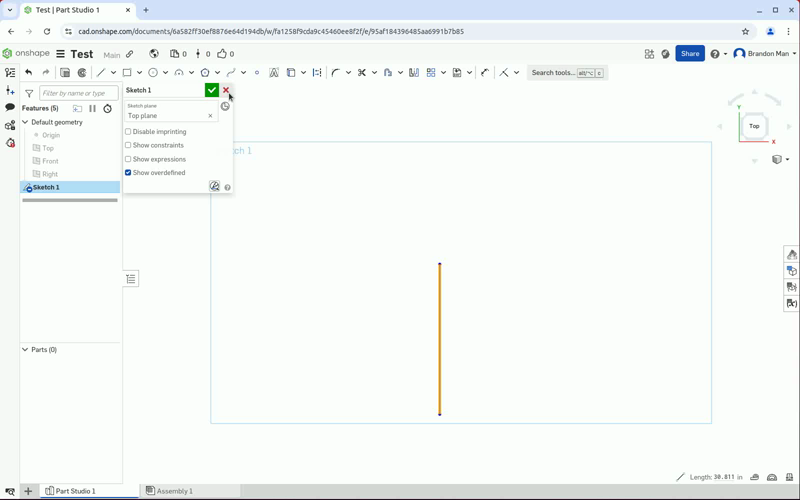
key(shift+h)
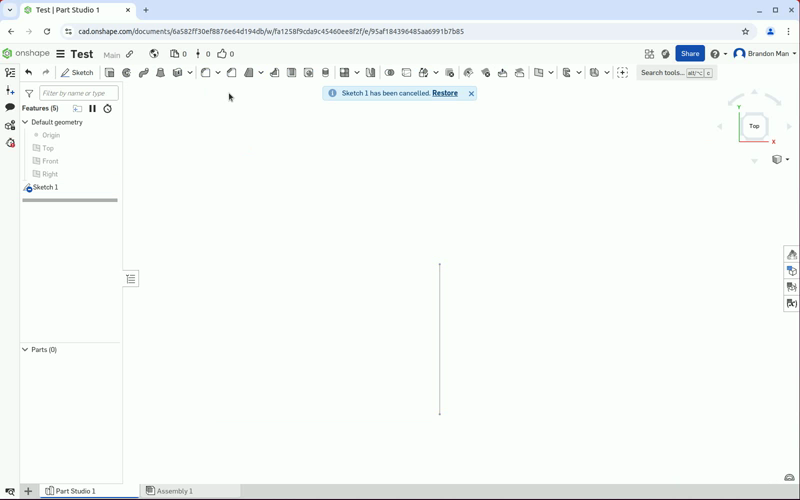
key(shift+s)
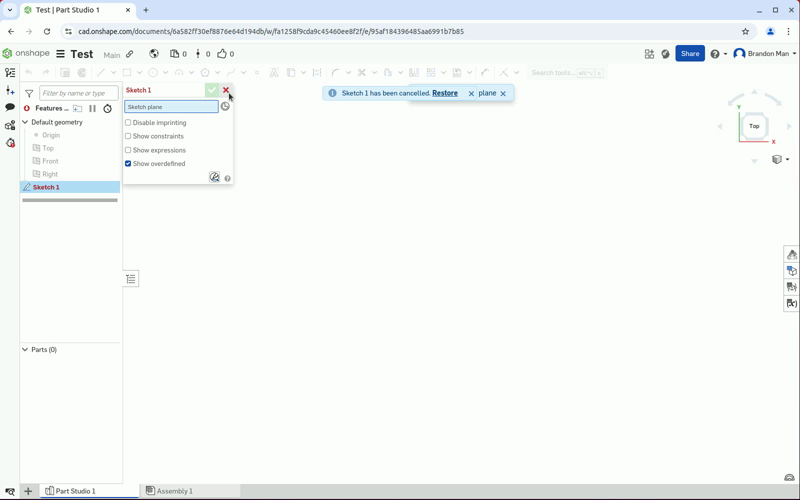
mouse_move(73, 150)
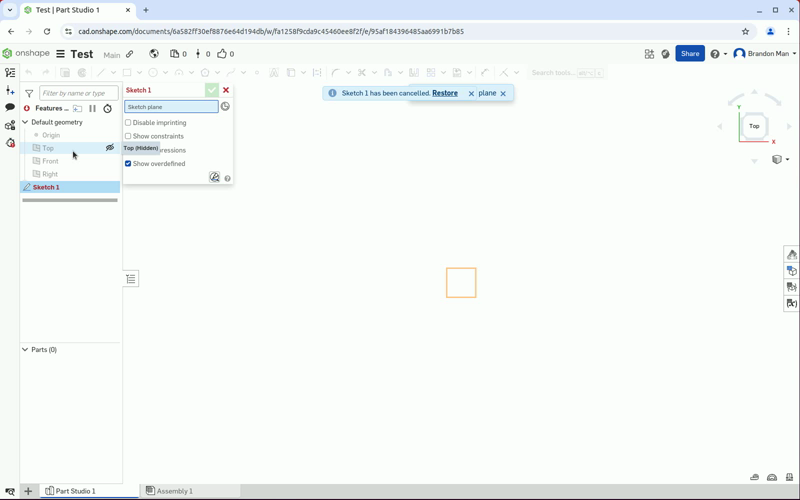
click(73, 150)
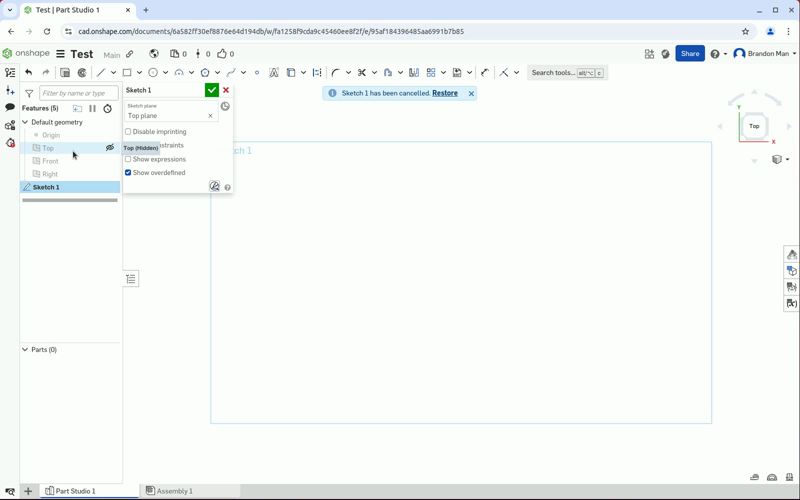
mouse_move(73, 352)
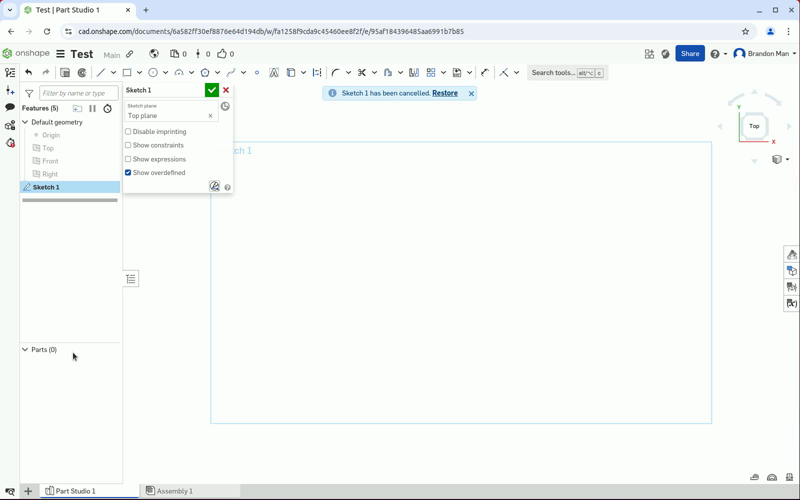
key(y)
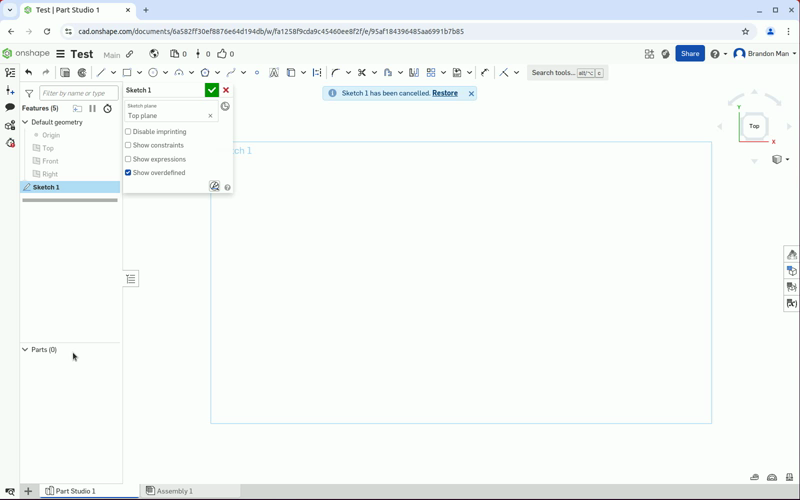
key(l)
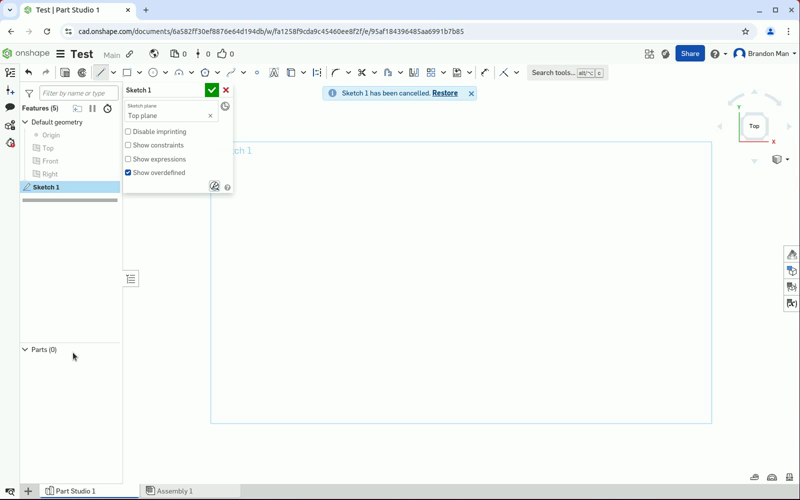
key_down(shift)
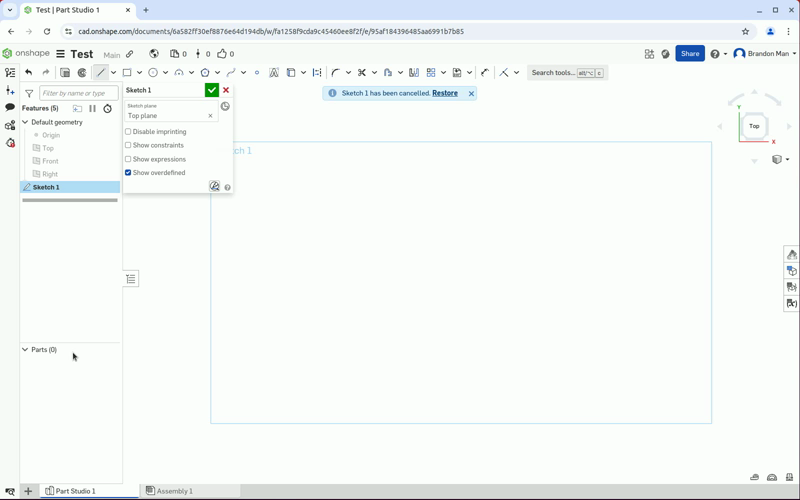
mouse_move(426, 282)
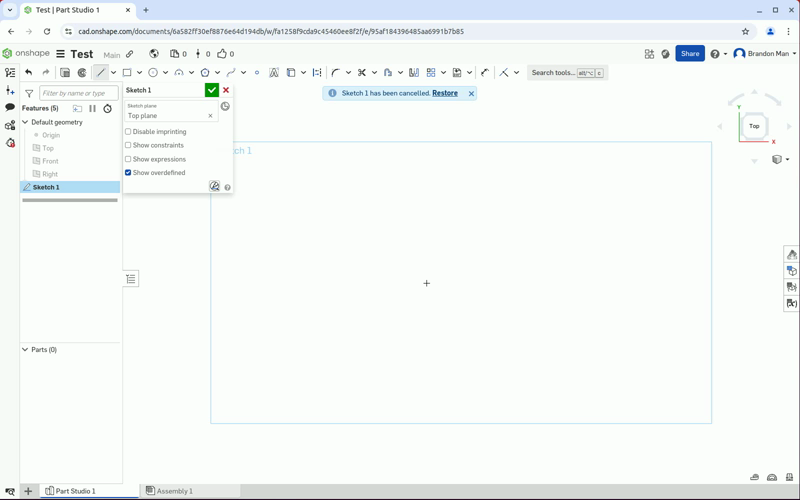
click(426, 282)
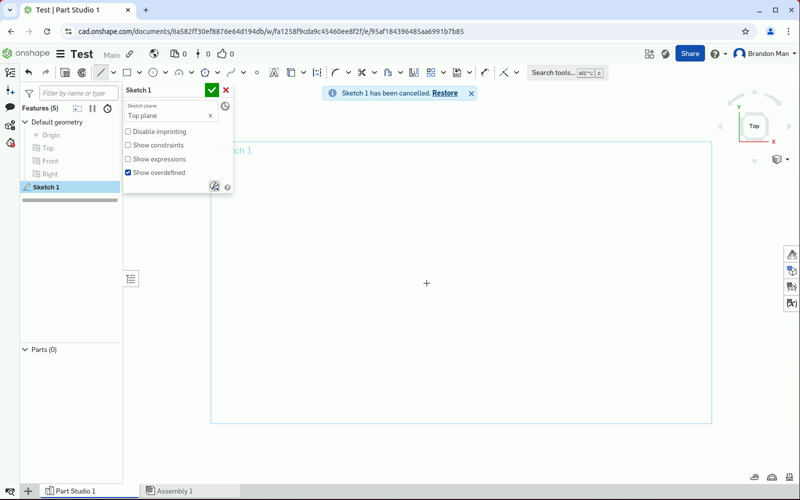
key_up(shift)
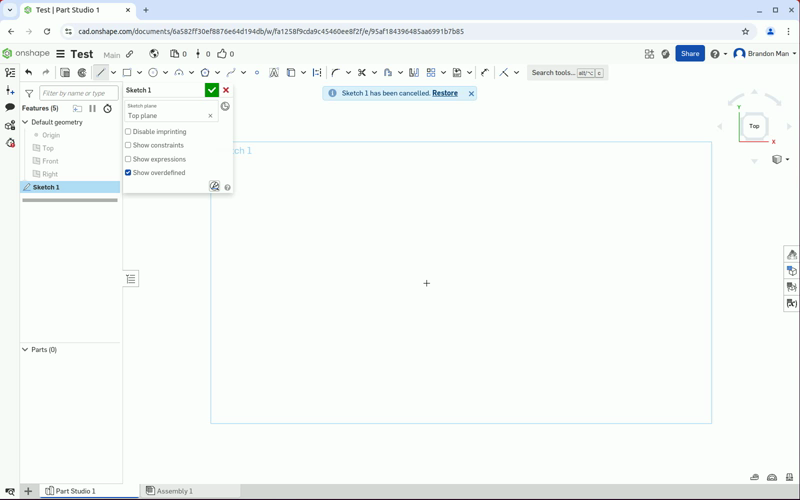
key_down(shift)
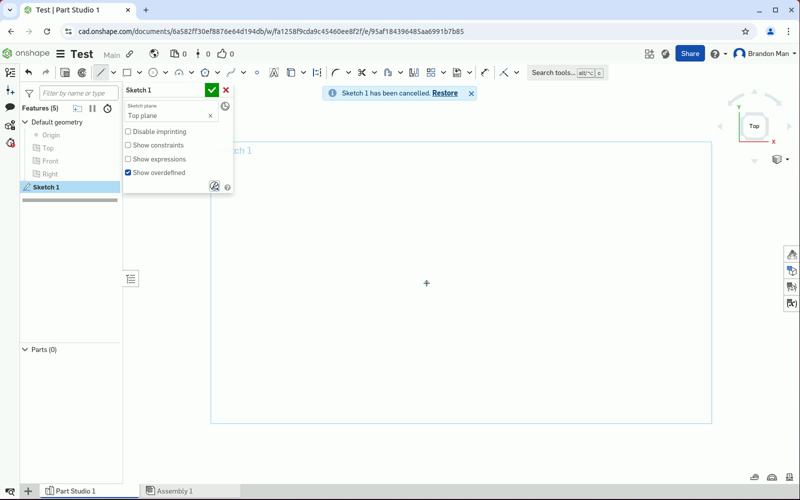
mouse_move(456, 282)
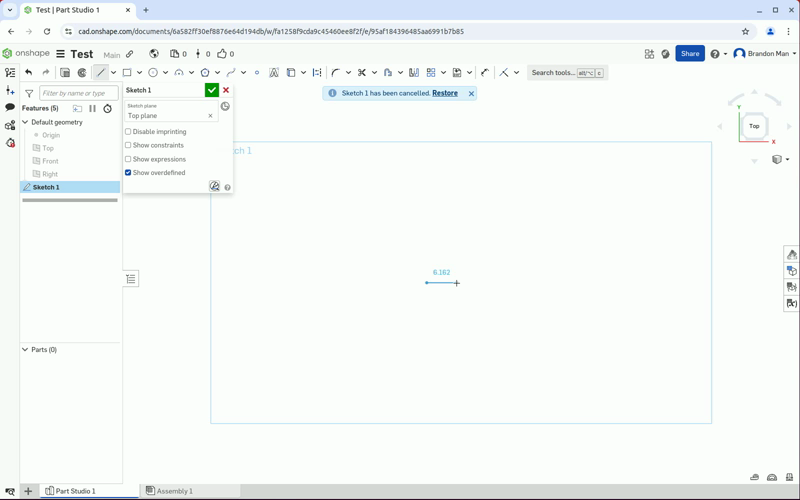
mouse_move(444, 312)
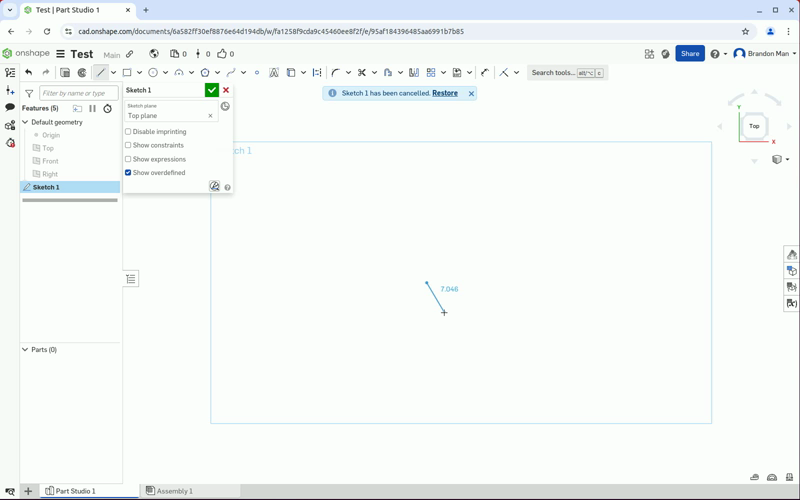
click(444, 312)
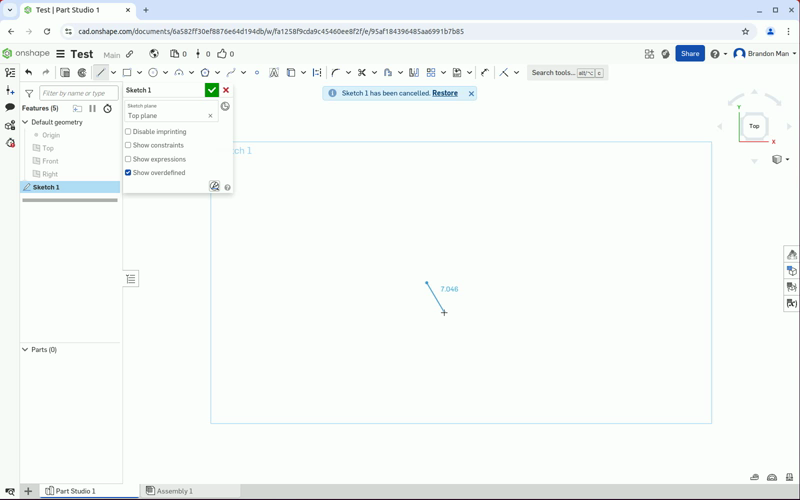
key_up(shift)
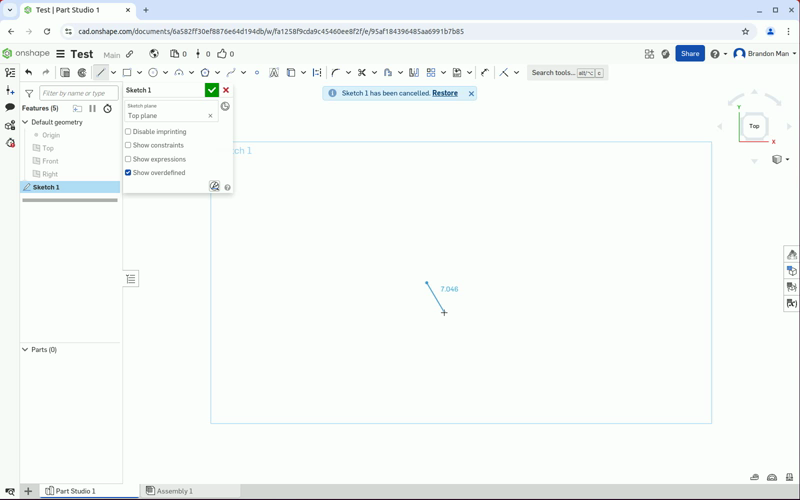
key_down(shift)
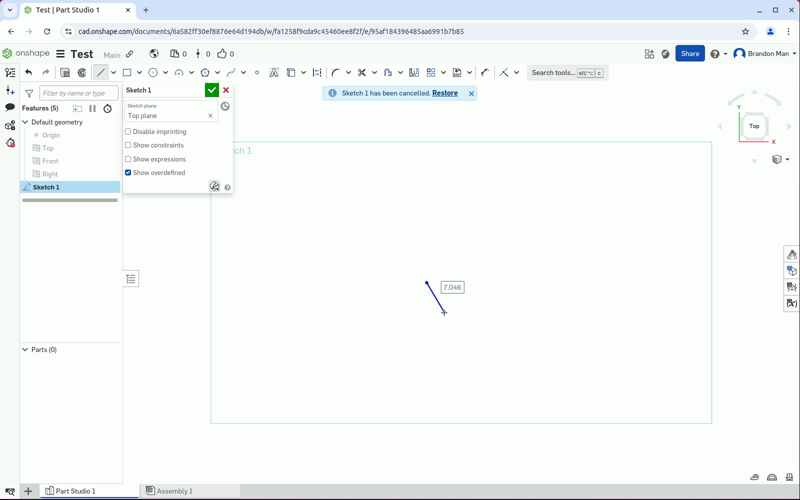
mouse_move(474, 312)
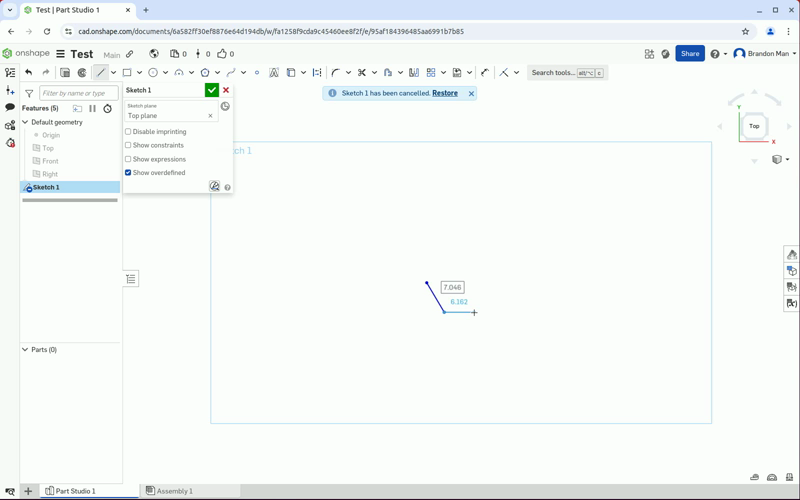
mouse_move(477, 312)
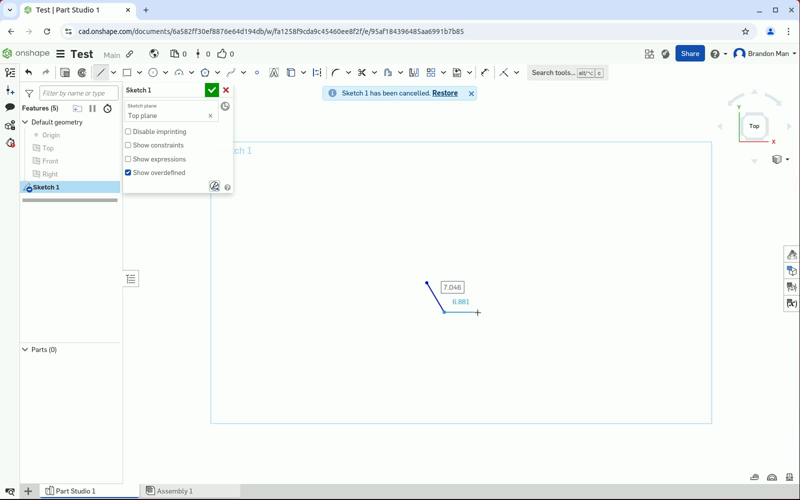
click(477, 312)
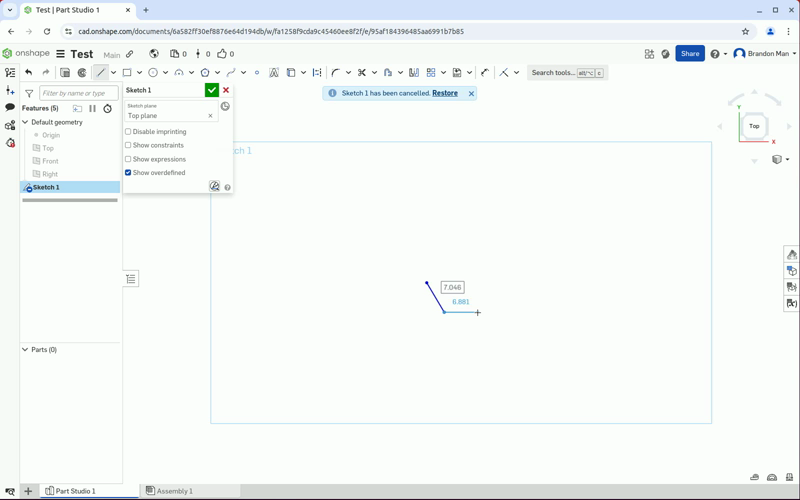
key_up(shift)
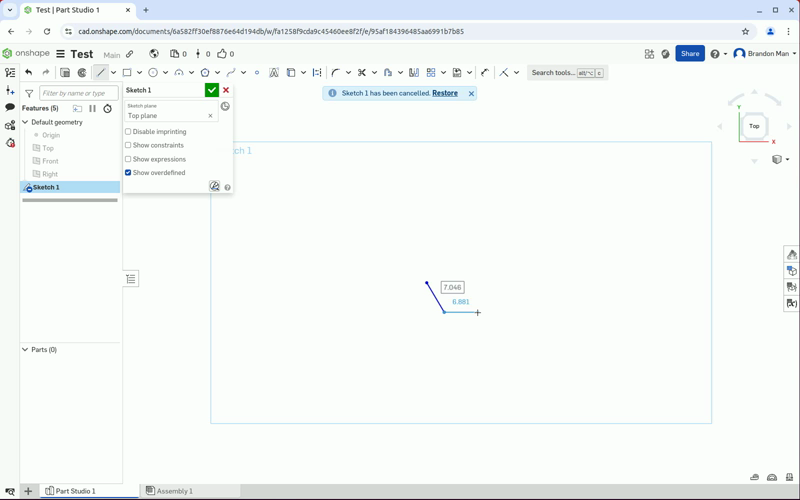
key_down(shift)
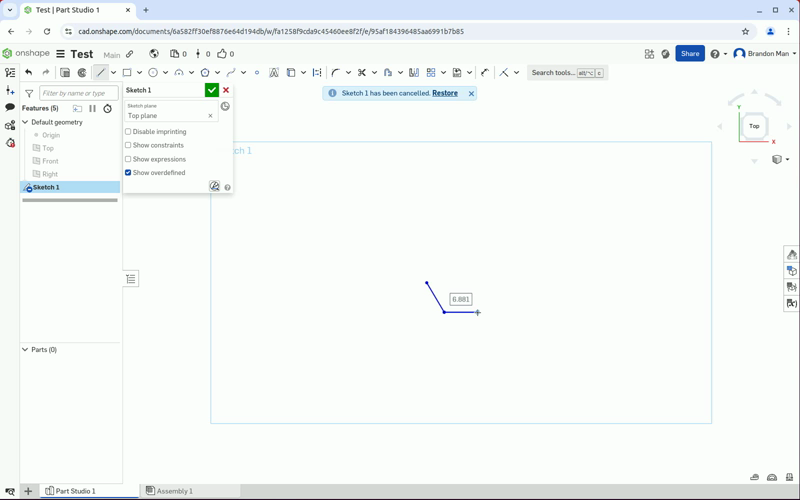
mouse_move(507, 312)
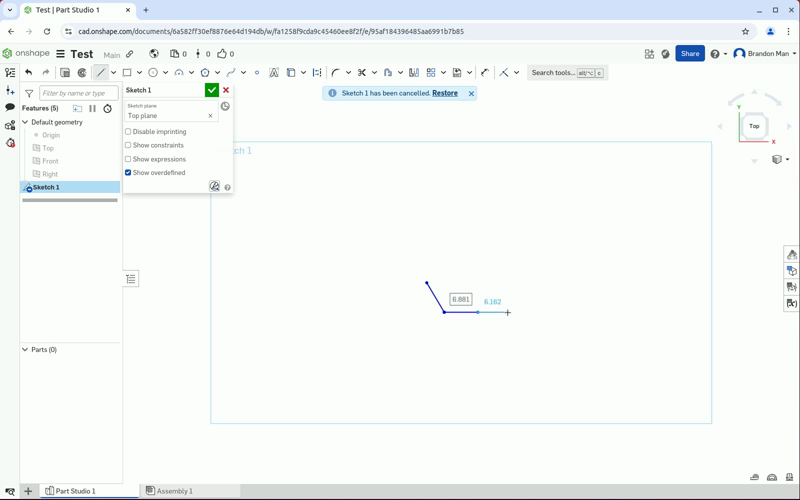
mouse_move(495, 282)
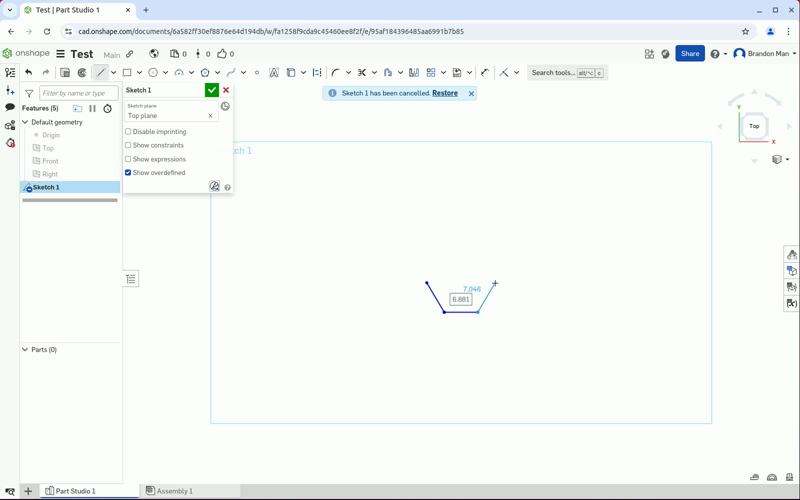
click(495, 282)
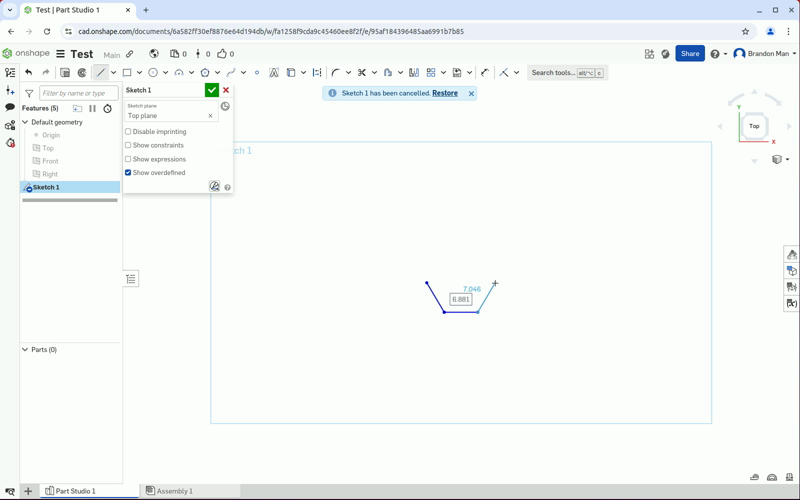
key_up(shift)
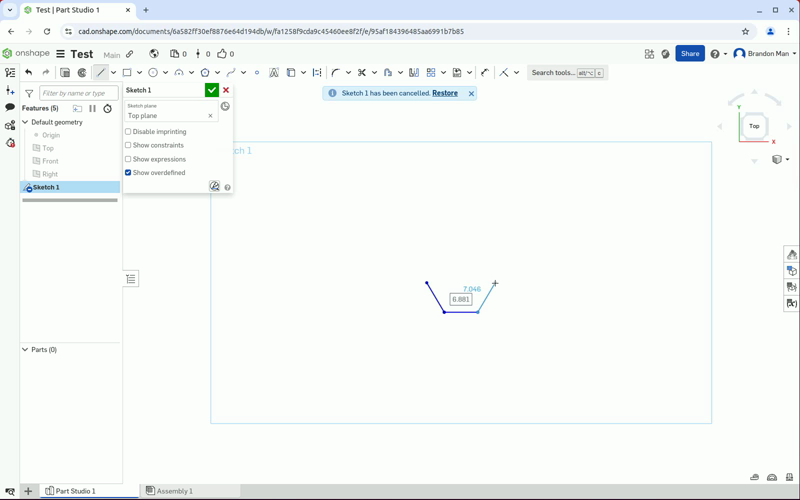
key_down(shift)
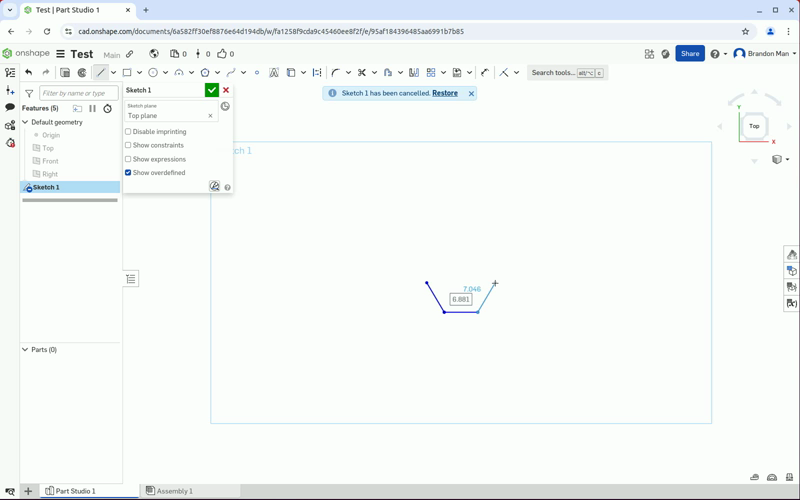
mouse_move(525, 282)
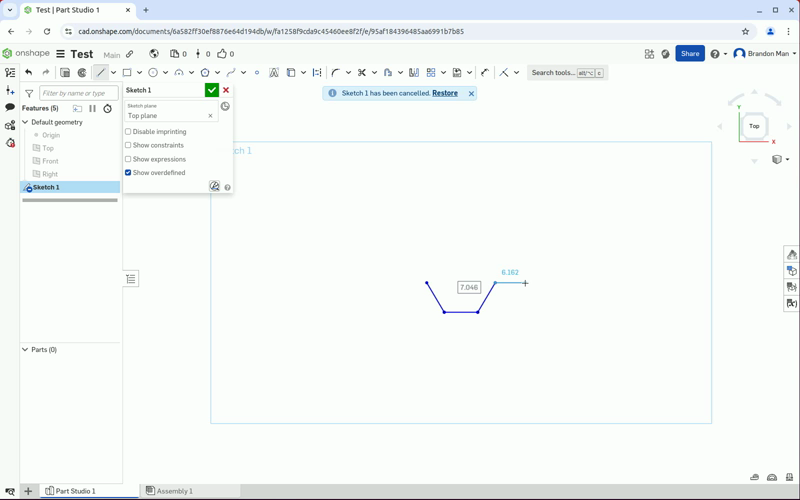
mouse_move(477, 253)
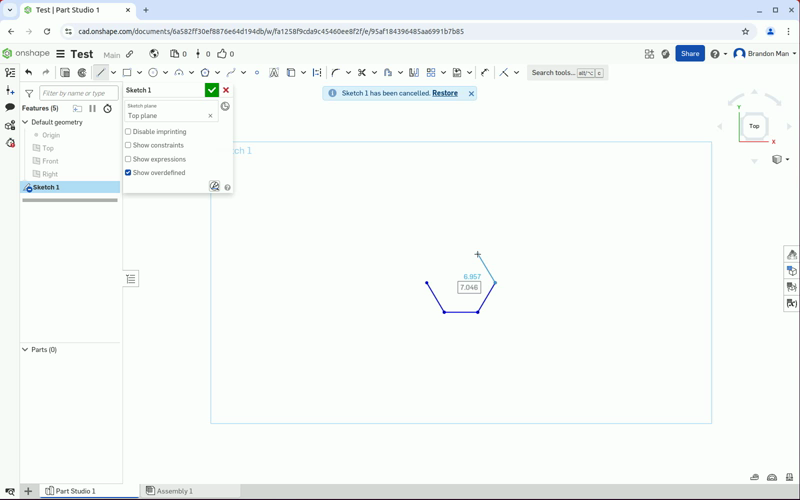
click(477, 253)
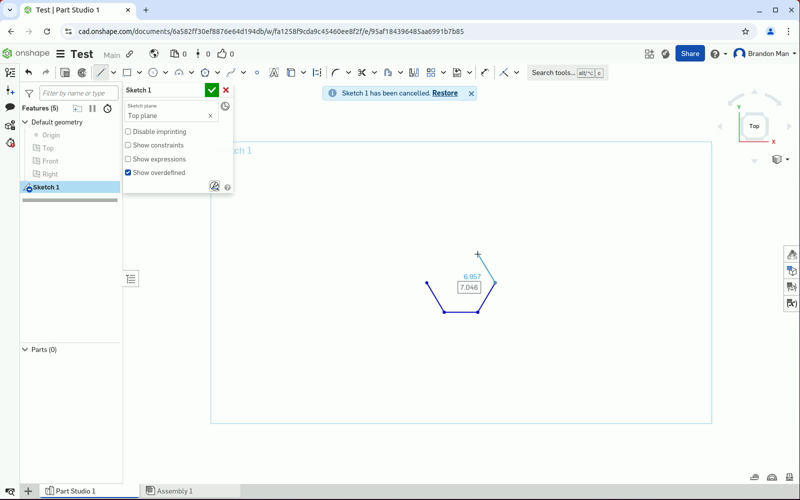
key_up(shift)
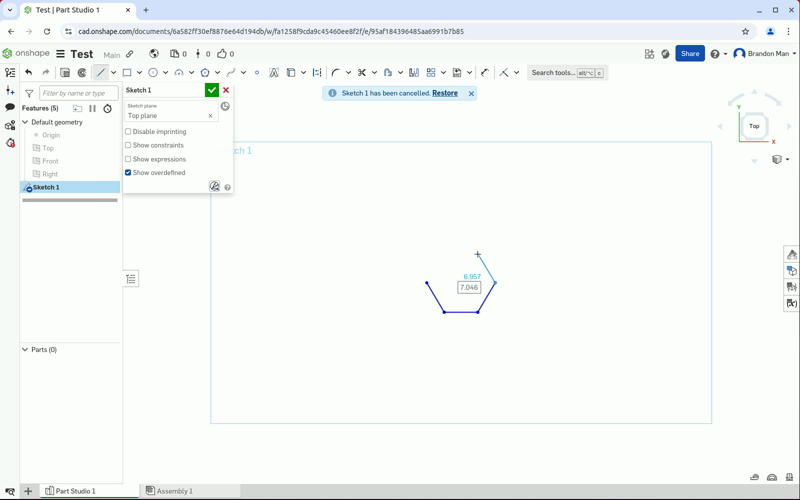
key_down(shift)
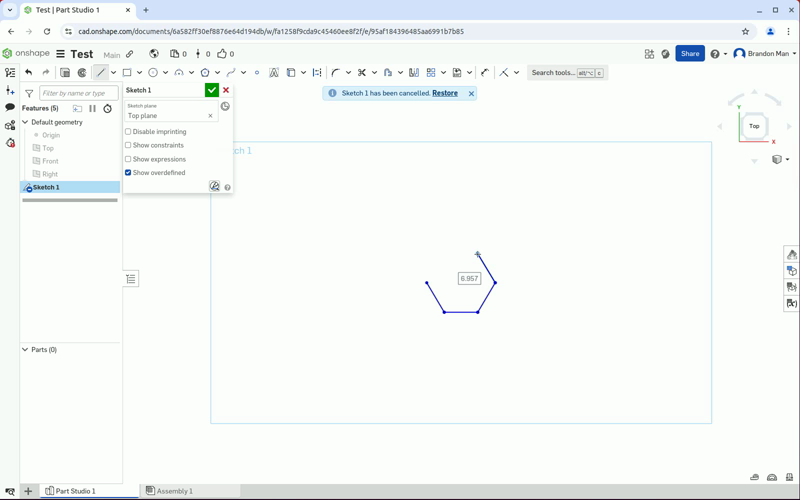
mouse_move(507, 253)
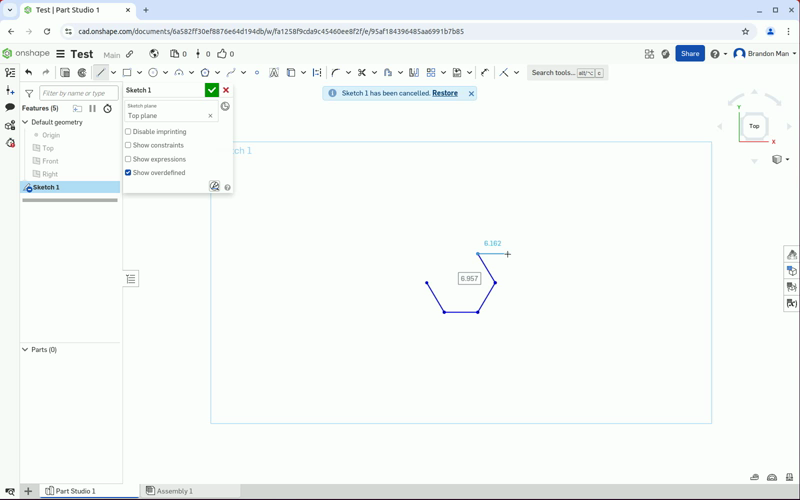
mouse_move(444, 253)
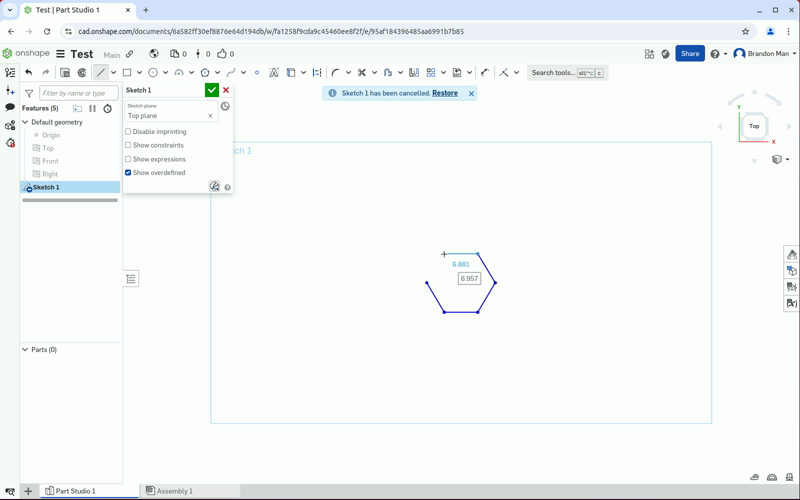
click(444, 253)
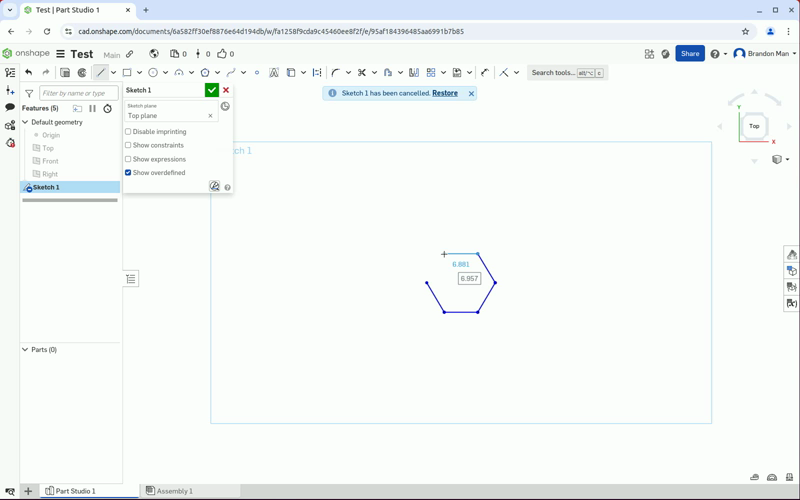
key_up(shift)
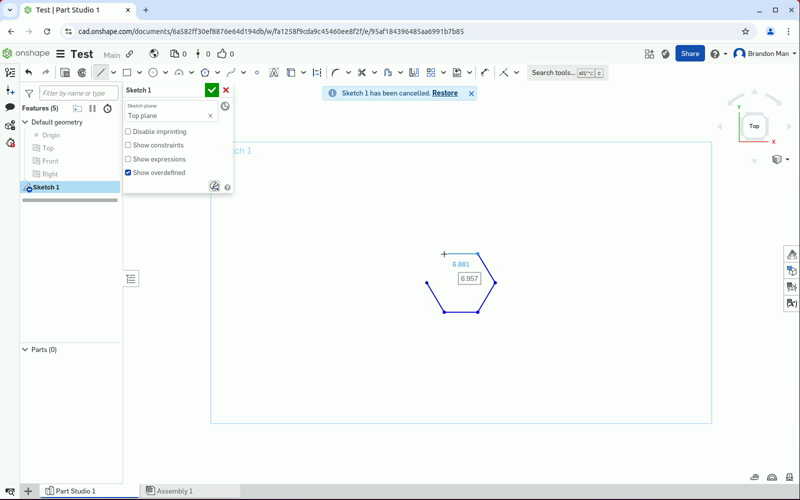
mouse_move(474, 253)
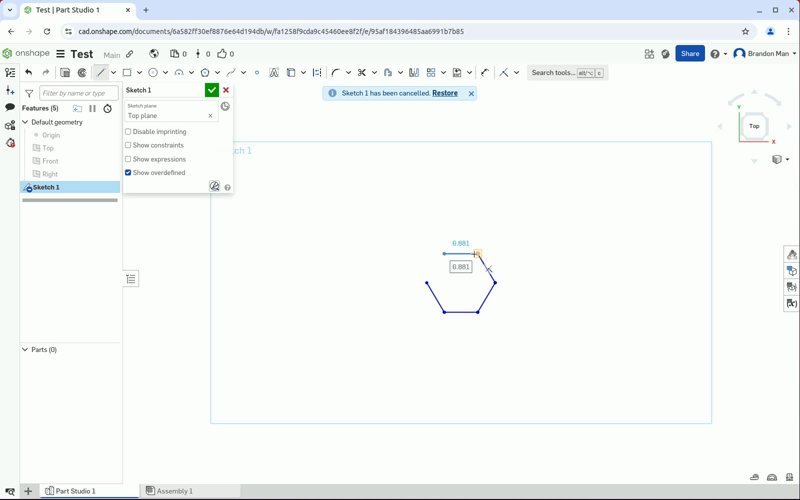
key_down(shift)
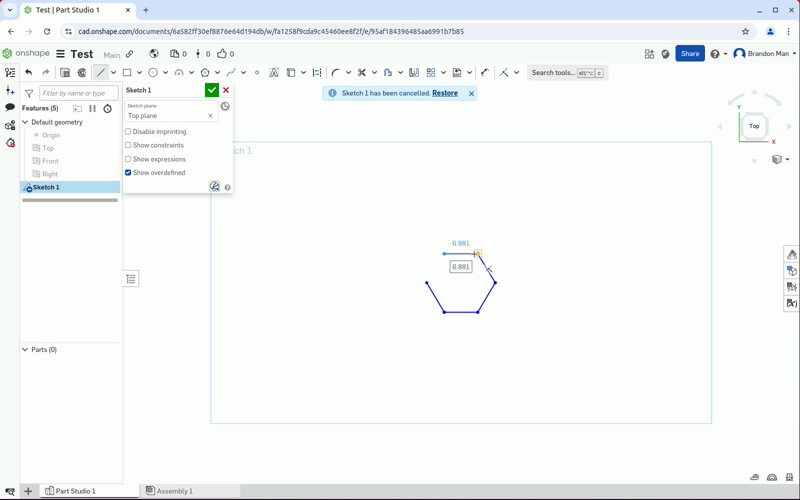
mouse_move(426, 282)
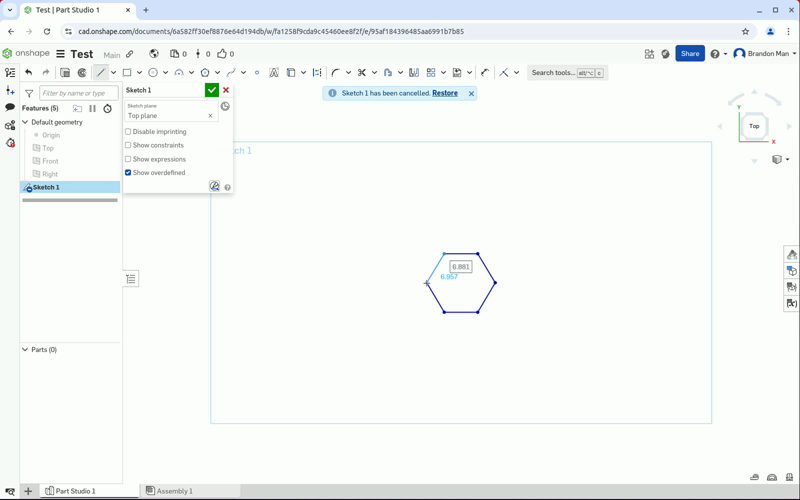
key_up(shift)
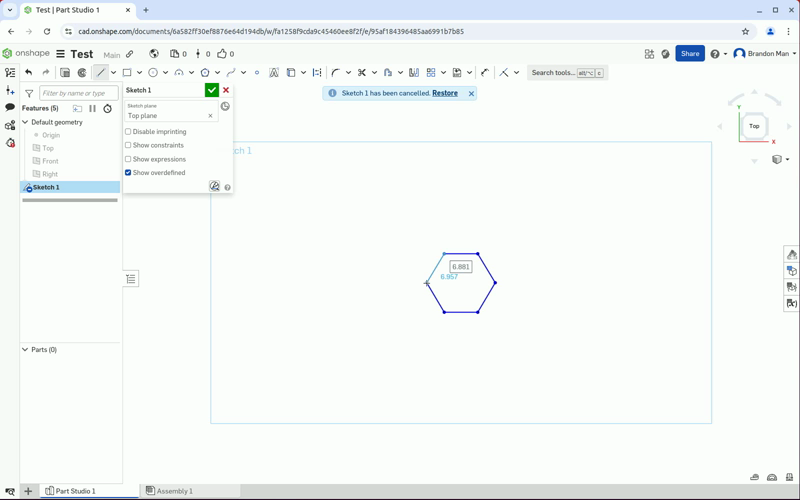
click(426, 282)
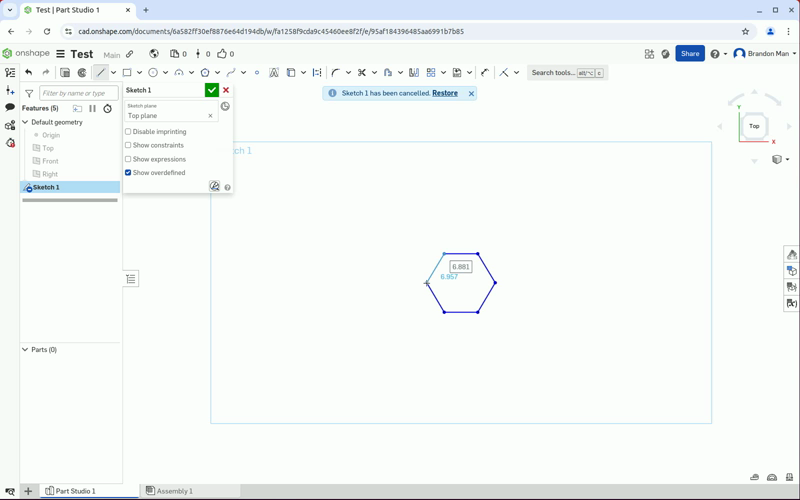
key(esc)
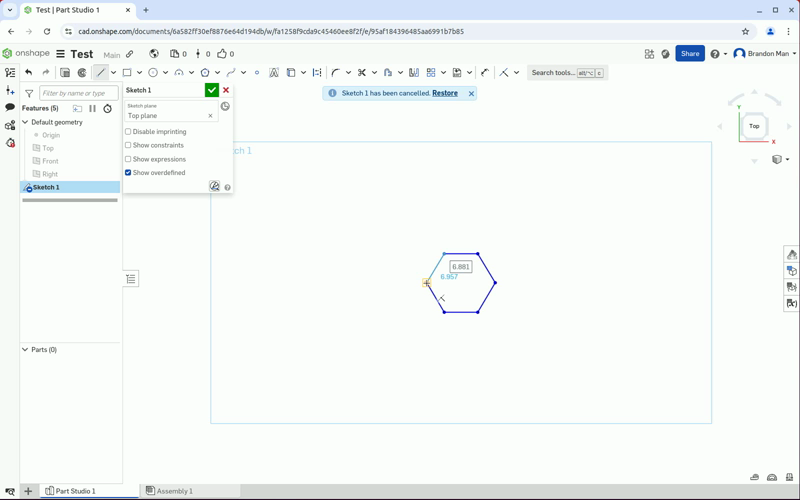
key(l)
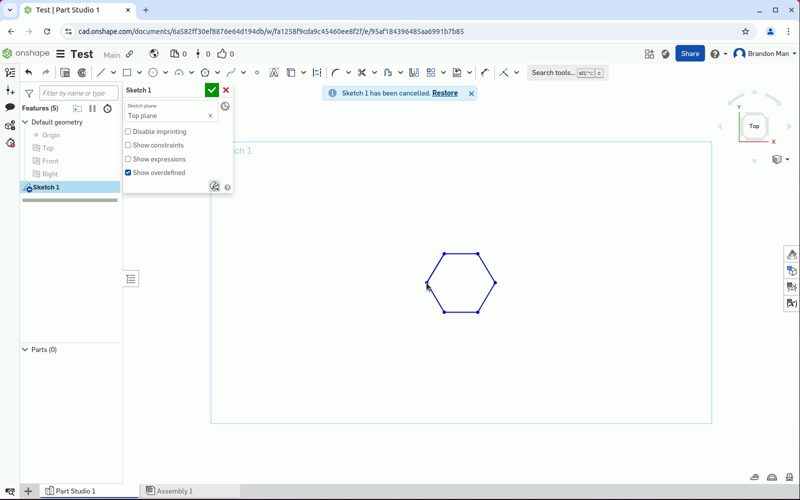
key_down(shift)
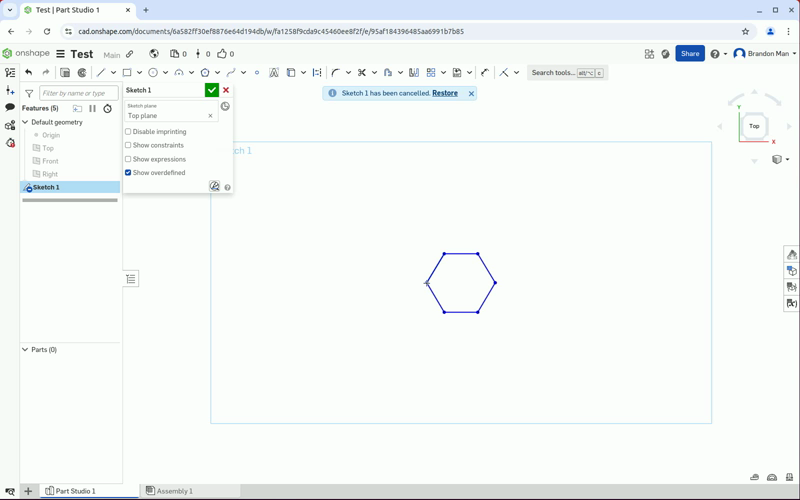
mouse_move(430, 282)
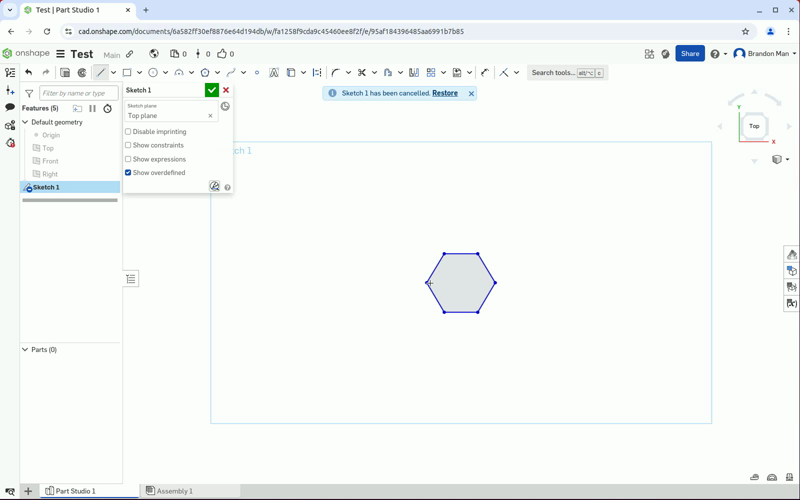
scroll(6)
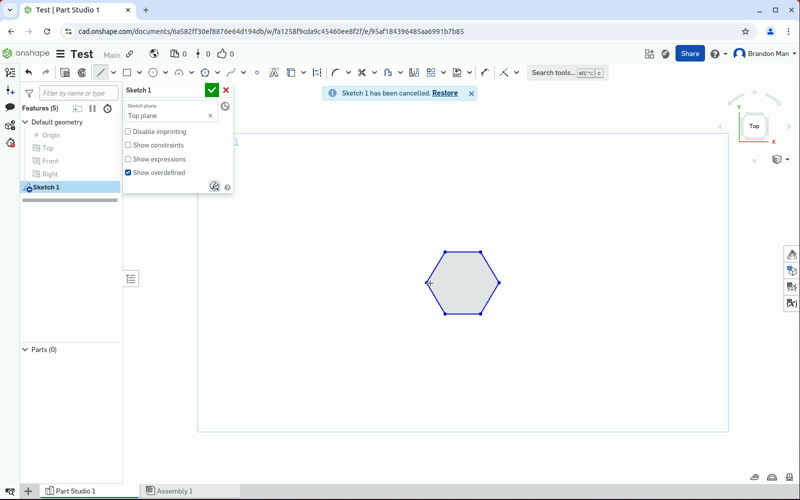
scroll(6)
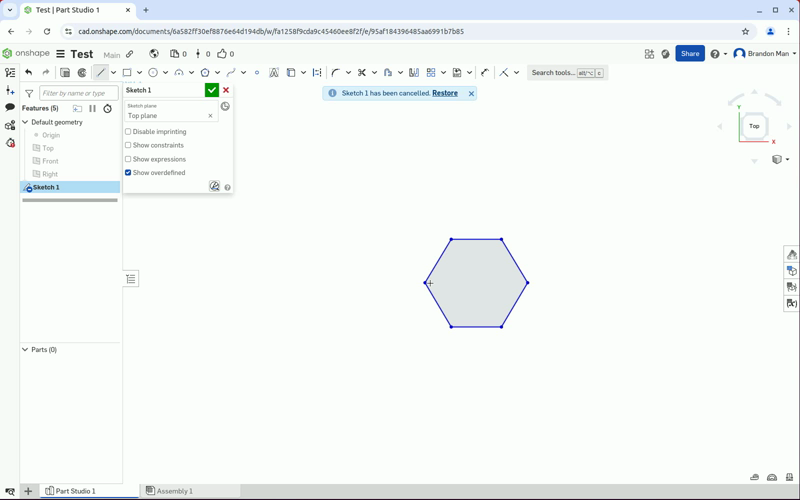
scroll(6)
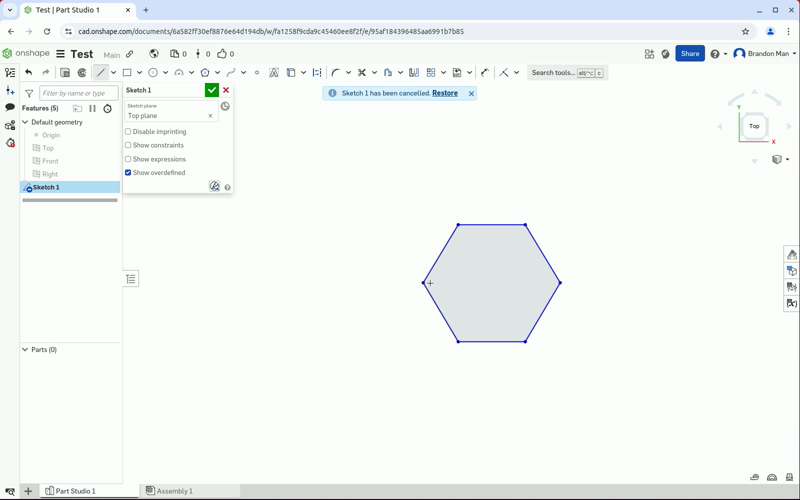
scroll(6)
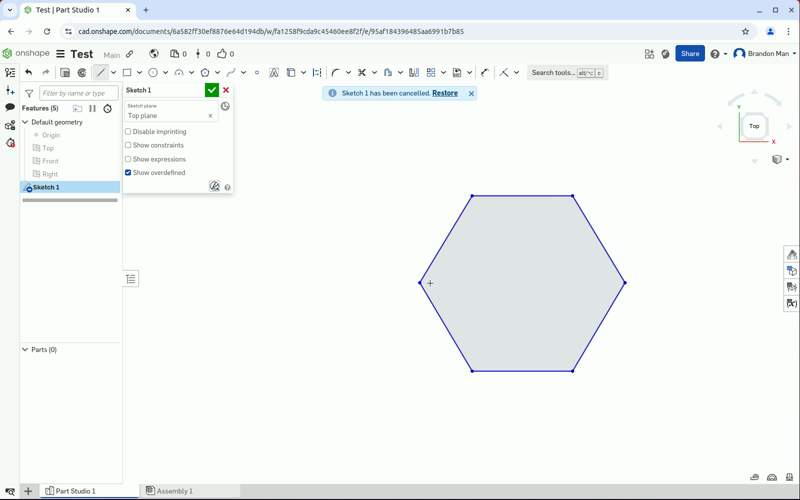
scroll(6)
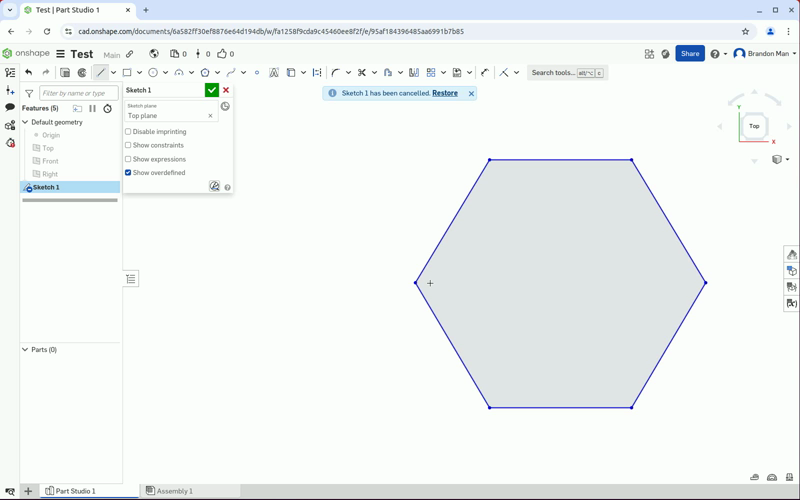
scroll(6)
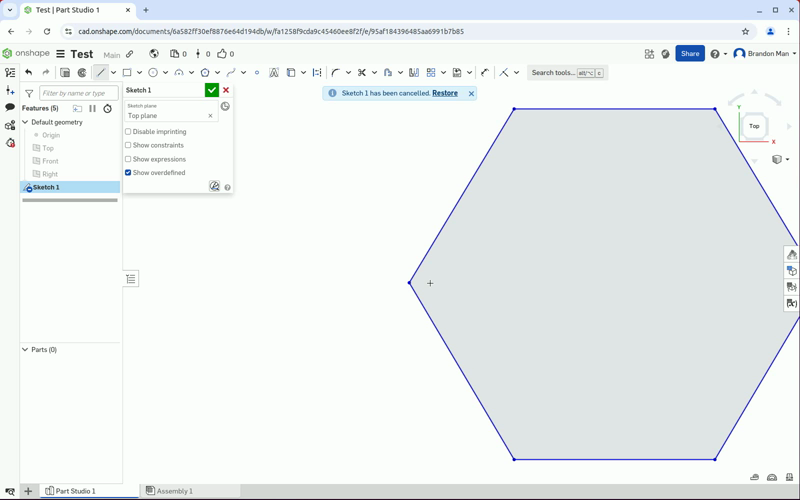
scroll(6)
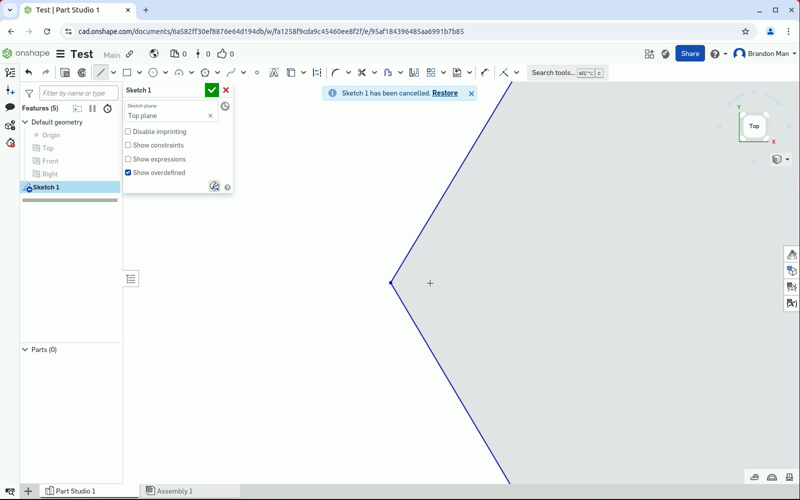
click(430, 282)
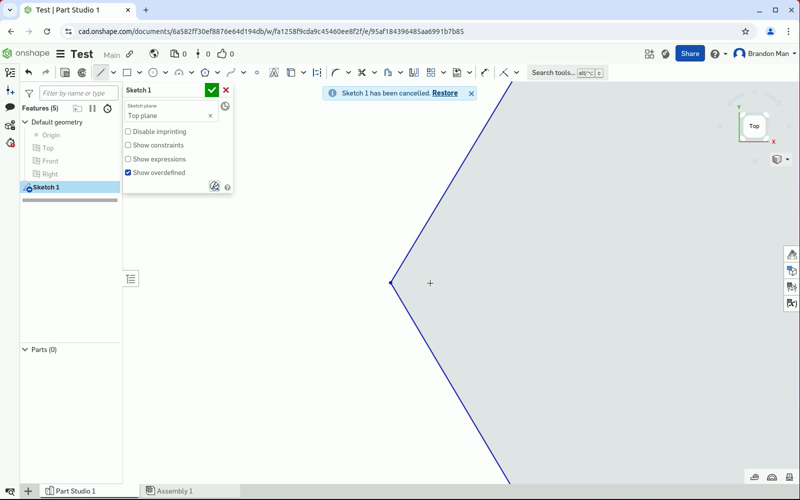
scroll(-6)
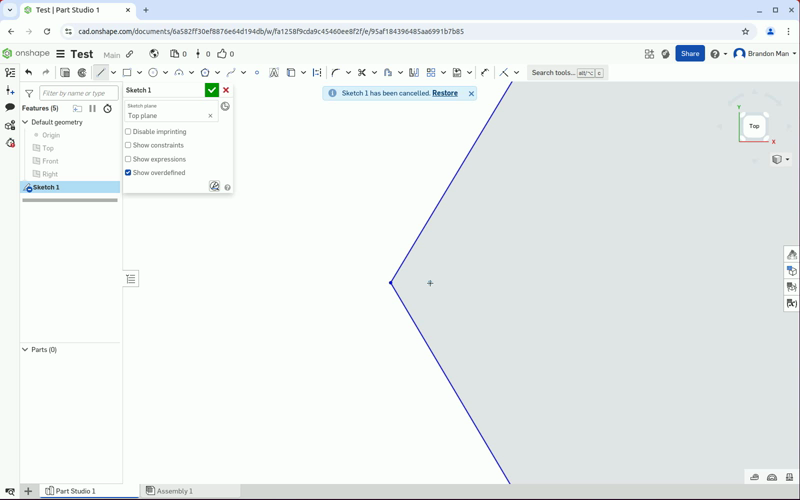
scroll(-6)
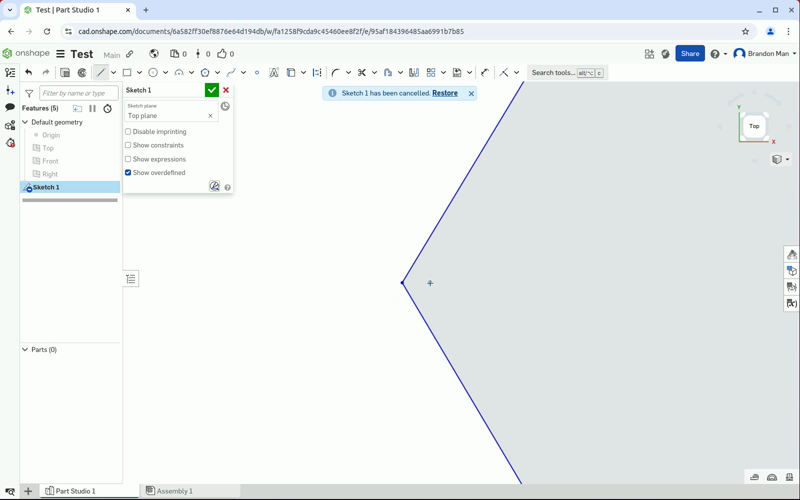
scroll(-6)
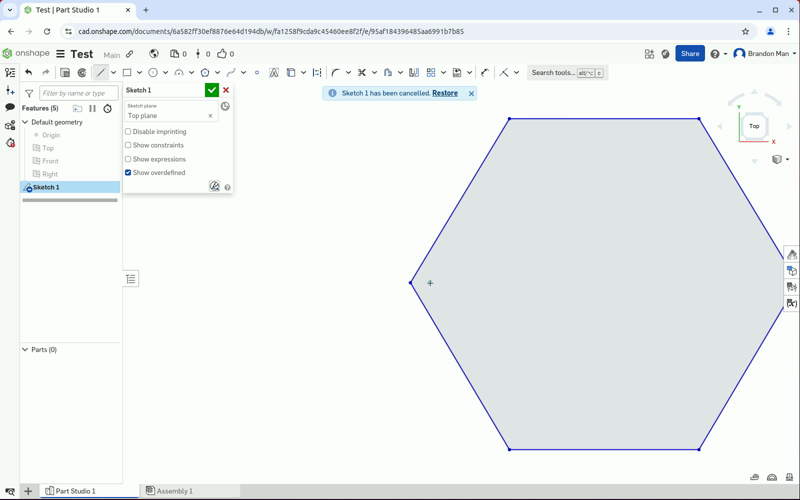
scroll(-6)
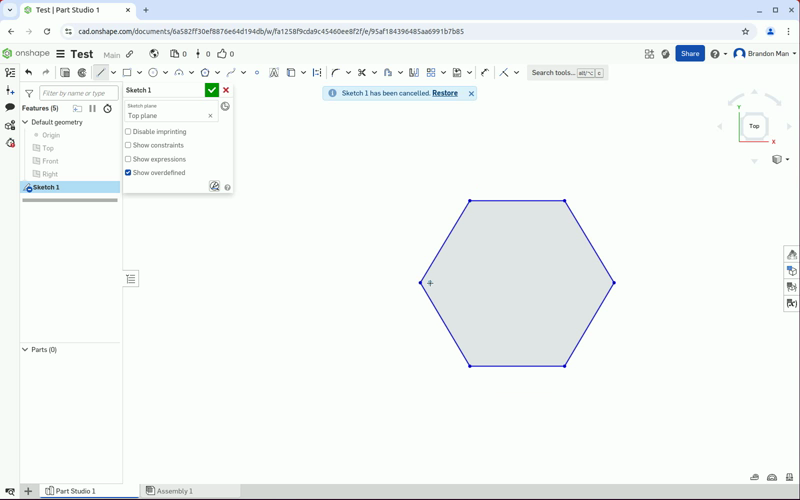
scroll(-6)
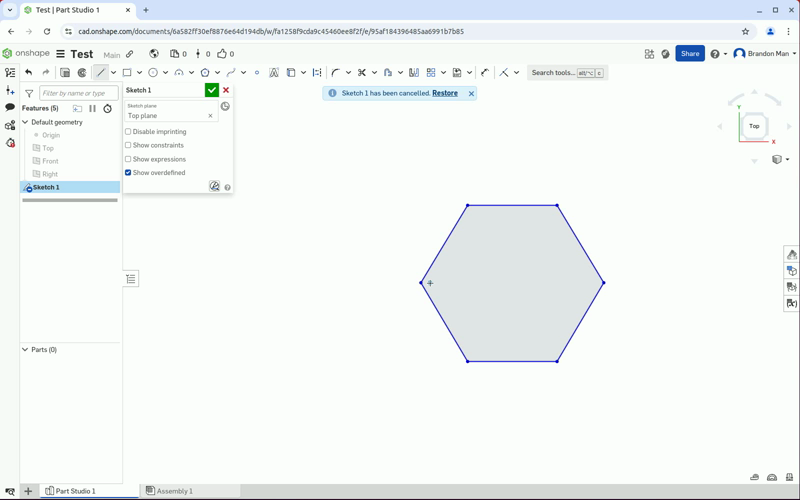
scroll(-6)
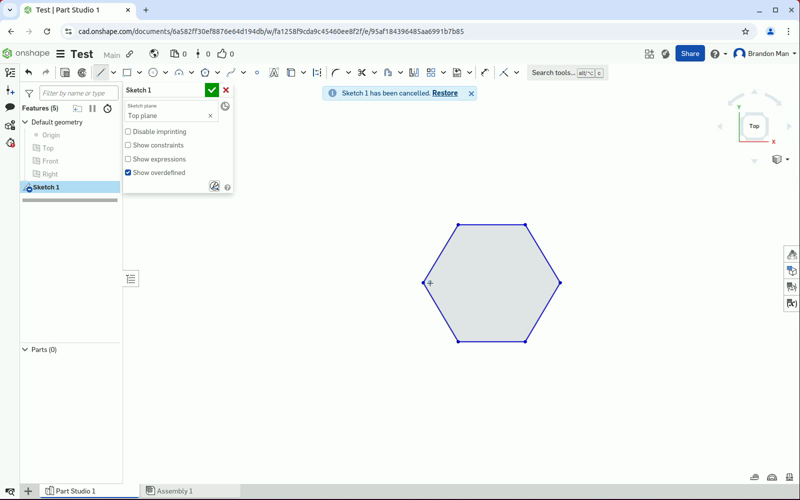
scroll(-6)
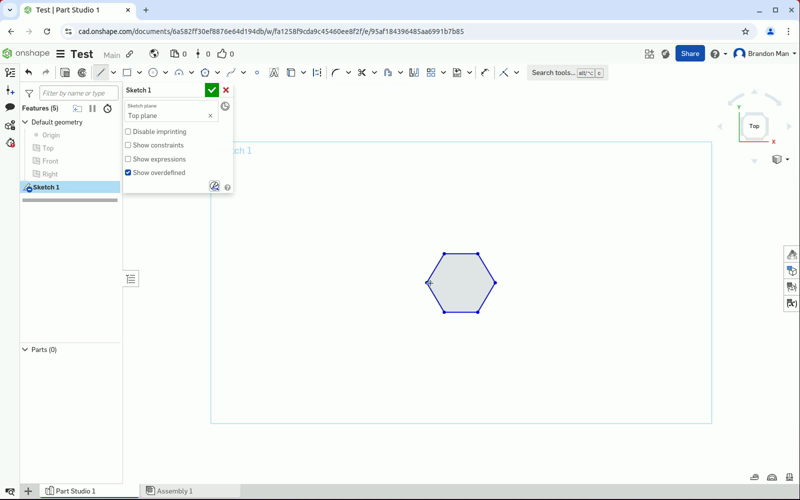
key_up(shift)
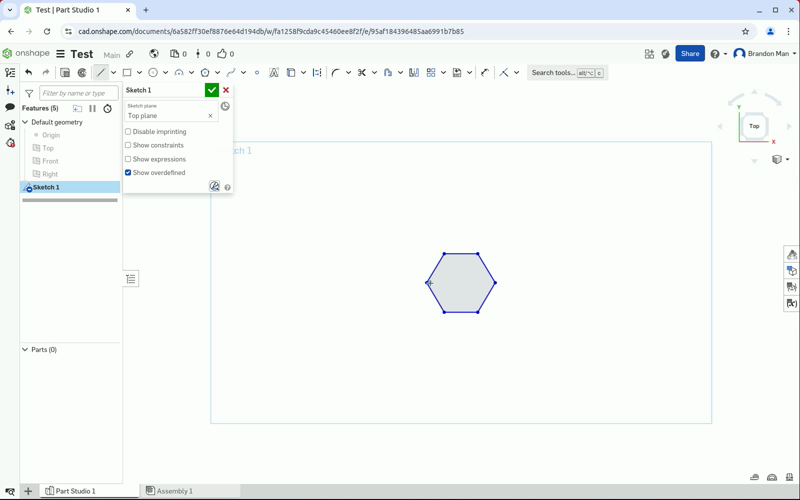
key_down(shift)
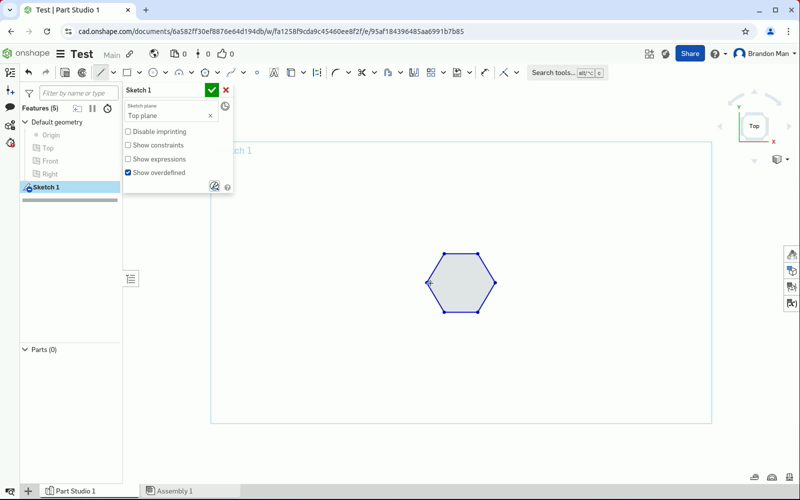
mouse_move(460, 282)
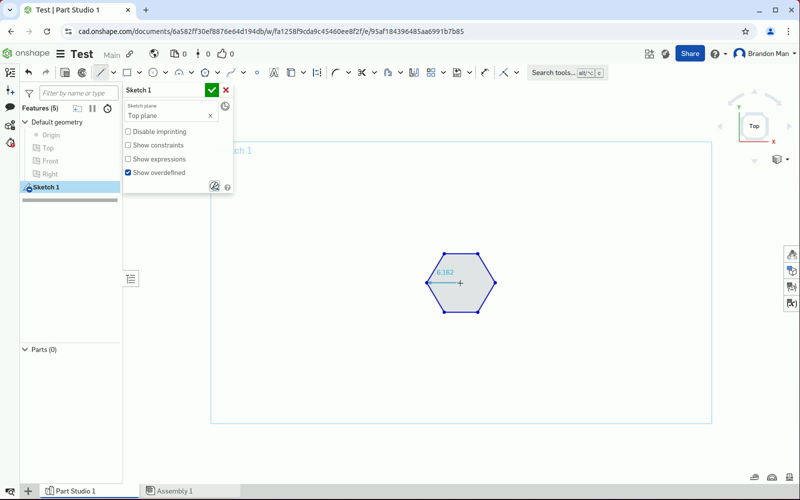
mouse_move(445, 309)
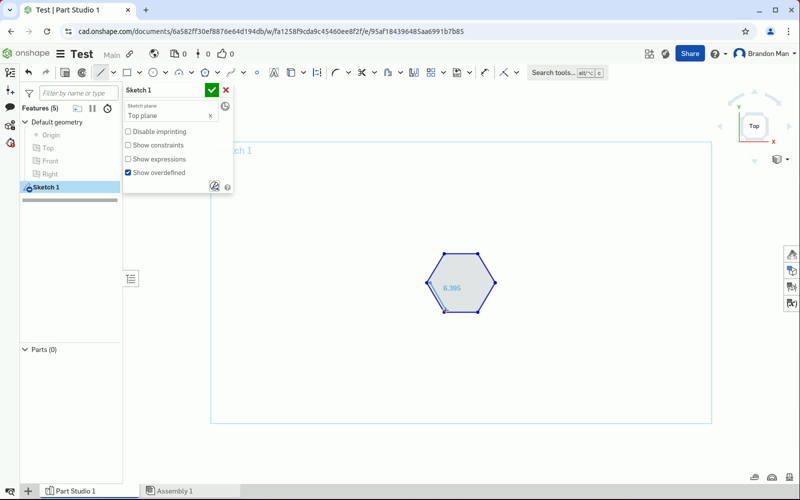
scroll(6)
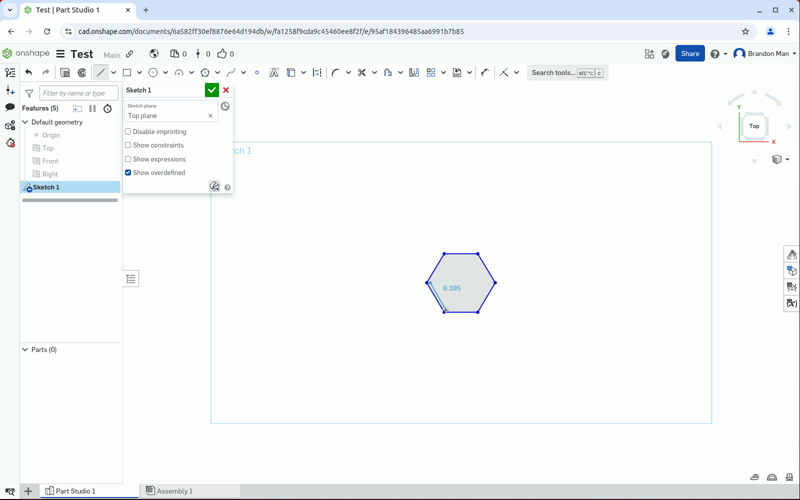
scroll(6)
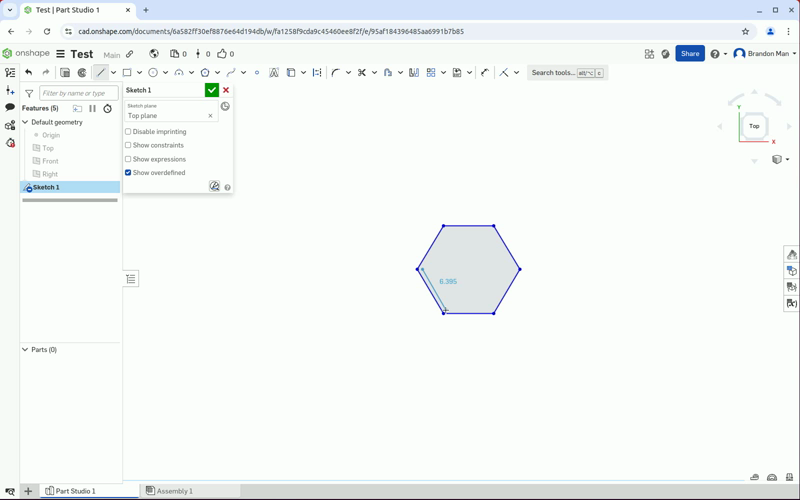
scroll(6)
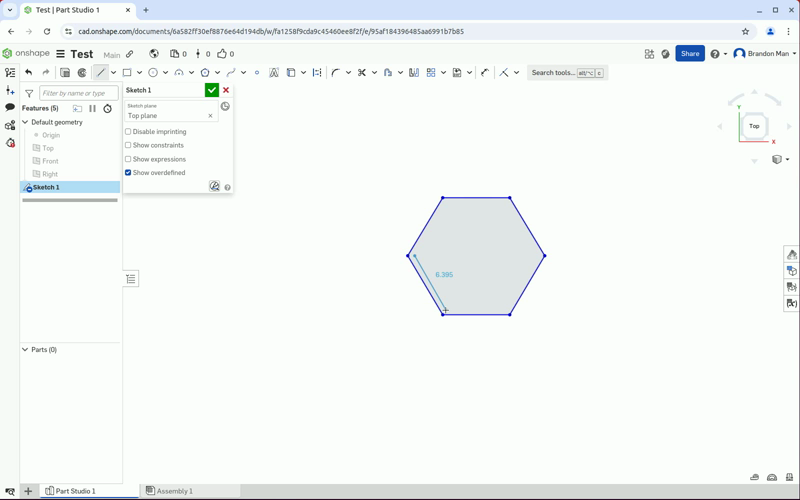
scroll(6)
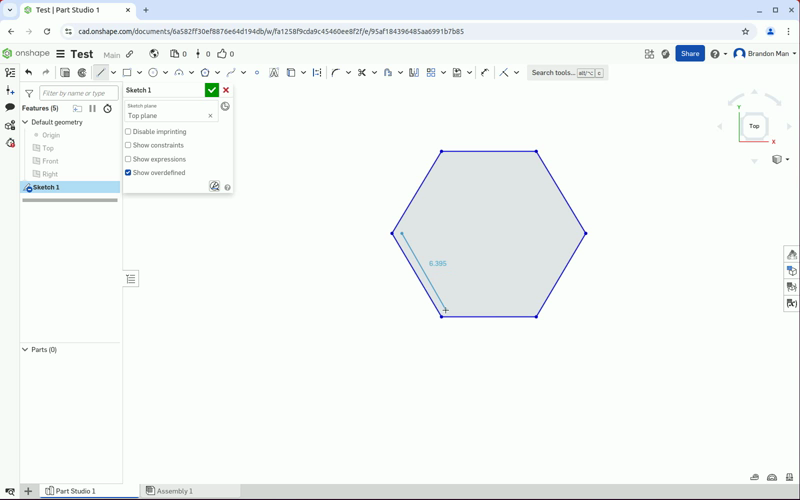
scroll(6)
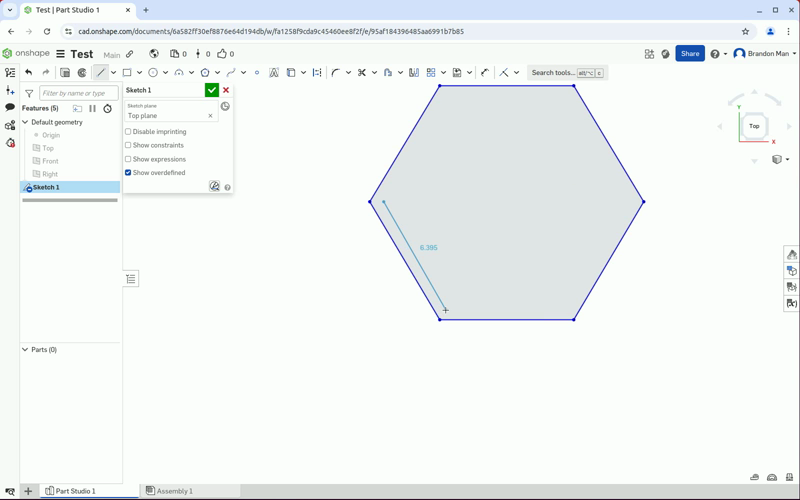
scroll(6)
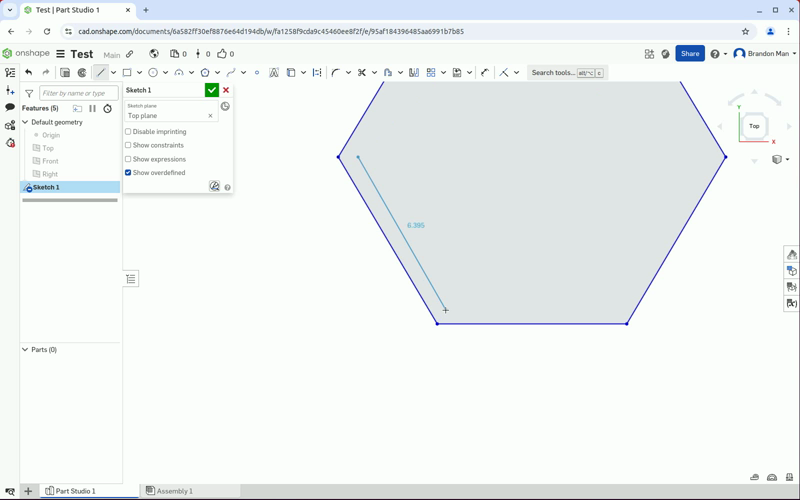
scroll(6)
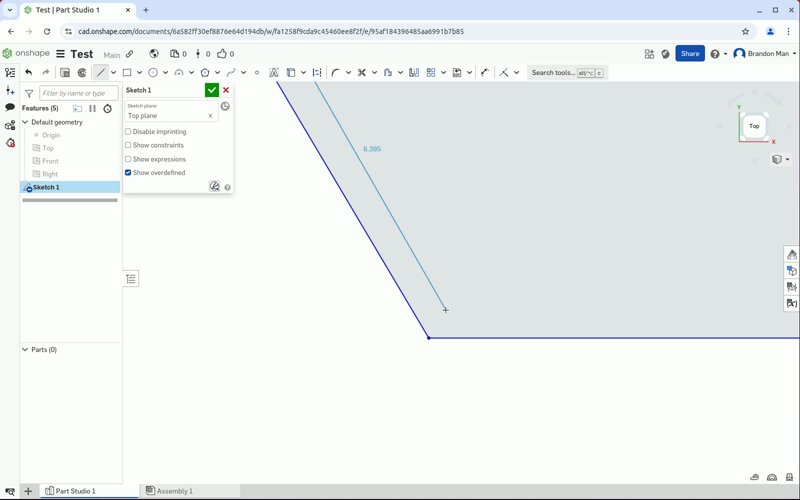
click(445, 309)
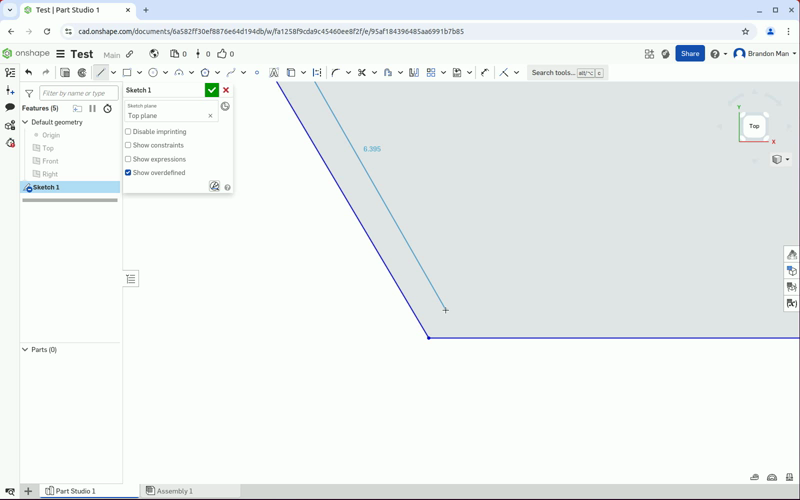
scroll(-6)
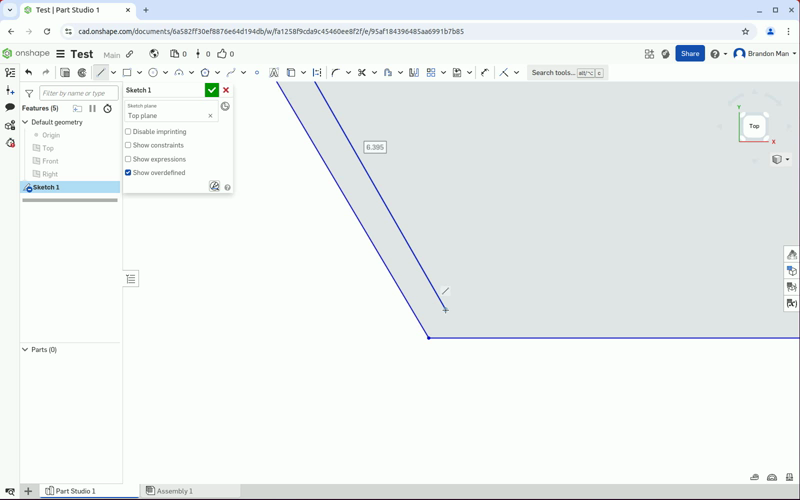
scroll(-6)
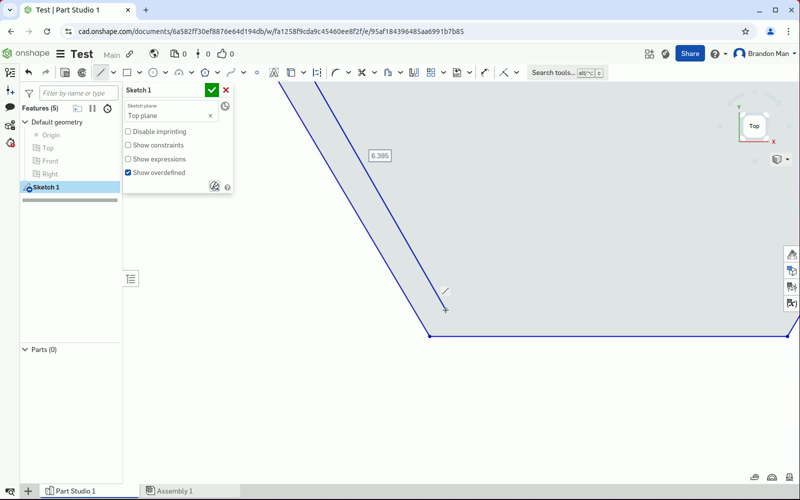
scroll(-6)
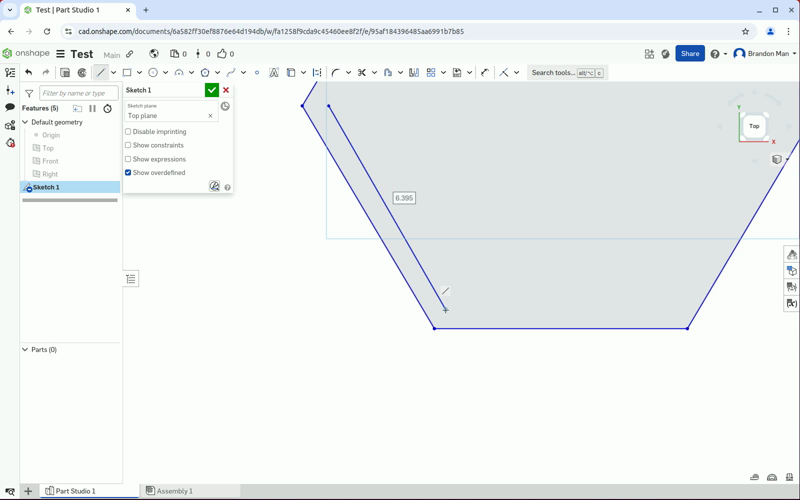
scroll(-6)
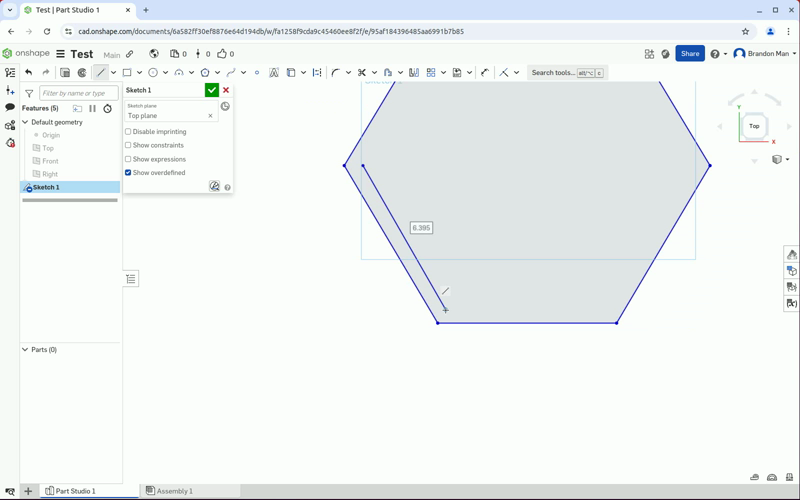
scroll(-6)
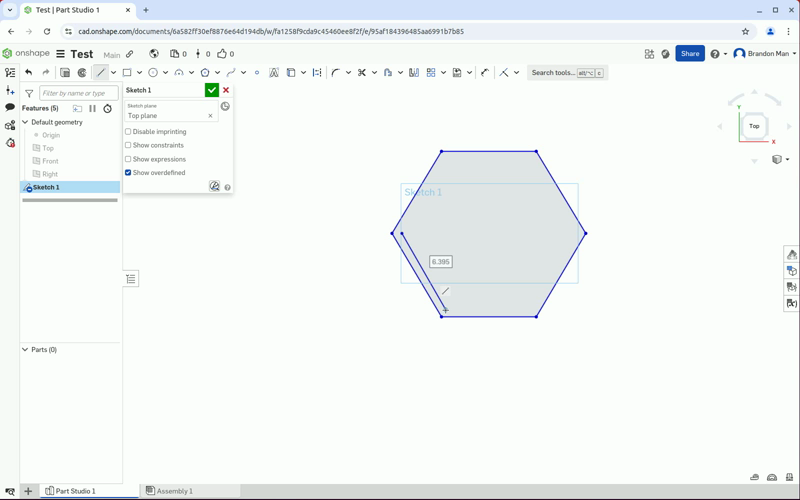
scroll(-6)
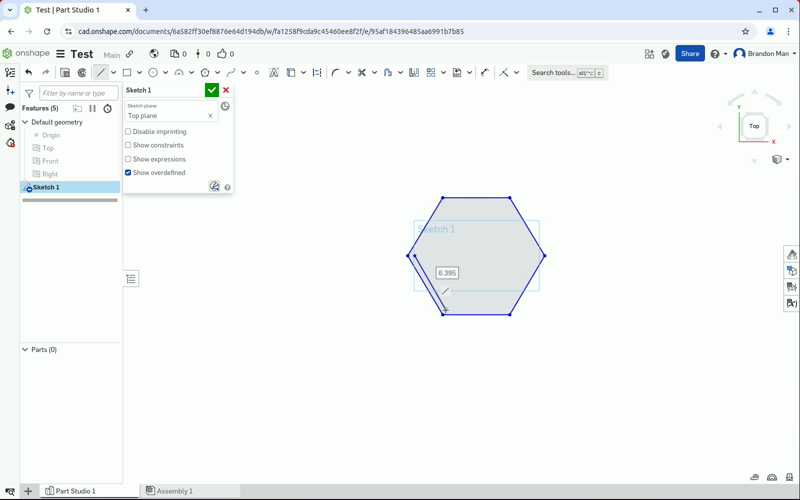
scroll(-6)
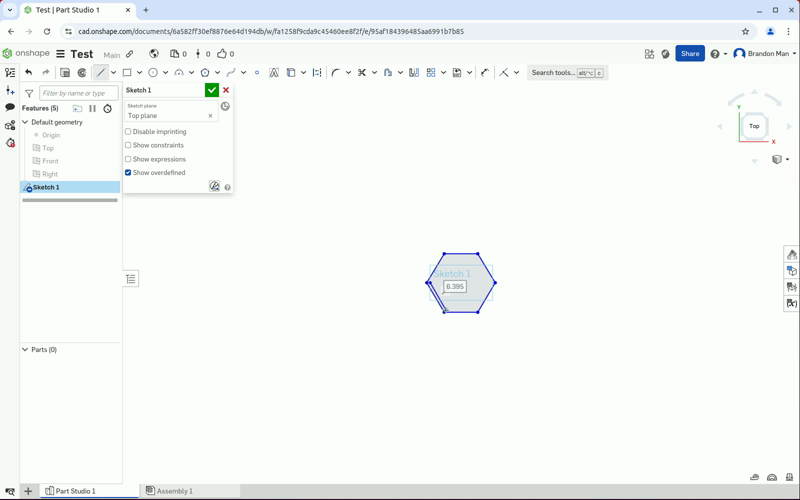
key_up(shift)
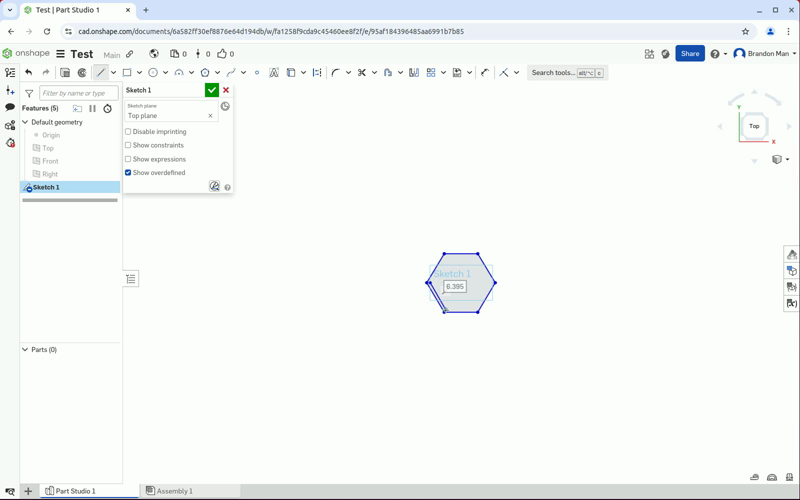
key_down(shift)
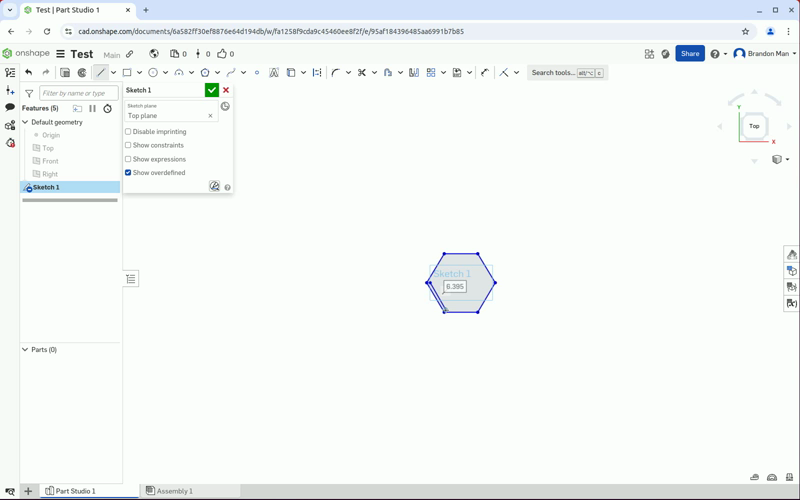
mouse_move(475, 309)
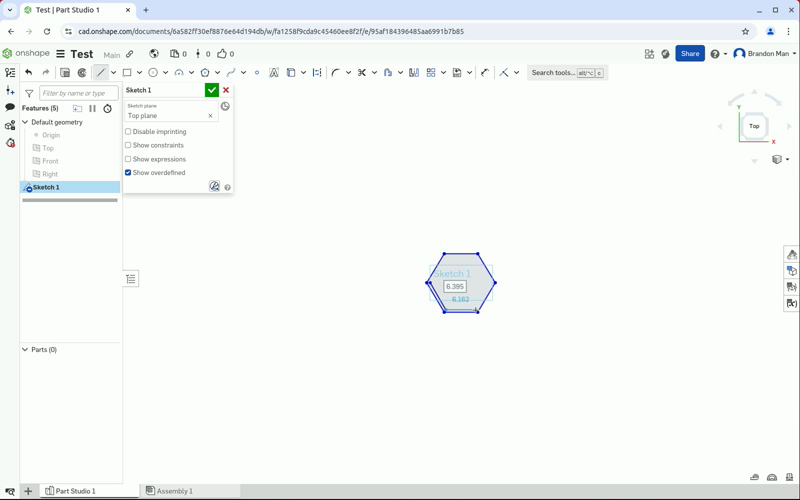
mouse_move(476, 309)
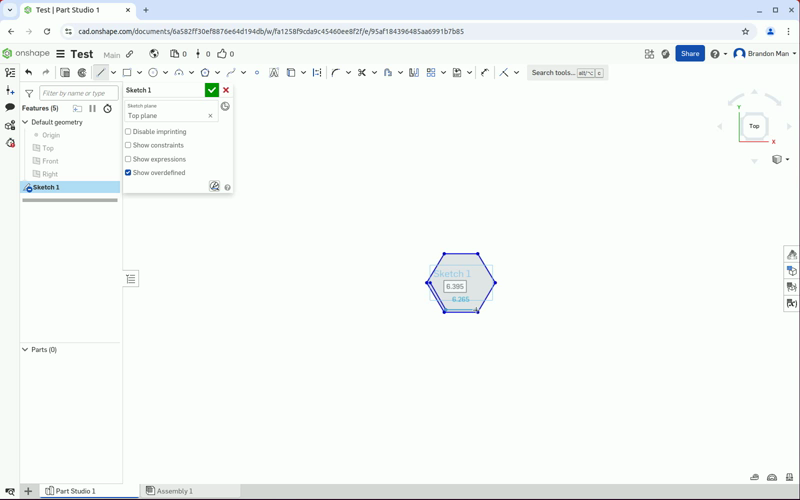
scroll(6)
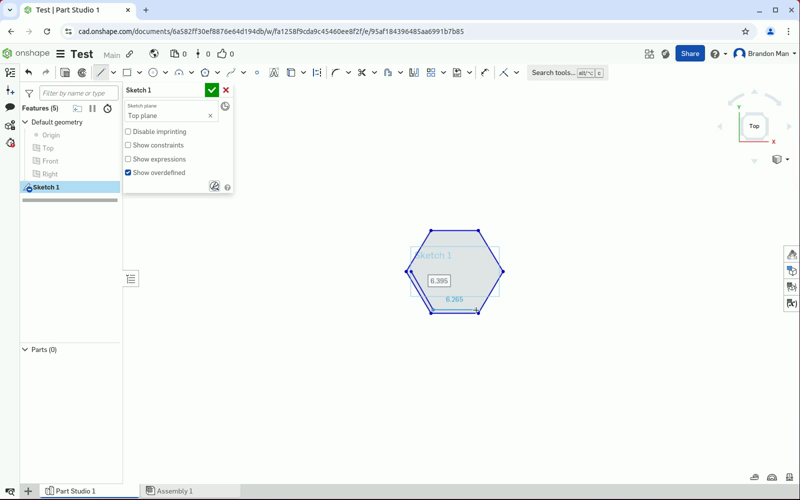
scroll(6)
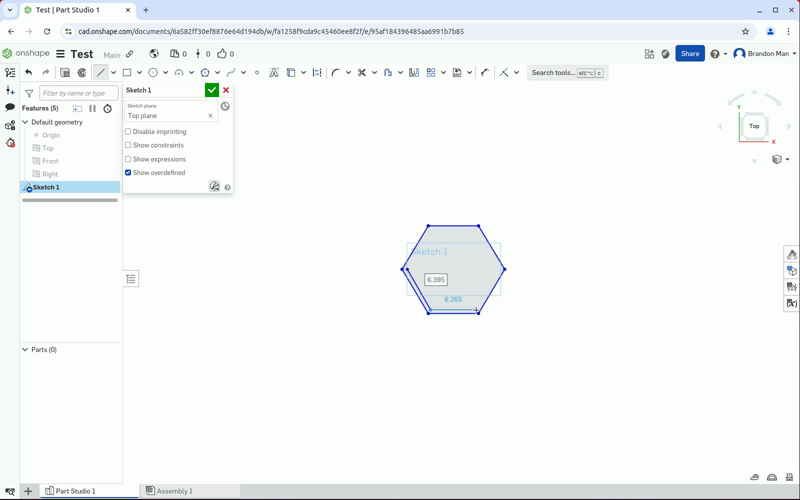
scroll(6)
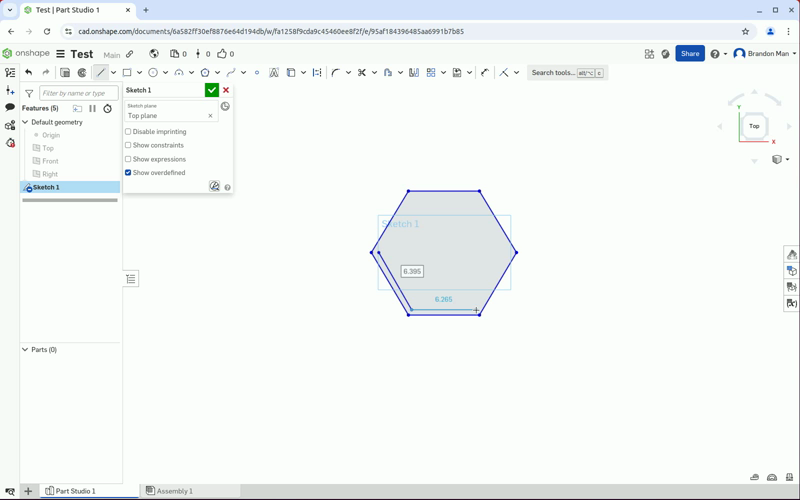
scroll(6)
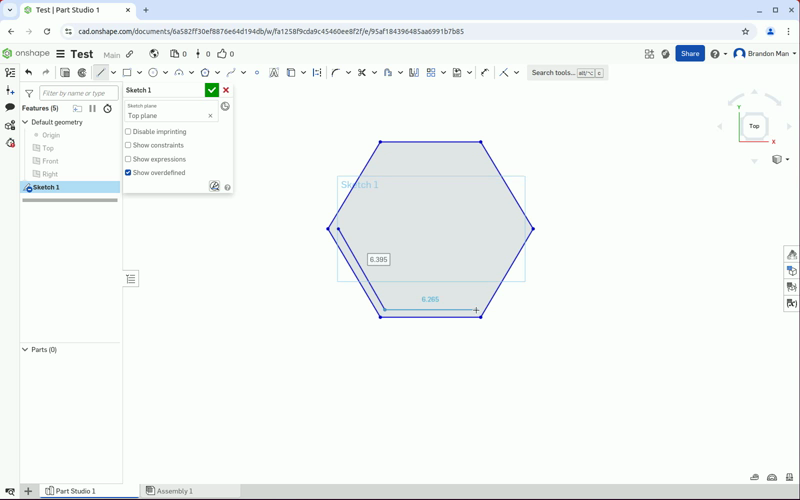
scroll(6)
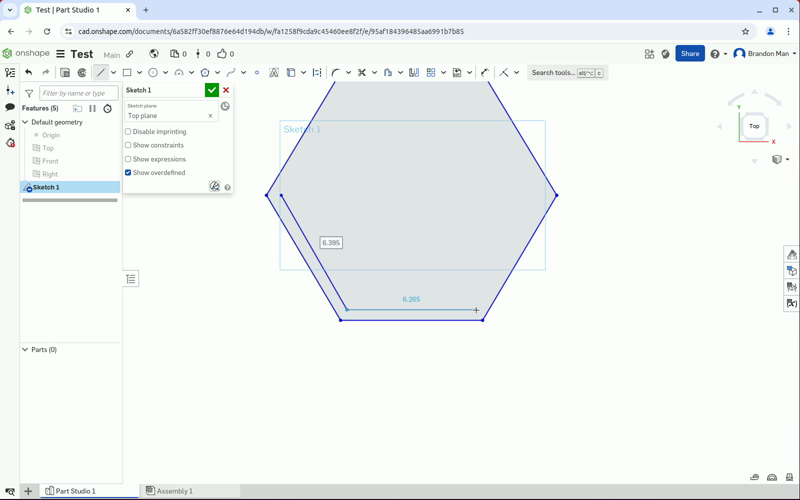
scroll(6)
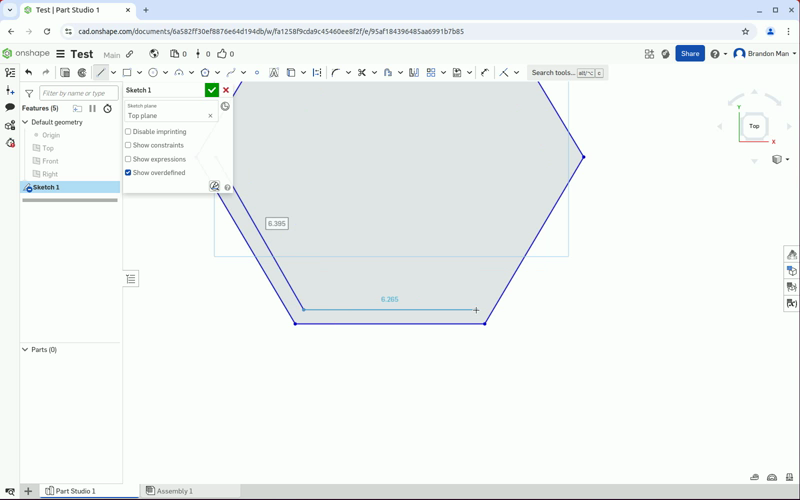
scroll(6)
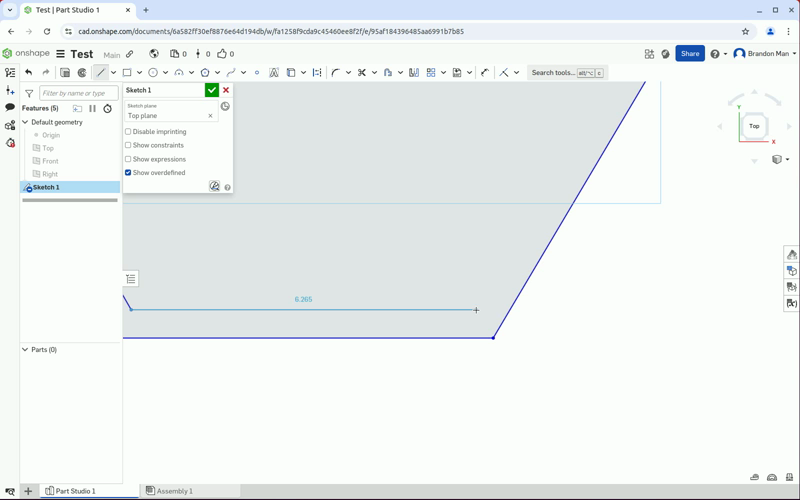
click(476, 309)
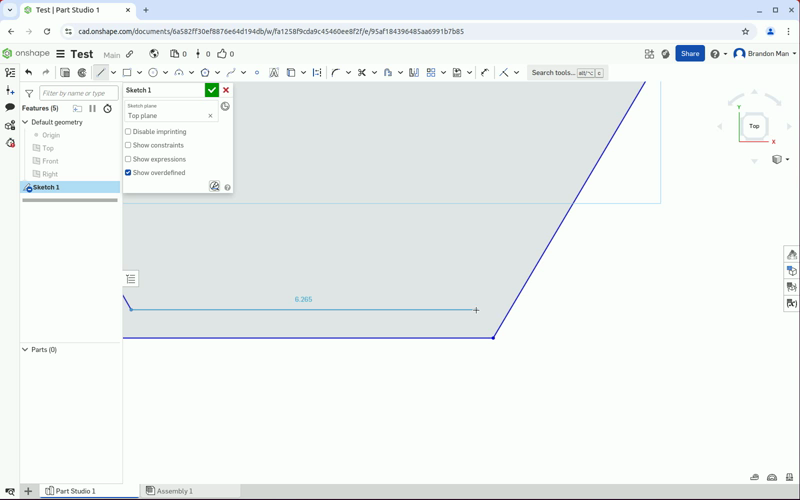
scroll(-6)
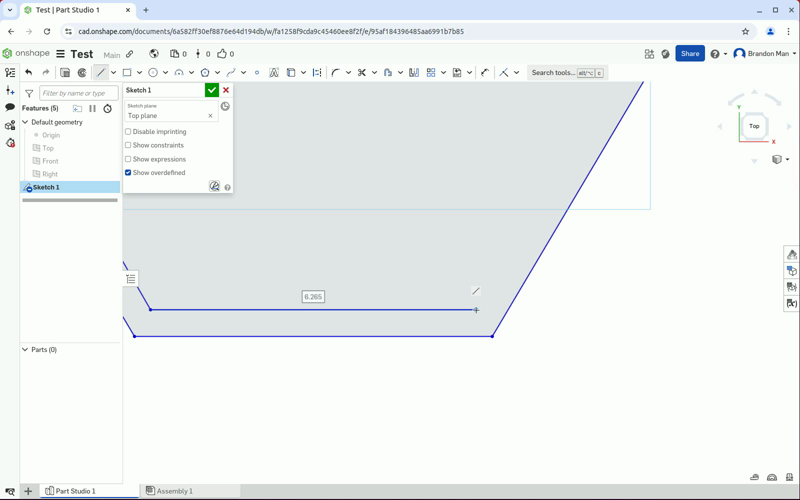
scroll(-6)
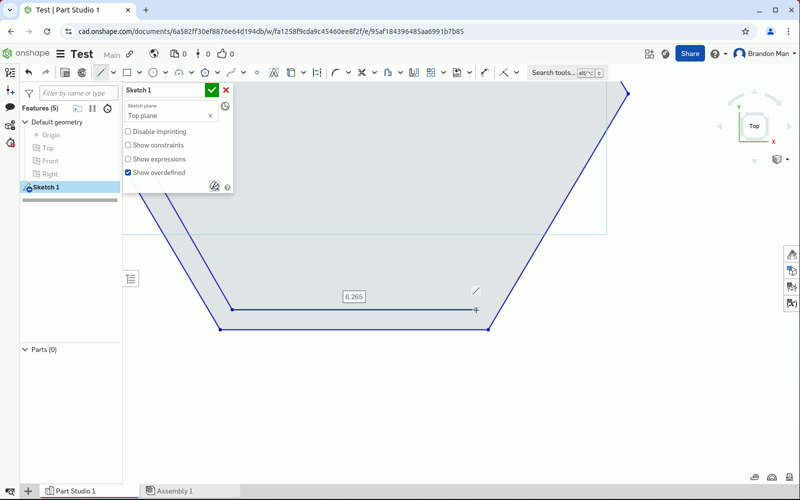
scroll(-6)
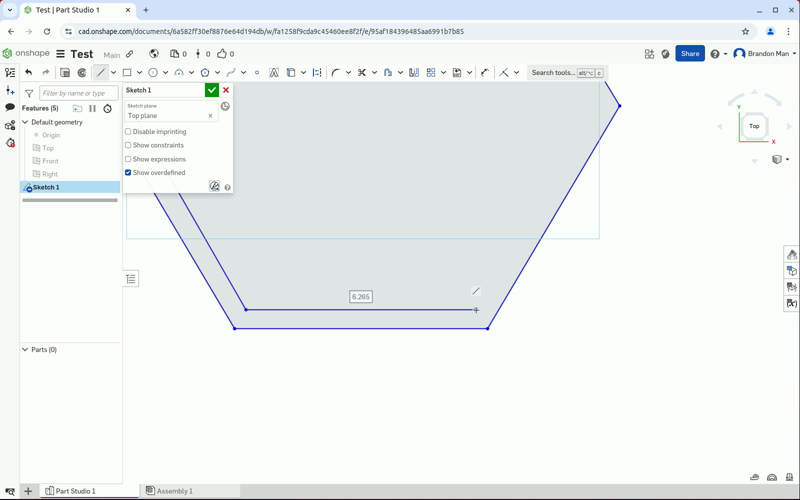
scroll(-6)
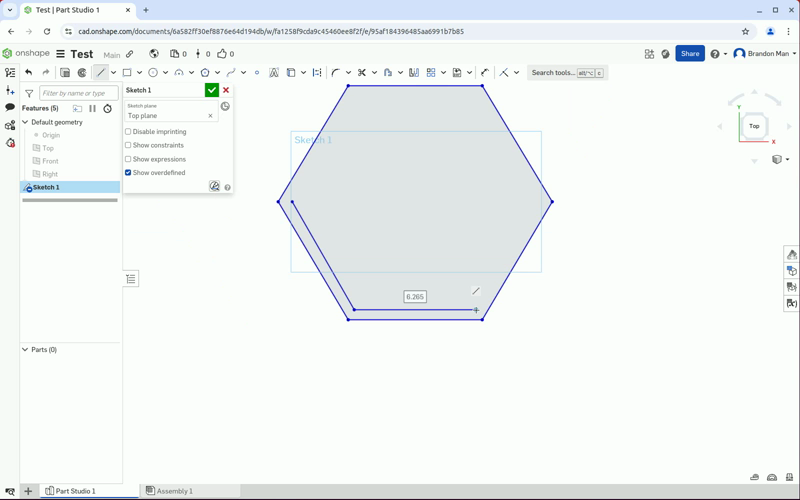
scroll(-6)
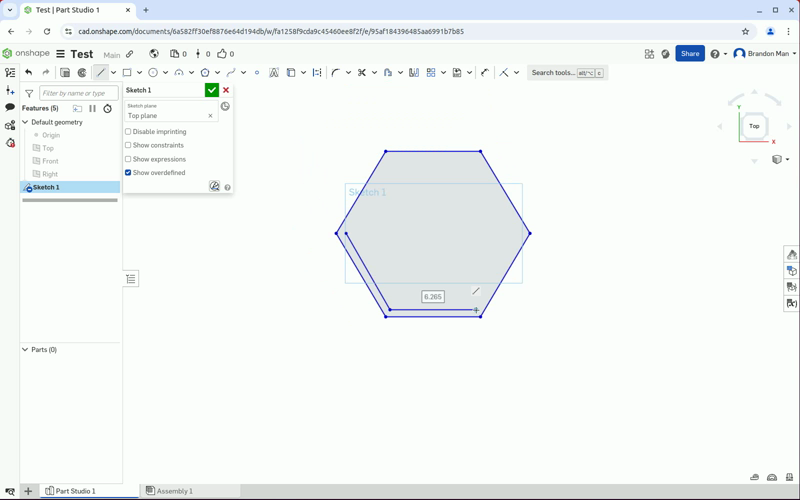
scroll(-6)
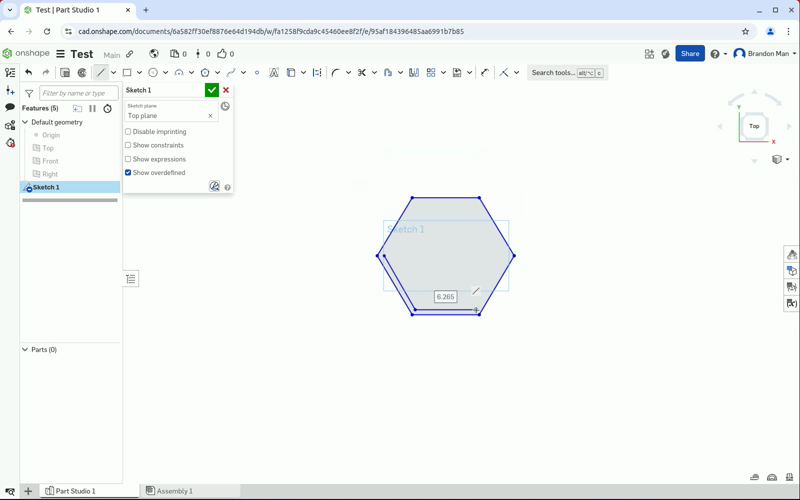
scroll(-6)
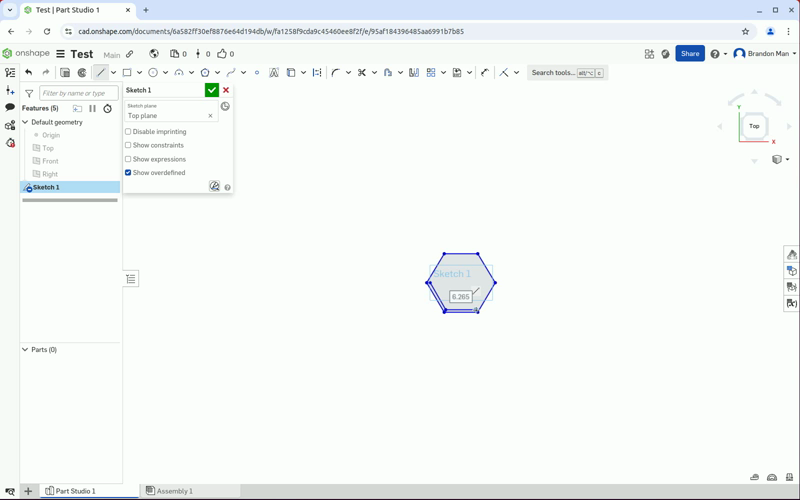
key_up(shift)
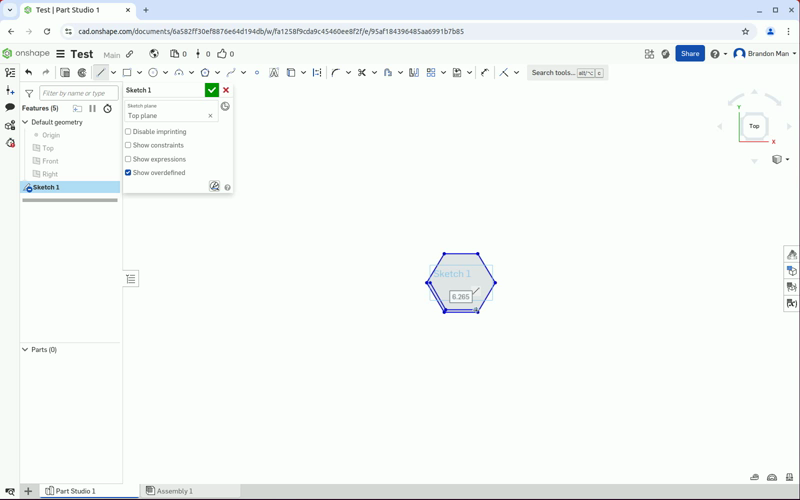
key_down(shift)
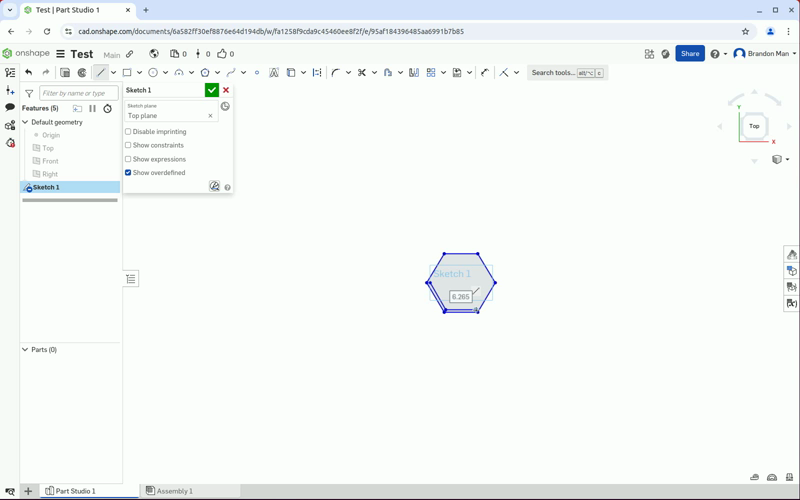
mouse_move(506, 309)
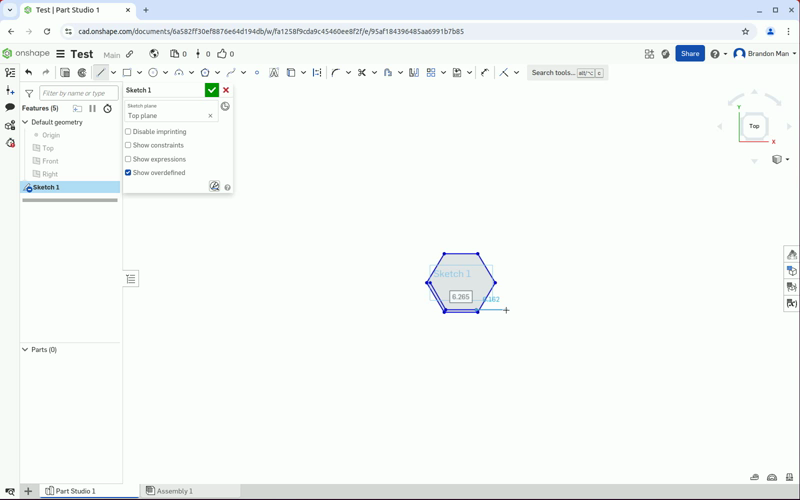
mouse_move(491, 282)
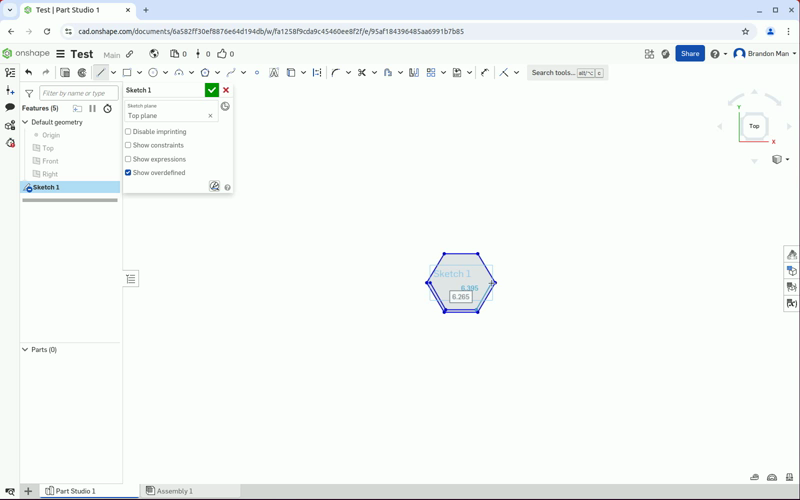
scroll(6)
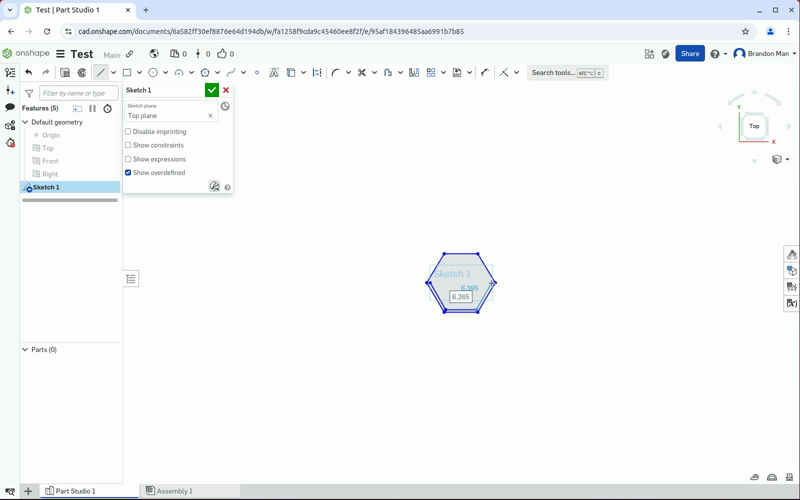
scroll(6)
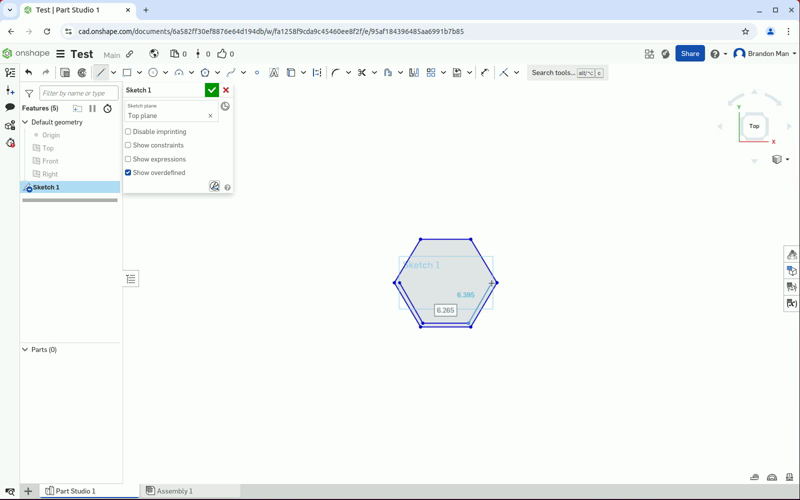
scroll(6)
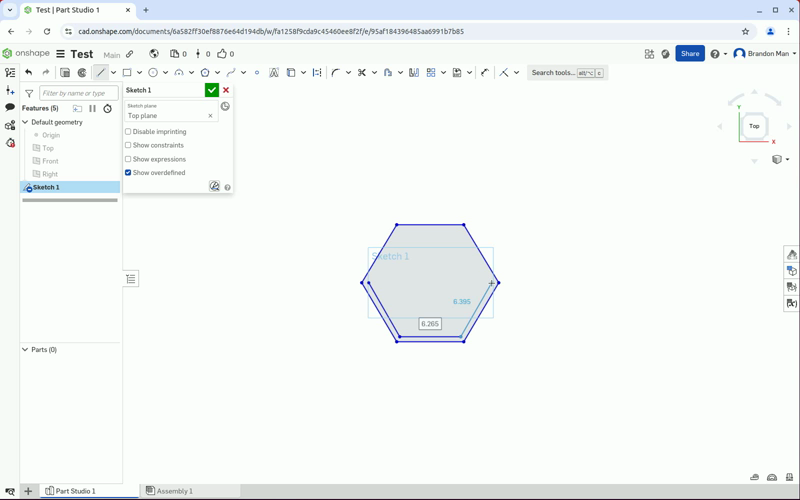
scroll(6)
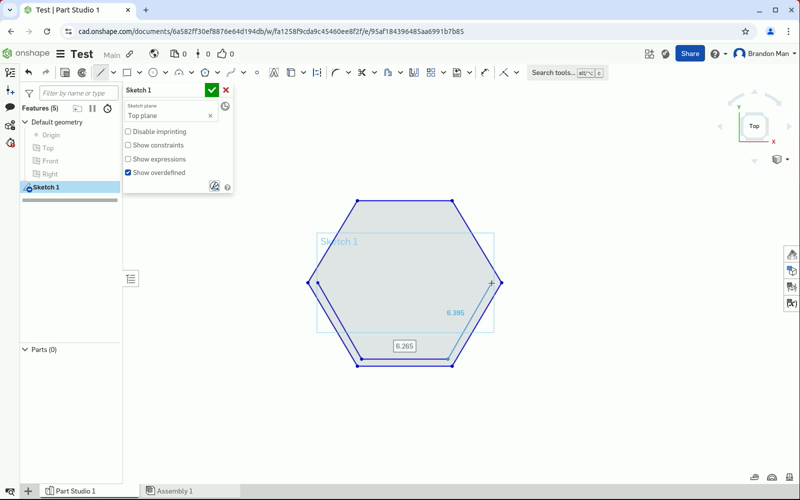
scroll(6)
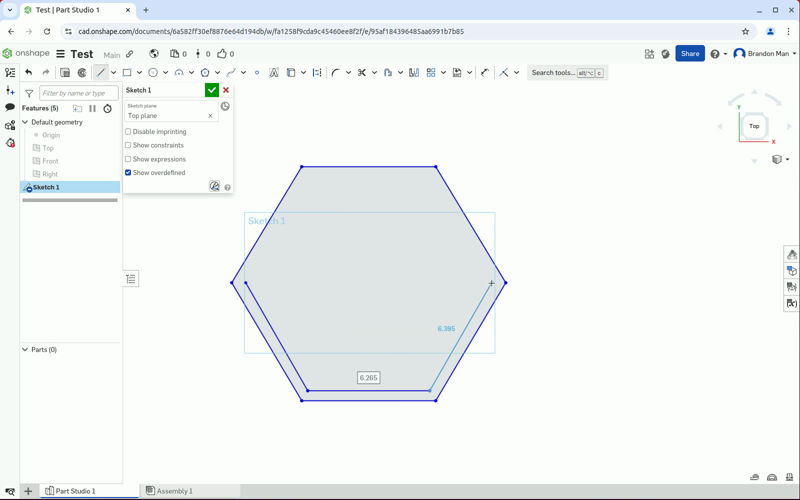
scroll(6)
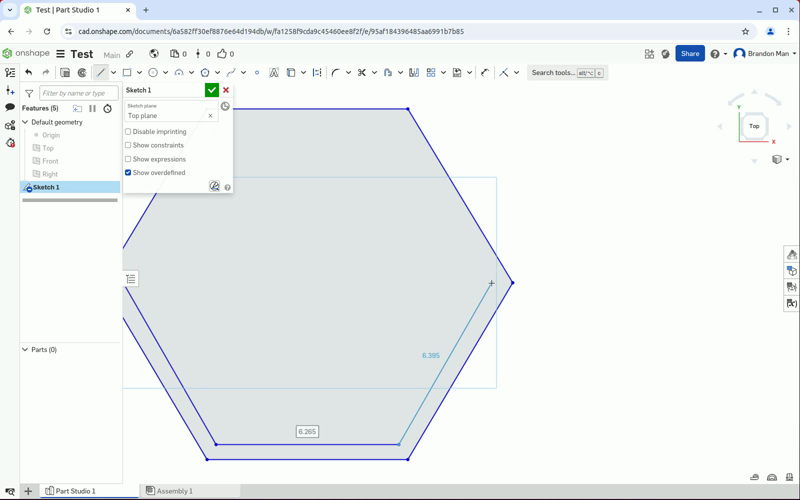
scroll(6)
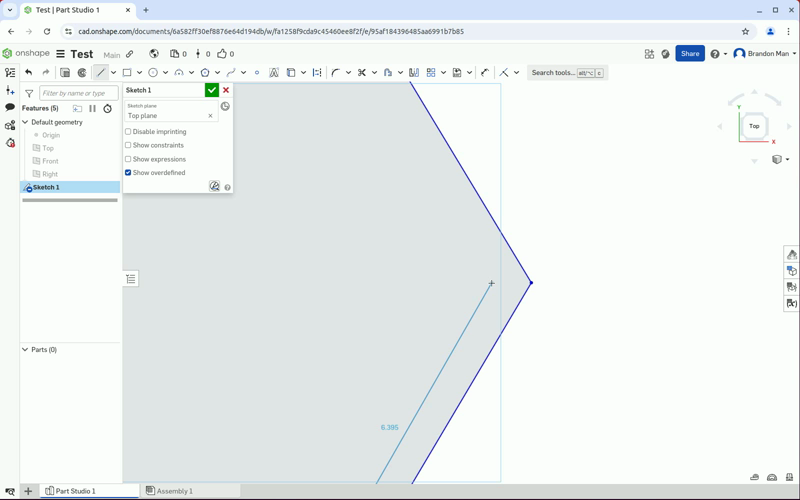
click(491, 282)
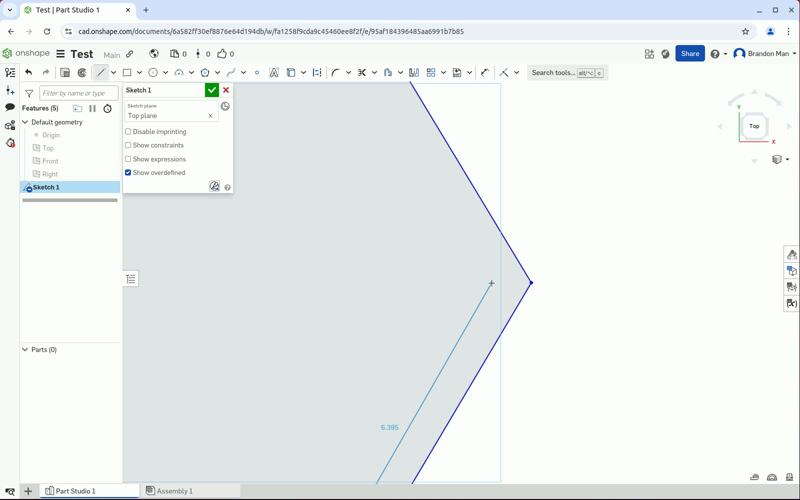
scroll(-6)
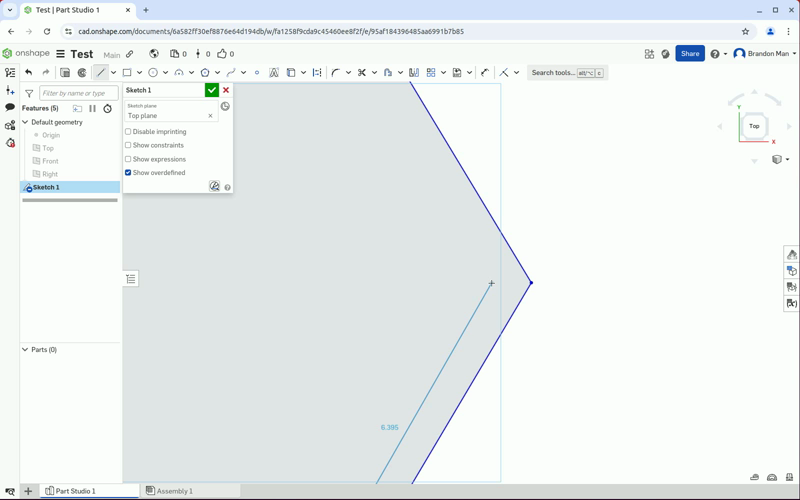
scroll(-6)
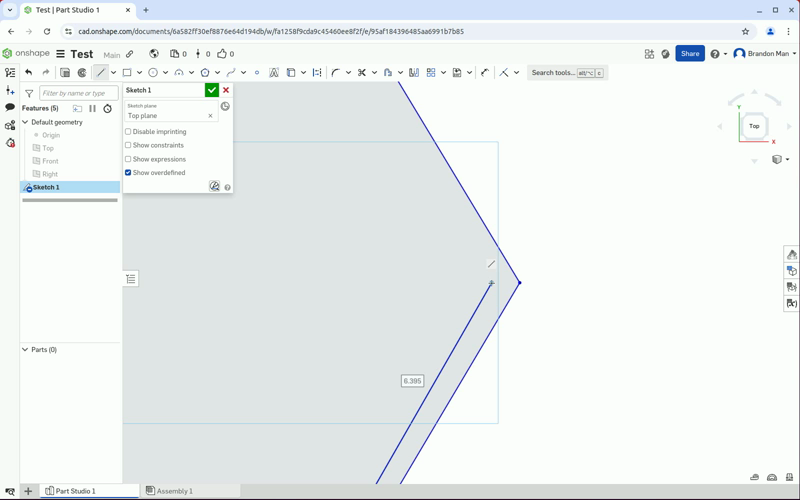
scroll(-6)
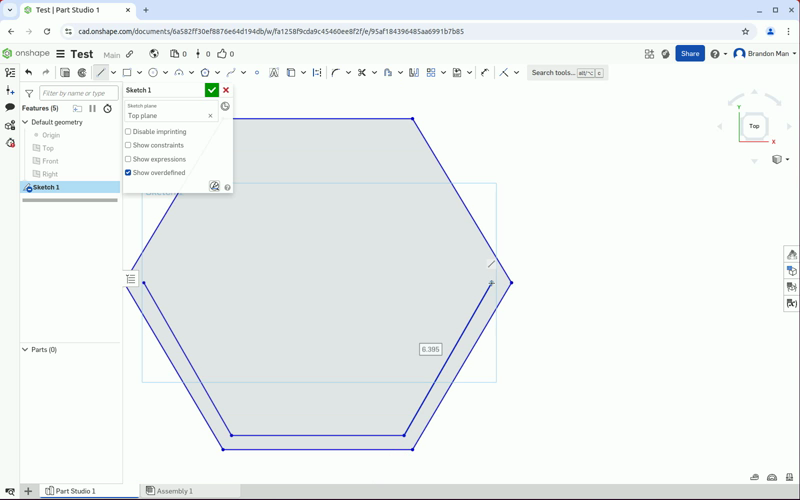
scroll(-6)
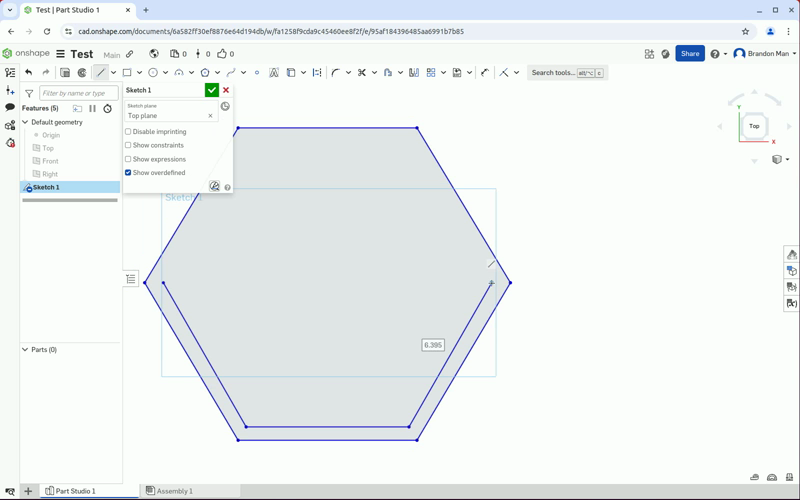
scroll(-6)
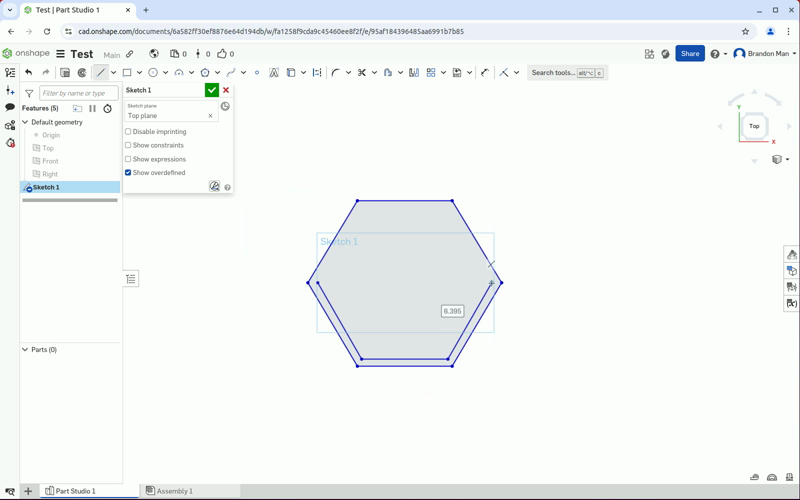
scroll(-6)
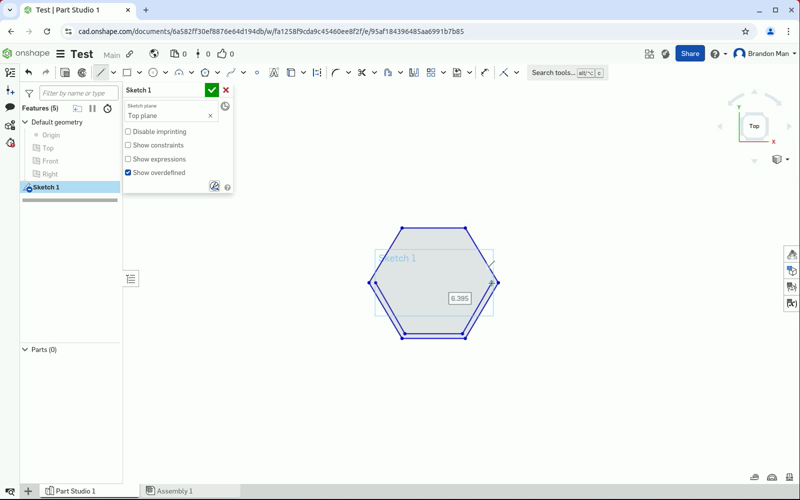
scroll(-6)
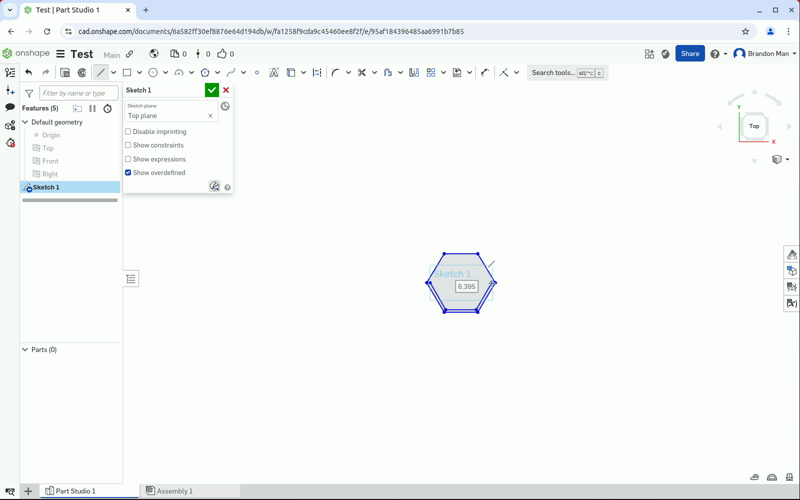
key_up(shift)
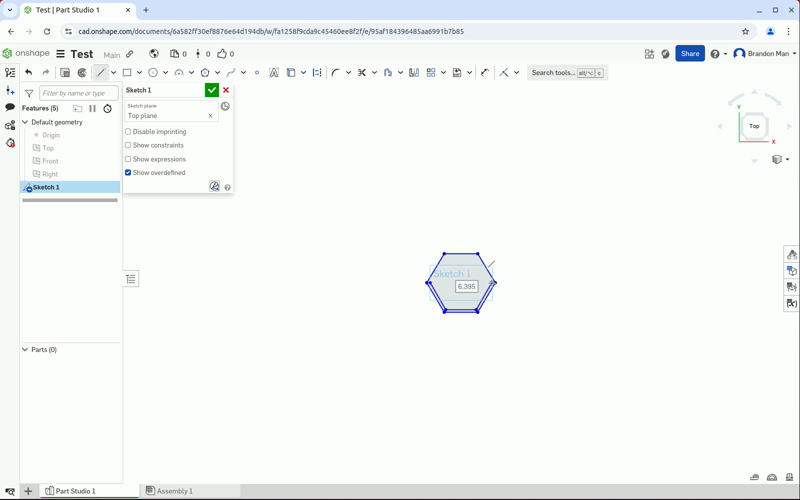
key_down(shift)
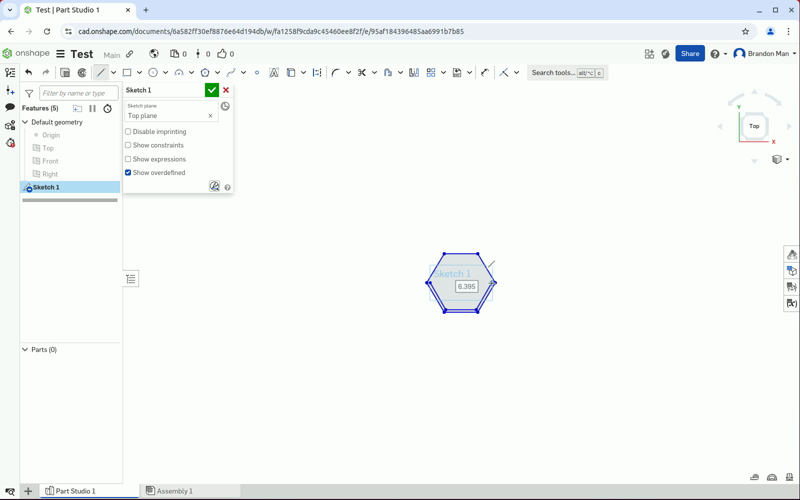
mouse_move(521, 282)
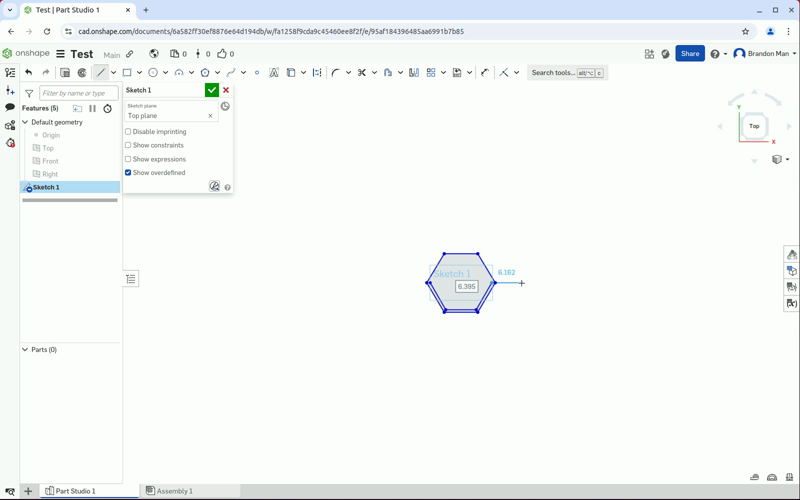
mouse_move(476, 256)
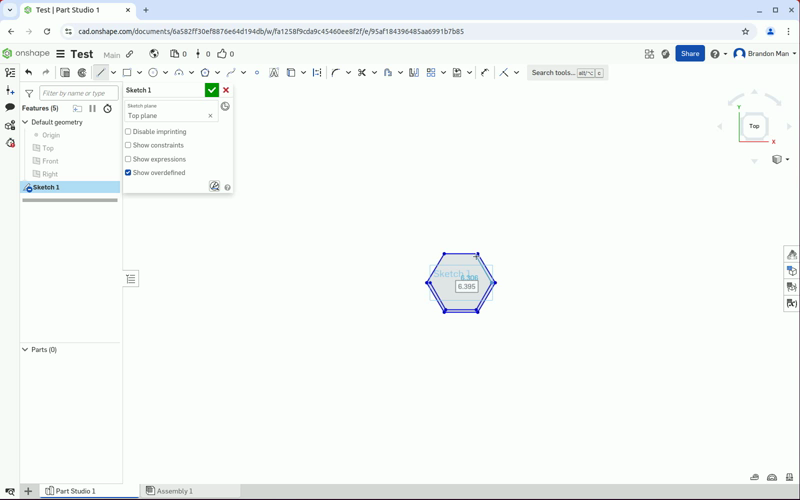
scroll(6)
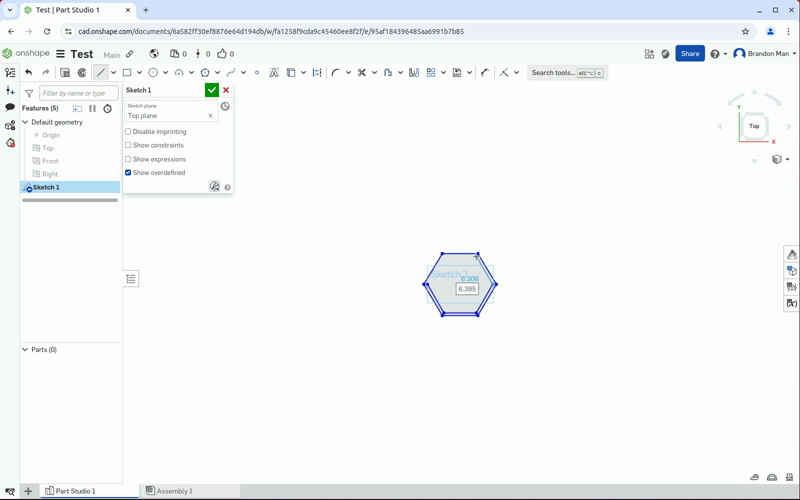
scroll(6)
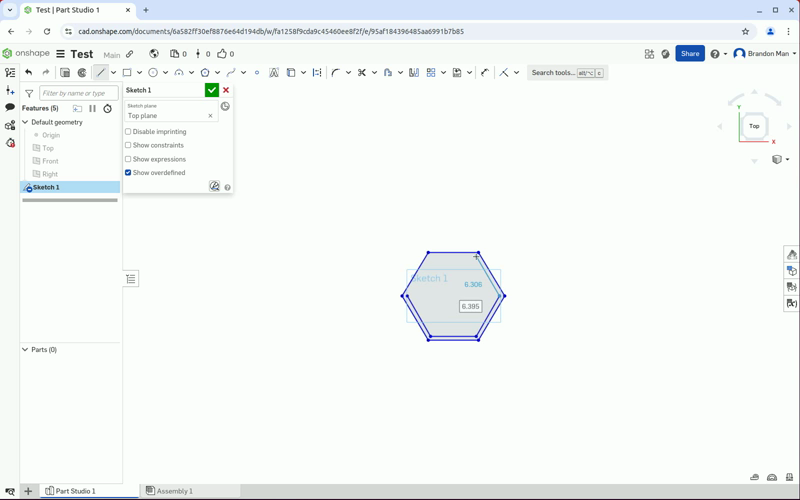
scroll(6)
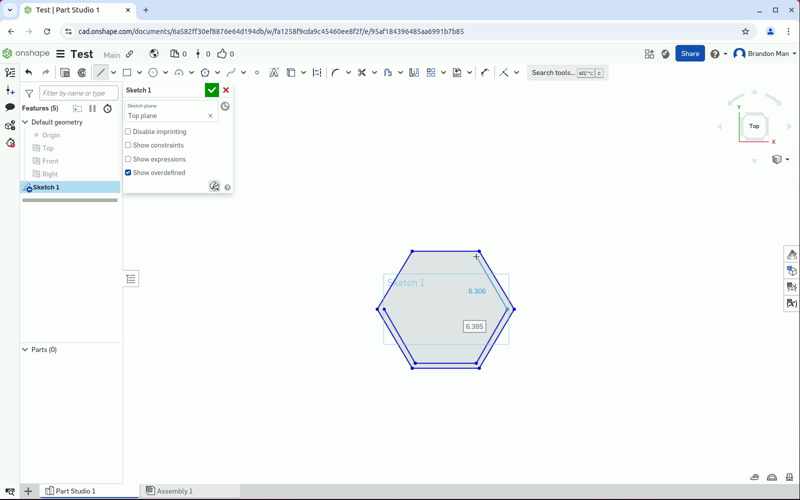
scroll(6)
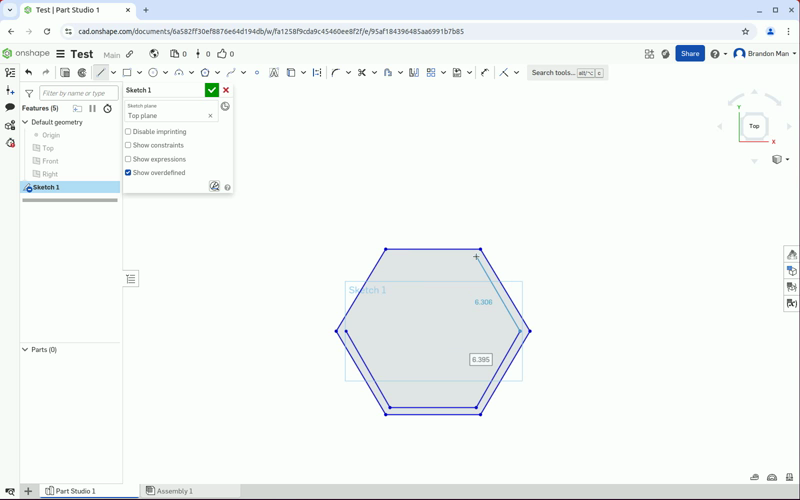
scroll(6)
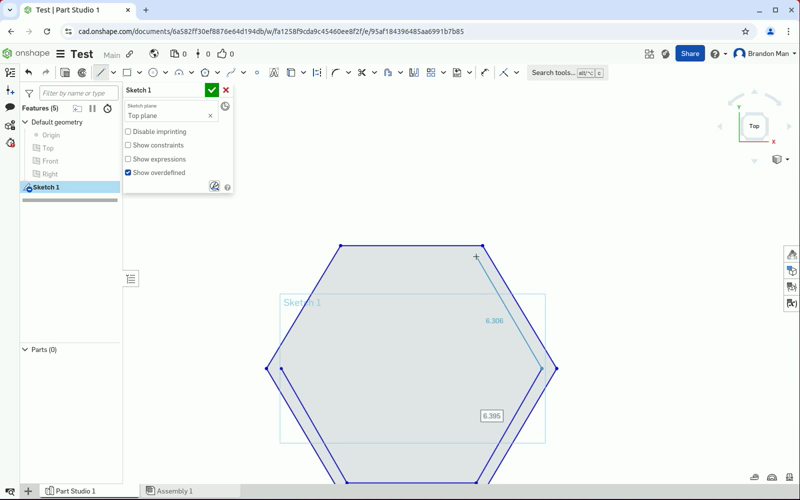
scroll(6)
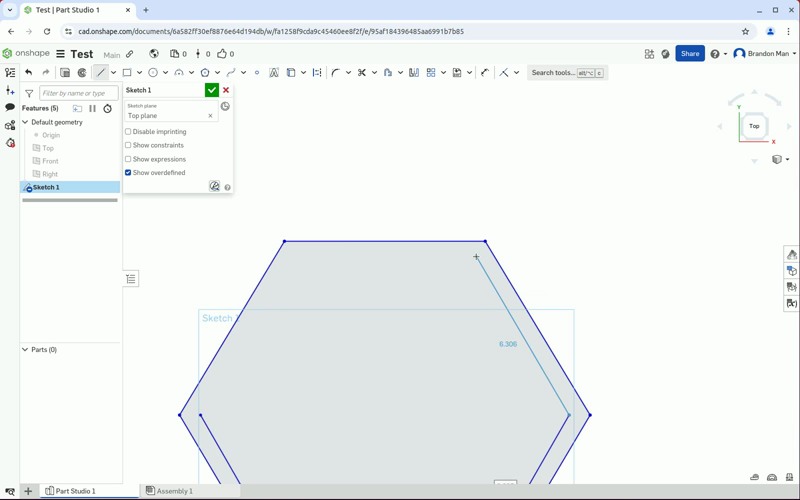
scroll(6)
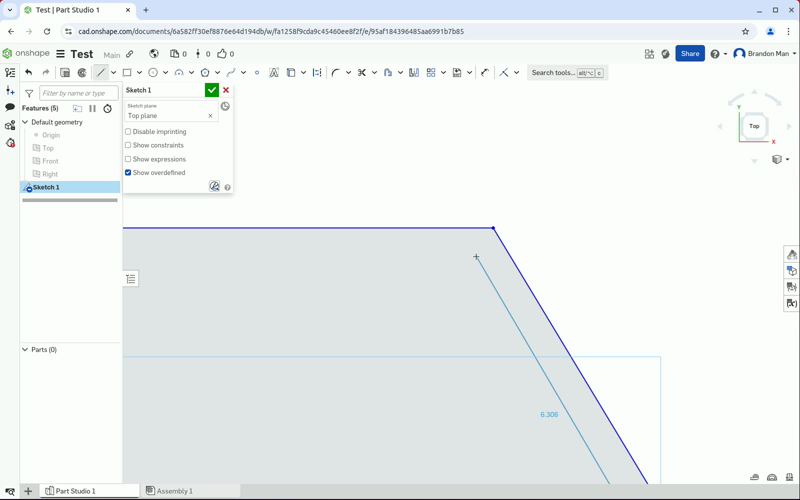
click(476, 256)
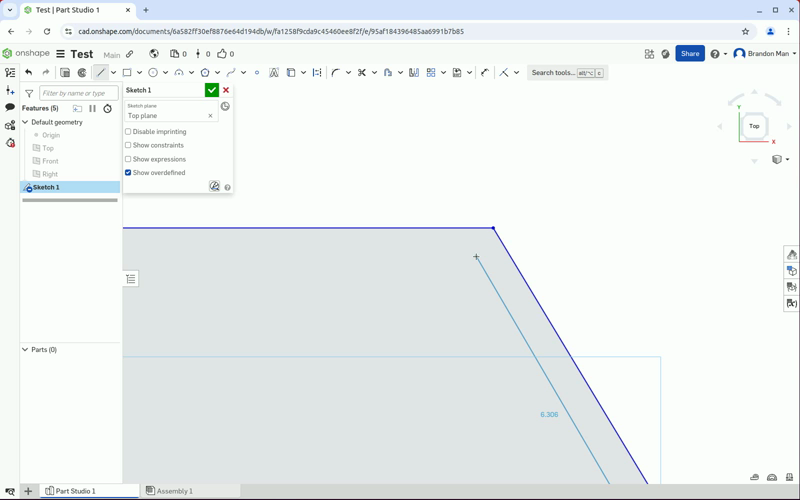
scroll(-6)
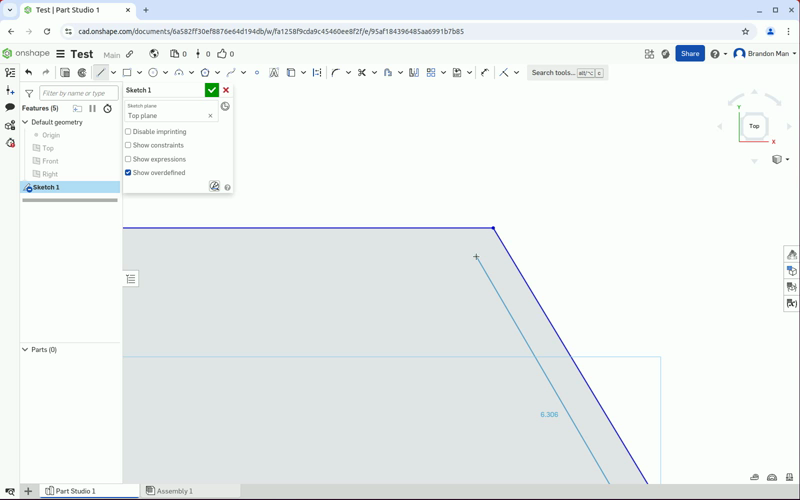
scroll(-6)
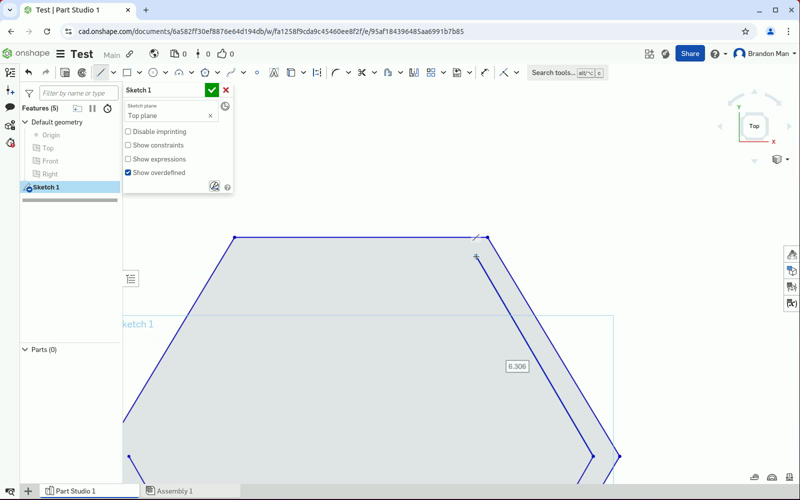
scroll(-6)
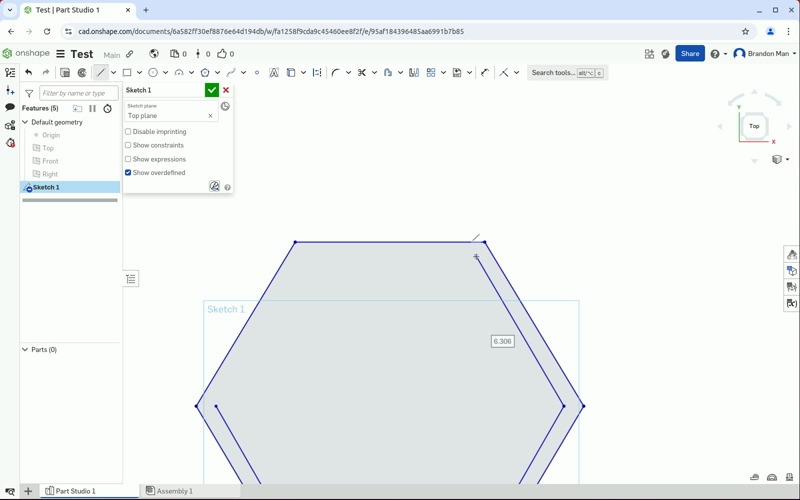
scroll(-6)
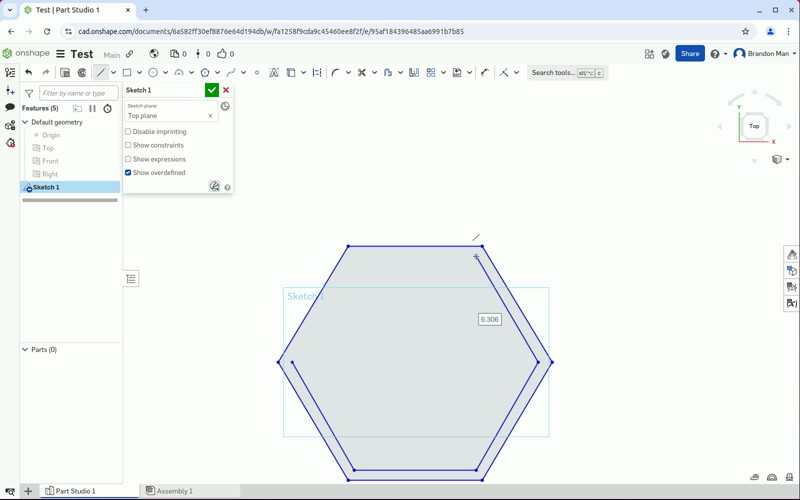
scroll(-6)
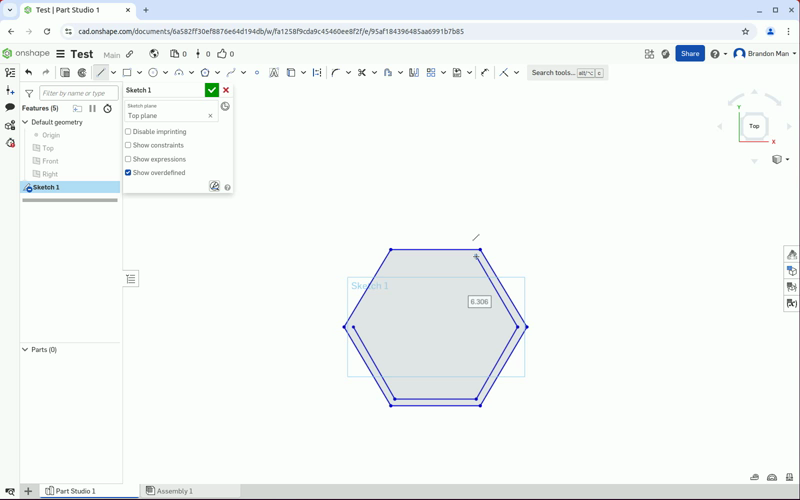
scroll(-6)
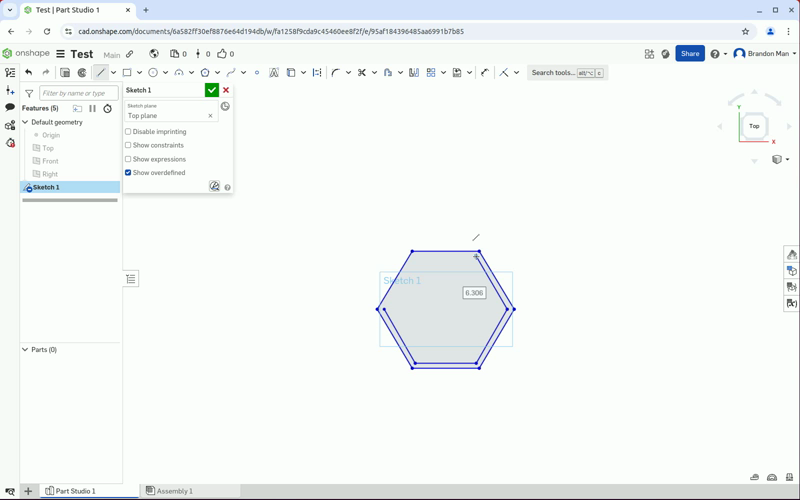
scroll(-6)
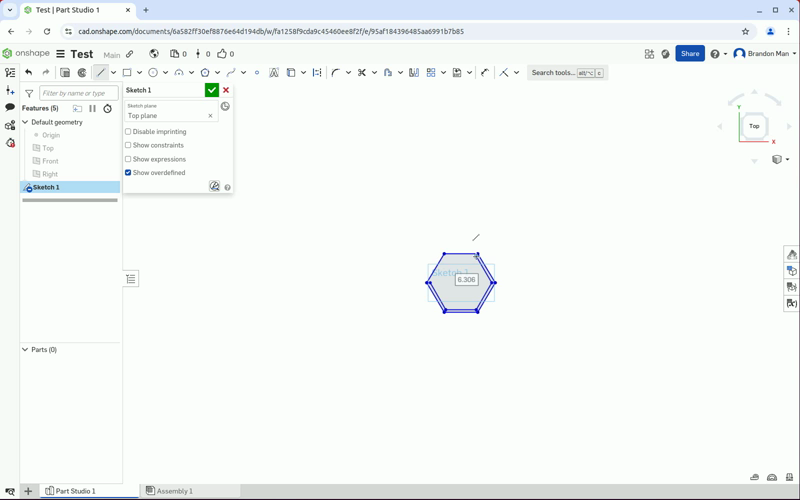
key_up(shift)
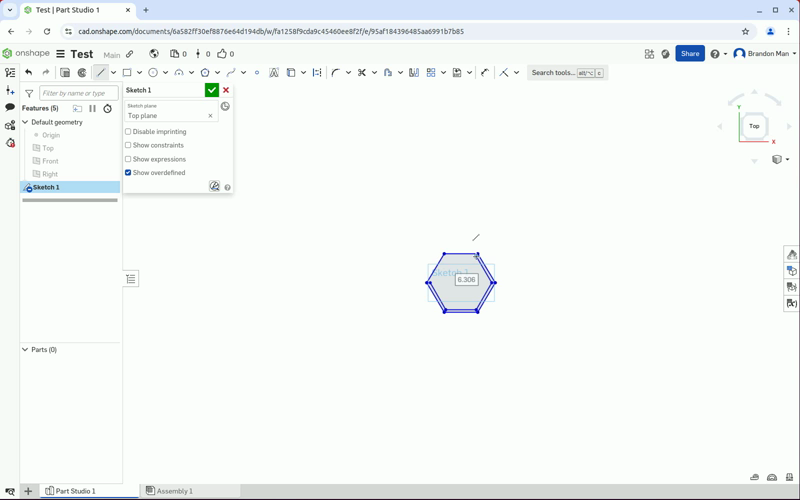
key_down(shift)
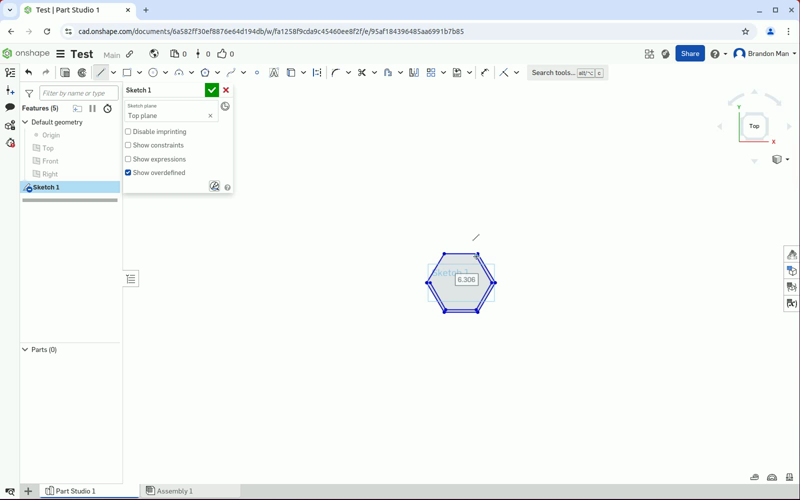
mouse_move(506, 256)
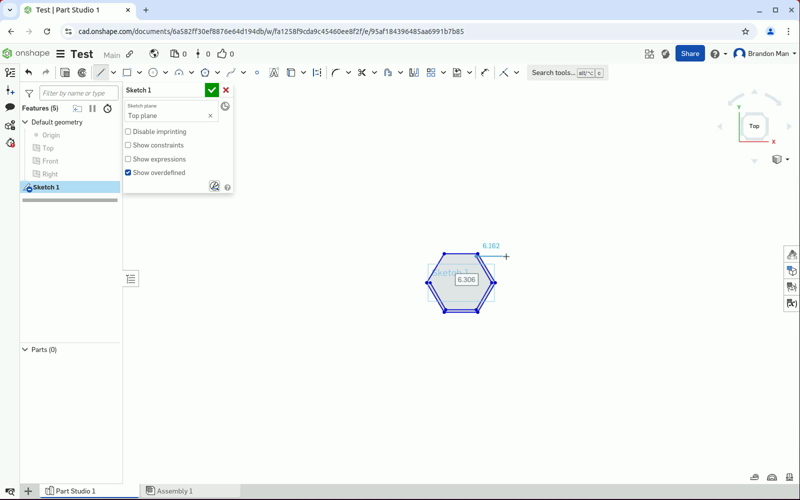
mouse_move(445, 256)
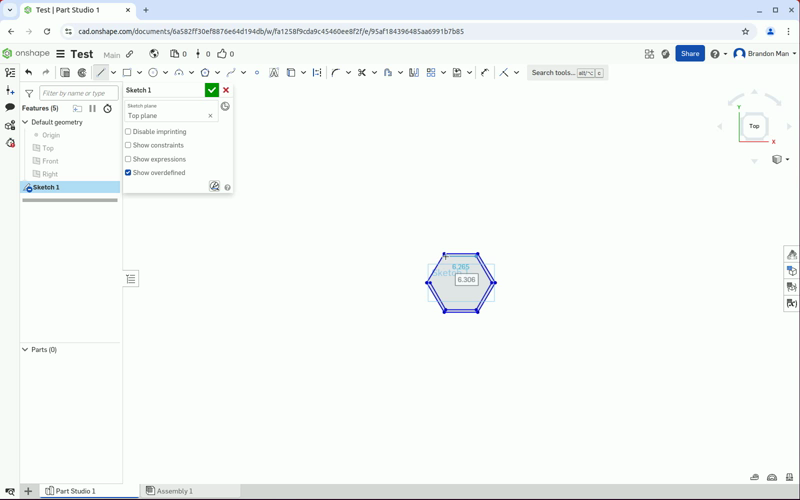
scroll(6)
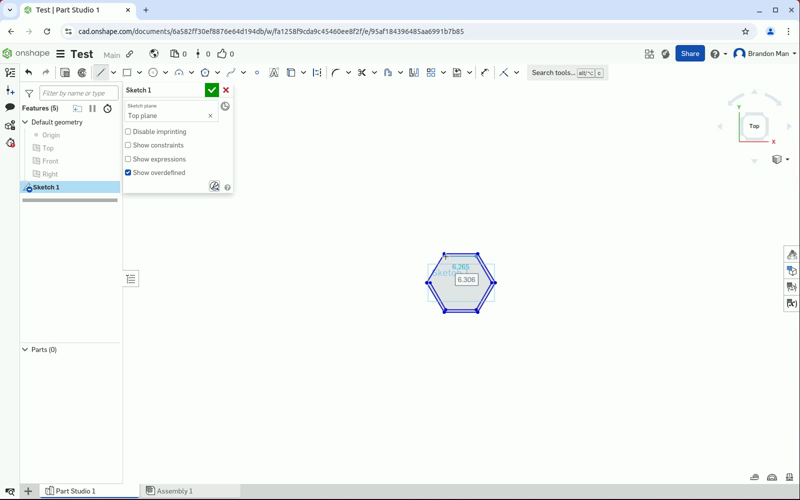
scroll(6)
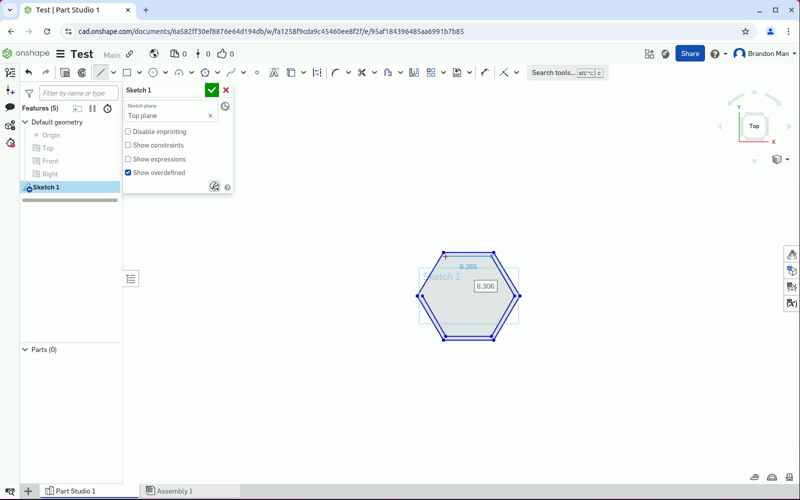
scroll(6)
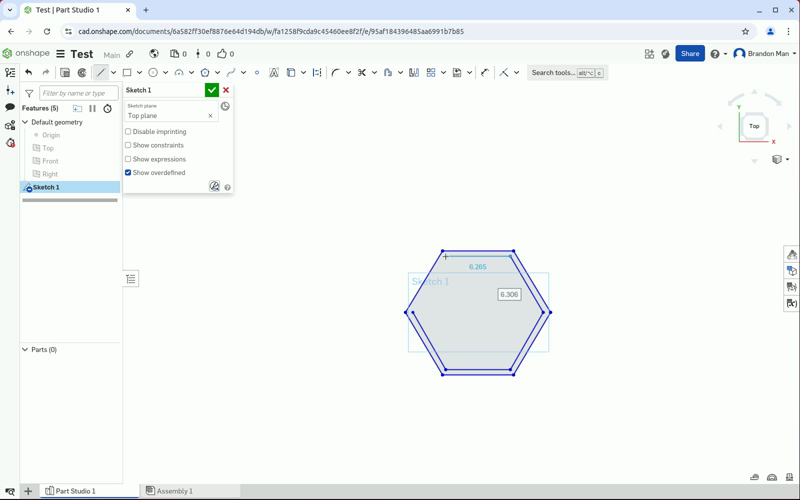
scroll(6)
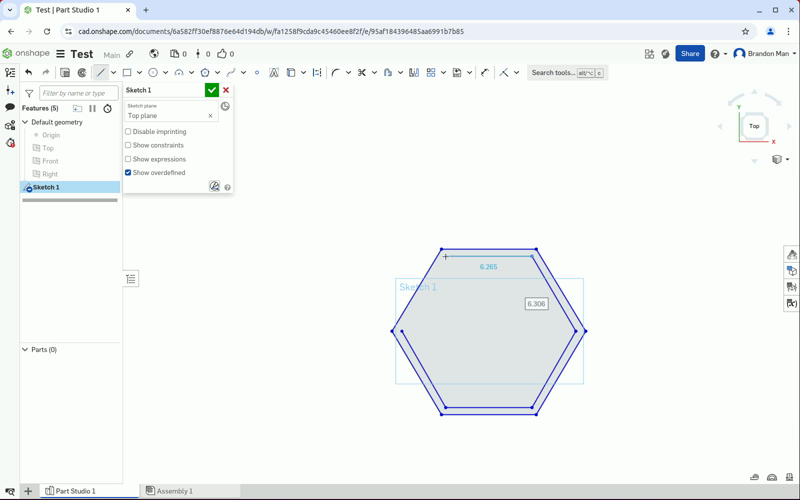
scroll(6)
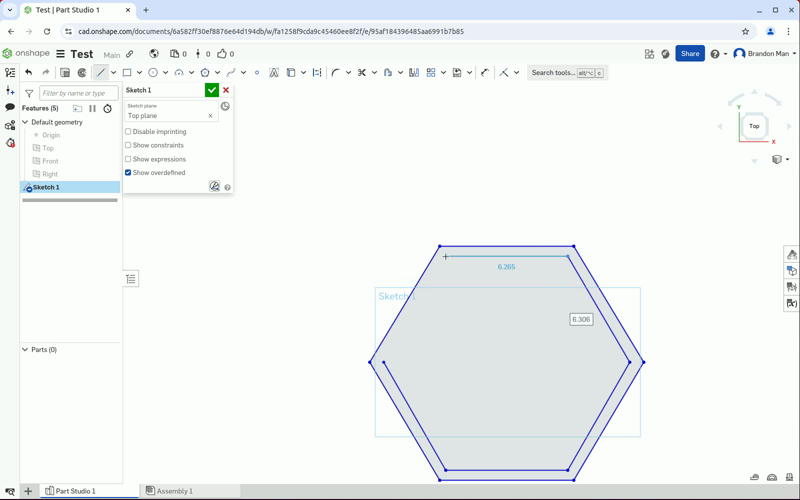
scroll(6)
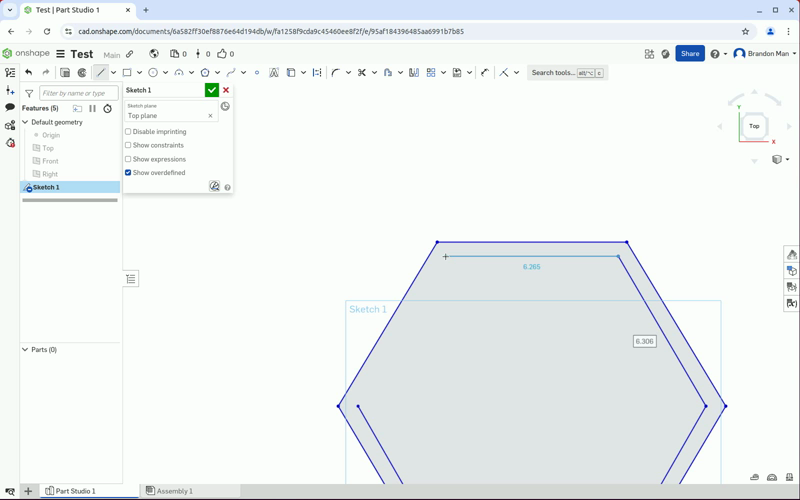
scroll(6)
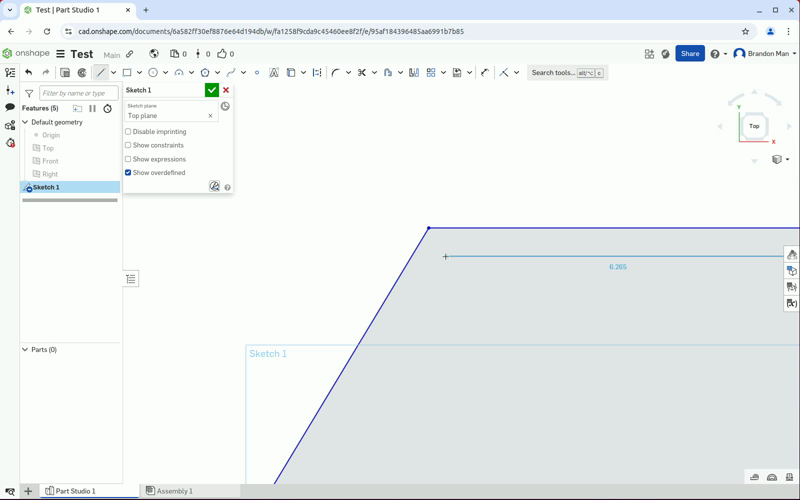
click(445, 256)
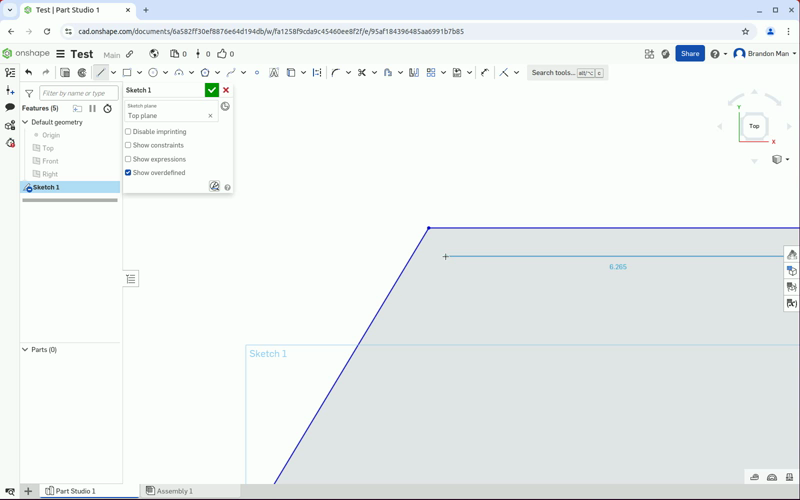
scroll(-6)
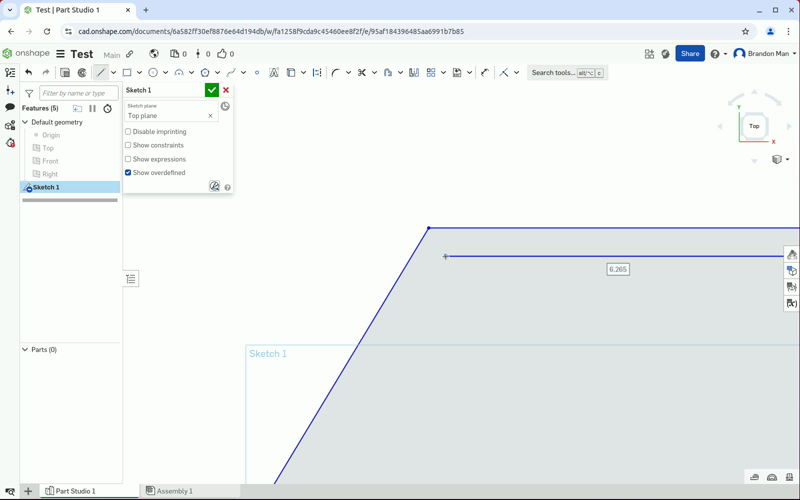
scroll(-6)
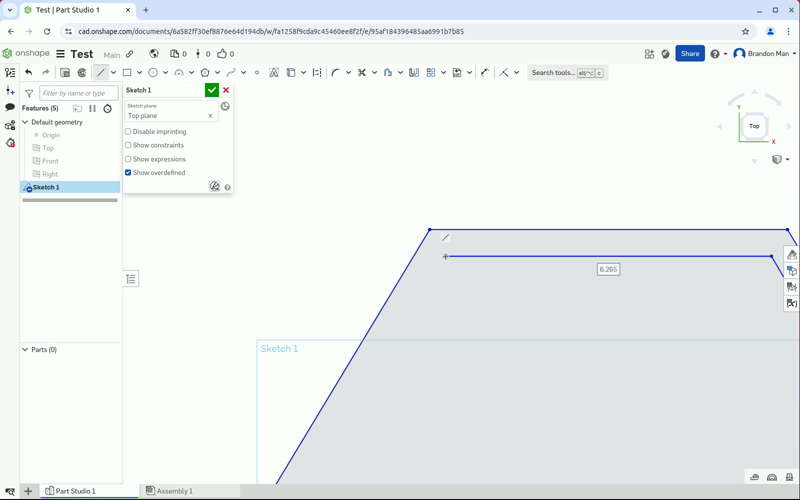
scroll(-6)
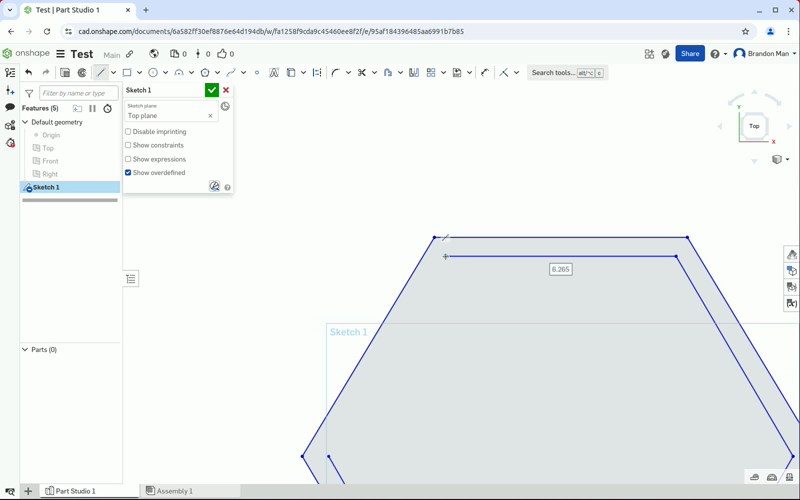
scroll(-6)
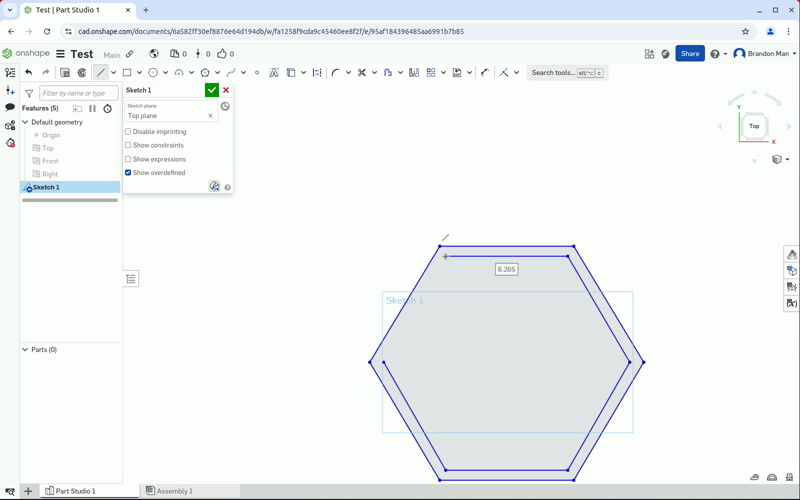
scroll(-6)
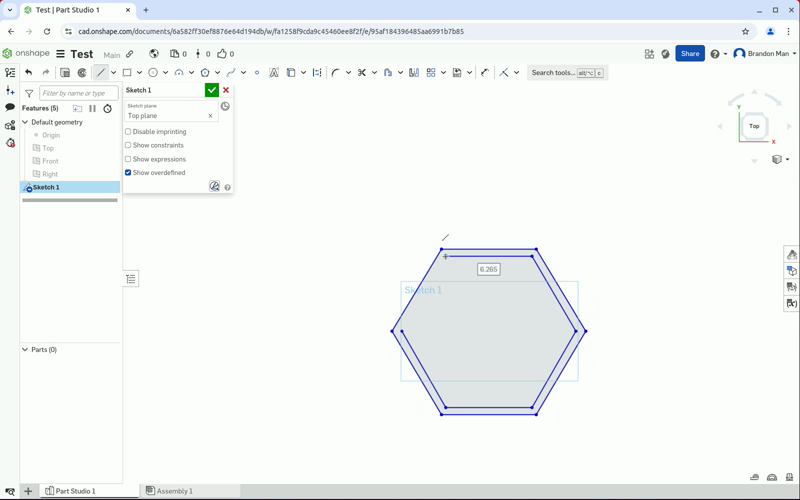
scroll(-6)
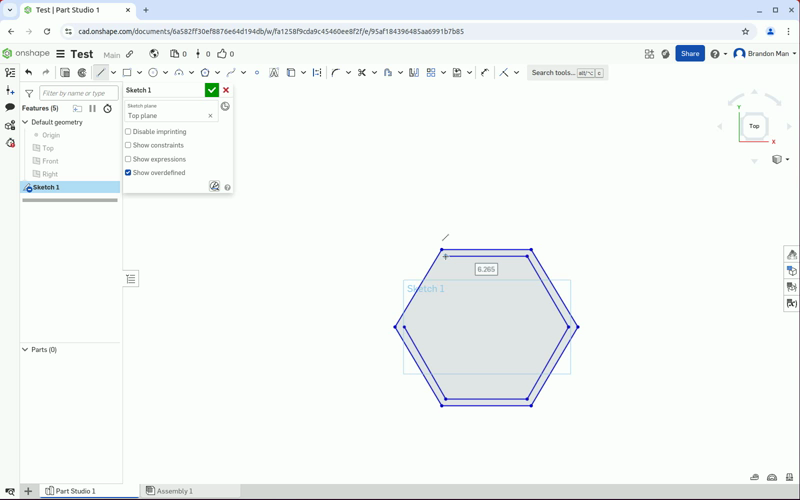
scroll(-6)
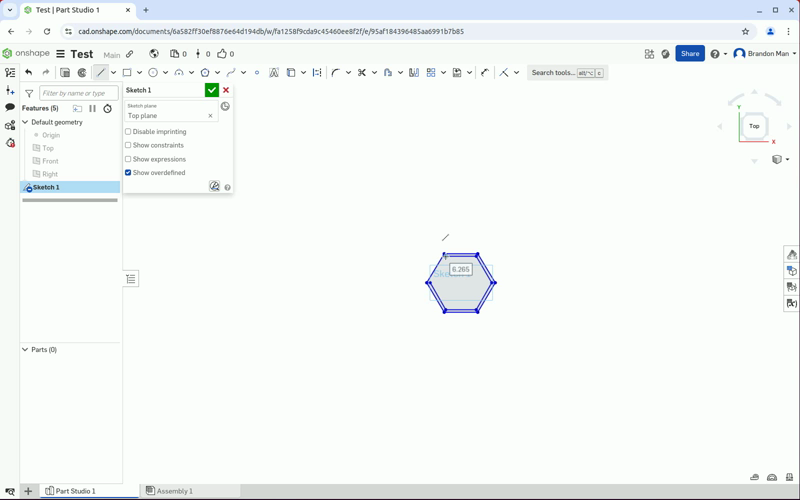
key_up(shift)
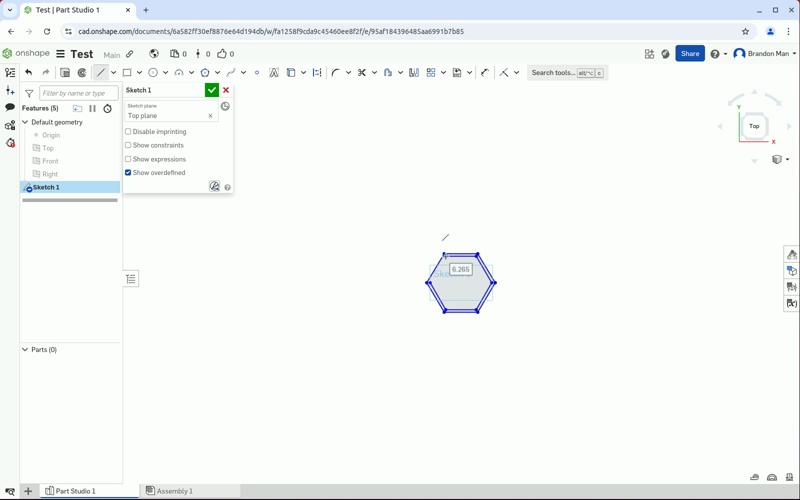
mouse_move(475, 256)
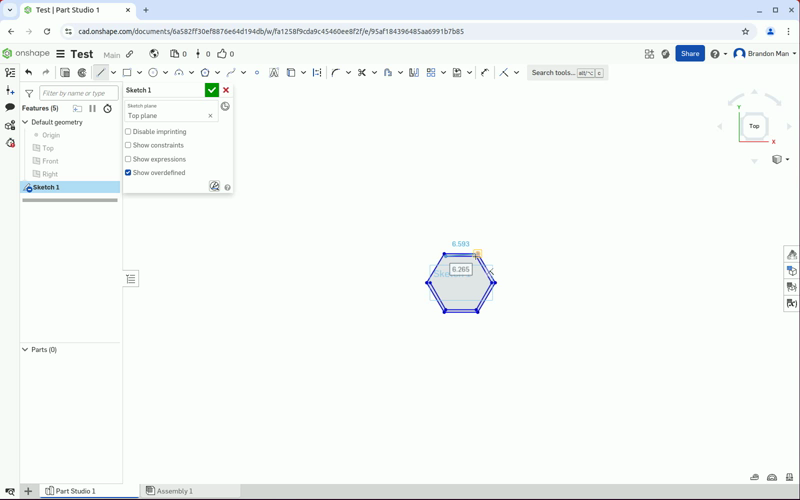
key_down(shift)
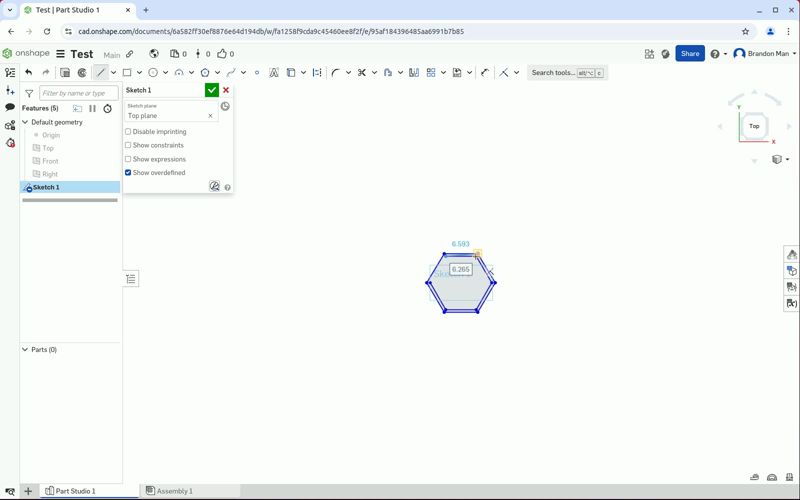
mouse_move(430, 282)
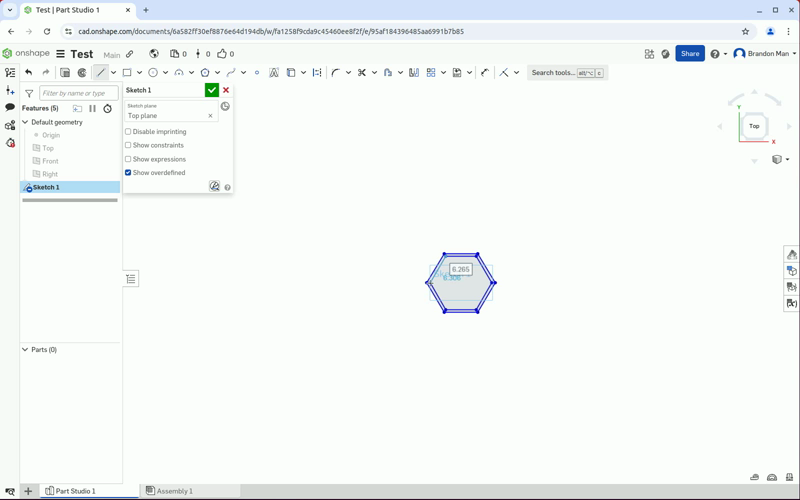
scroll(6)
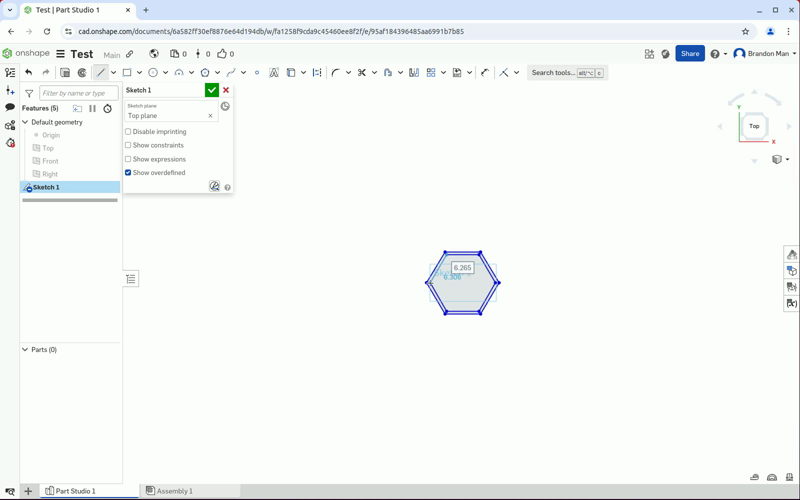
scroll(6)
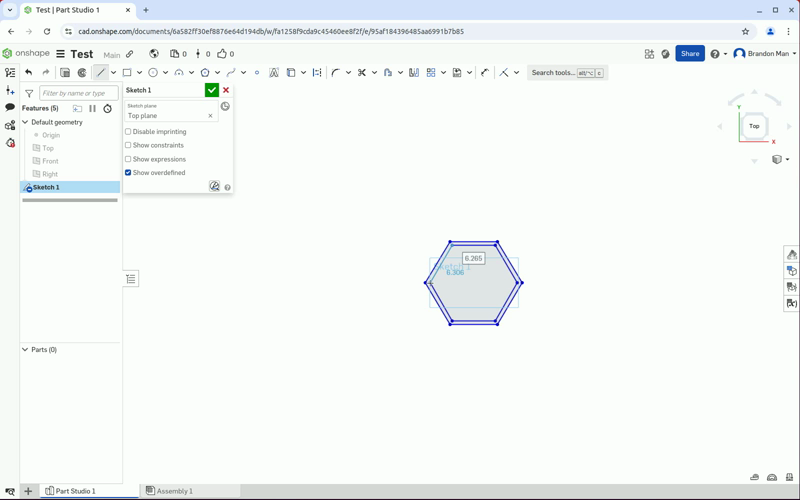
scroll(6)
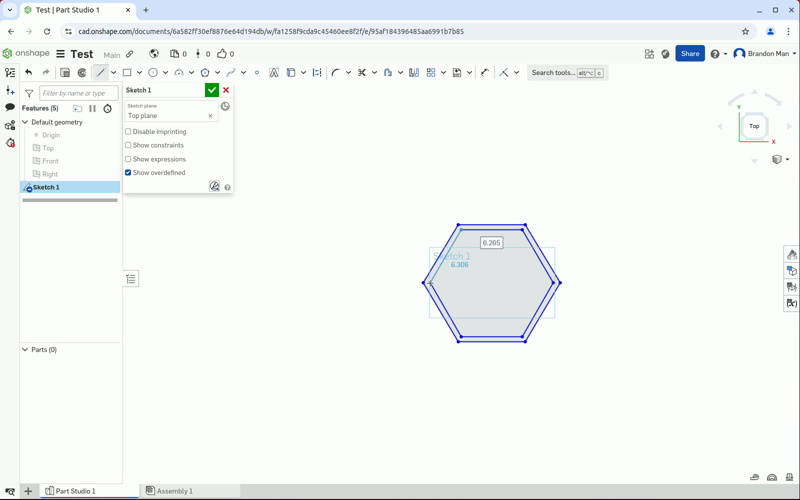
scroll(6)
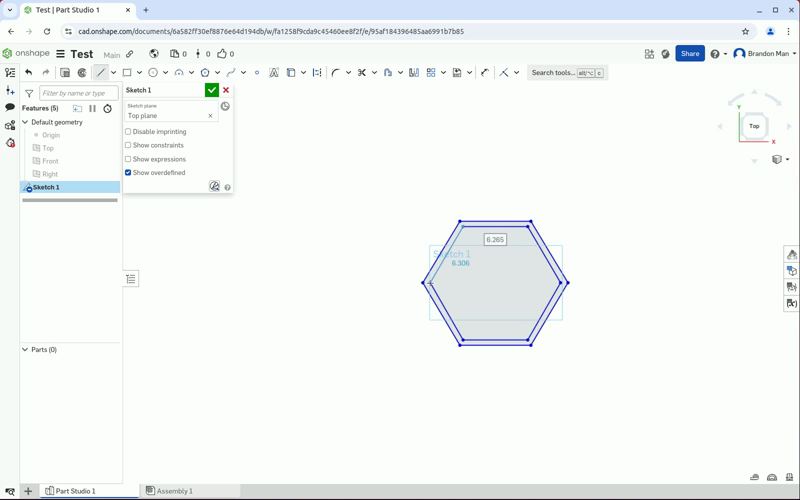
scroll(6)
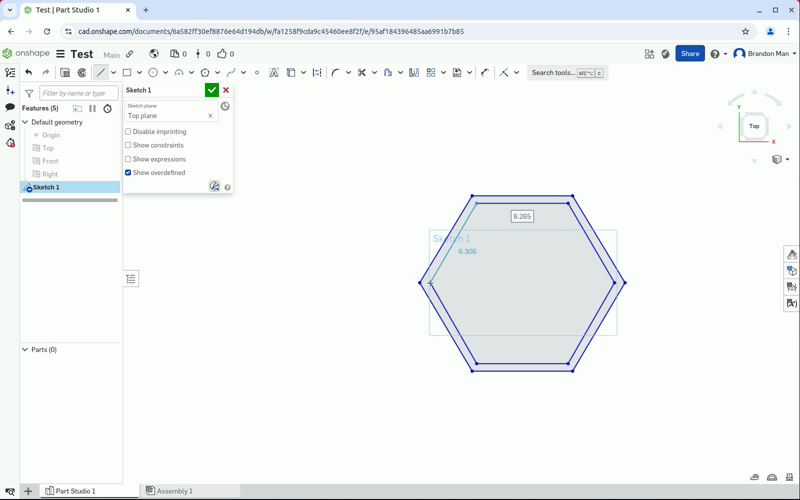
scroll(6)
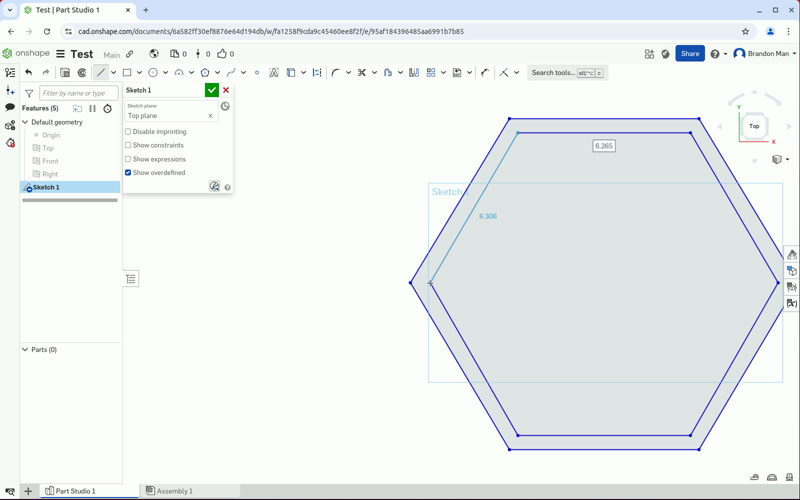
scroll(6)
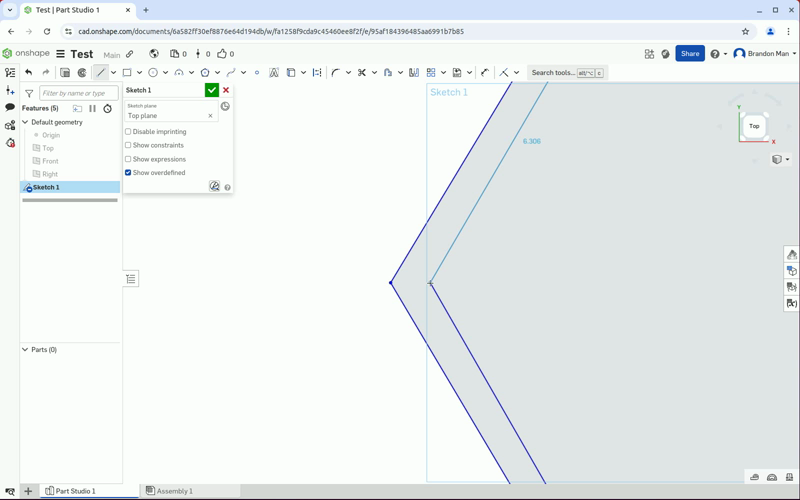
key_up(shift)
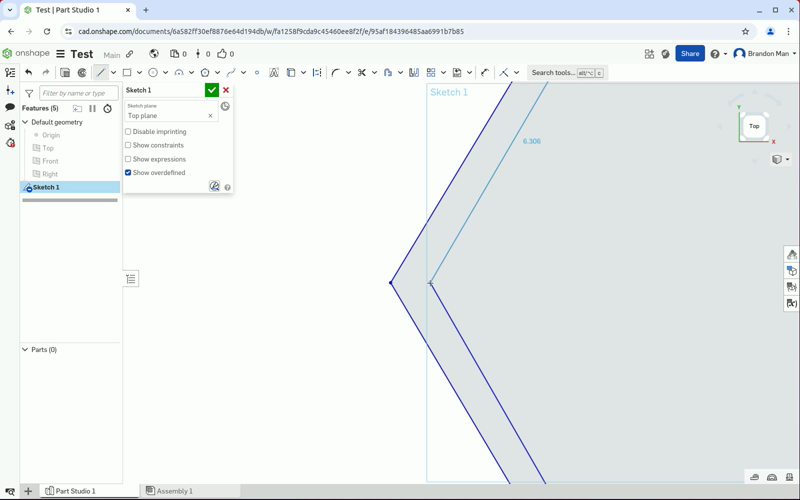
click(430, 282)
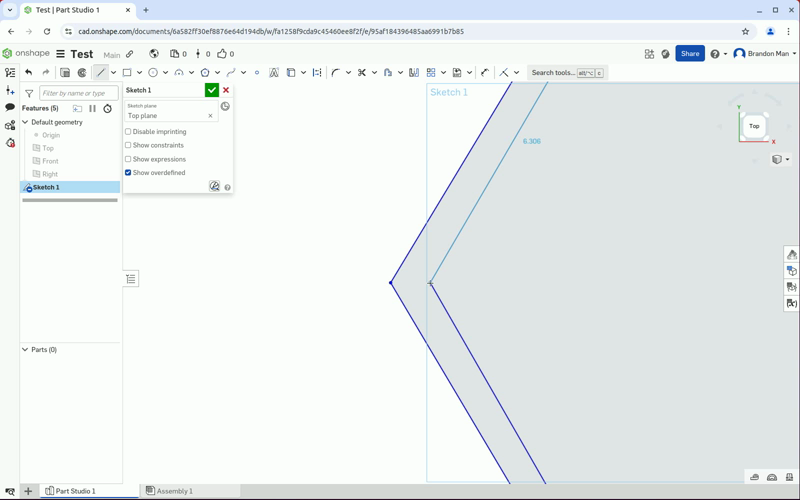
scroll(-6)
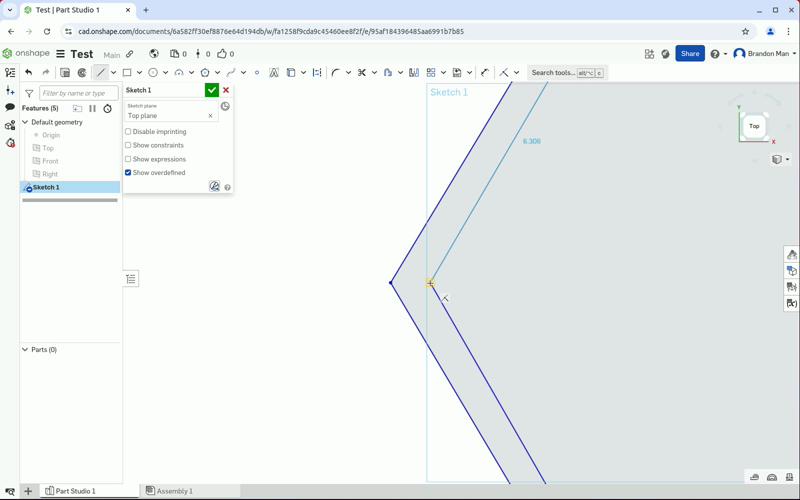
scroll(-6)
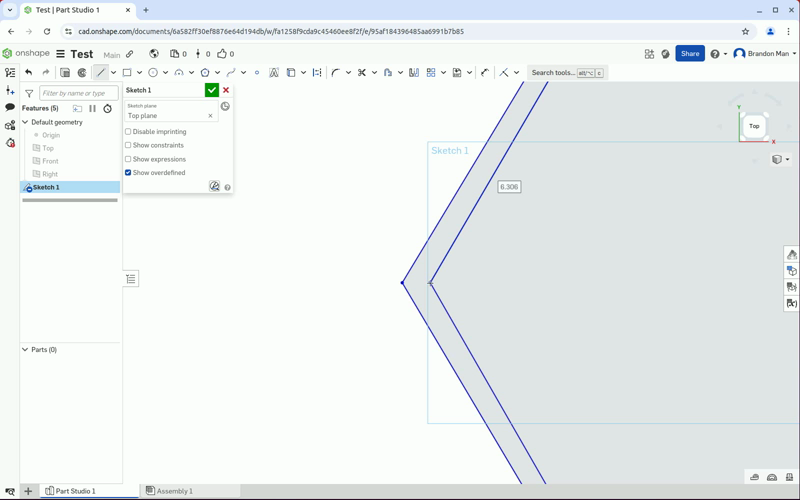
scroll(-6)
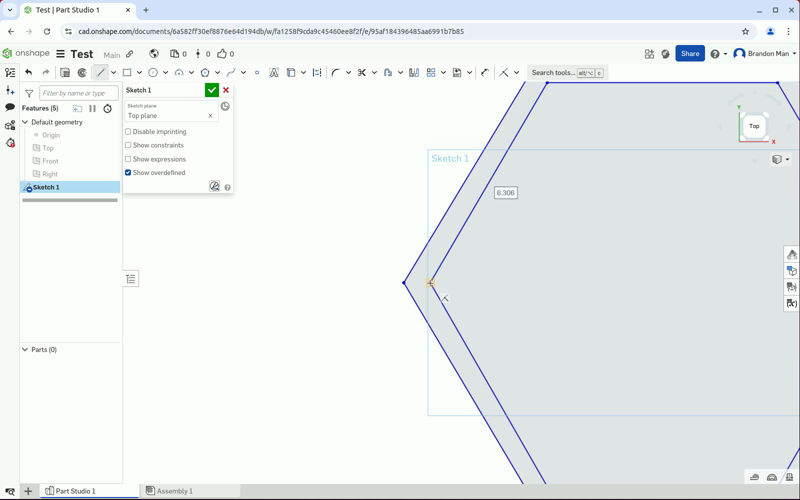
scroll(-6)
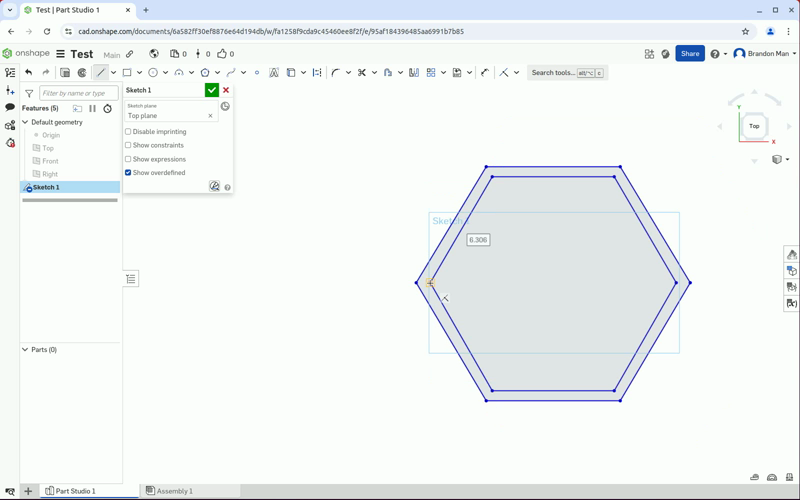
scroll(-6)
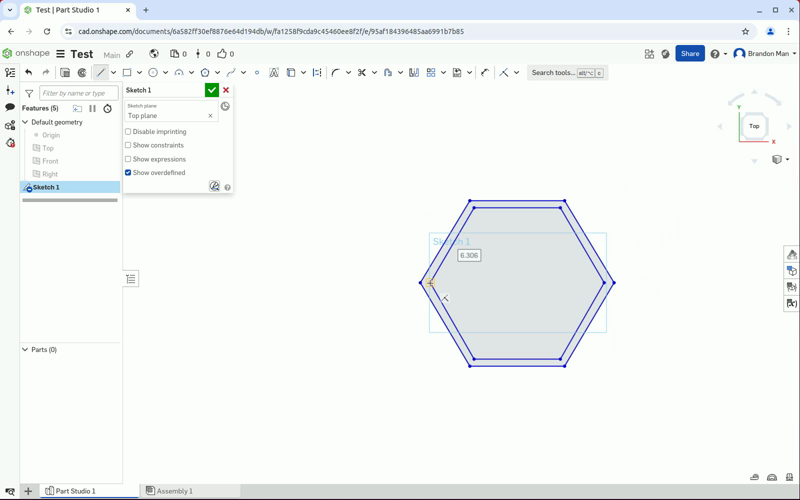
scroll(-6)
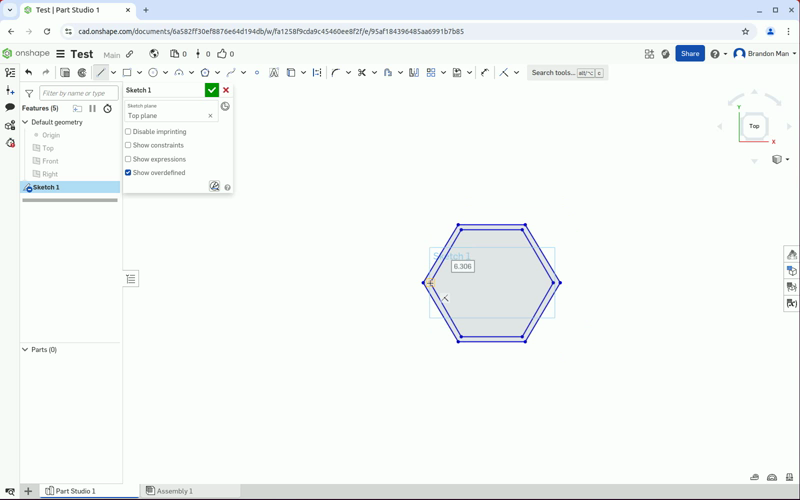
scroll(-6)
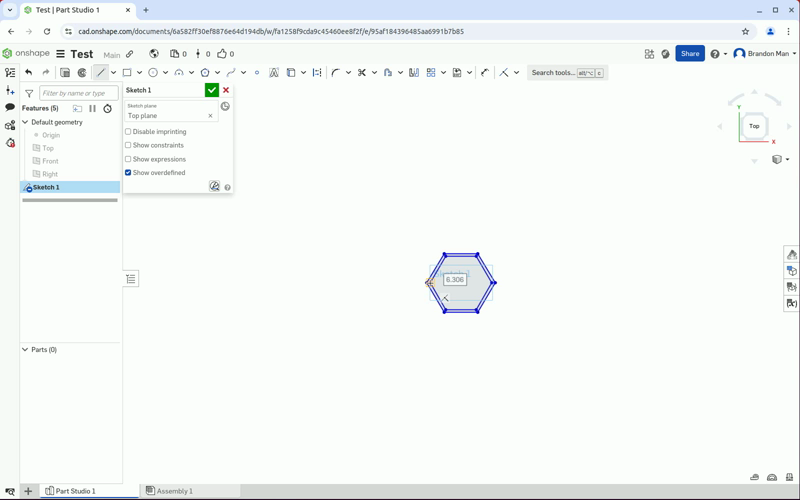
key(esc)
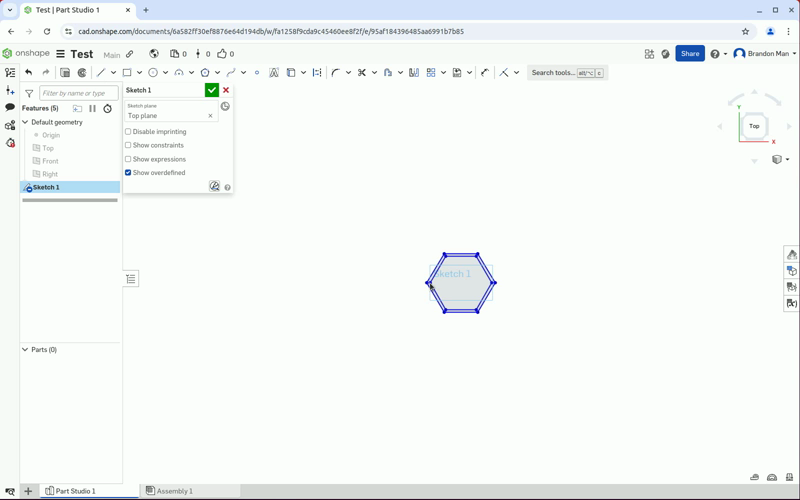
mouse_move(485, 268)
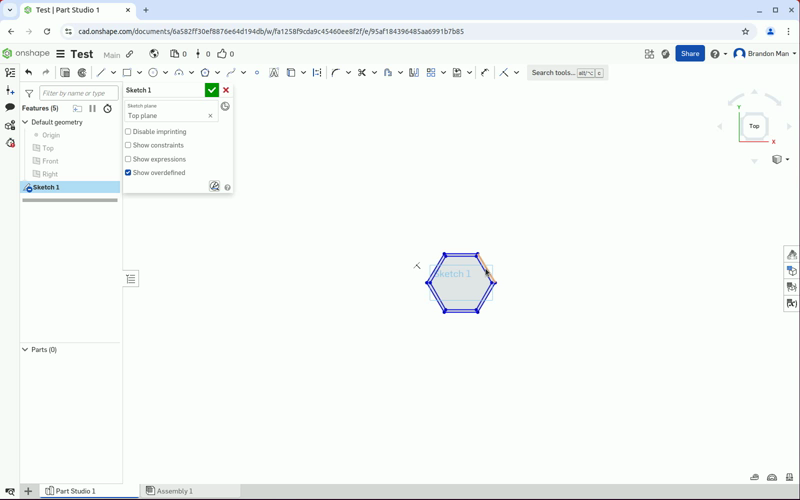
scroll(6)
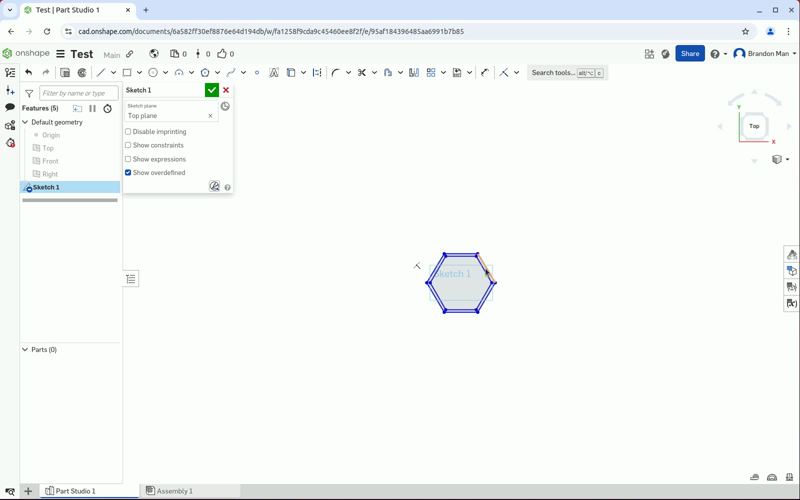
scroll(6)
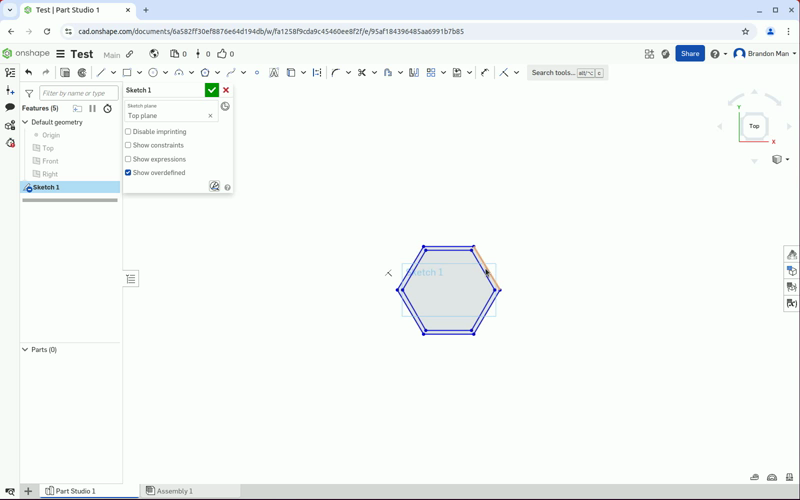
scroll(6)
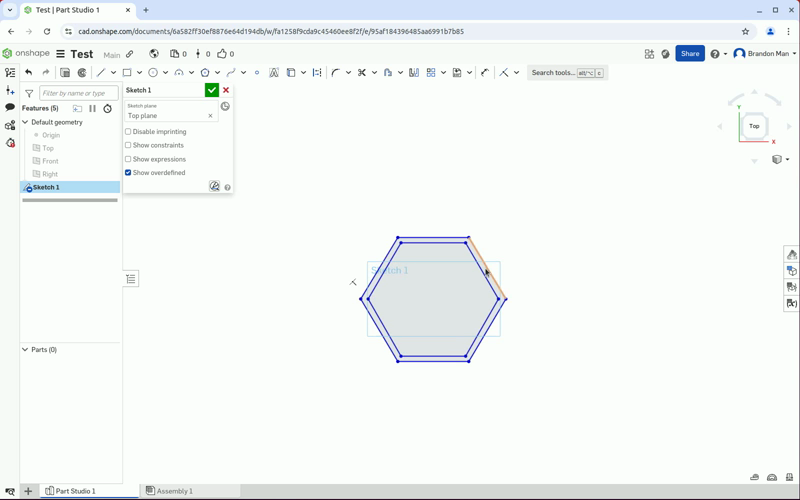
scroll(6)
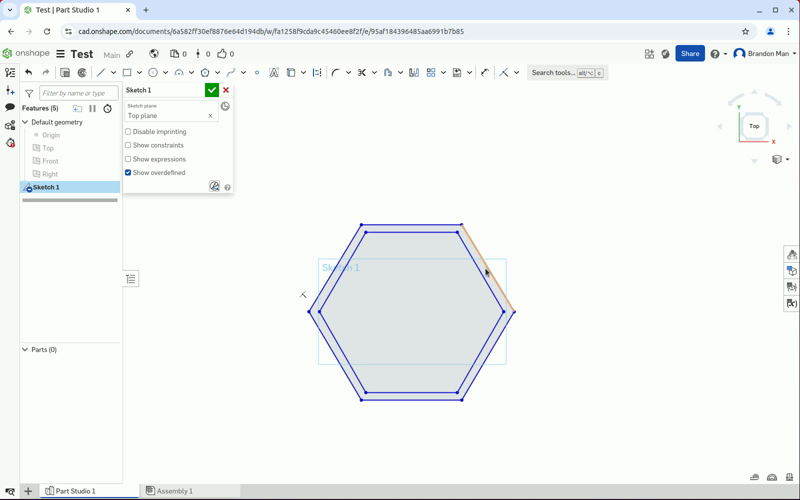
scroll(6)
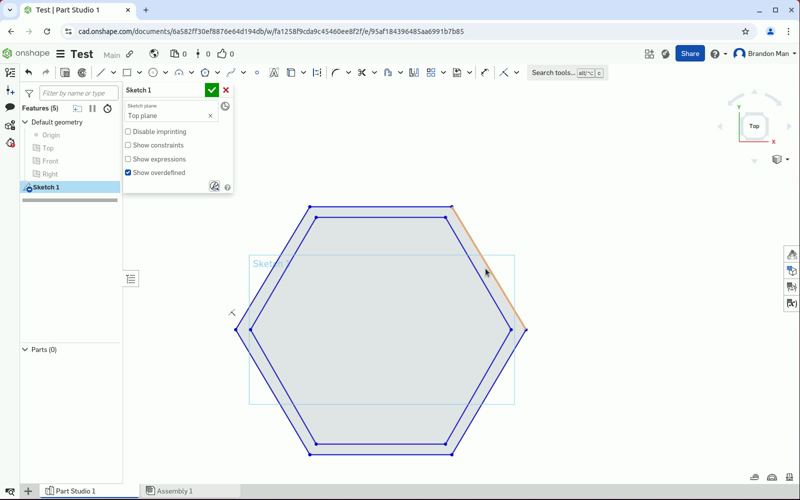
scroll(6)
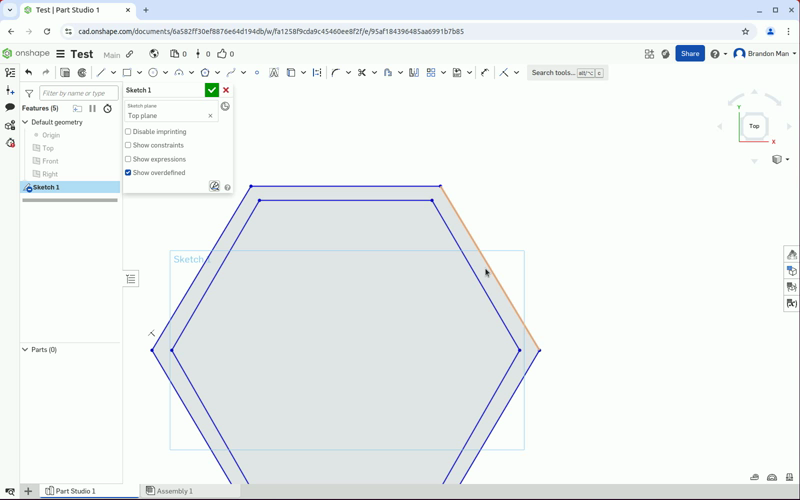
scroll(6)
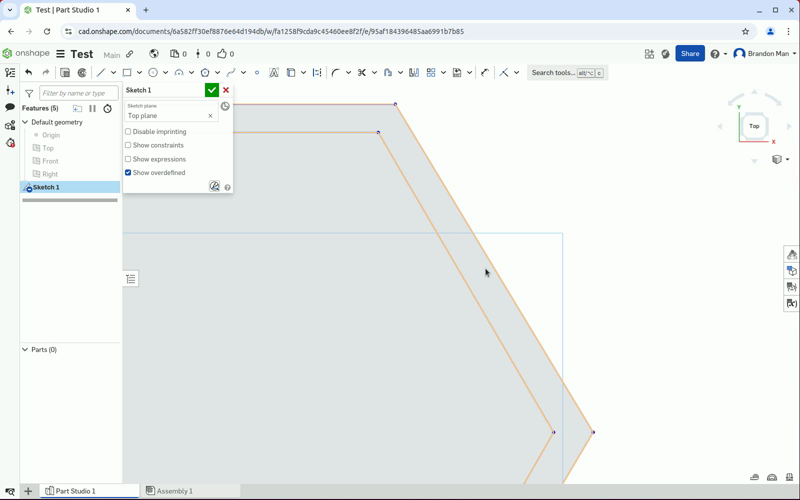
click(485, 268)
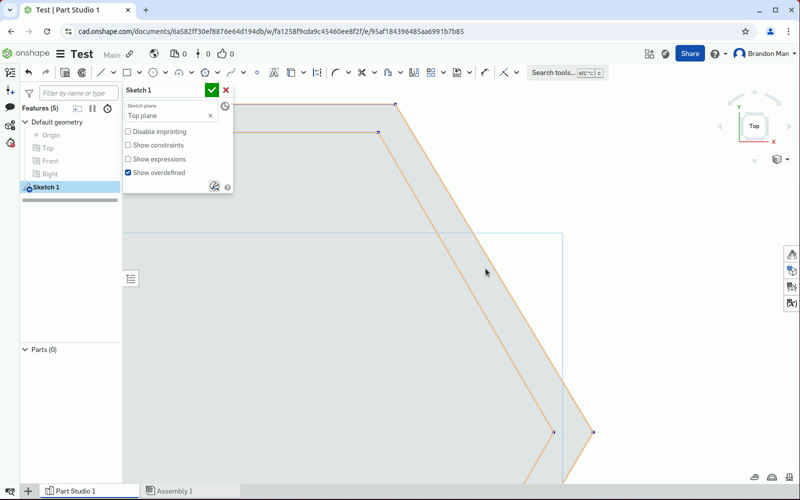
scroll(-6)
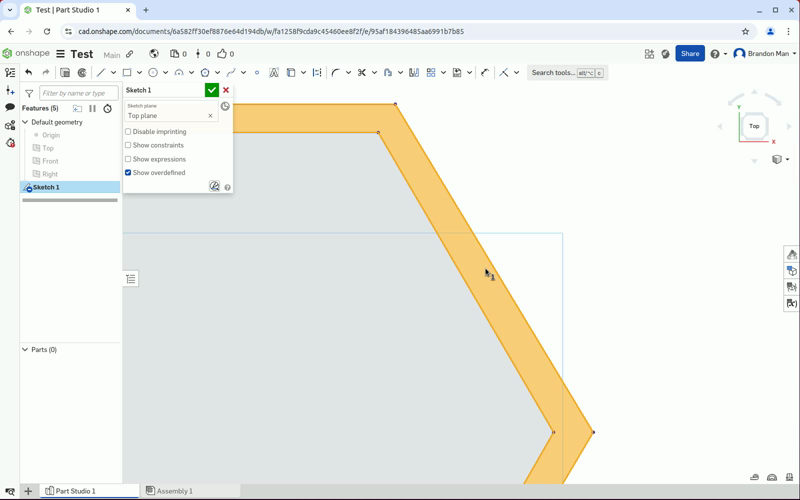
scroll(-6)
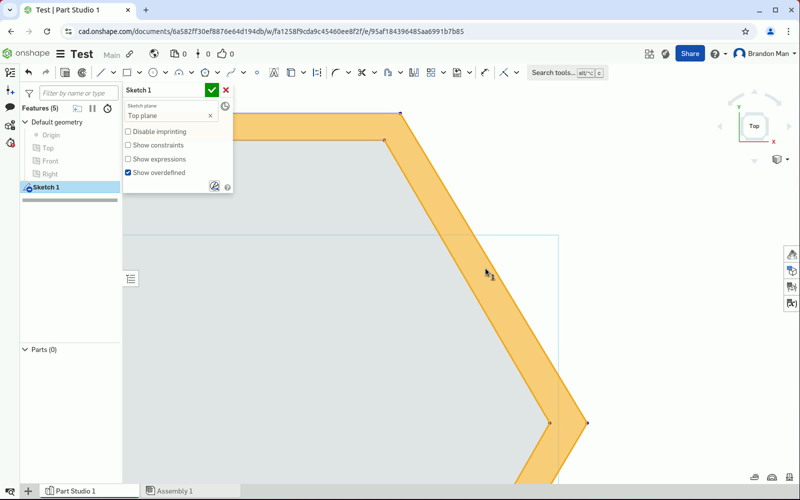
scroll(-6)
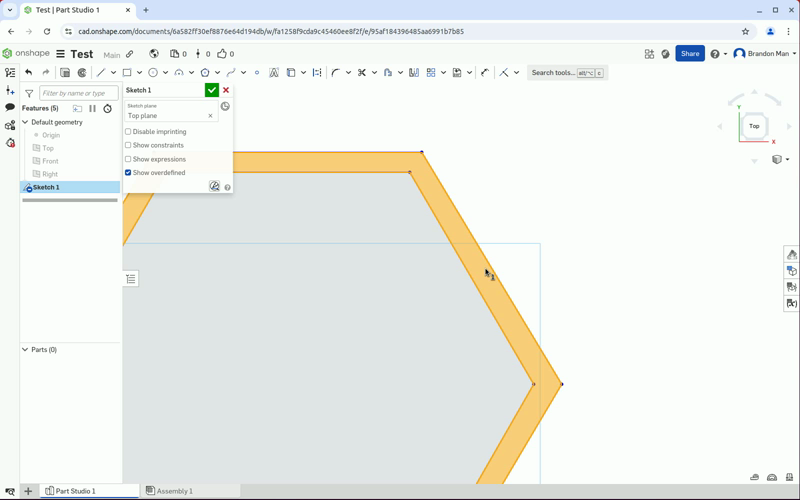
scroll(-6)
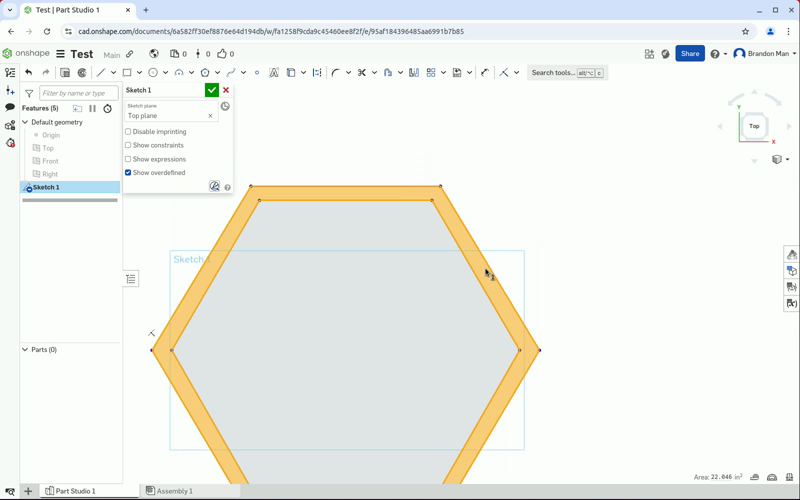
scroll(-6)
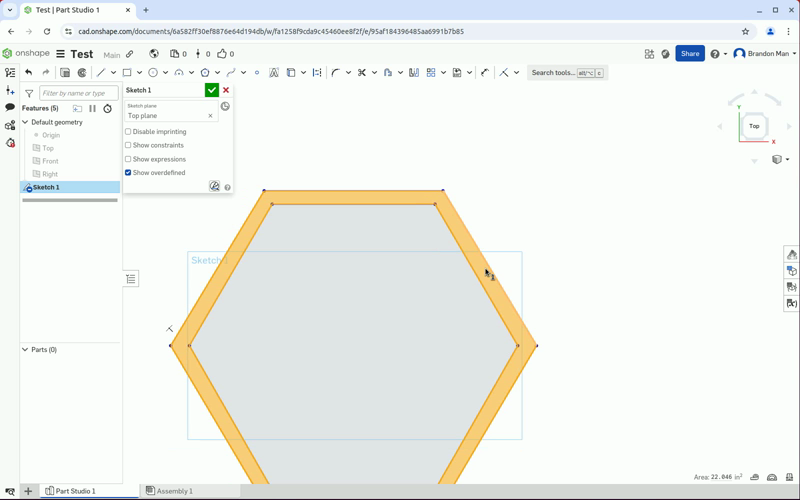
scroll(-6)
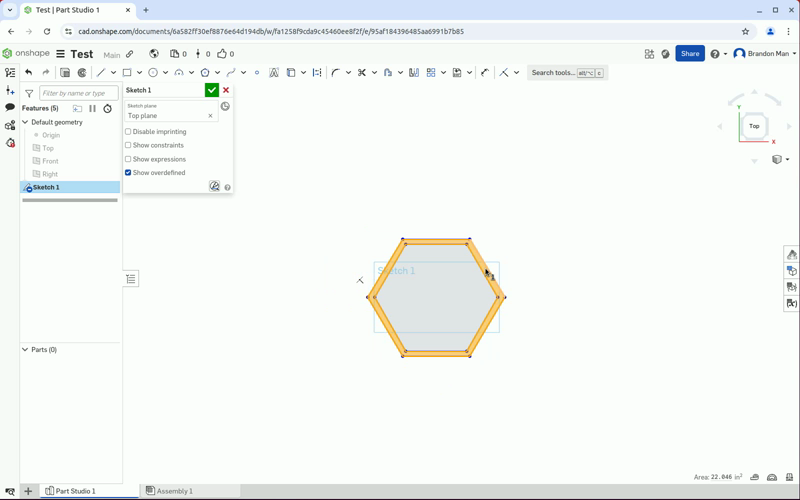
scroll(-6)
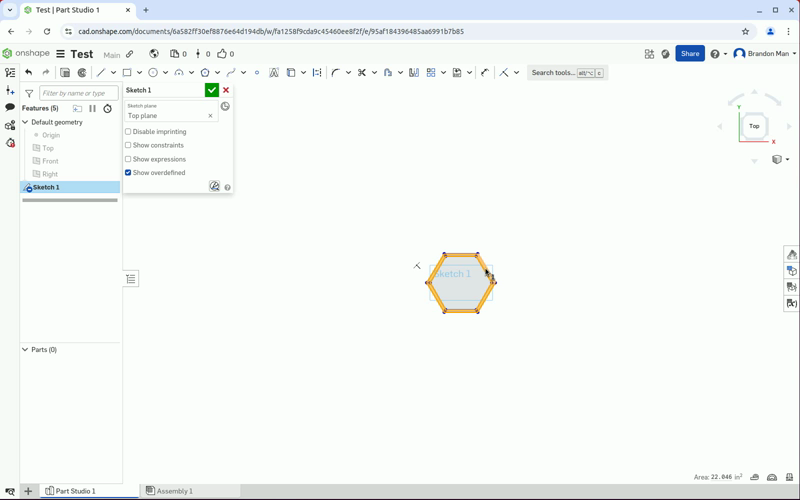
mouse_move(73, 352)
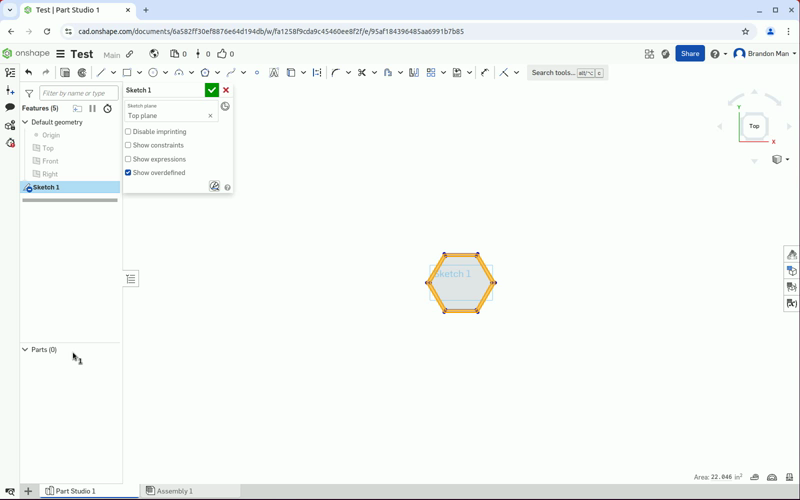
key(shift+y)
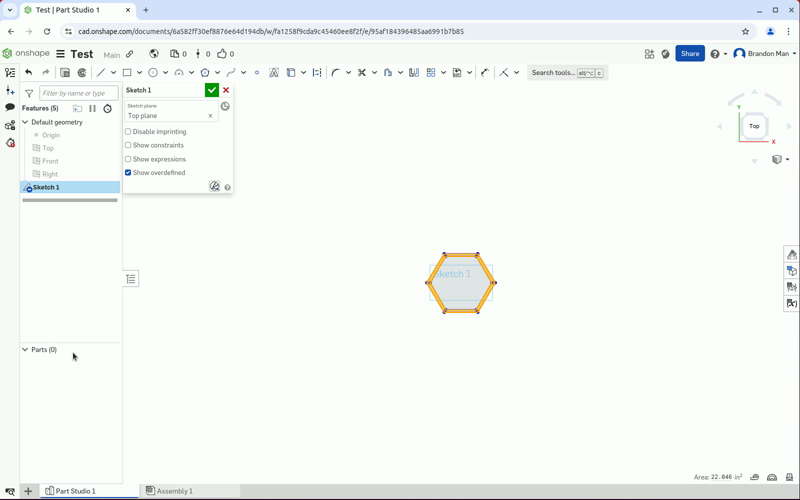
key(shift+e)
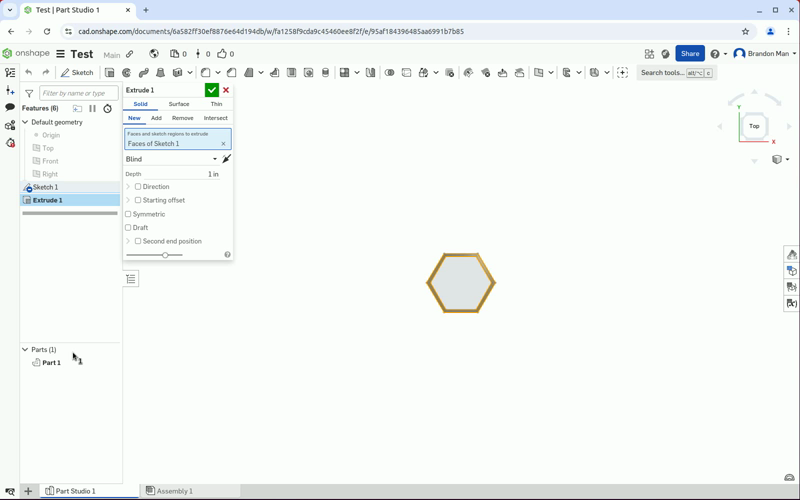
mouse_move(143, 106)
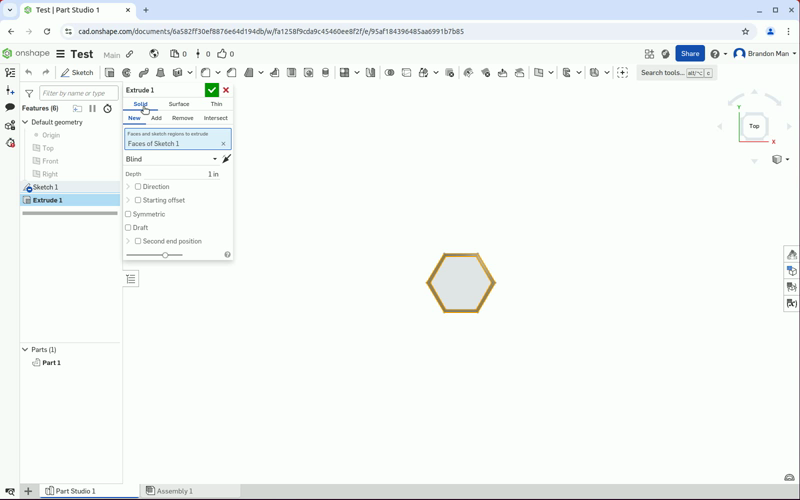
click(143, 106)
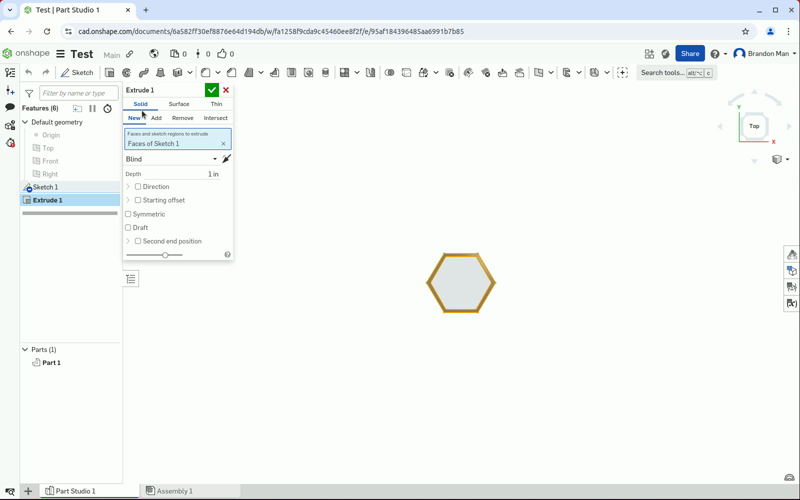
mouse_move(137, 120)
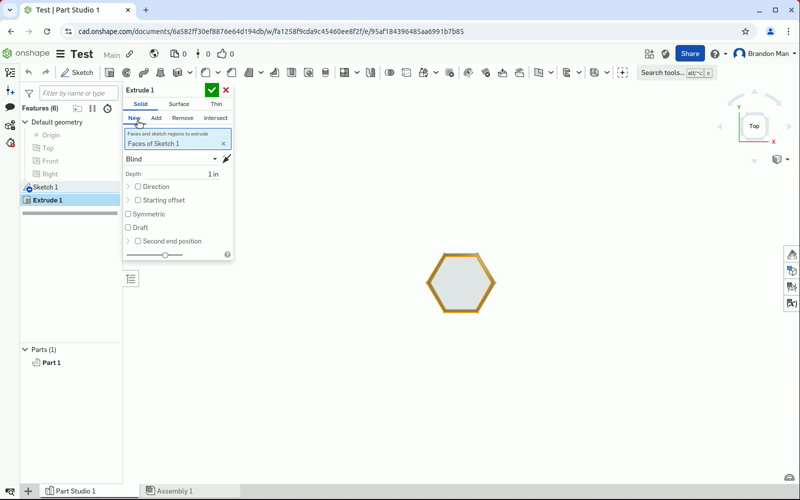
click(137, 120)
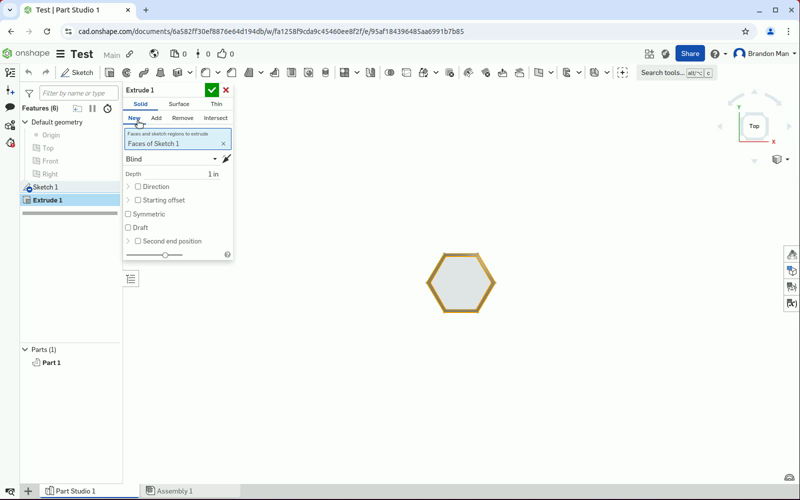
key(tab, 4)
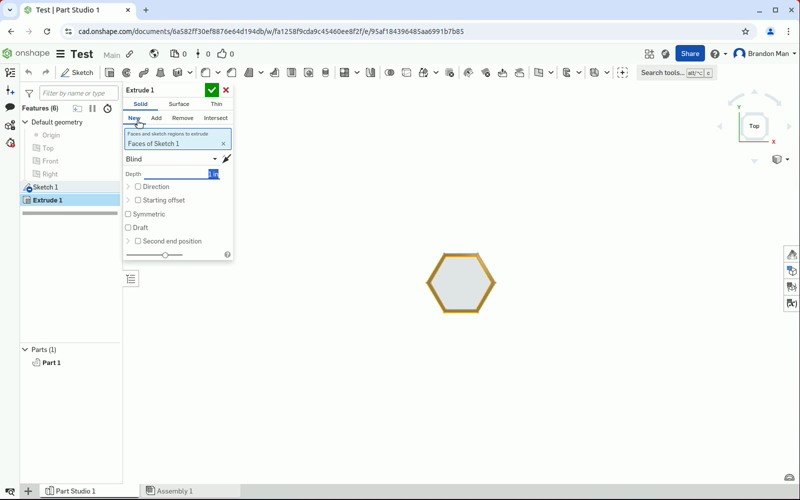
text(6.981)
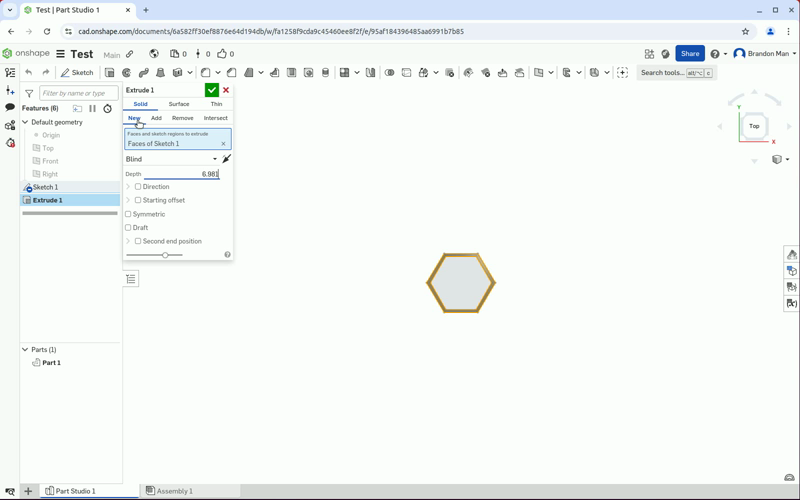
key(enter)
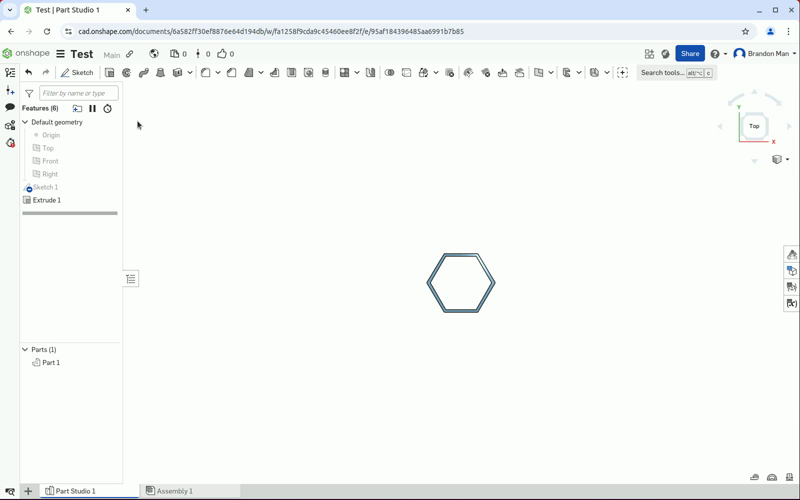
key(shift+h)
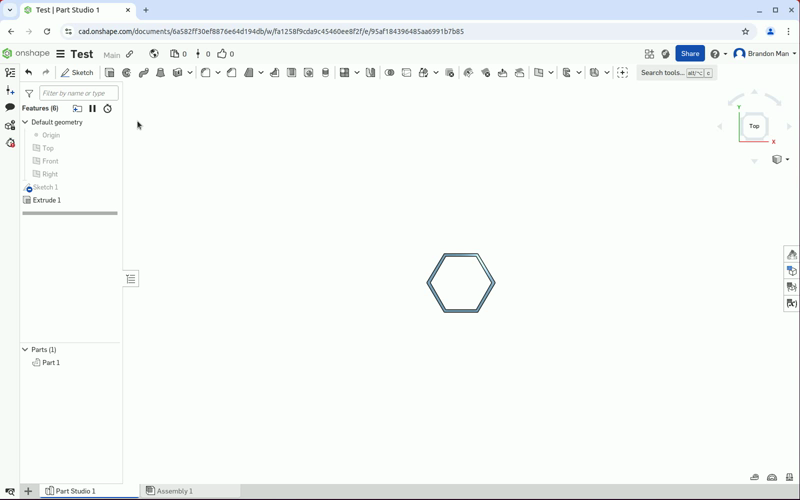
key(shift+h)
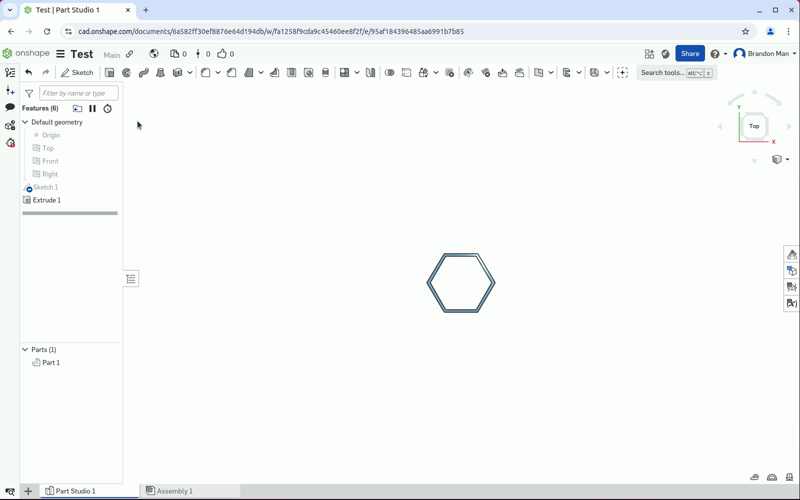
mouse_move(73, 189)
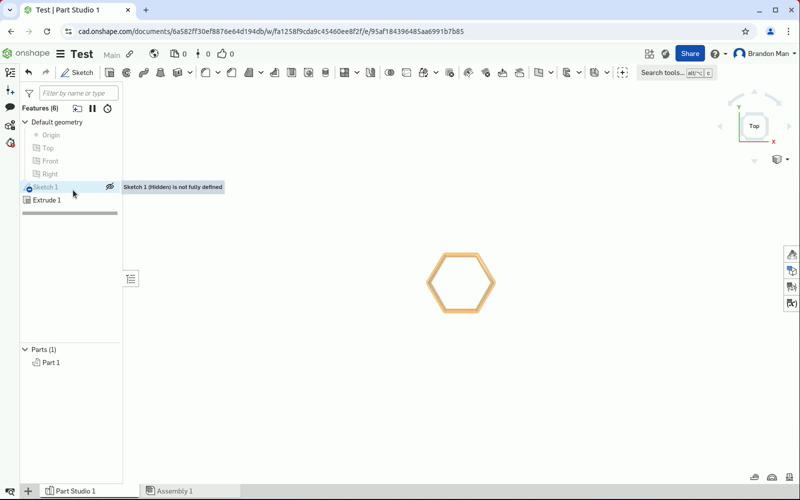
click(73, 189)
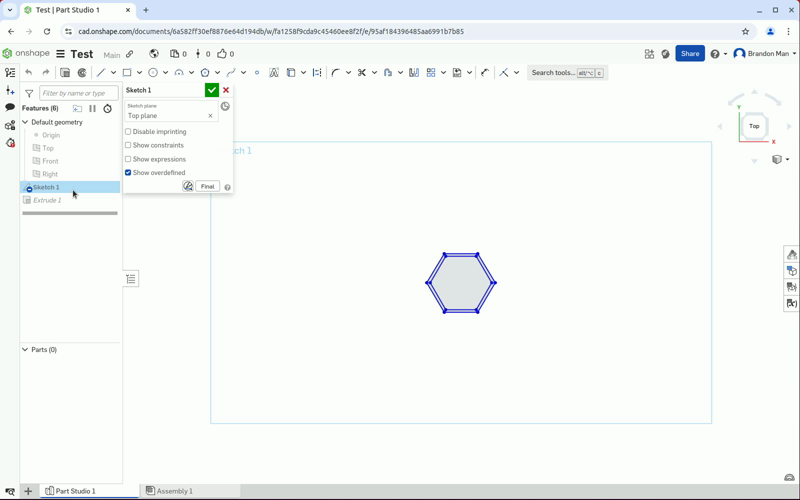
mouse_move(229, 92)
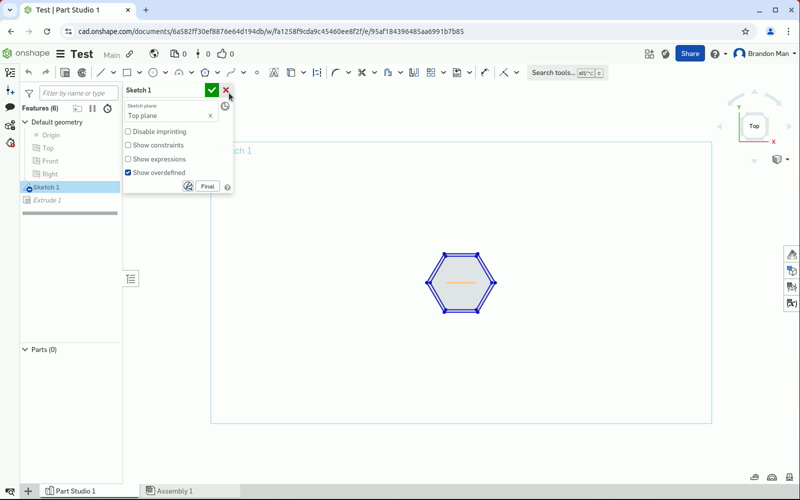
click(229, 92)
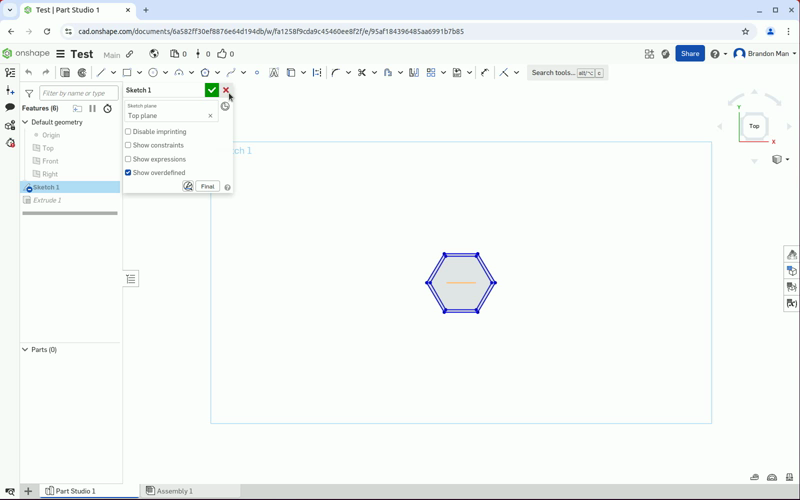
key(shift+s)
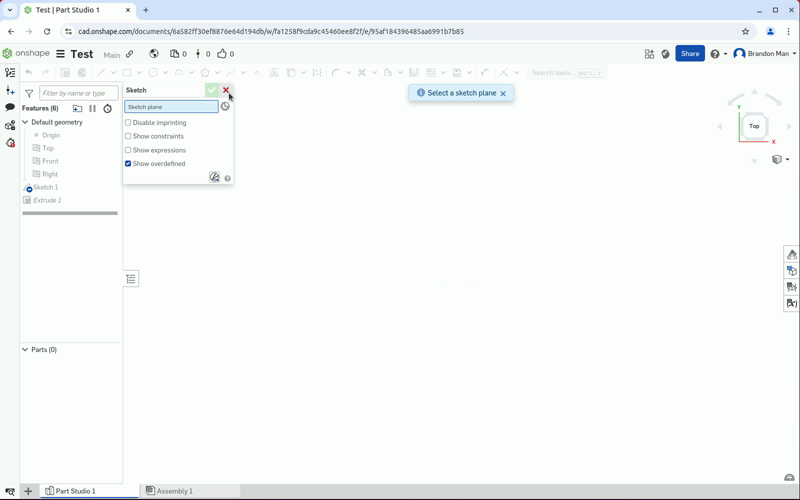
mouse_move(73, 150)
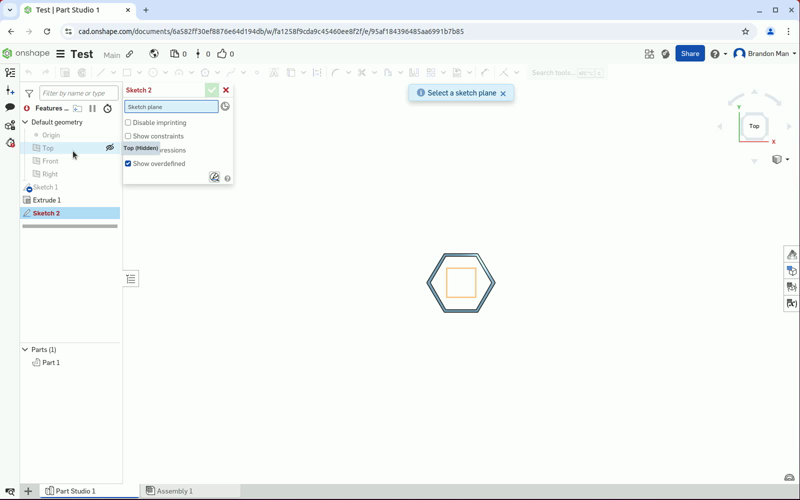
click(73, 150)
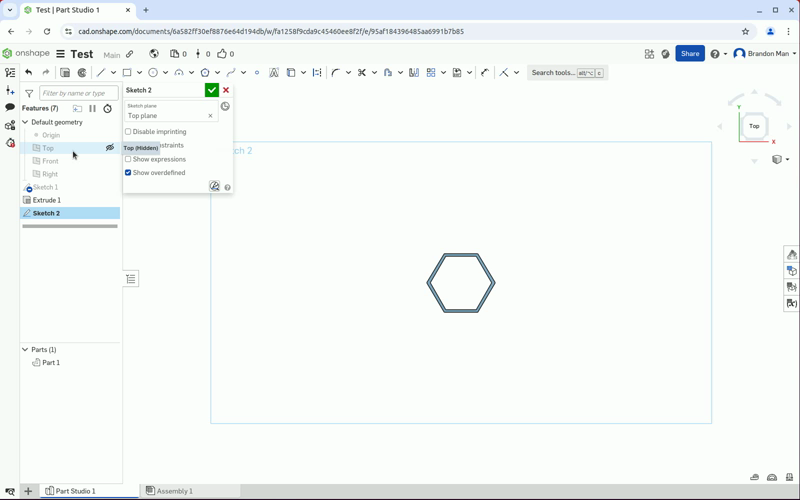
mouse_move(73, 352)
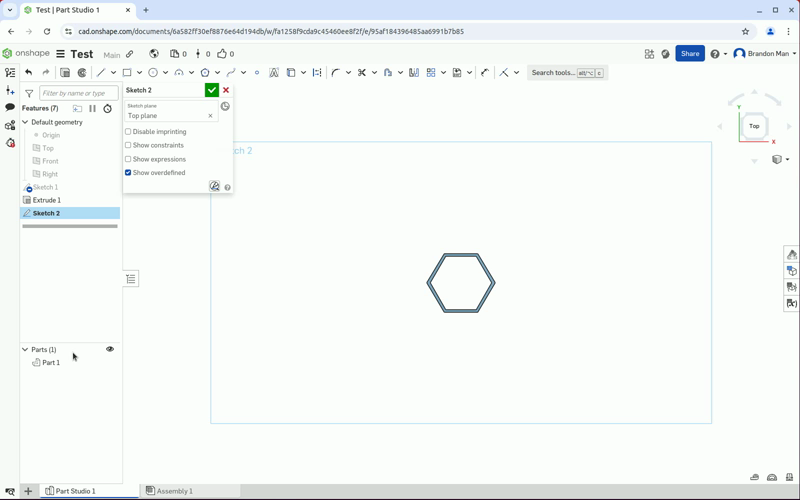
key(y)
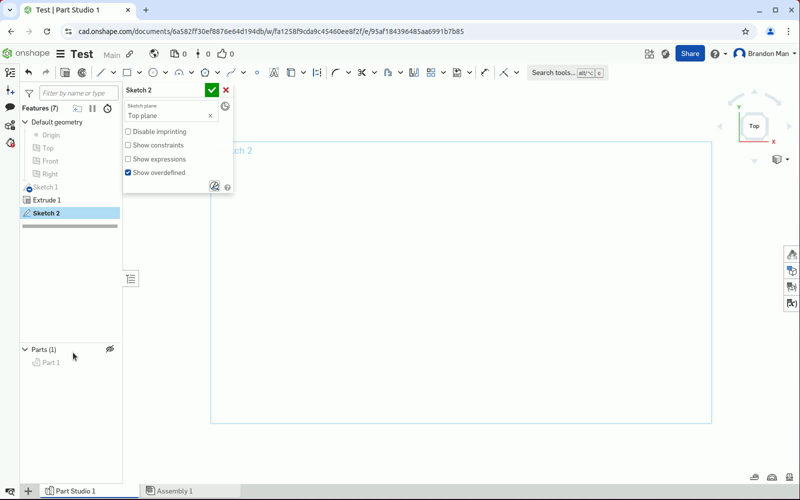
key(l)
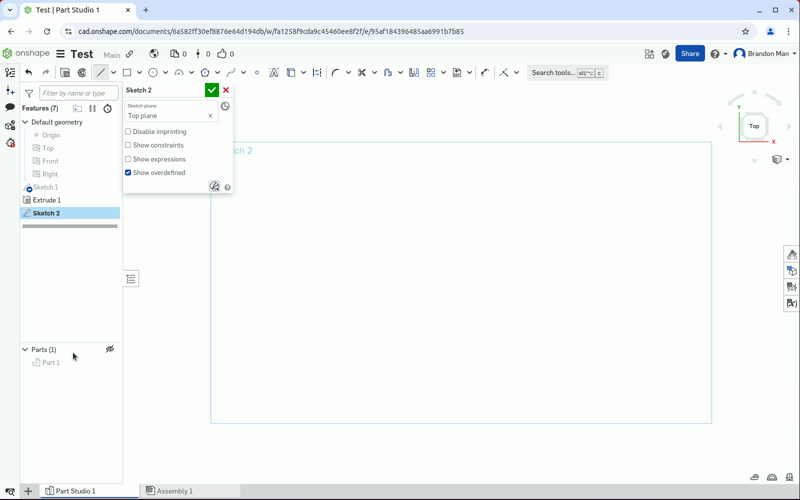
key_down(shift)
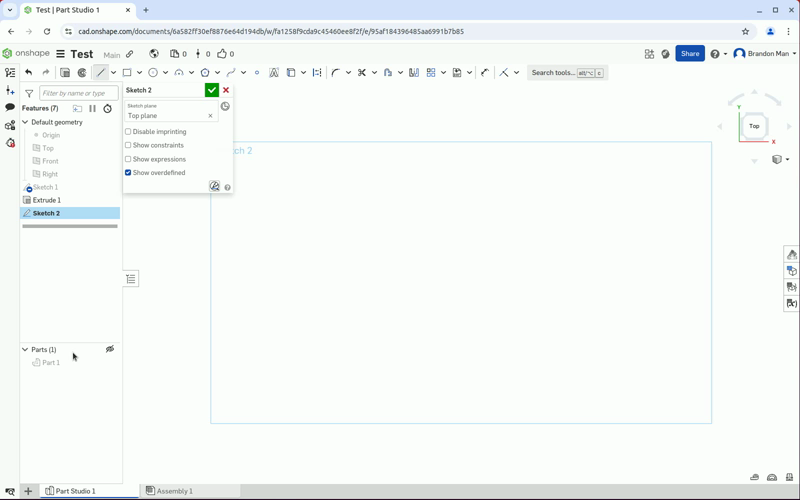
mouse_move(430, 282)
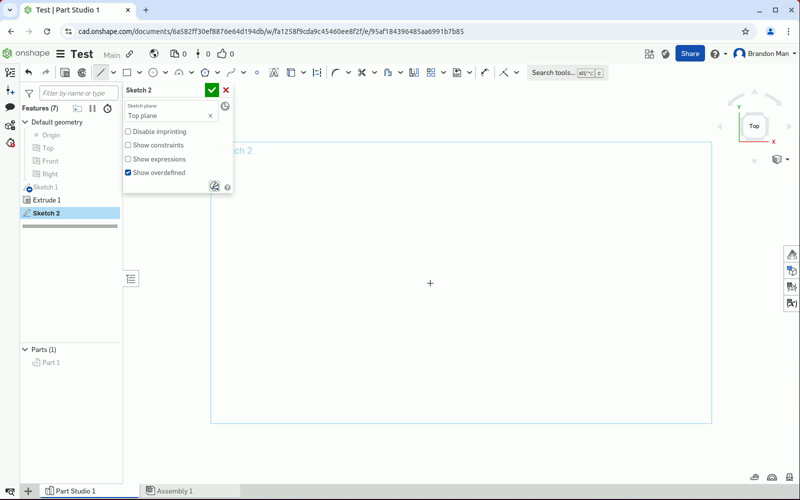
click(430, 282)
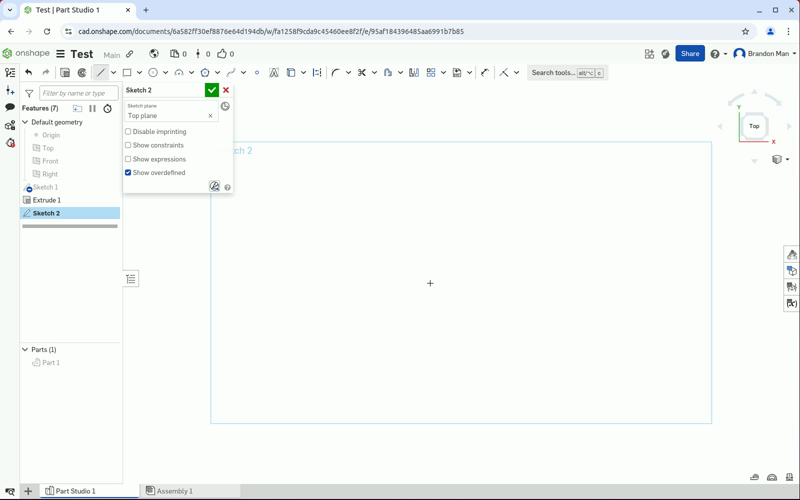
key_up(shift)
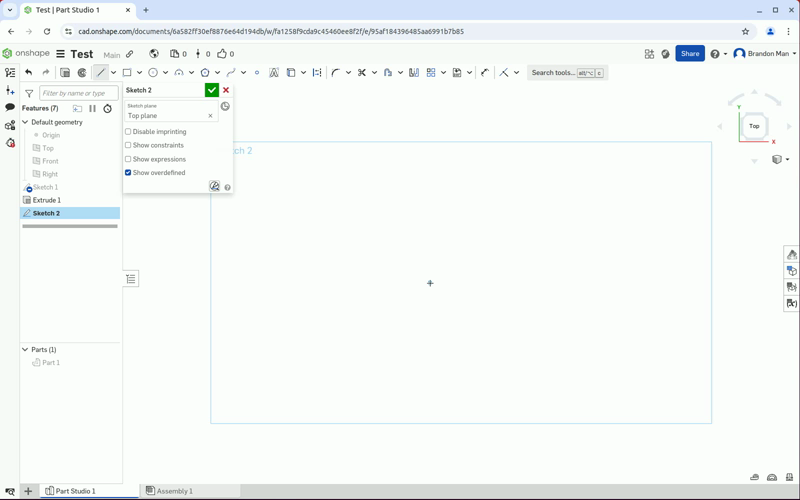
key_down(shift)
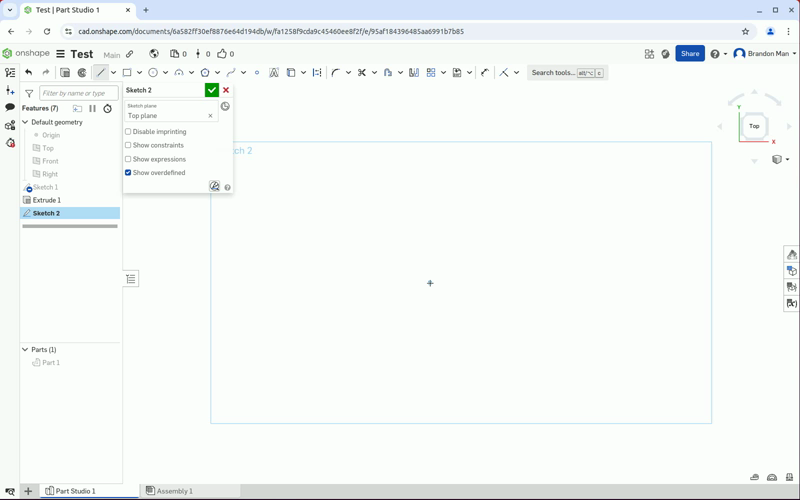
mouse_move(460, 282)
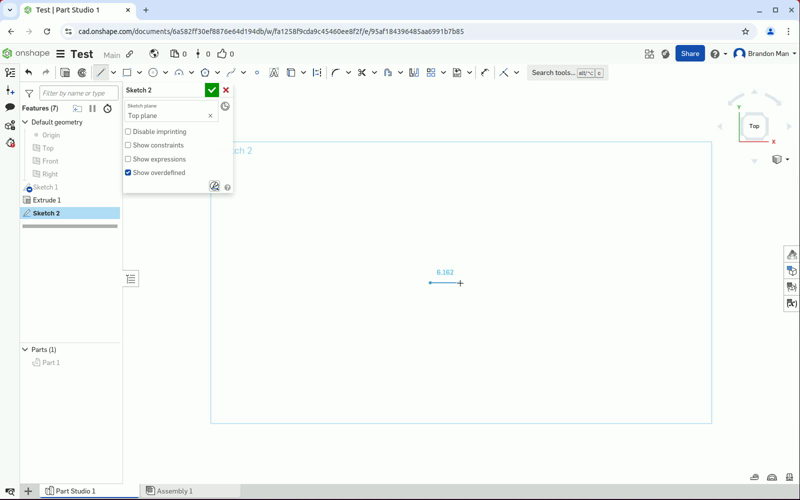
mouse_move(445, 309)
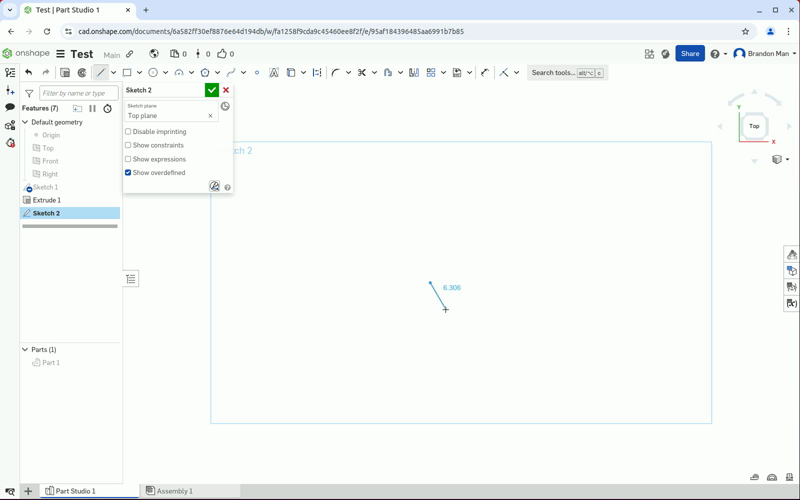
click(445, 309)
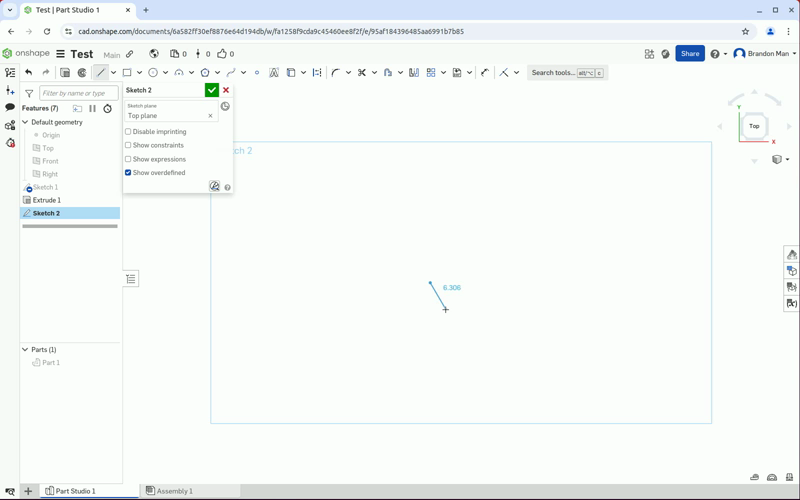
key_up(shift)
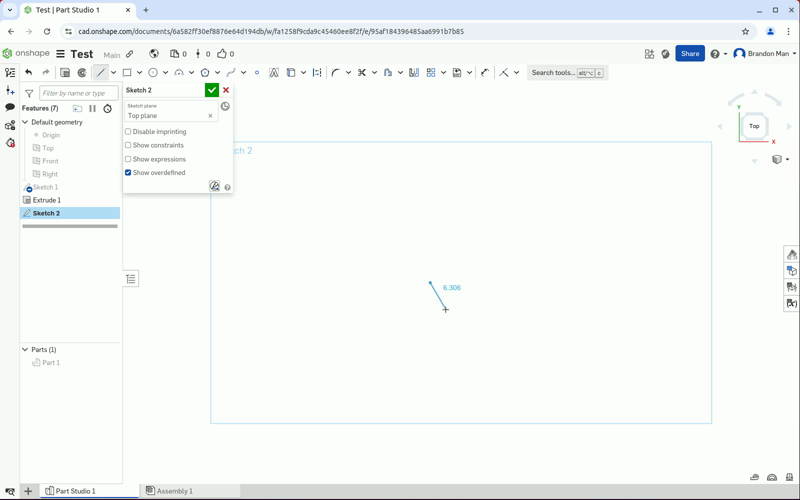
key_down(shift)
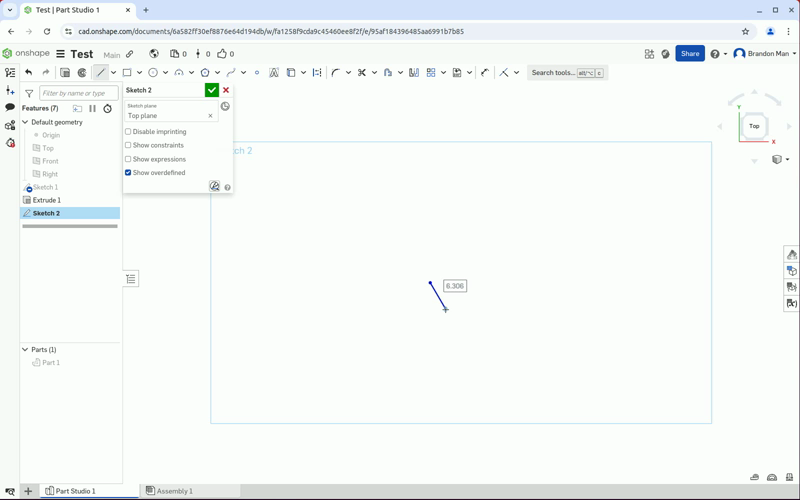
mouse_move(475, 309)
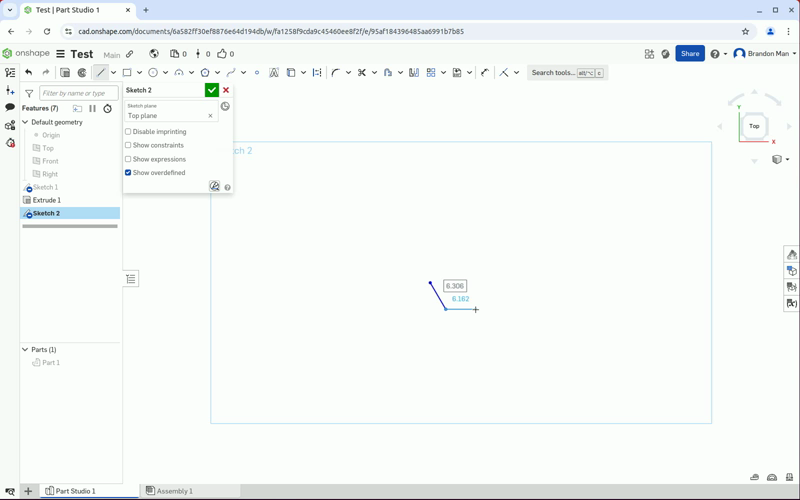
mouse_move(476, 309)
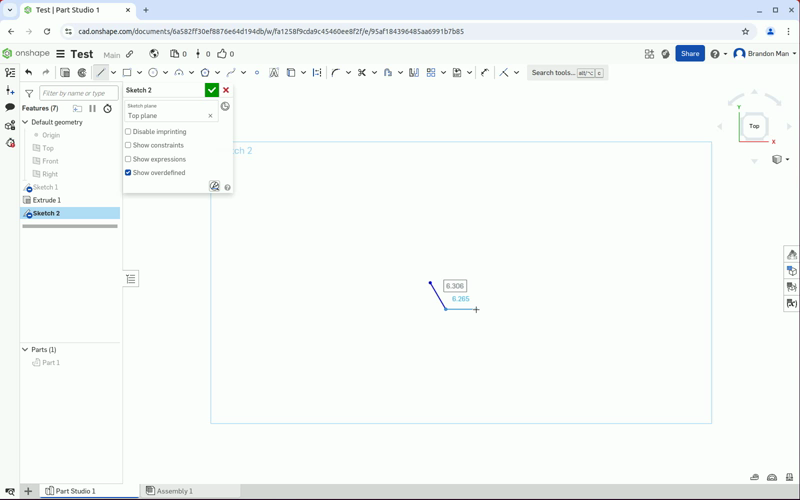
click(476, 309)
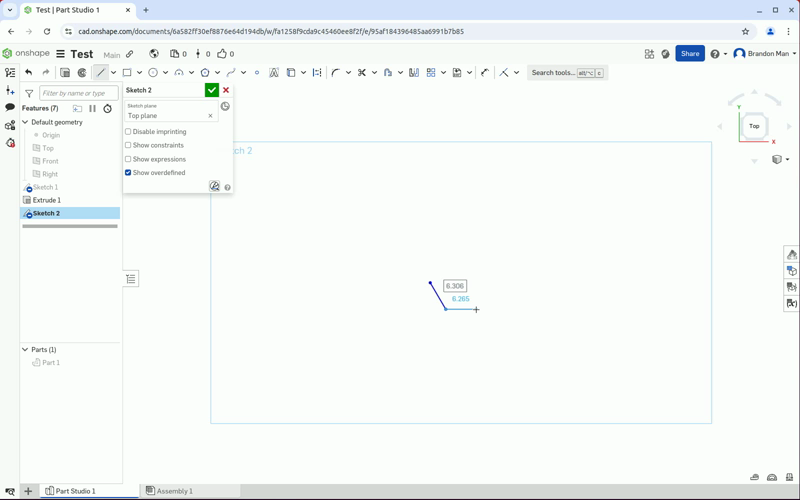
key_up(shift)
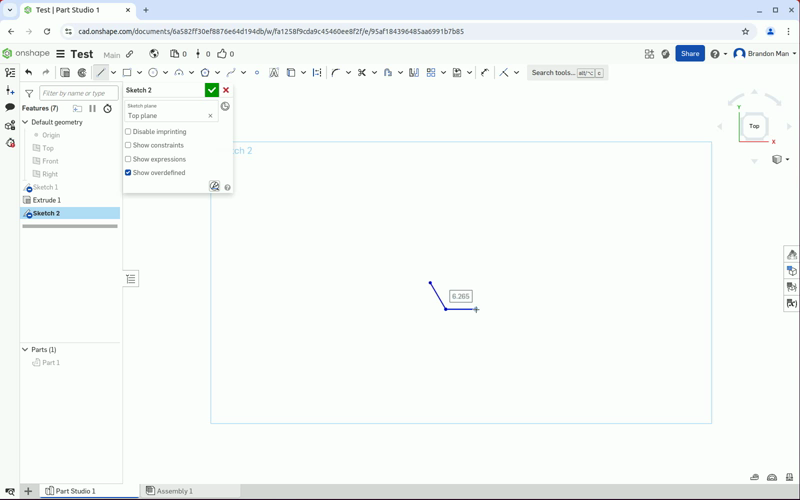
key_down(shift)
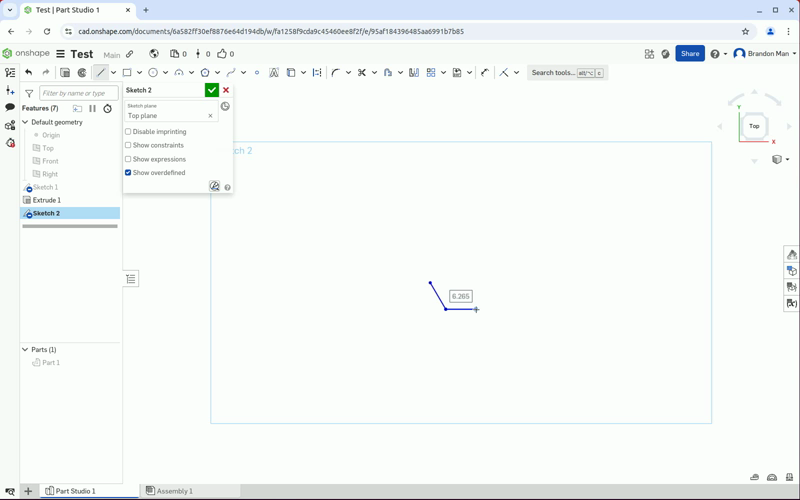
mouse_move(506, 309)
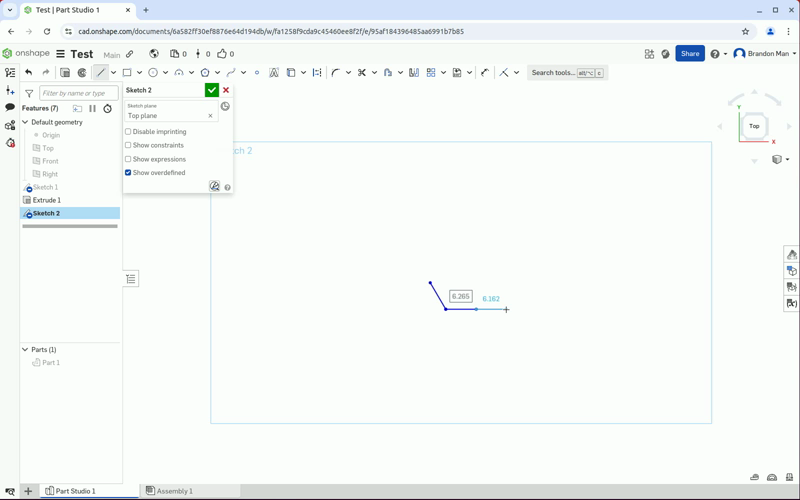
mouse_move(491, 282)
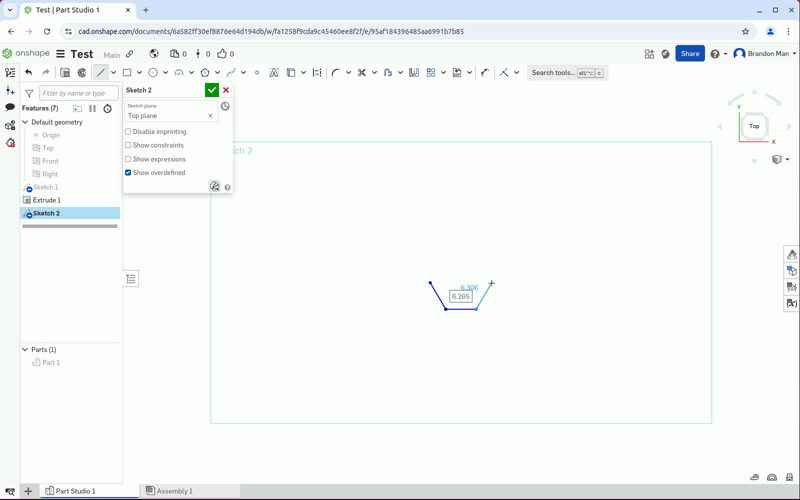
click(491, 282)
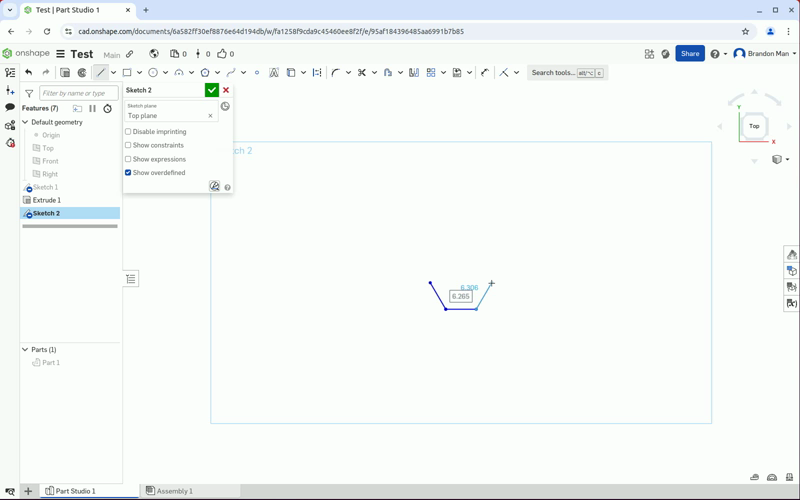
key_up(shift)
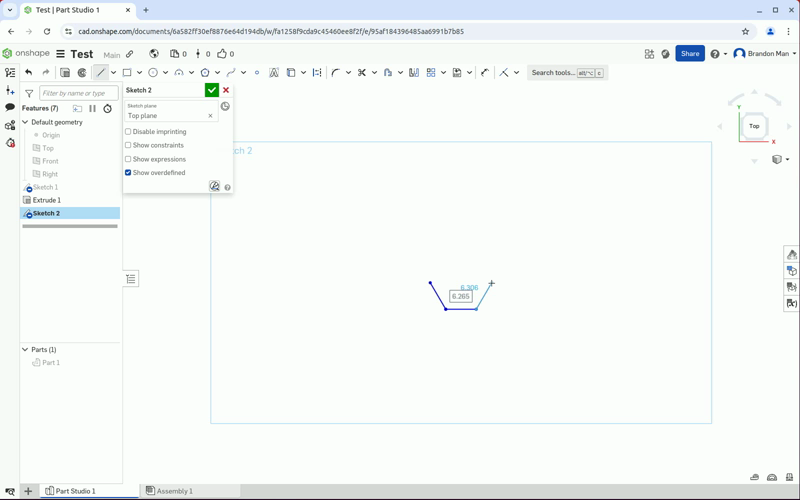
key_down(shift)
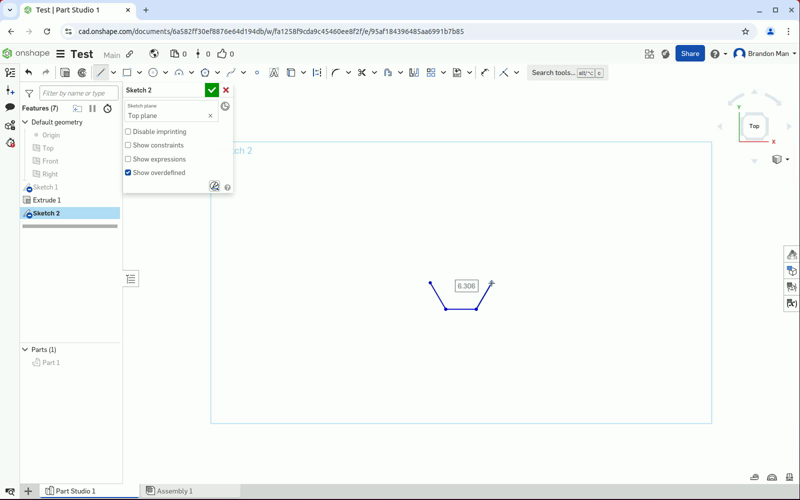
mouse_move(521, 282)
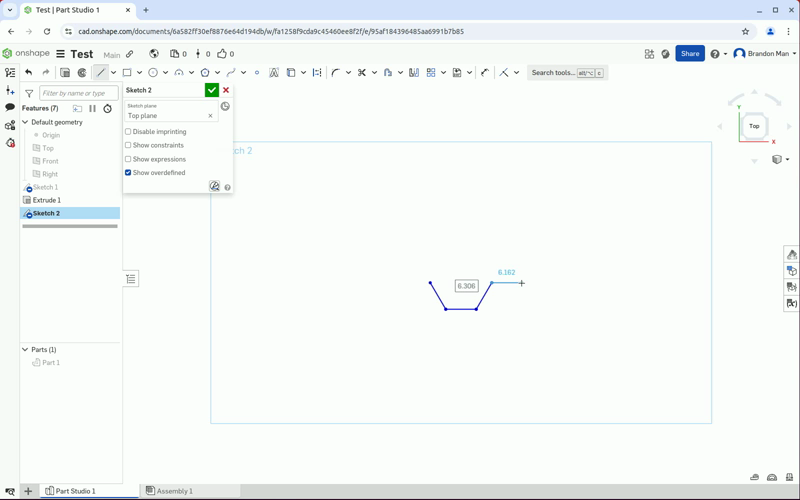
mouse_move(476, 256)
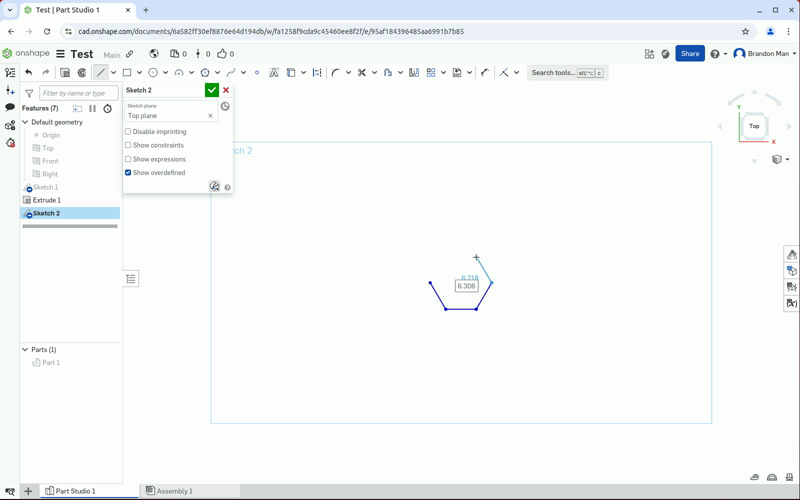
click(476, 256)
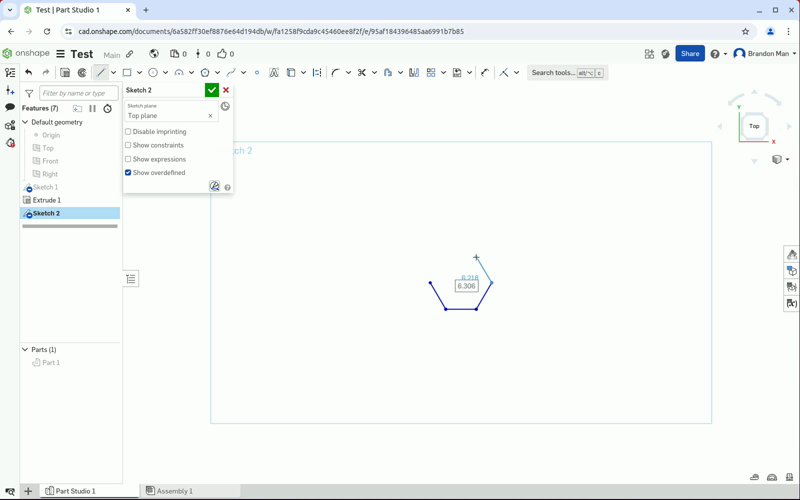
key_up(shift)
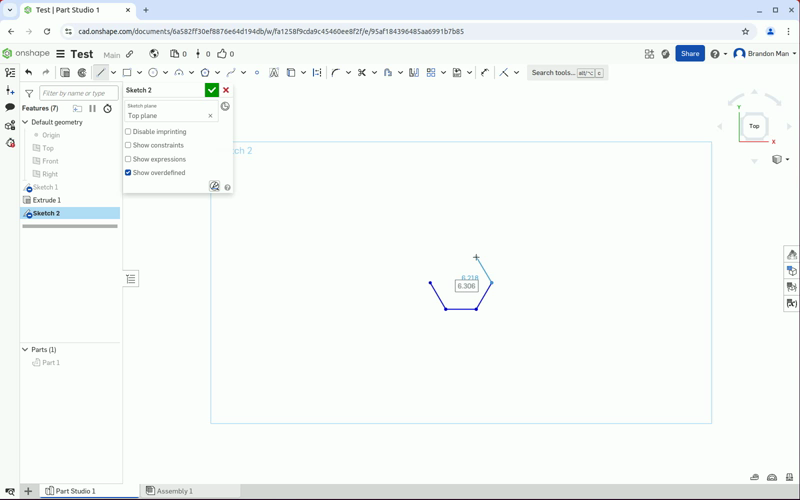
key_down(shift)
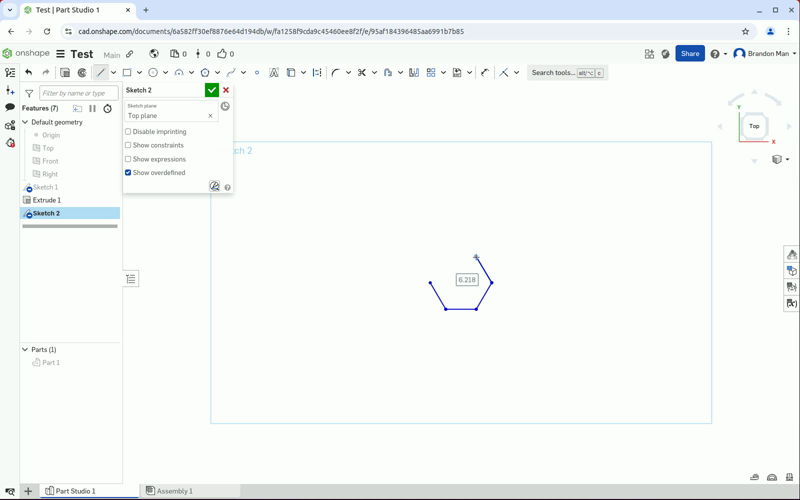
mouse_move(506, 256)
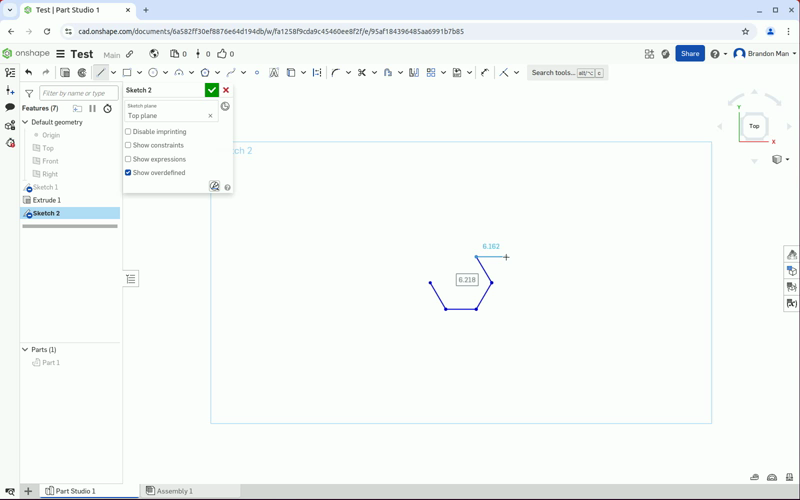
mouse_move(445, 256)
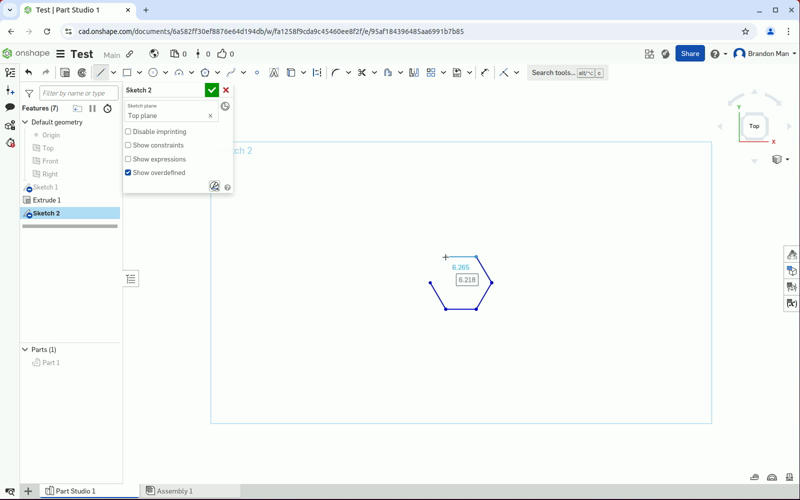
click(445, 256)
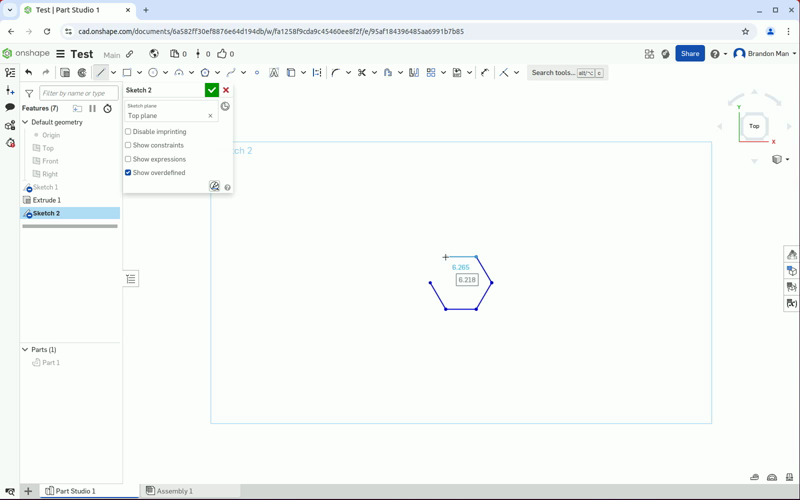
key_up(shift)
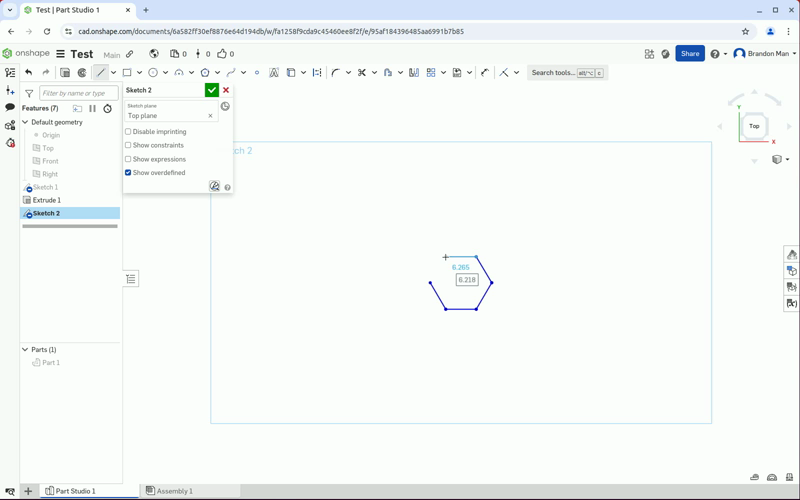
mouse_move(475, 256)
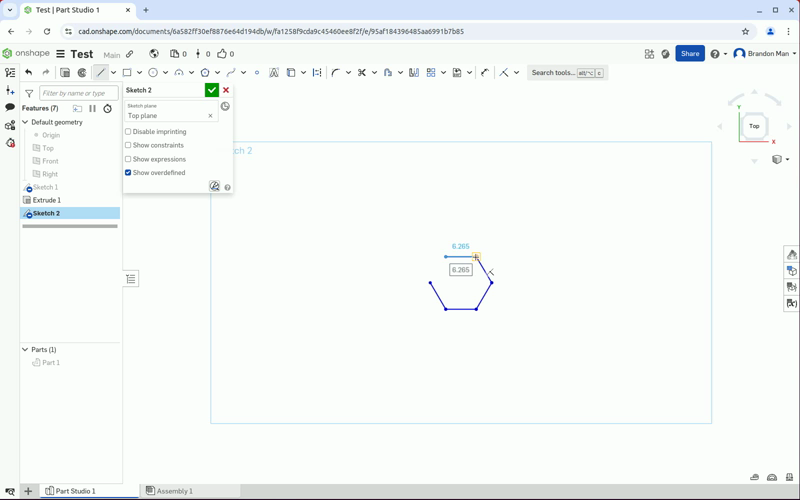
key_down(shift)
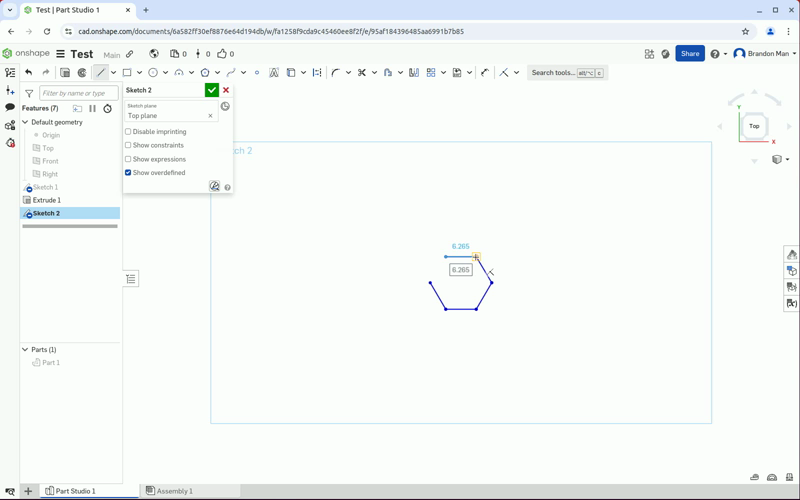
mouse_move(430, 282)
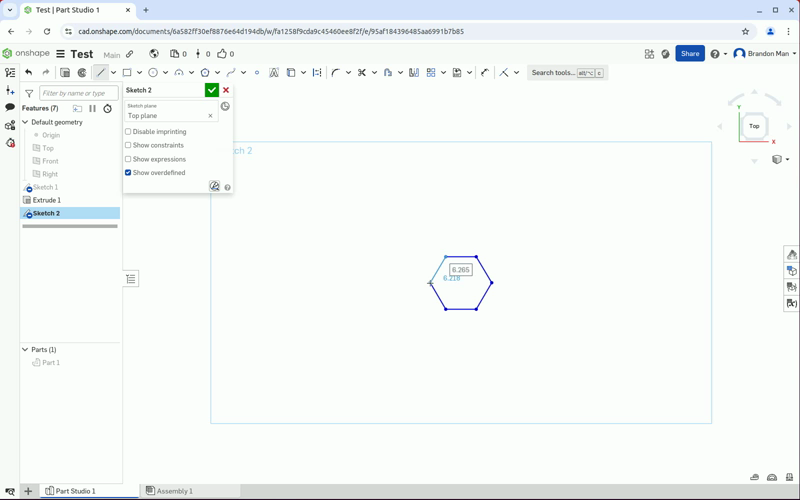
key_up(shift)
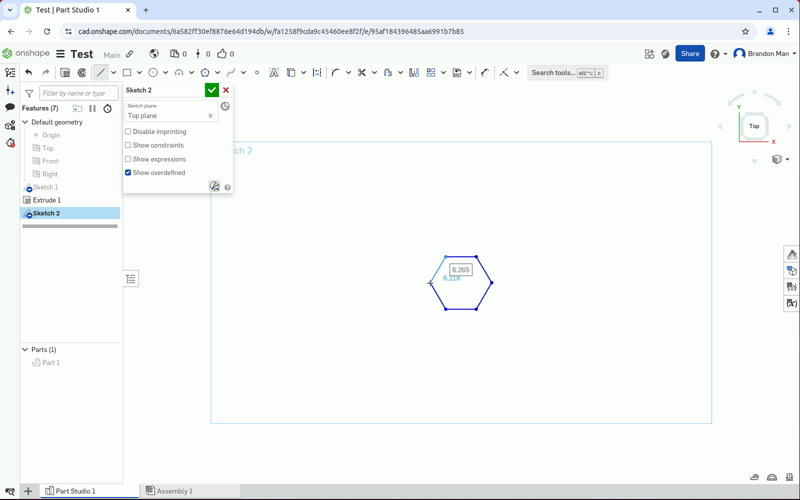
click(430, 282)
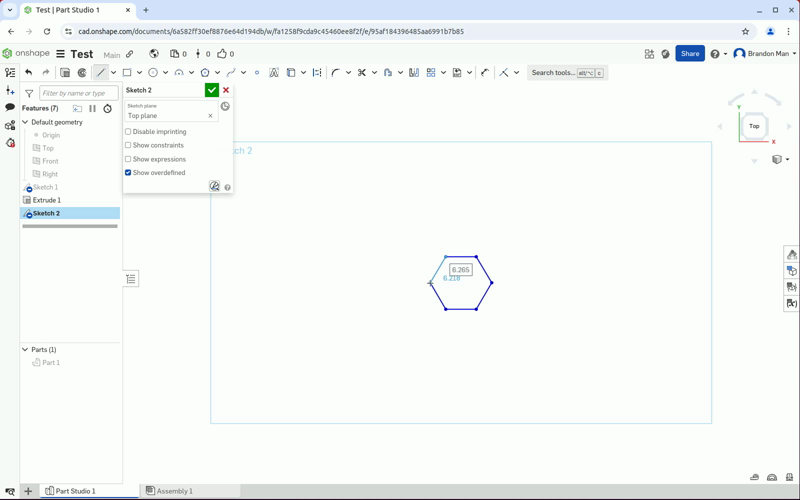
key(esc)
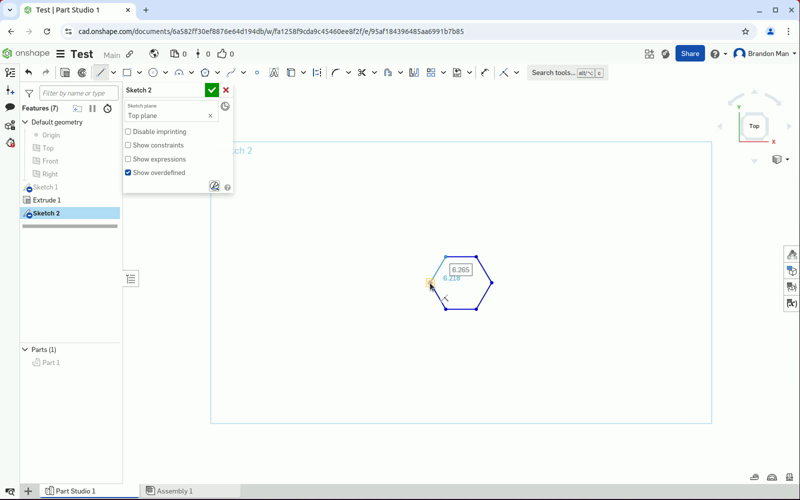
mouse_move(473, 303)
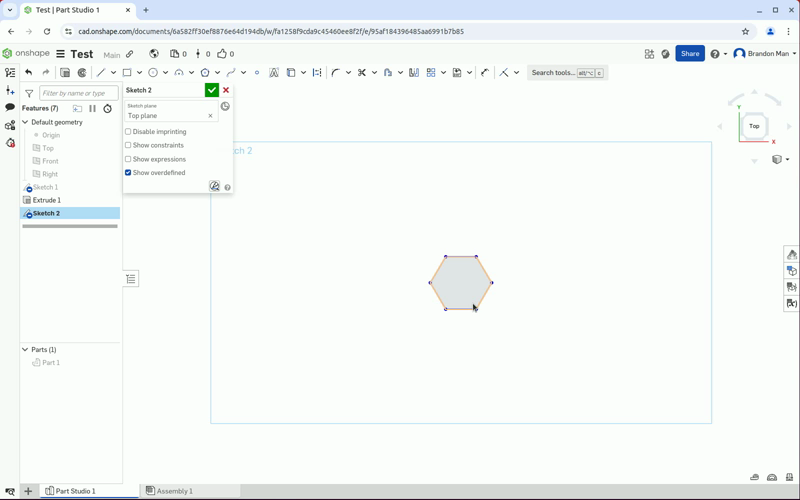
click(473, 303)
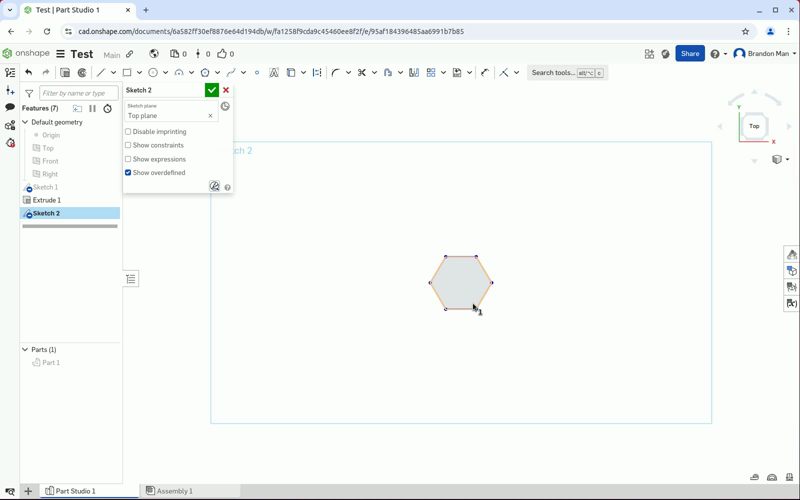
mouse_move(73, 352)
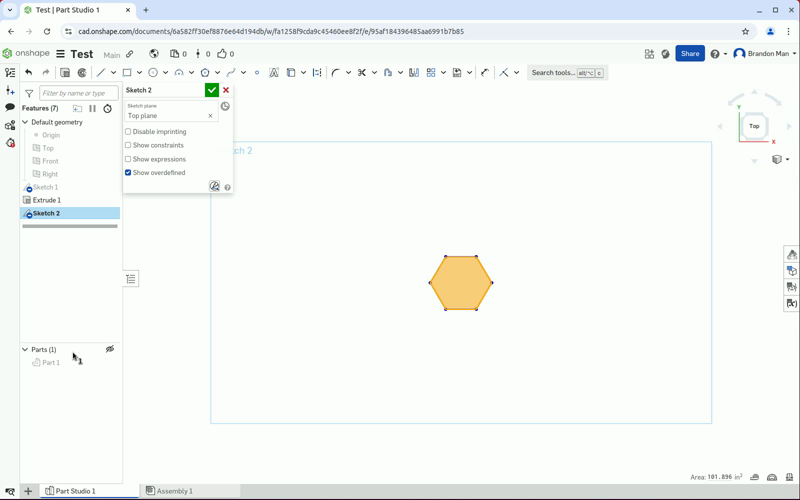
key(shift+y)
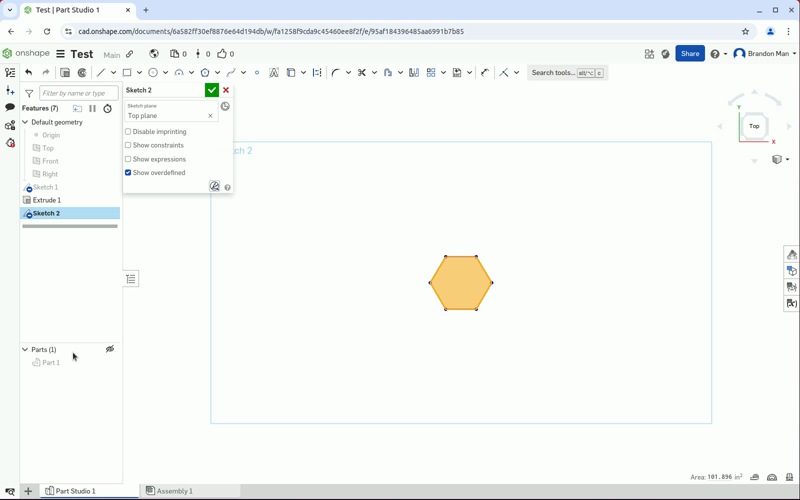
key(shift+e)
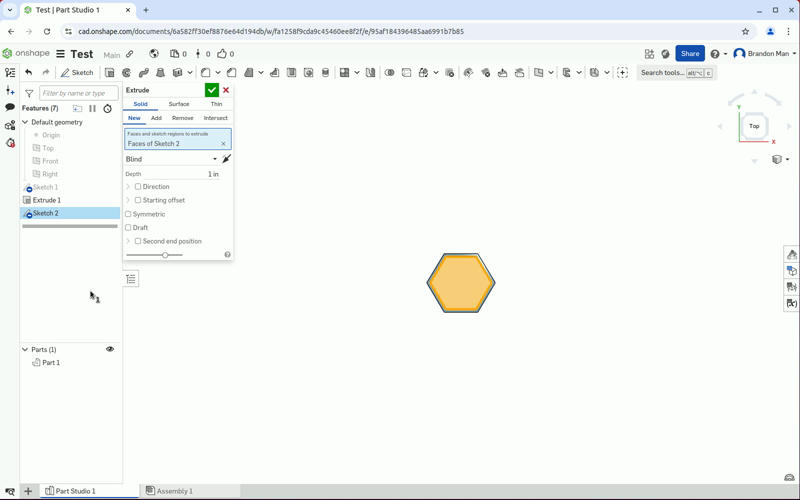
mouse_move(143, 106)
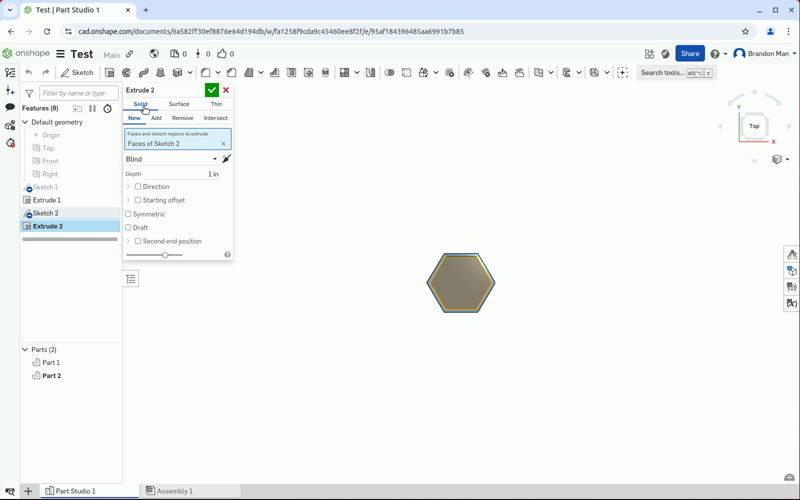
click(143, 106)
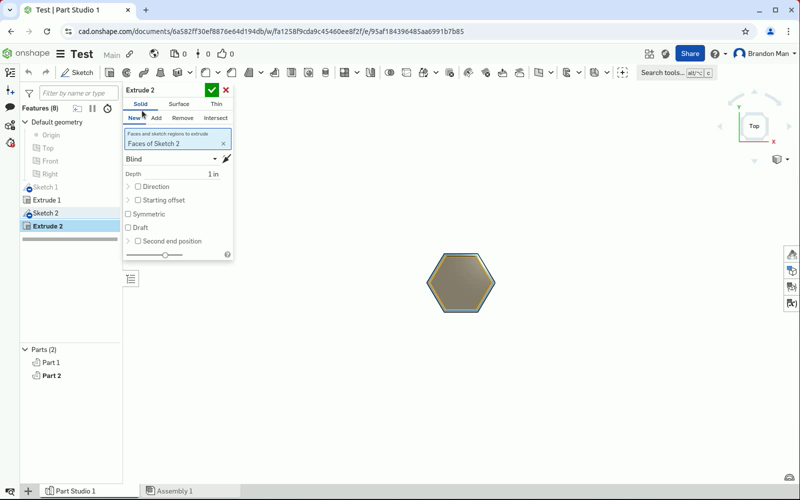
mouse_move(137, 120)
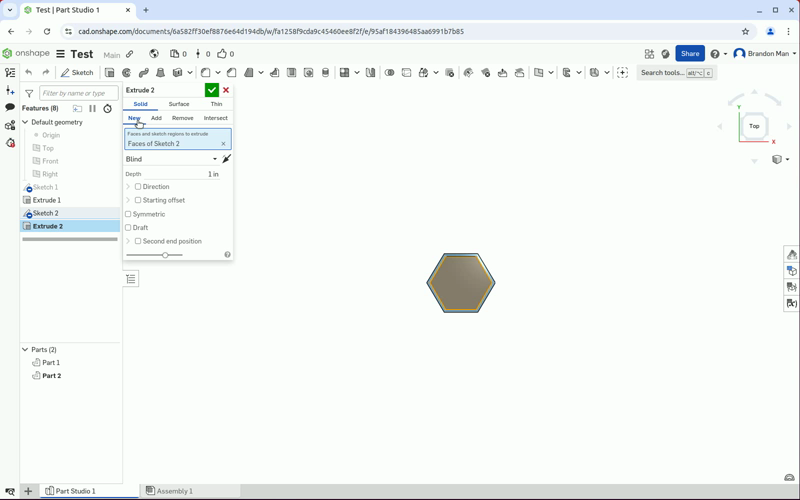
click(137, 120)
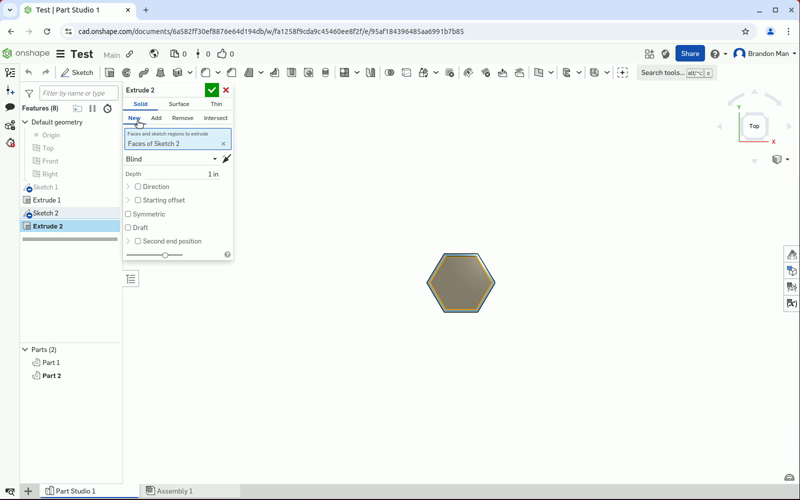
key(tab, 4)
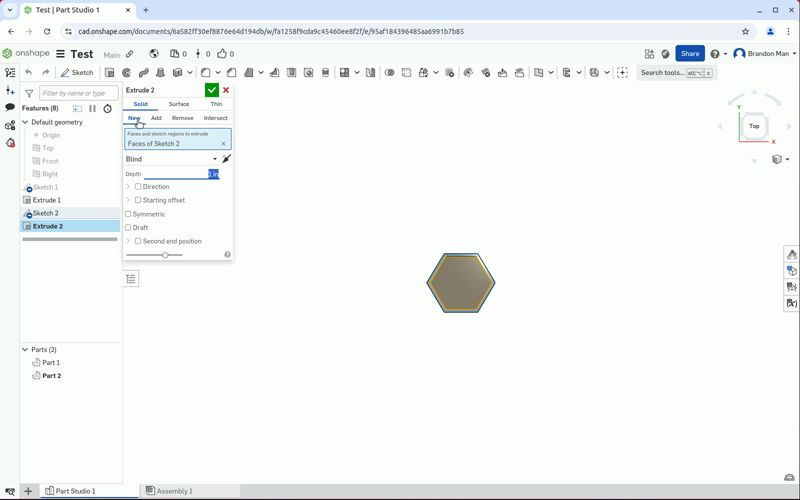
text(0.963)
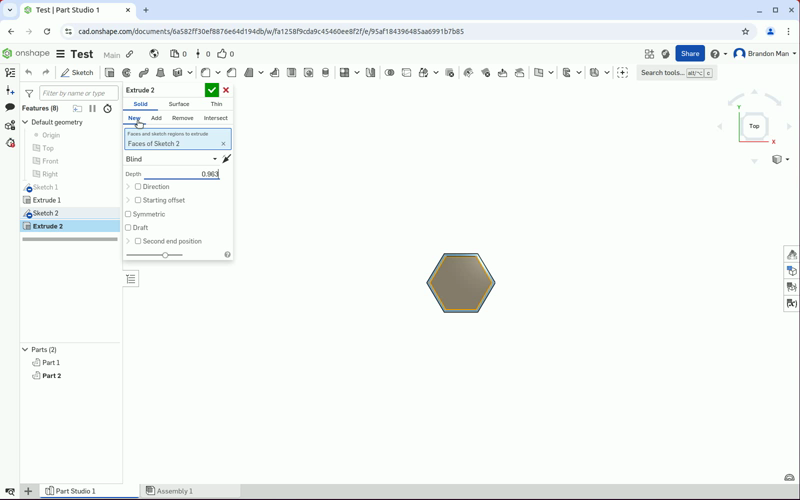
key(enter)
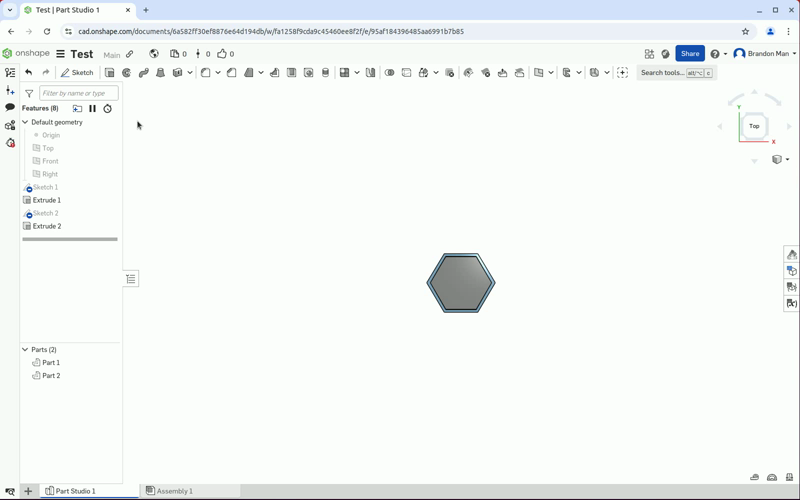
key(shift+h)
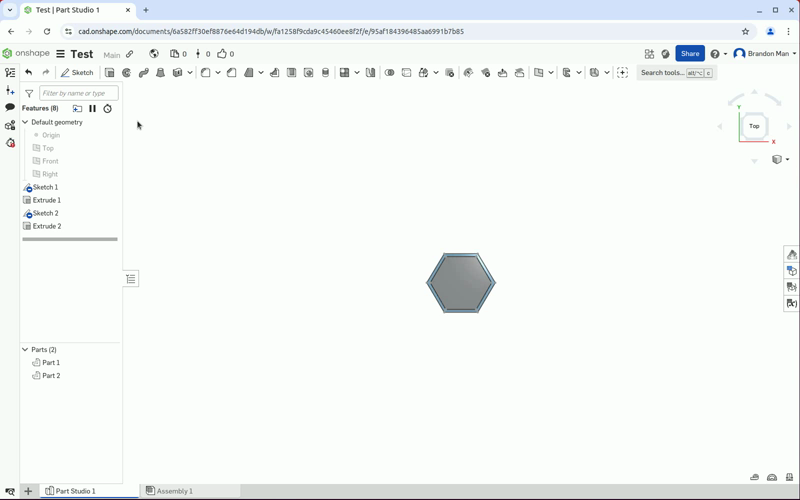
key(shift+h)
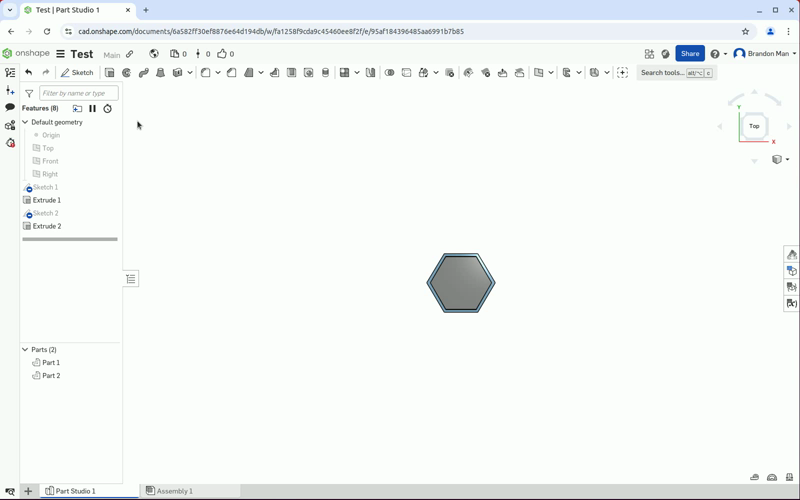
mouse_move(73, 189)
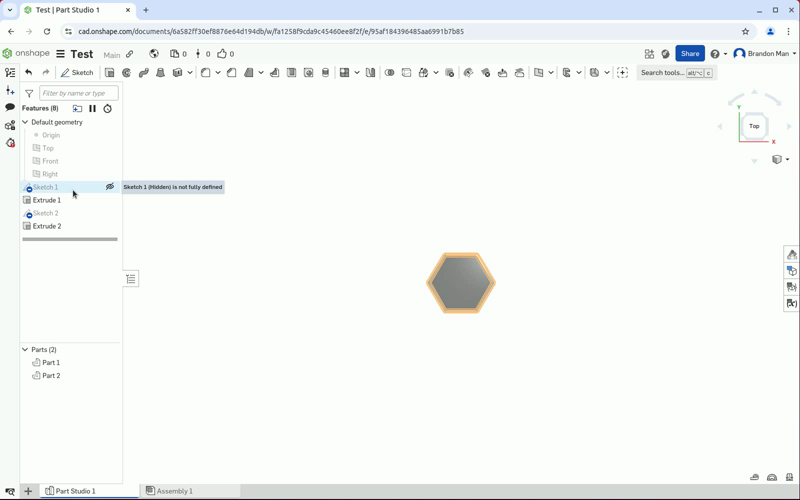
click(73, 189)
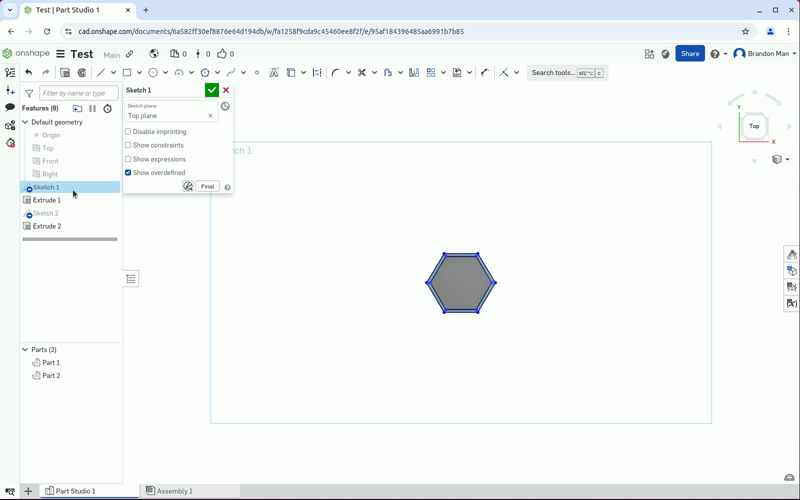
mouse_move(229, 92)
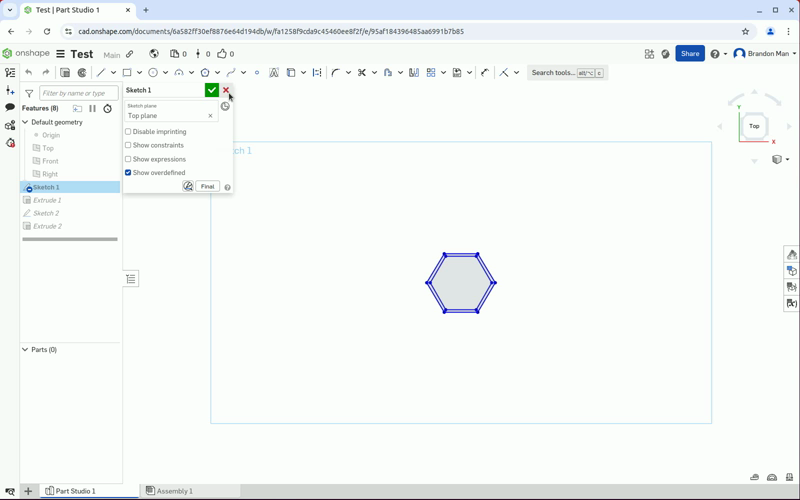
click(229, 92)
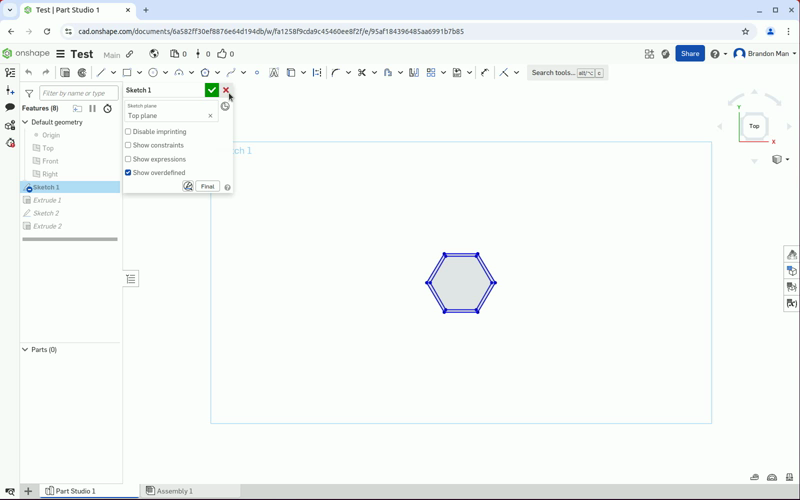
key(shift+s)
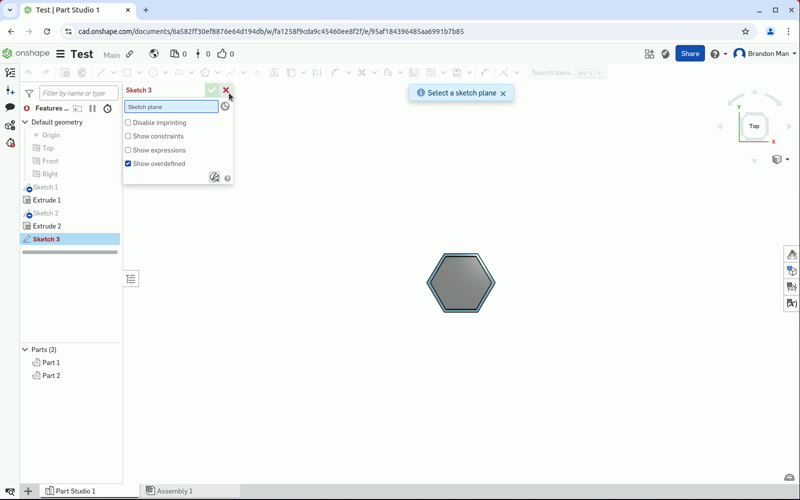
mouse_move(73, 150)
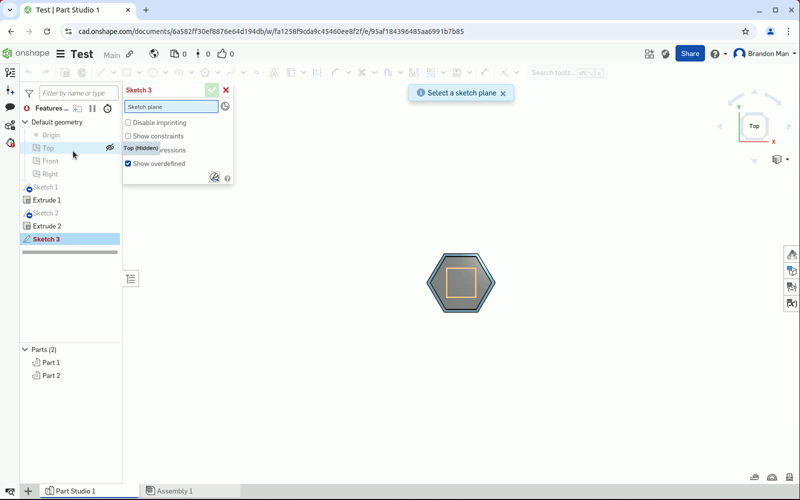
click(73, 150)
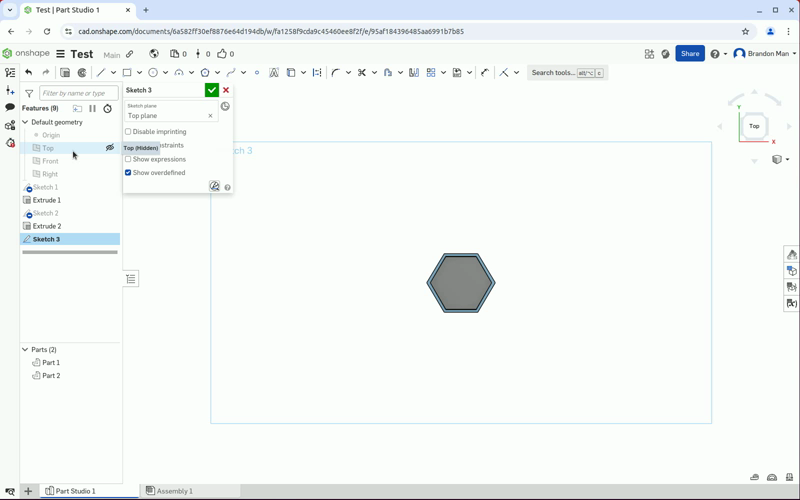
mouse_move(73, 352)
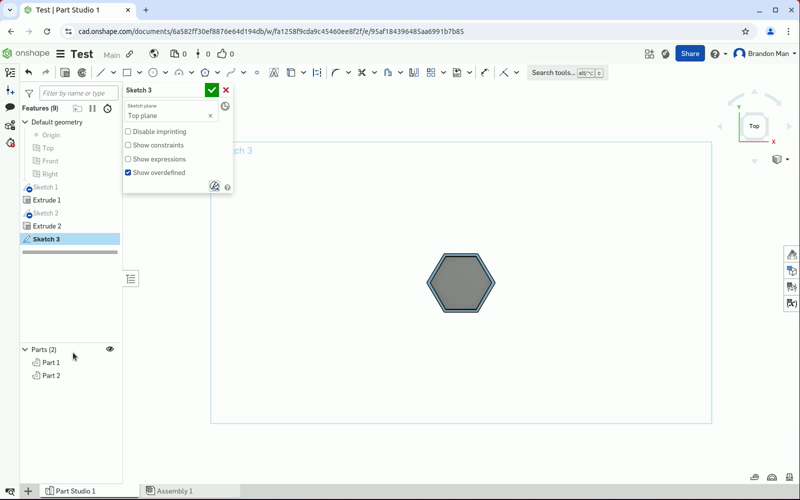
key(y)
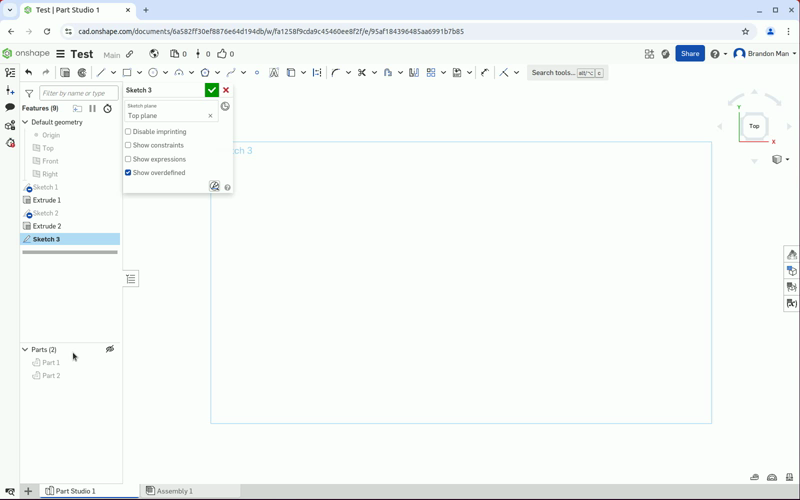
key(c)
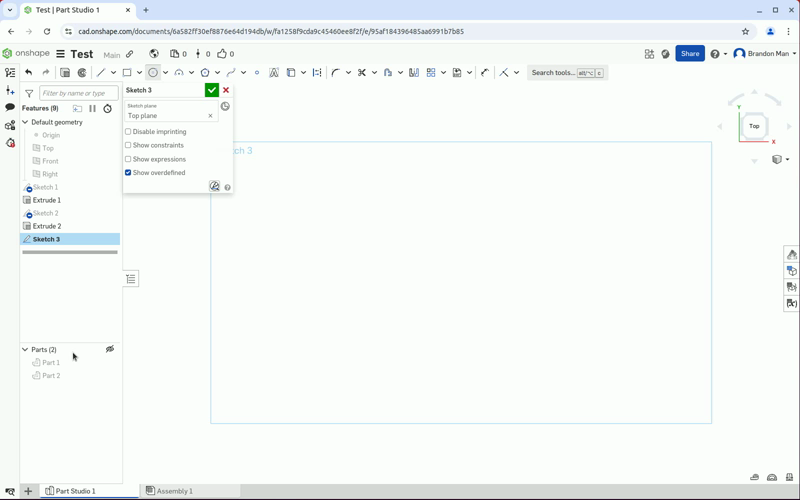
key_down(shift)
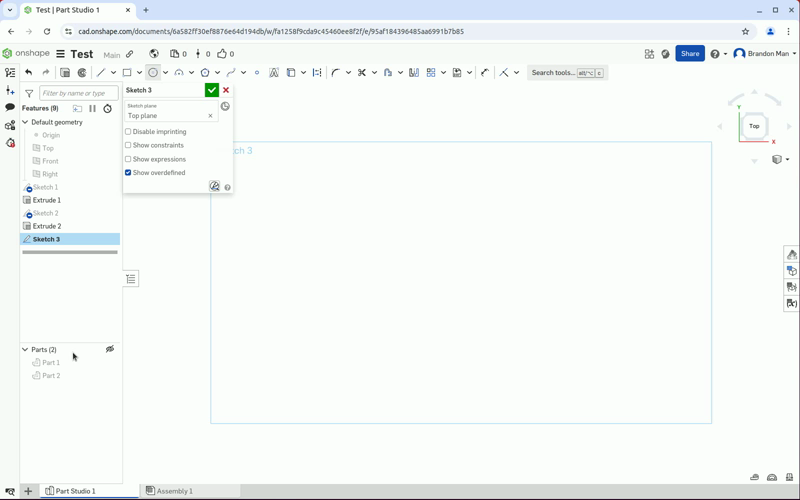
mouse_move(436, 282)
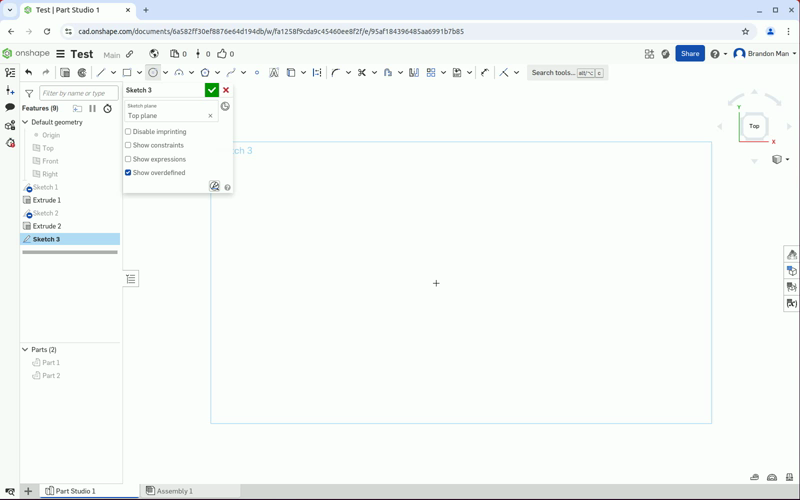
click(436, 282)
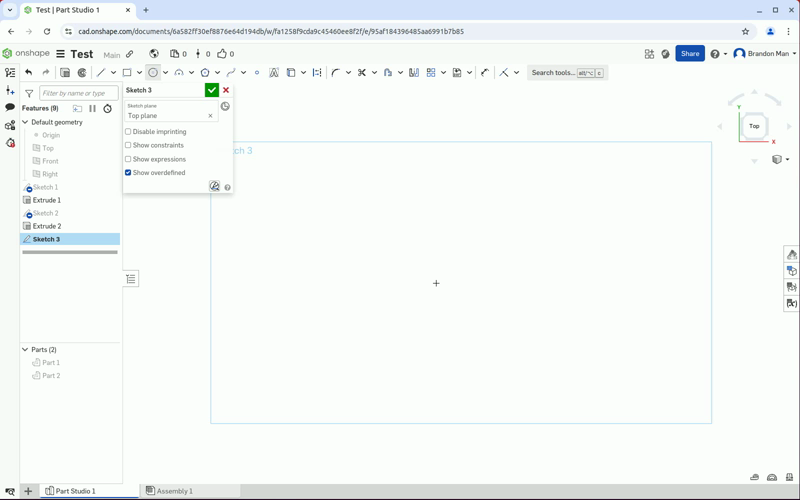
key_up(shift)
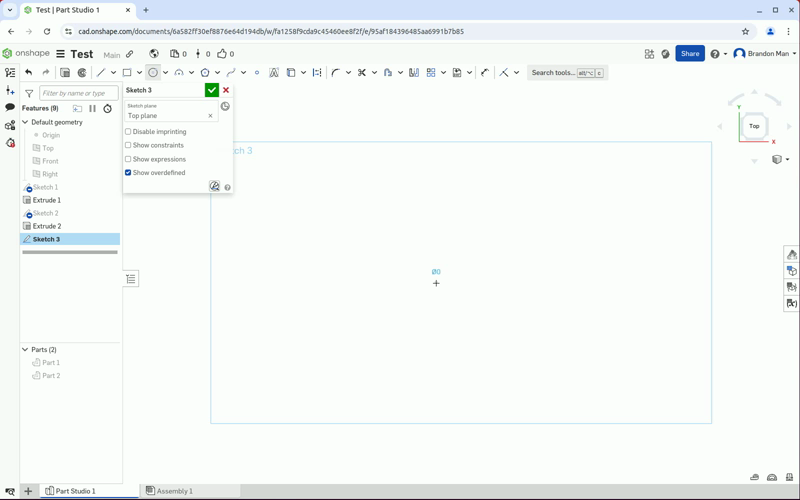
mouse_move(440, 282)
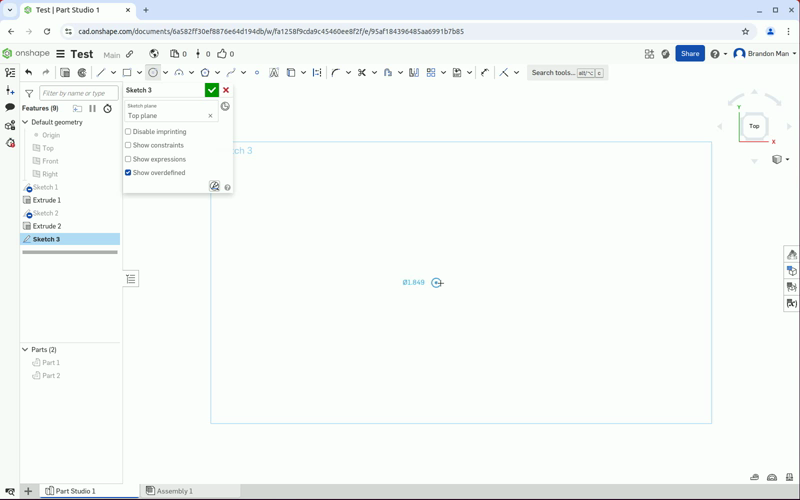
click(440, 282)
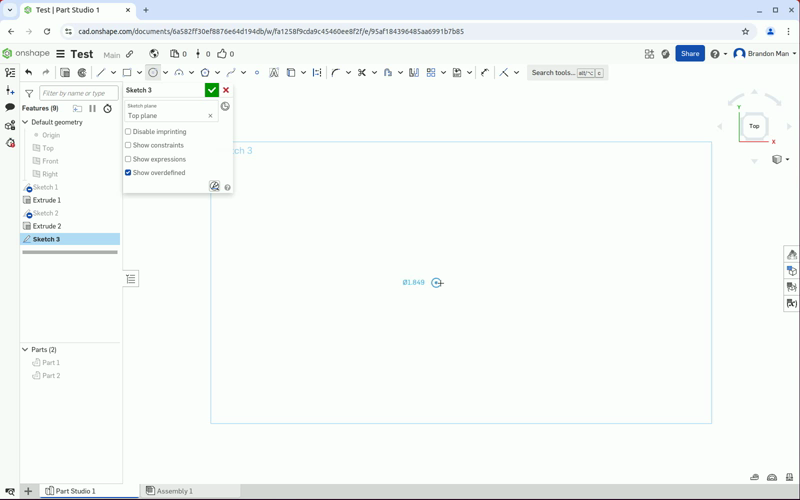
key(esc)
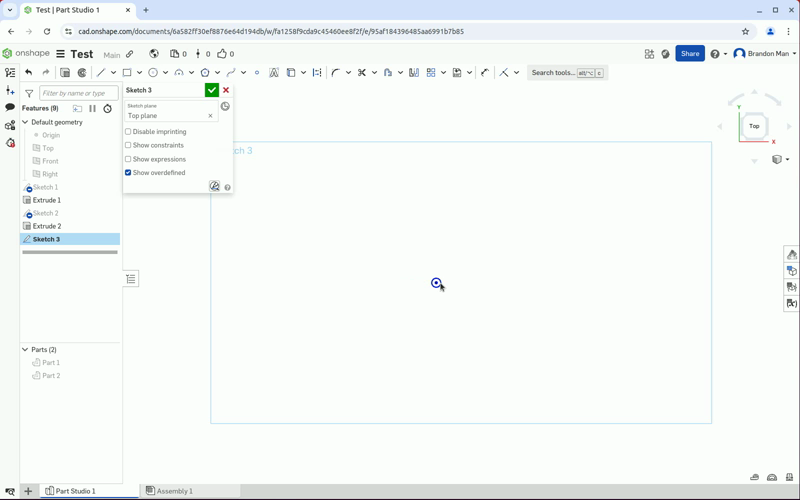
mouse_move(439, 284)
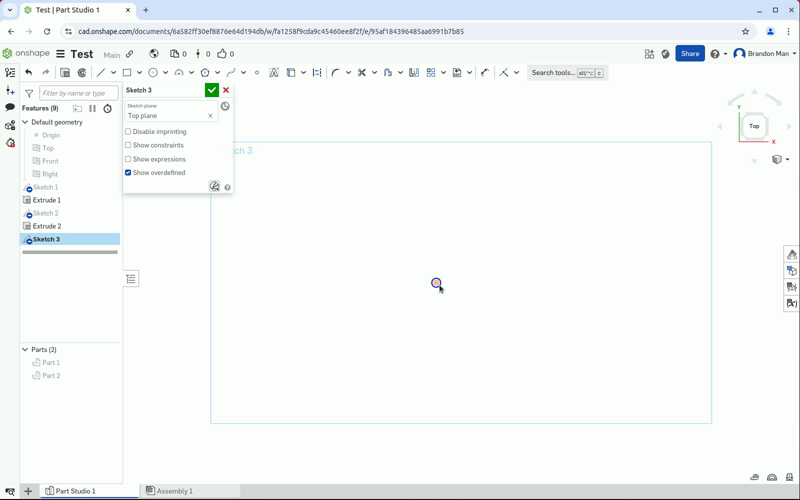
scroll(6)
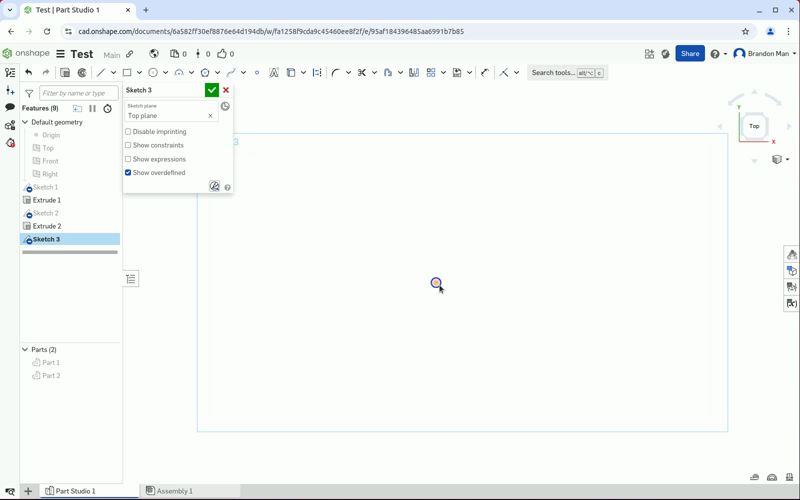
scroll(6)
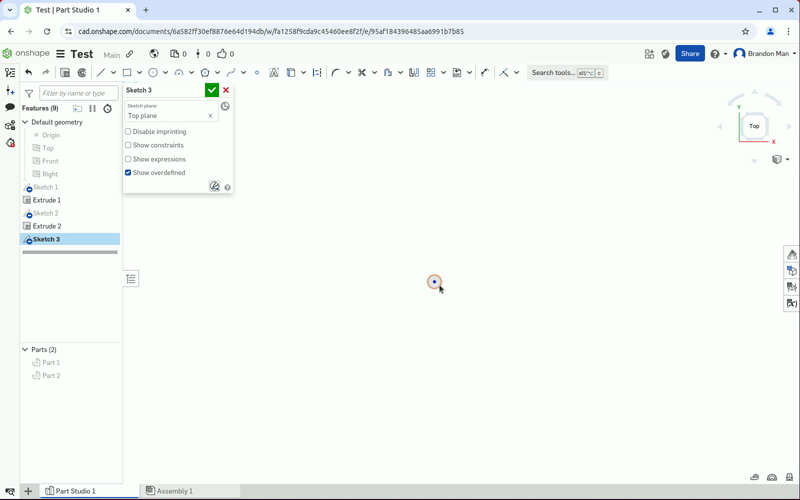
scroll(6)
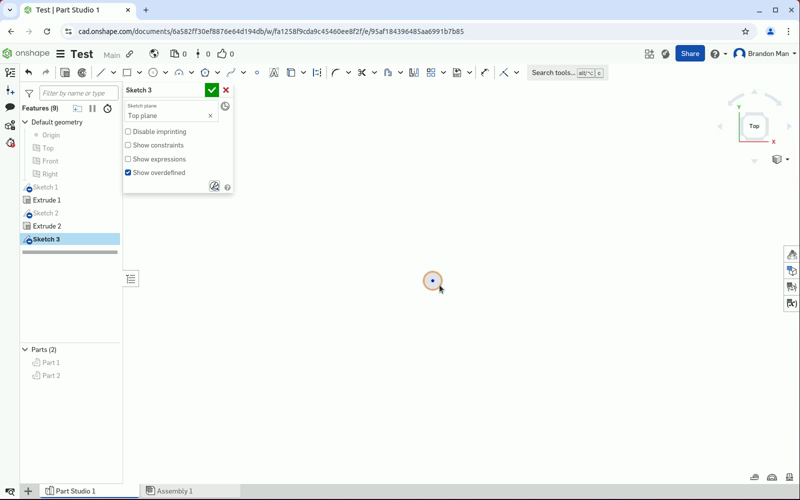
scroll(6)
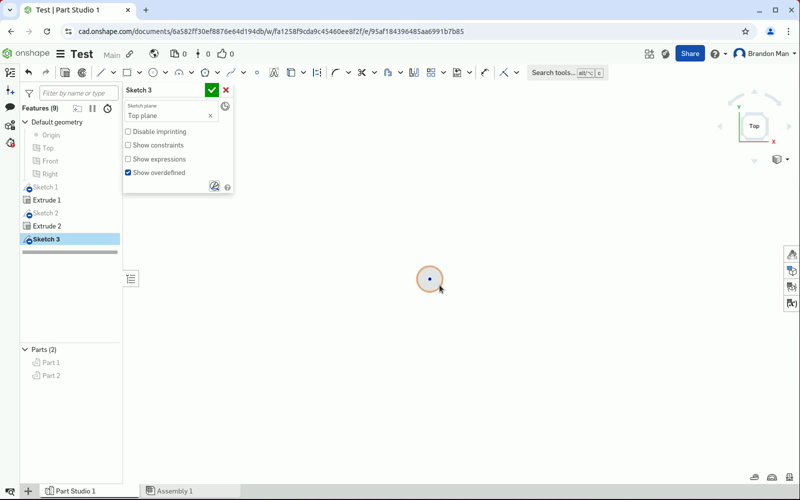
scroll(6)
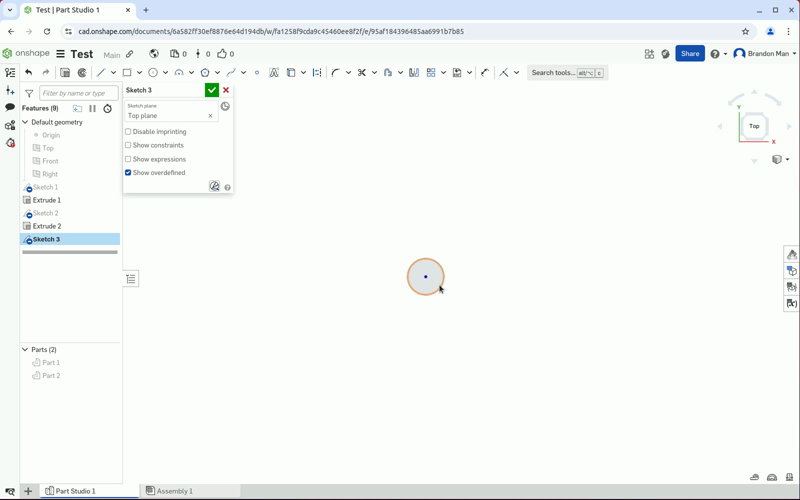
scroll(6)
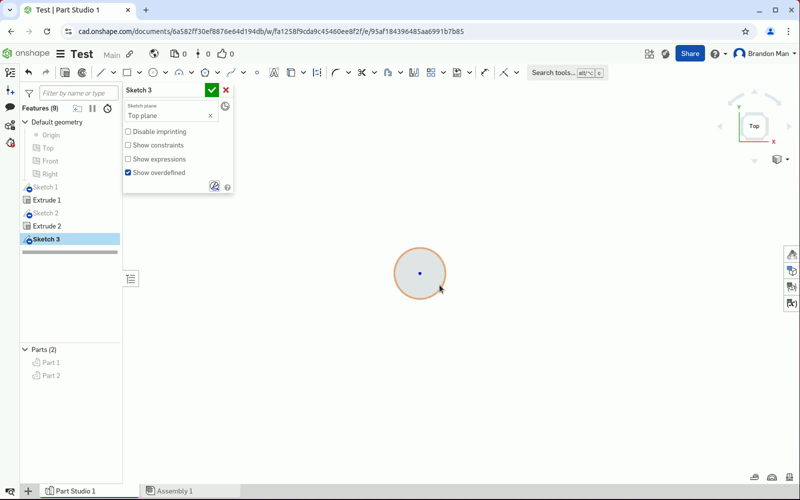
scroll(6)
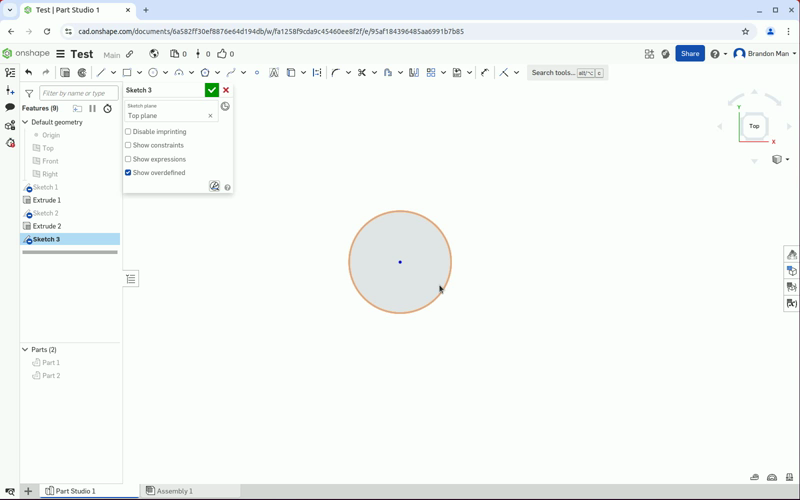
click(439, 284)
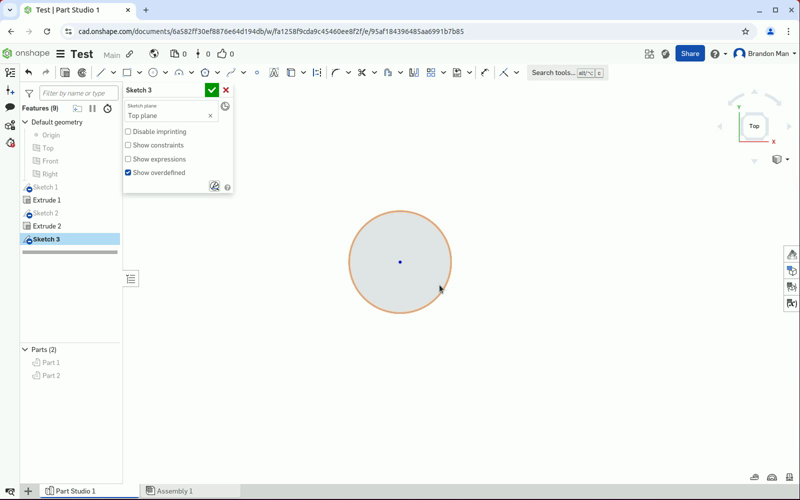
scroll(-6)
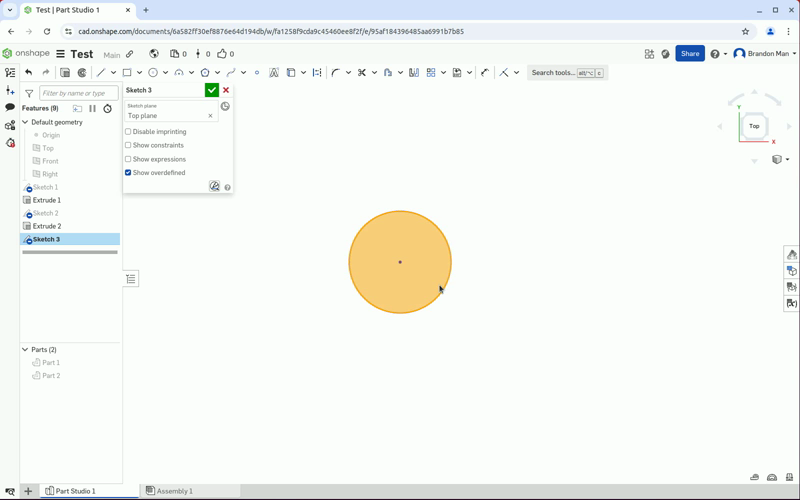
scroll(-6)
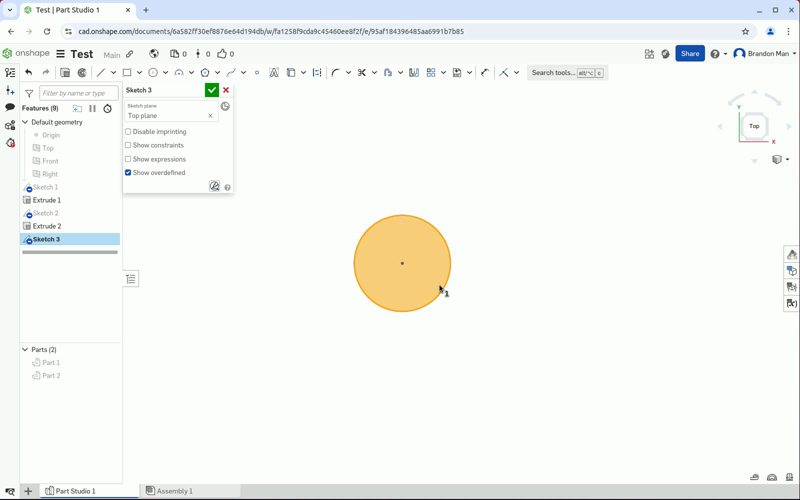
scroll(-6)
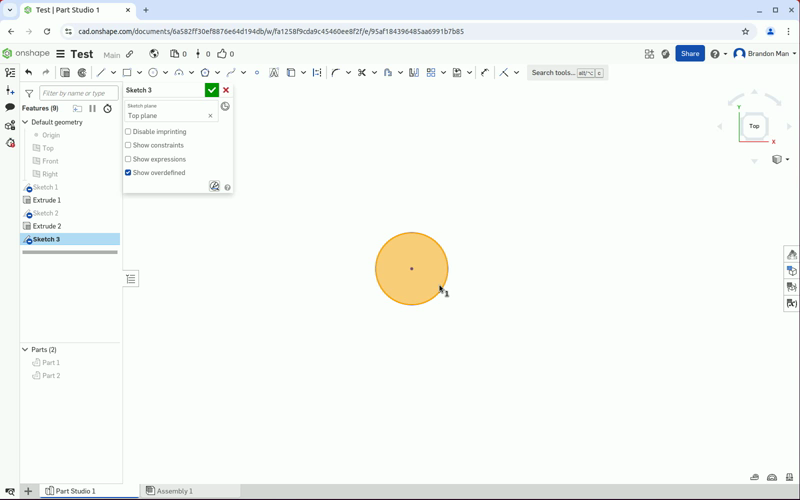
scroll(-6)
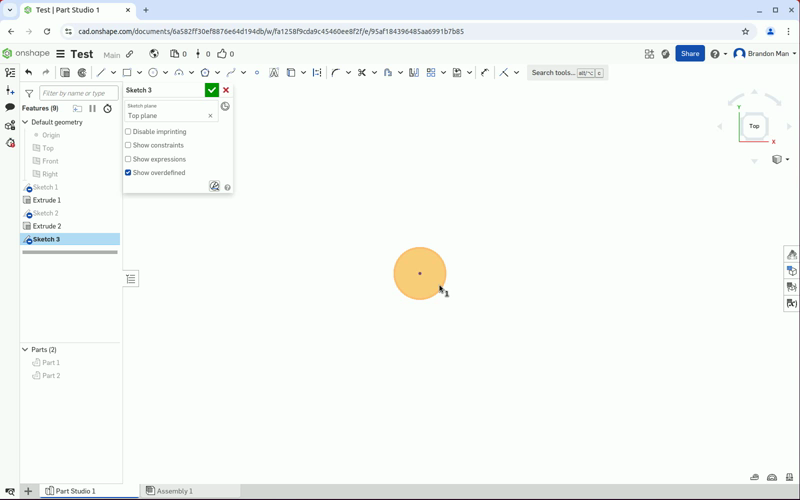
scroll(-6)
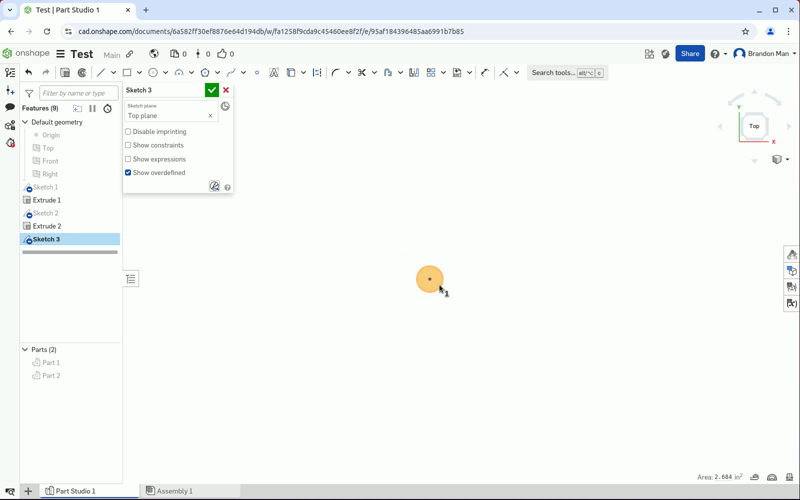
scroll(-6)
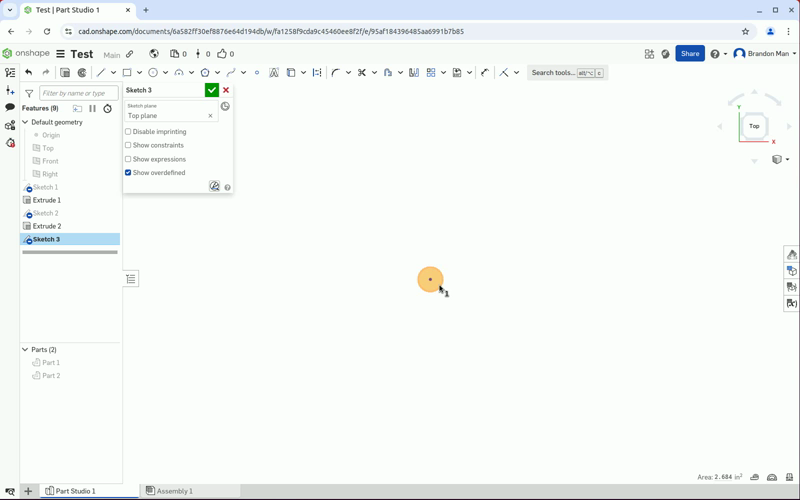
scroll(-6)
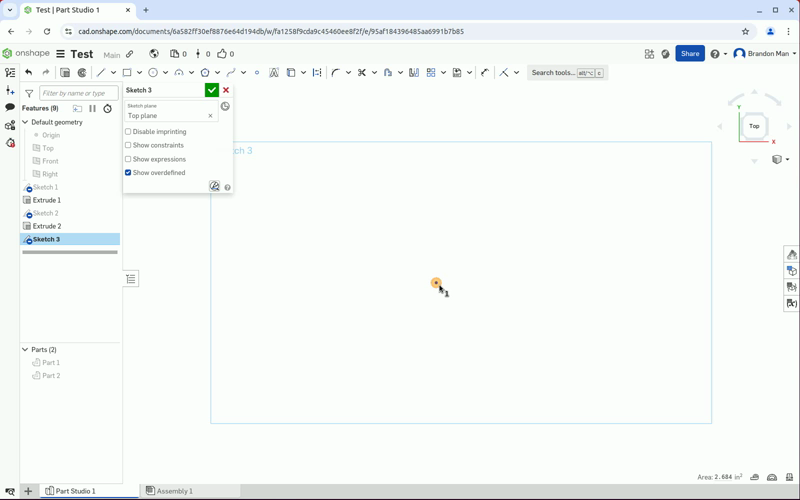
mouse_move(73, 352)
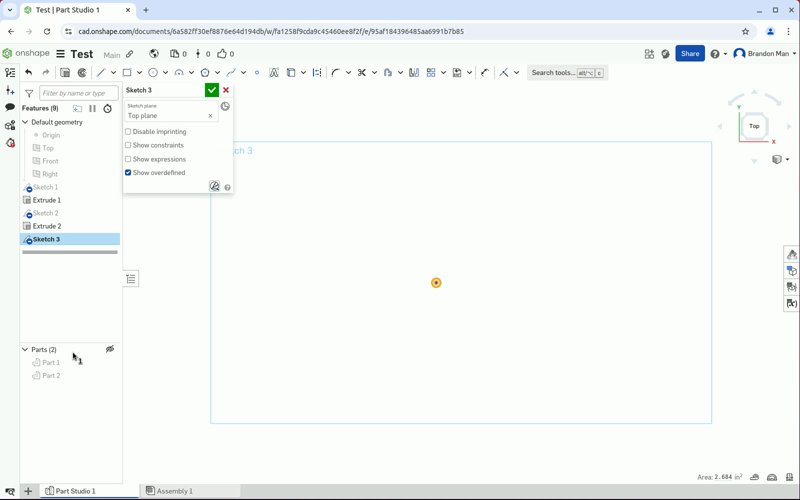
key(shift+y)
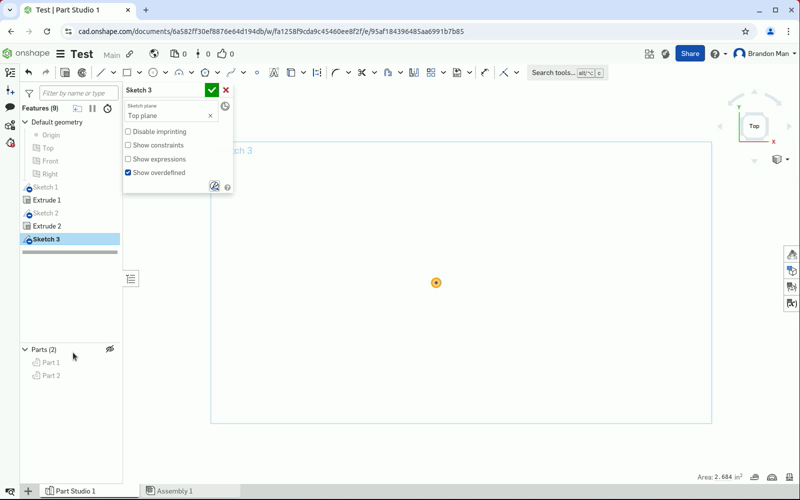
key(shift+e)
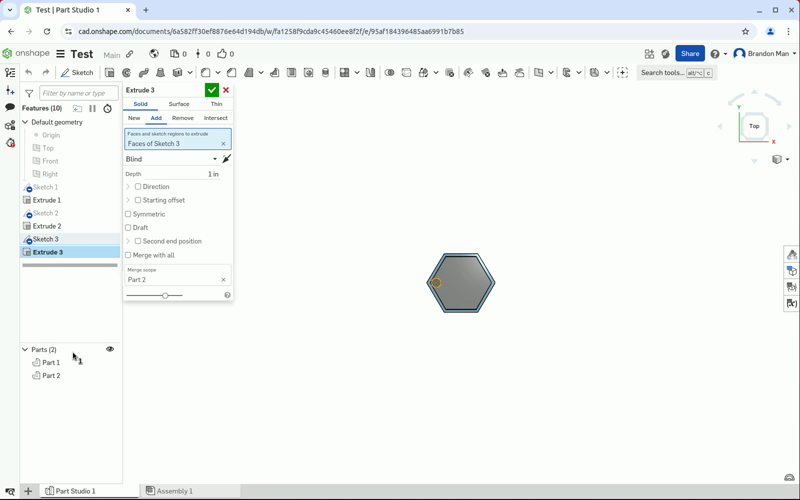
mouse_move(143, 106)
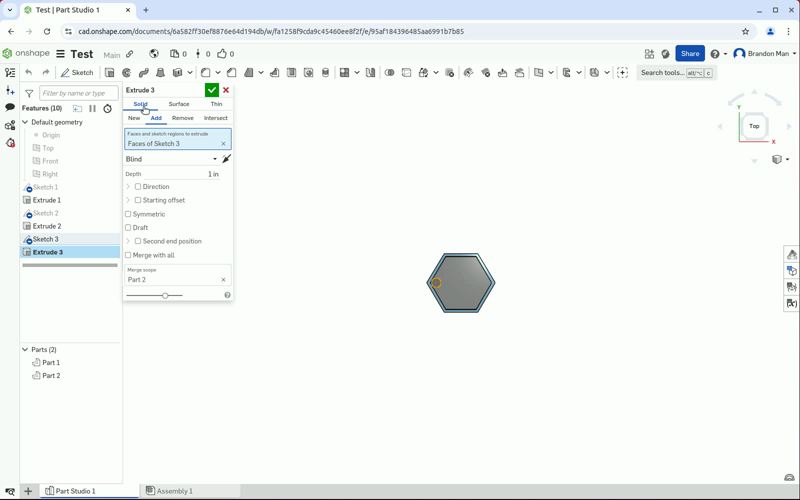
click(143, 106)
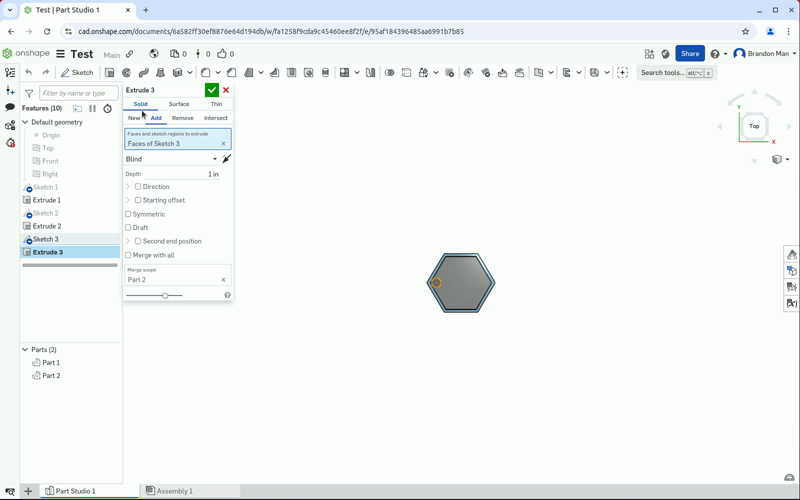
mouse_move(137, 120)
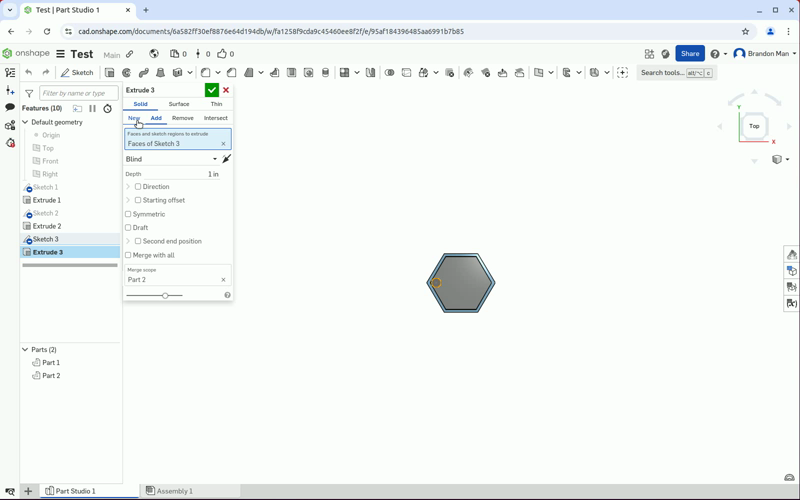
click(137, 120)
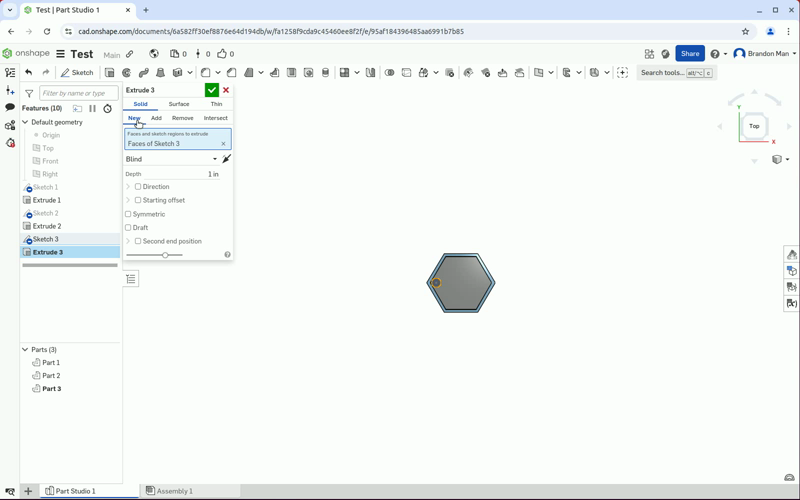
key(tab, 4)
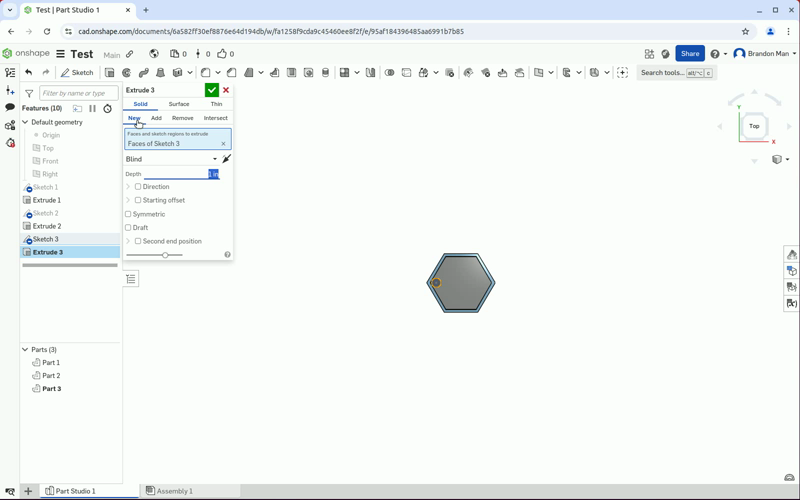
text(-23.108)
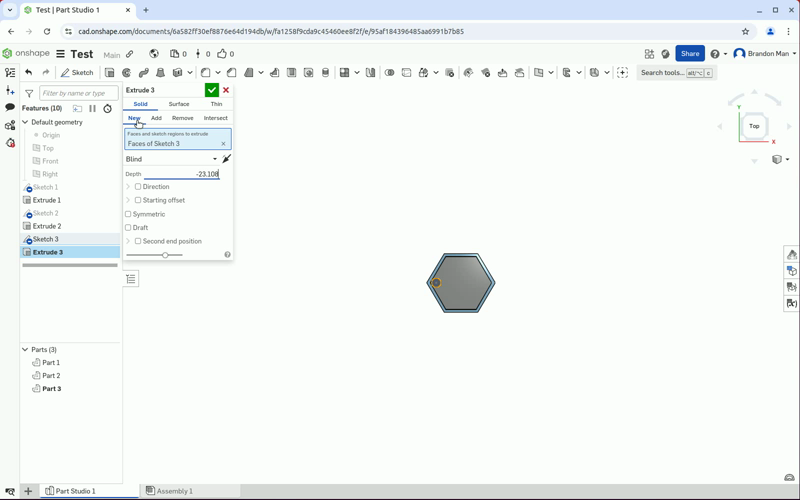
key(enter)
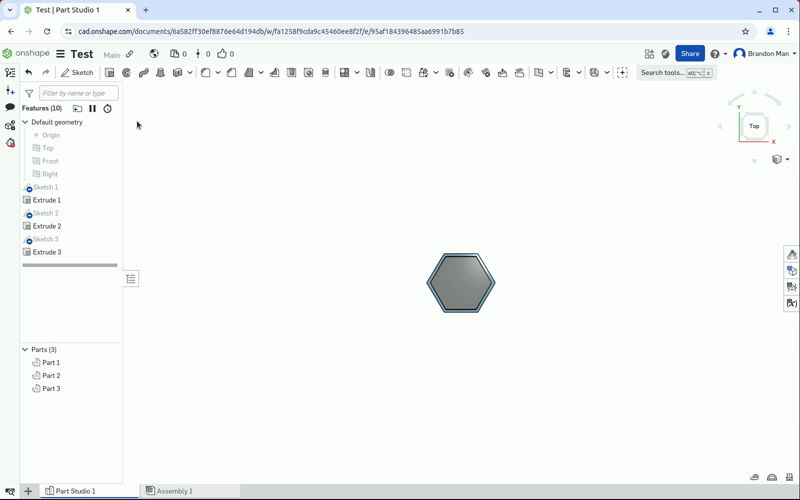
key(shift+h)
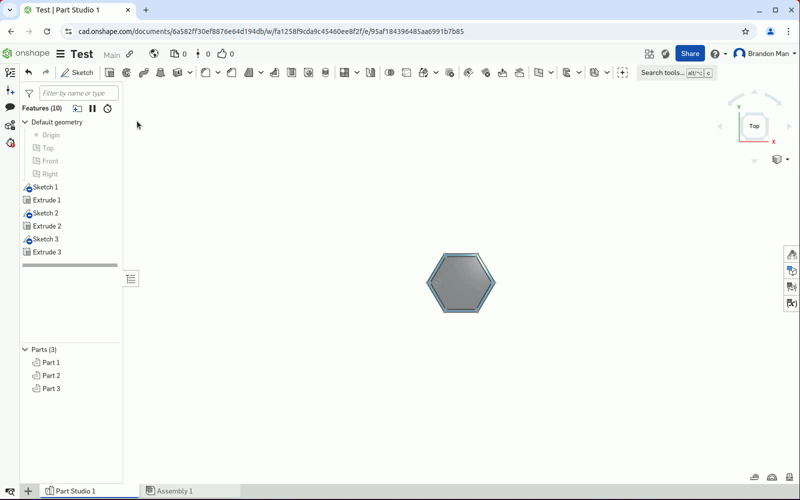
key(shift+h)
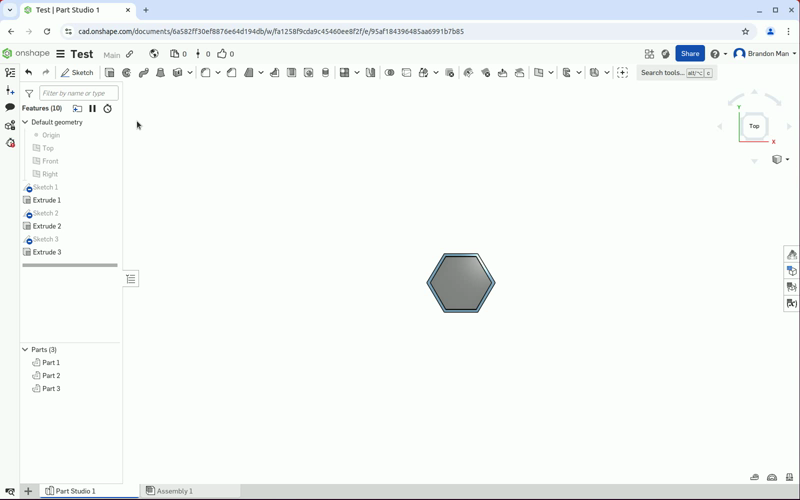
mouse_move(73, 189)
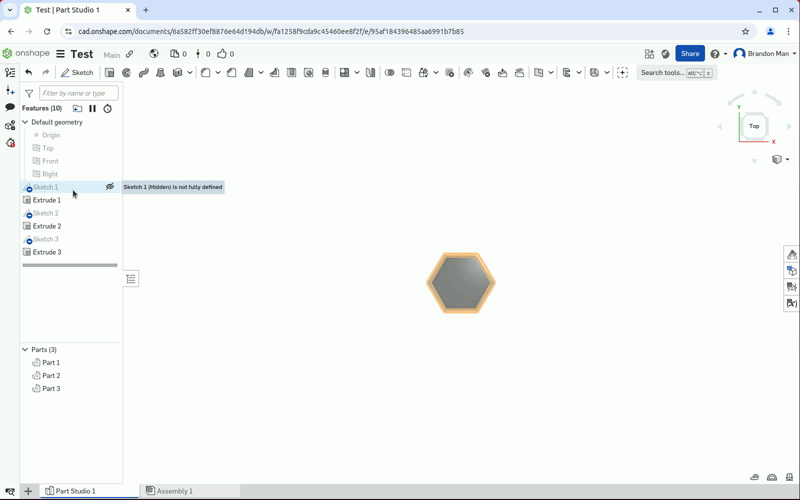
click(73, 189)
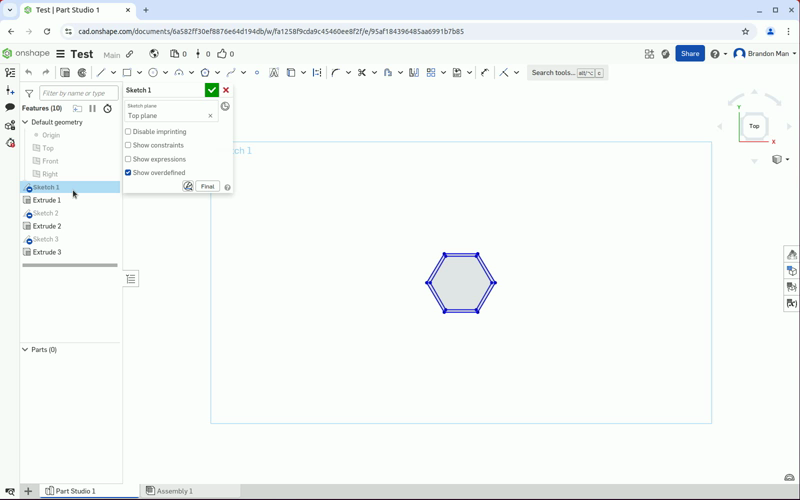
mouse_move(229, 92)
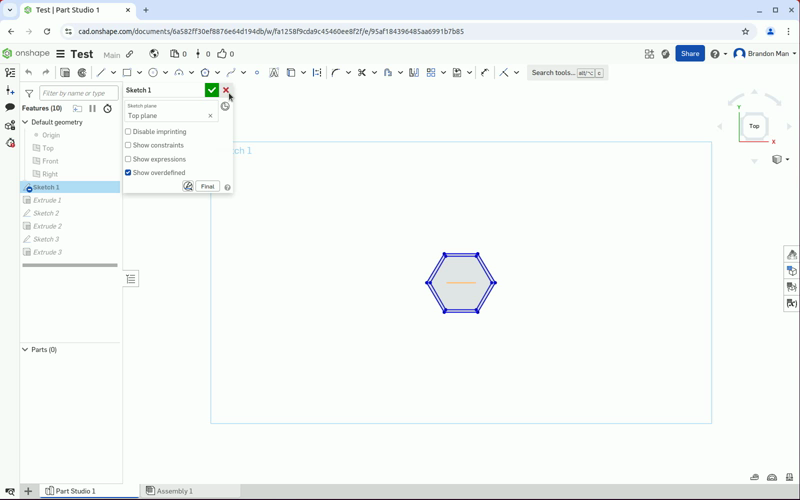
click(229, 92)
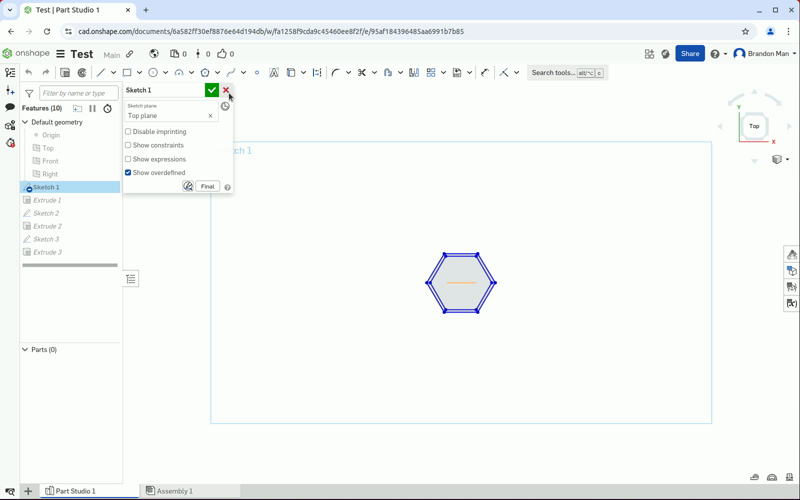
key(shift+s)
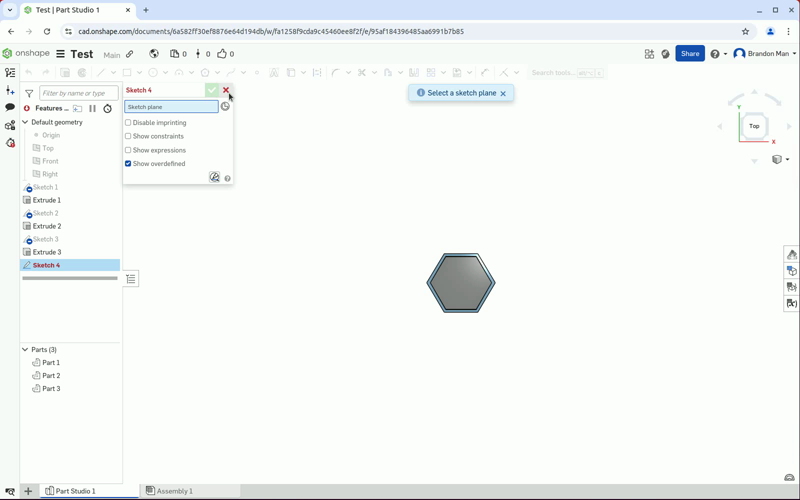
mouse_move(73, 150)
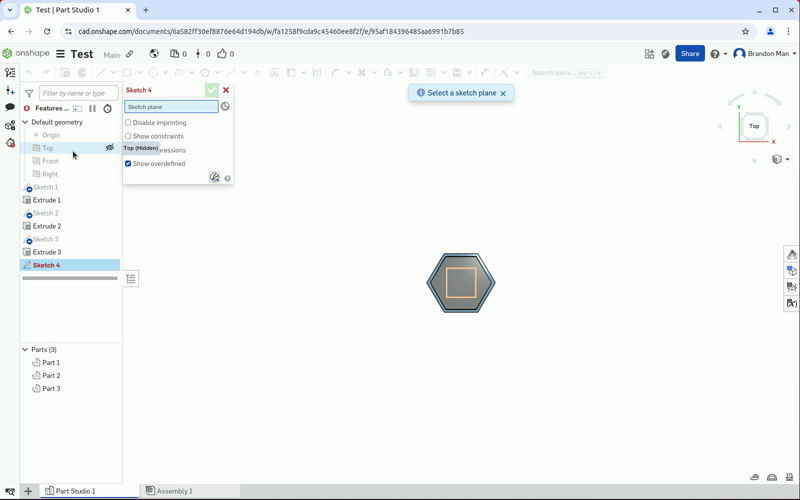
click(73, 150)
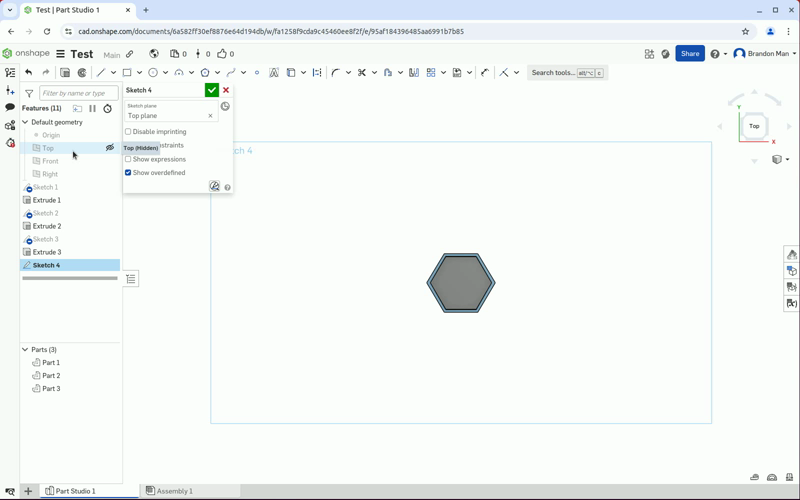
mouse_move(73, 352)
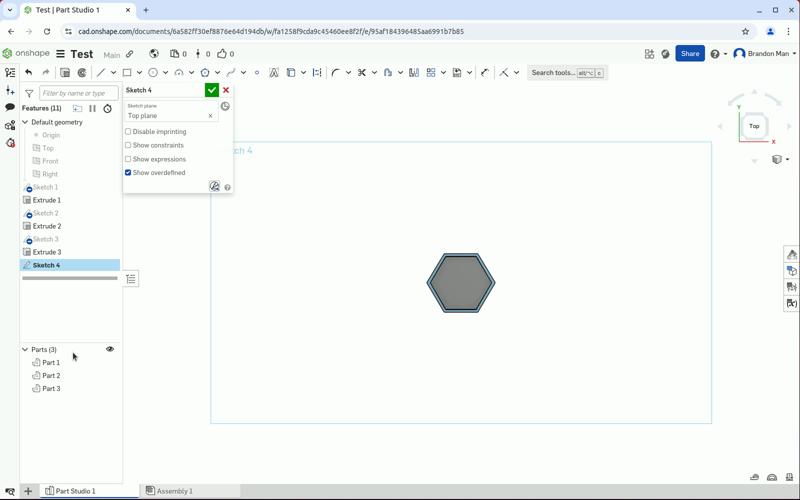
key(y)
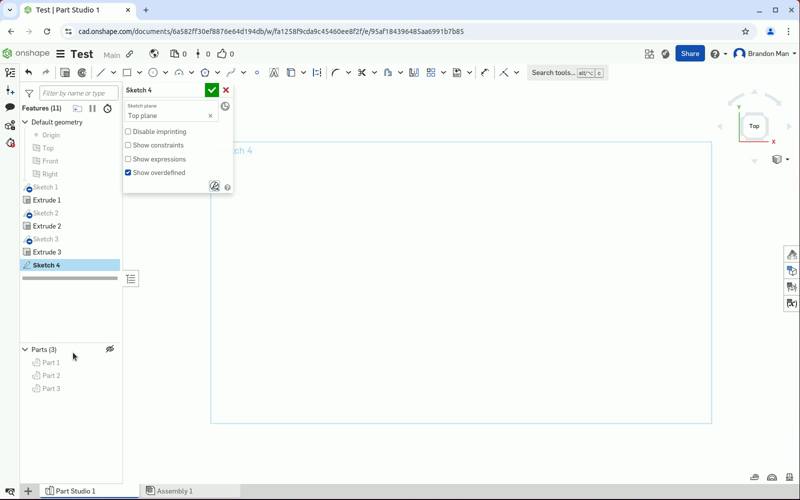
key(c)
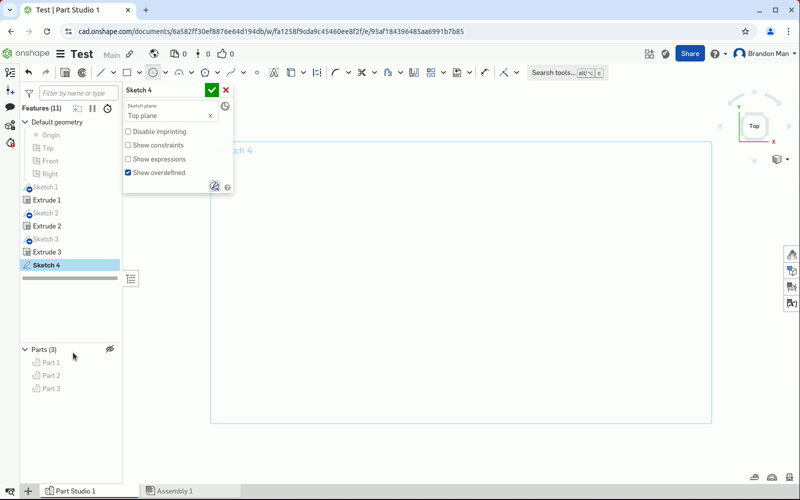
key_down(shift)
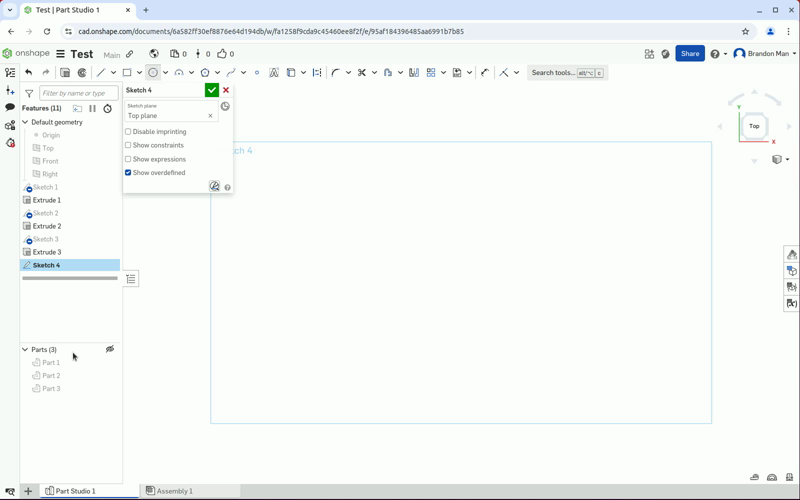
mouse_move(473, 261)
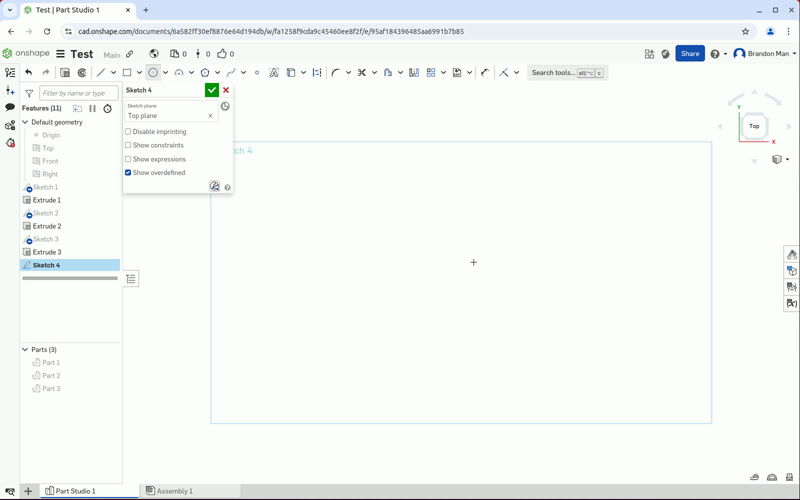
click(473, 261)
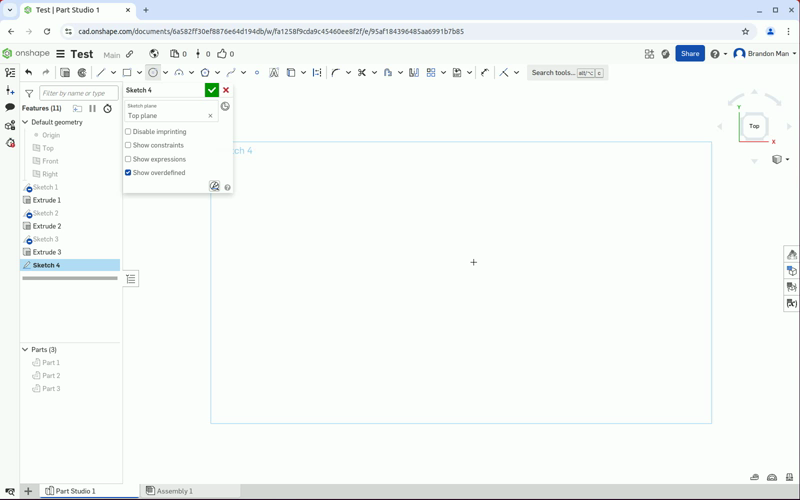
key_up(shift)
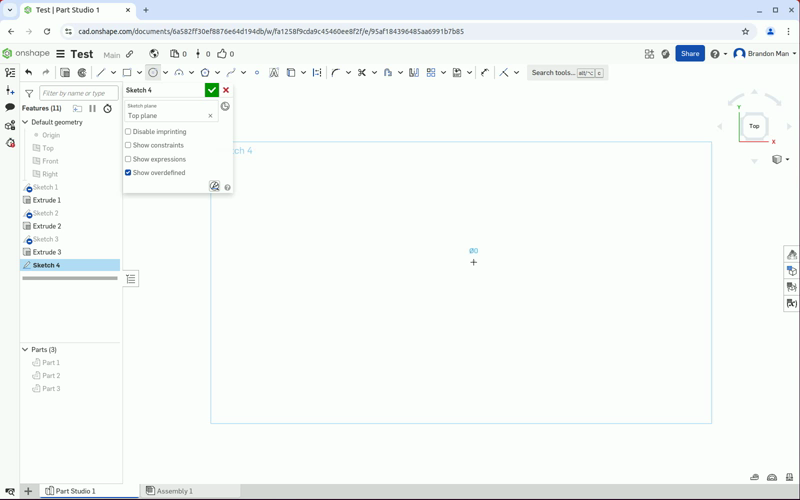
mouse_move(478, 261)
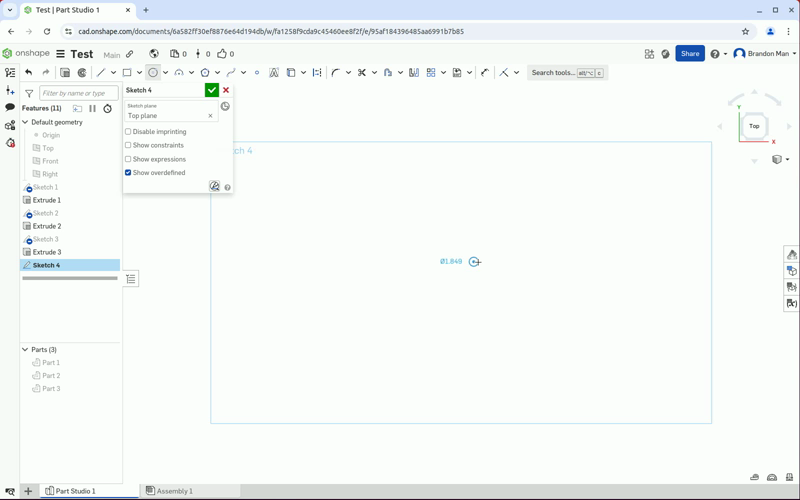
click(478, 261)
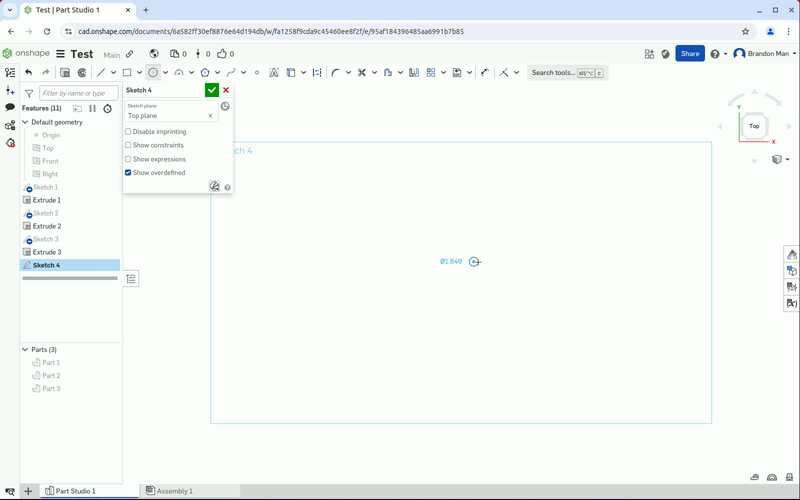
key(esc)
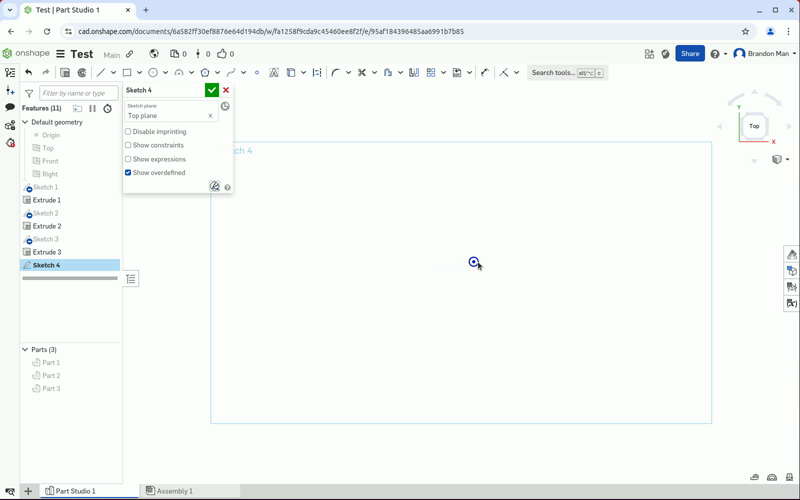
mouse_move(475, 262)
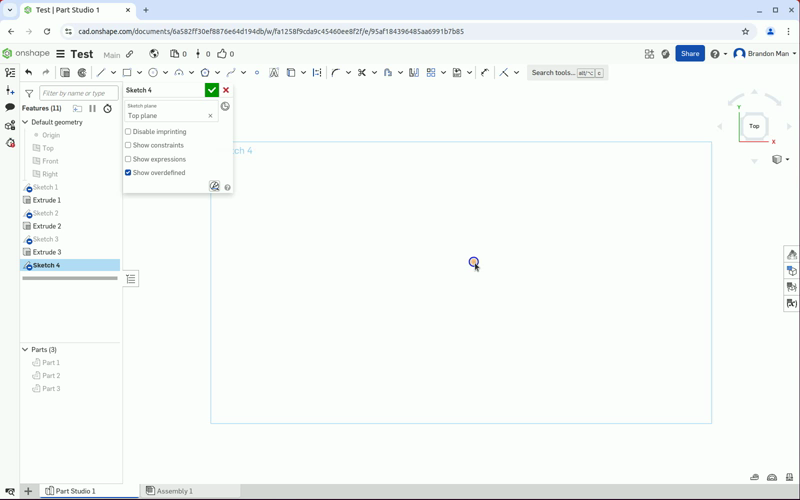
scroll(6)
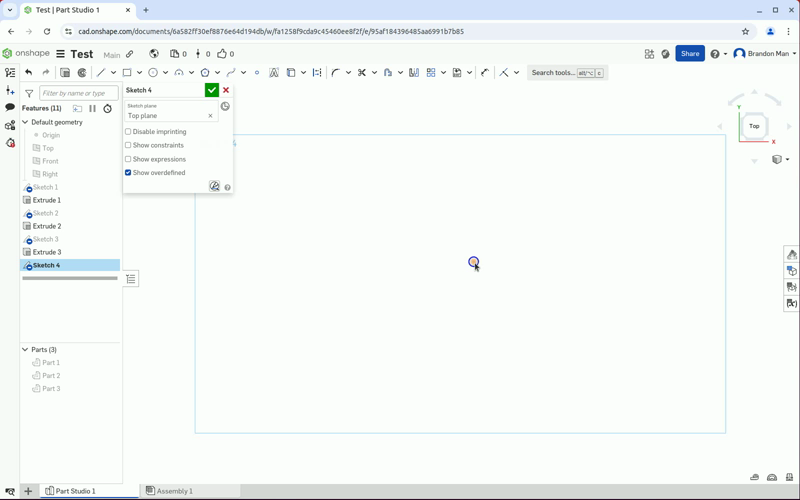
scroll(6)
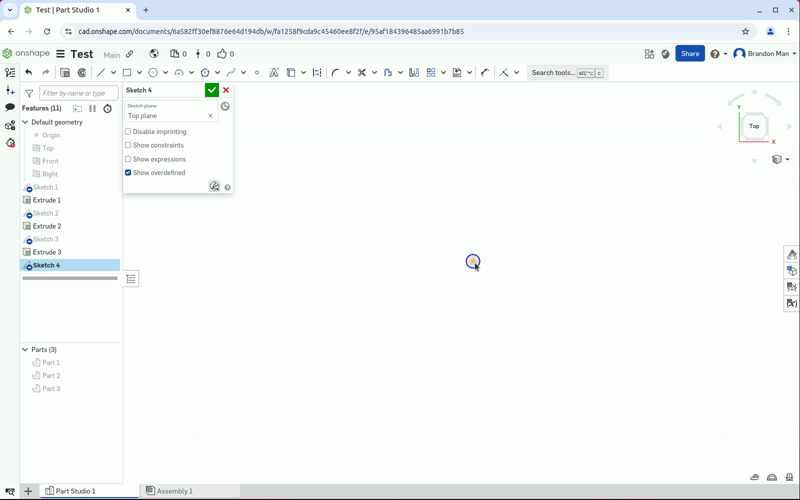
scroll(6)
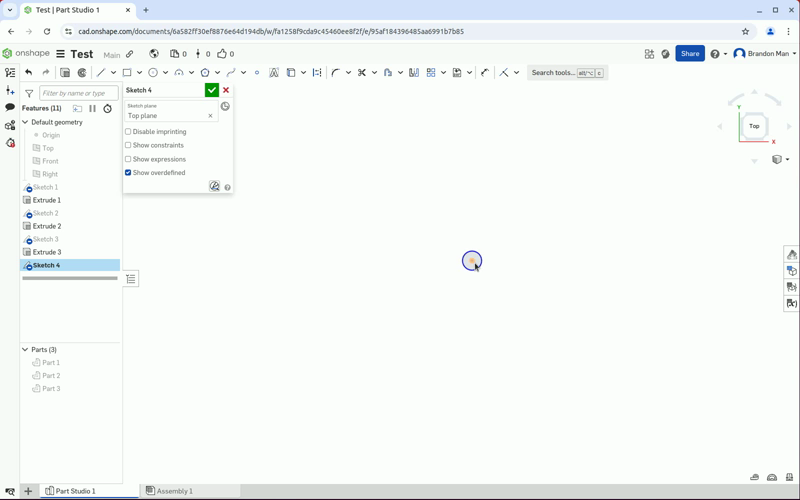
scroll(6)
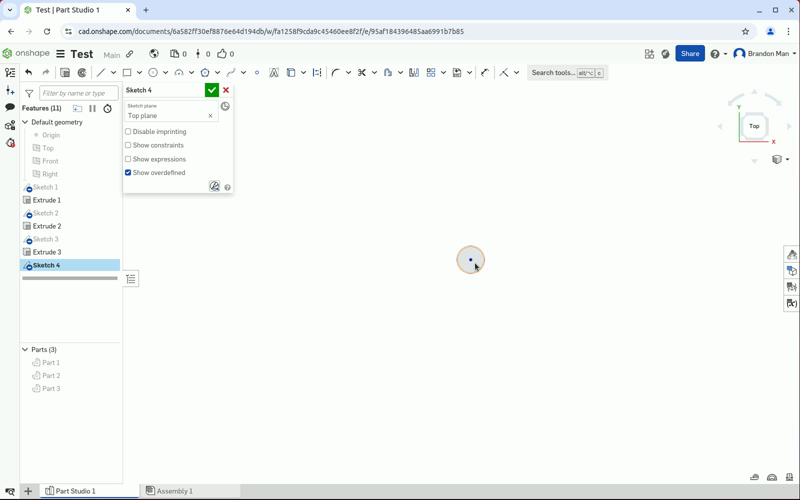
scroll(6)
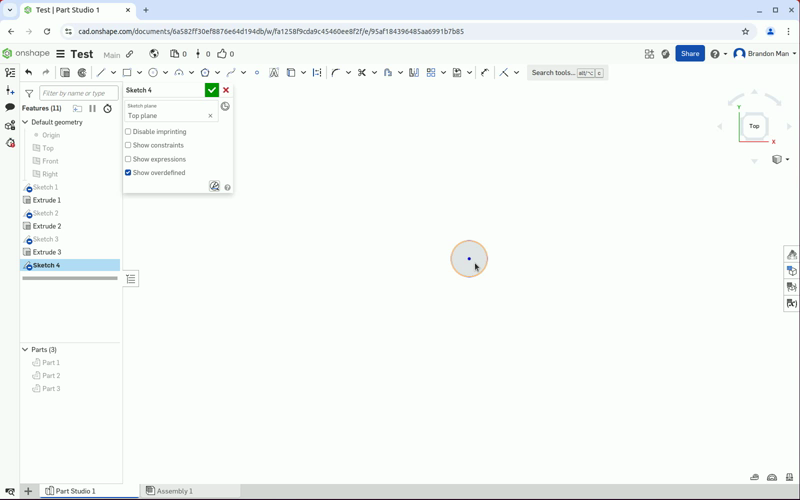
scroll(6)
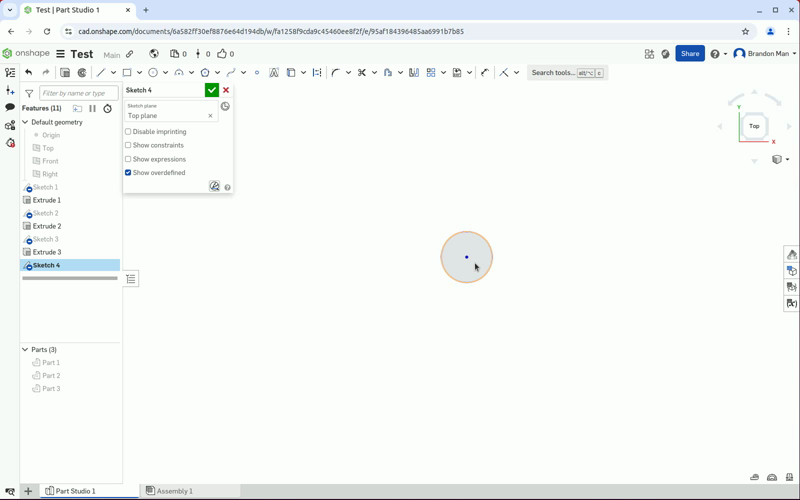
scroll(6)
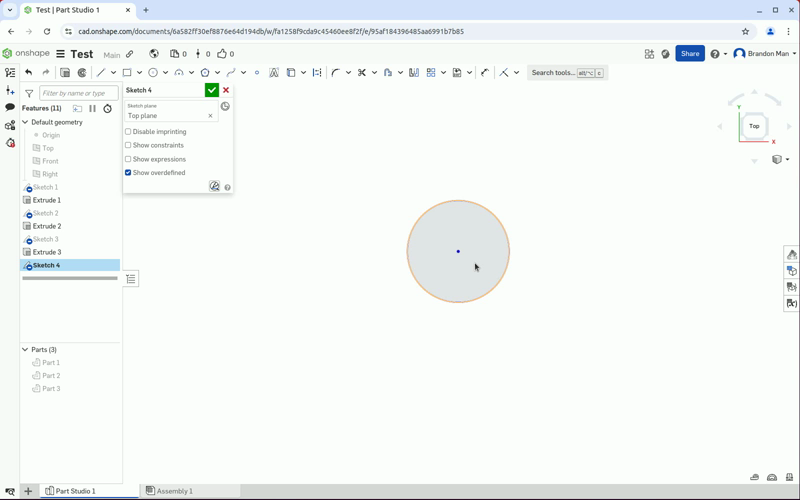
click(475, 262)
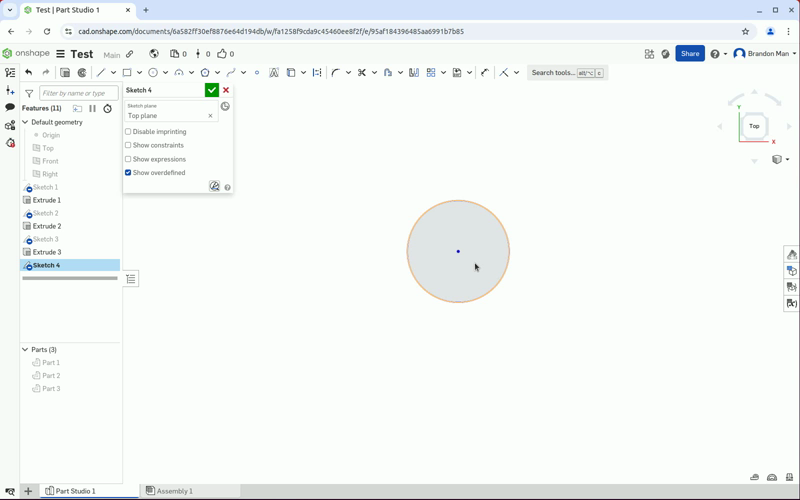
scroll(-6)
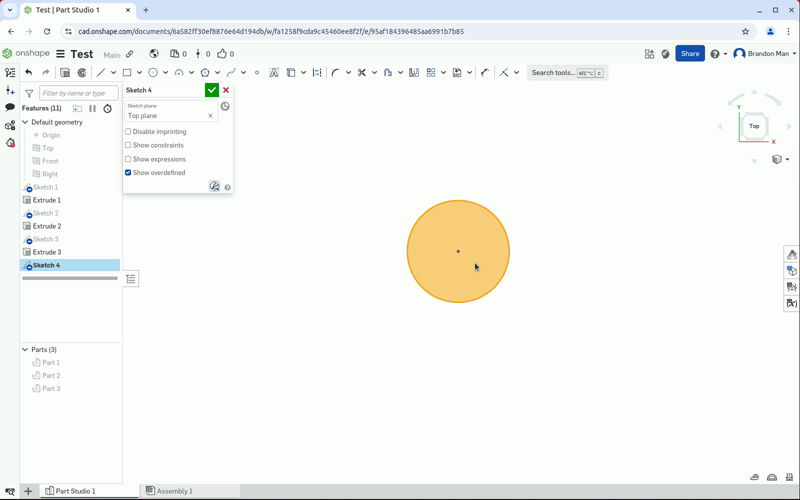
scroll(-6)
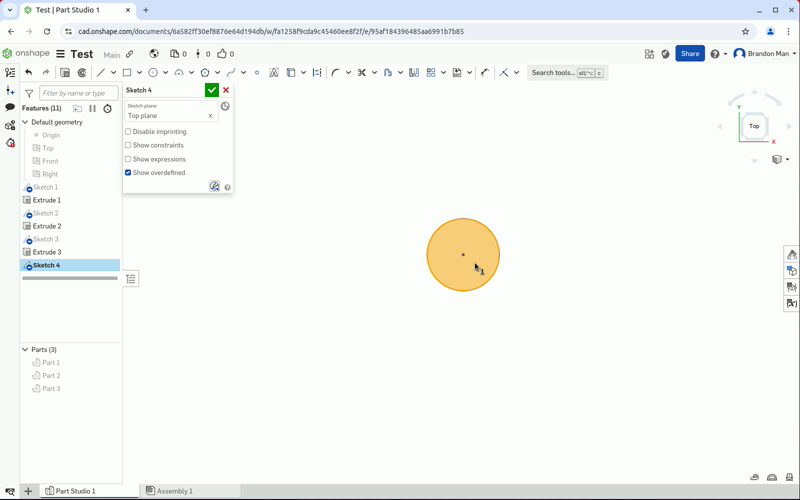
scroll(-6)
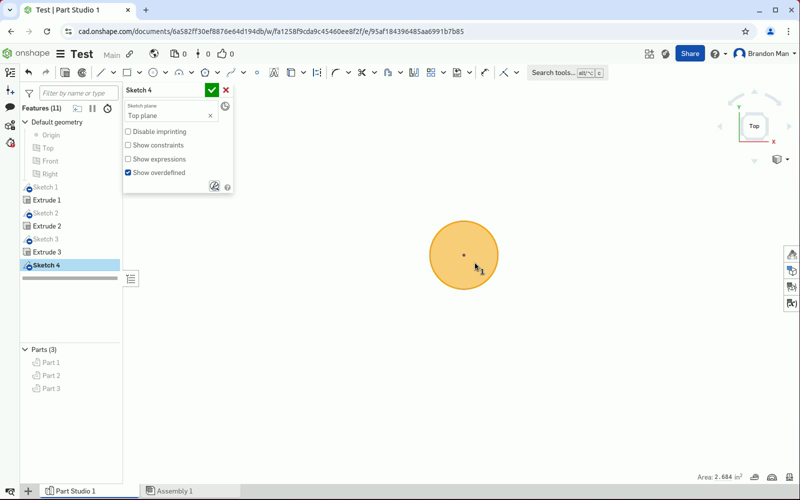
scroll(-6)
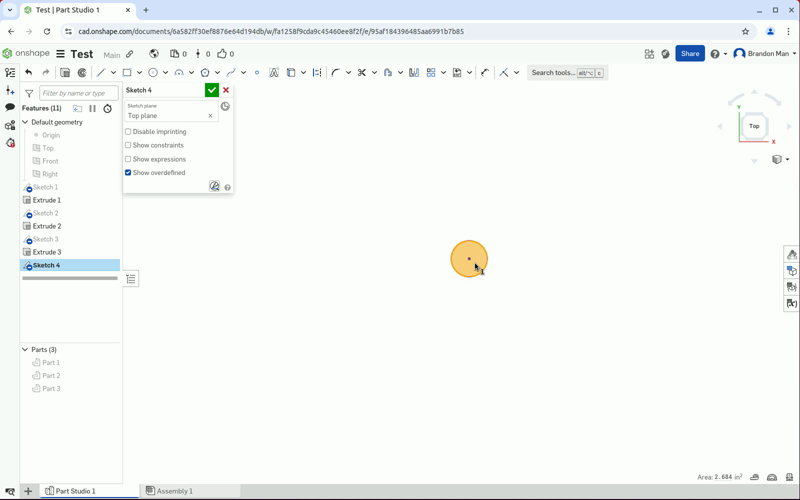
scroll(-6)
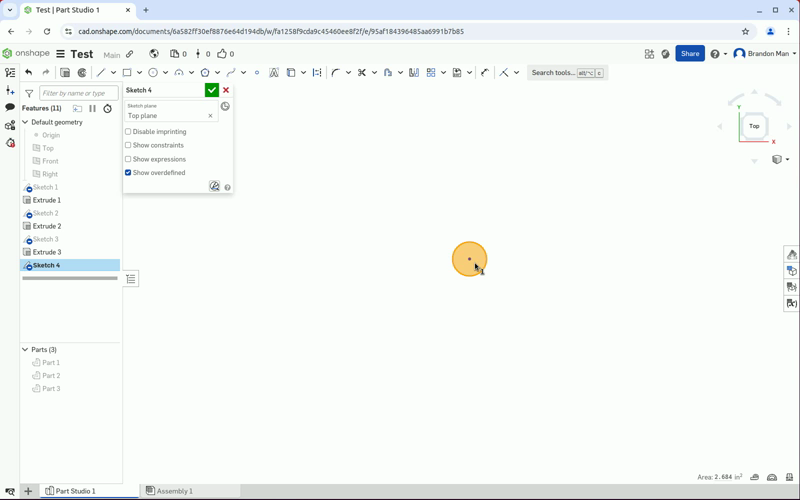
scroll(-6)
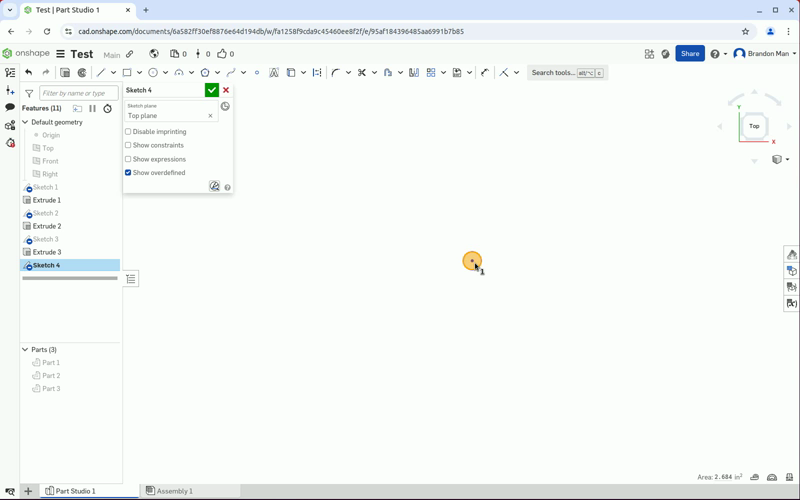
scroll(-6)
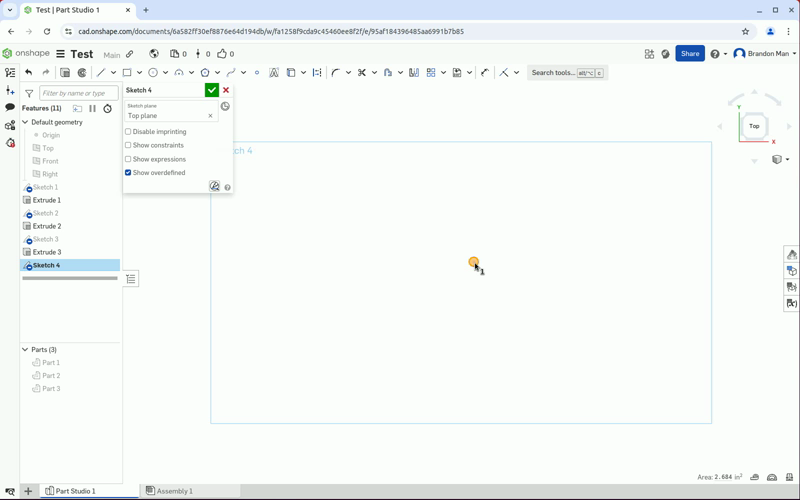
mouse_move(73, 352)
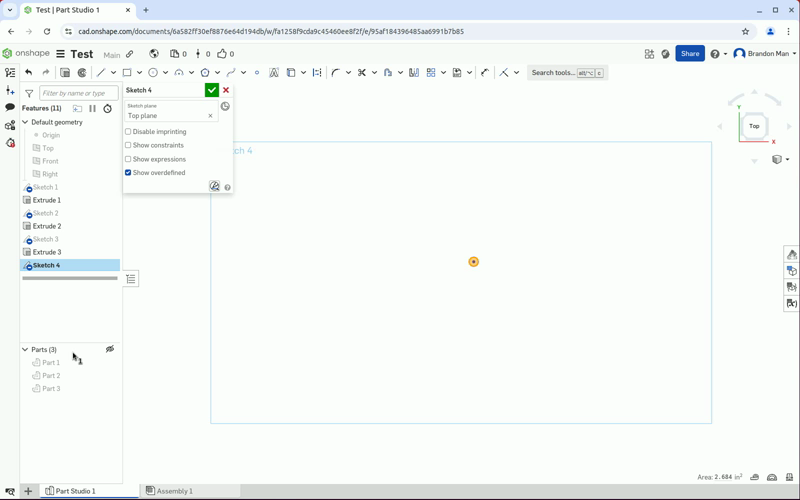
key(shift+y)
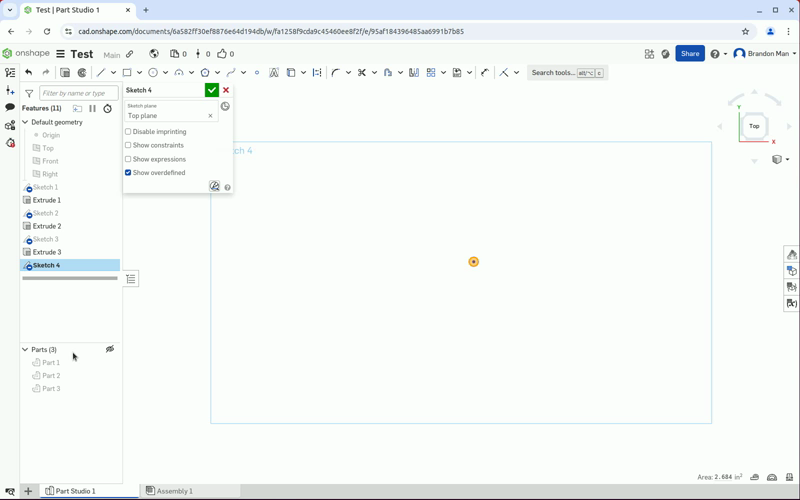
key(shift+e)
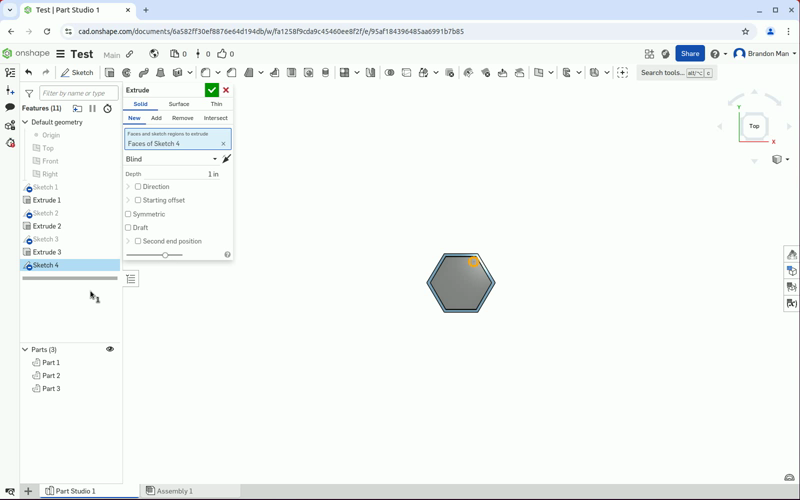
mouse_move(143, 106)
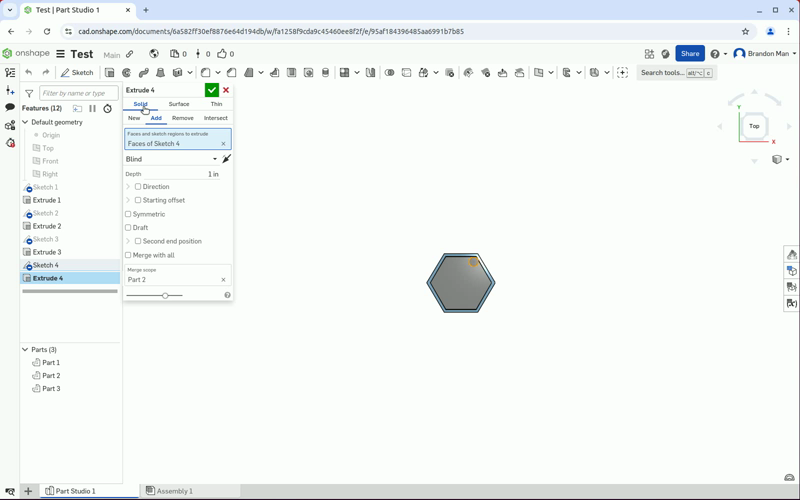
click(143, 106)
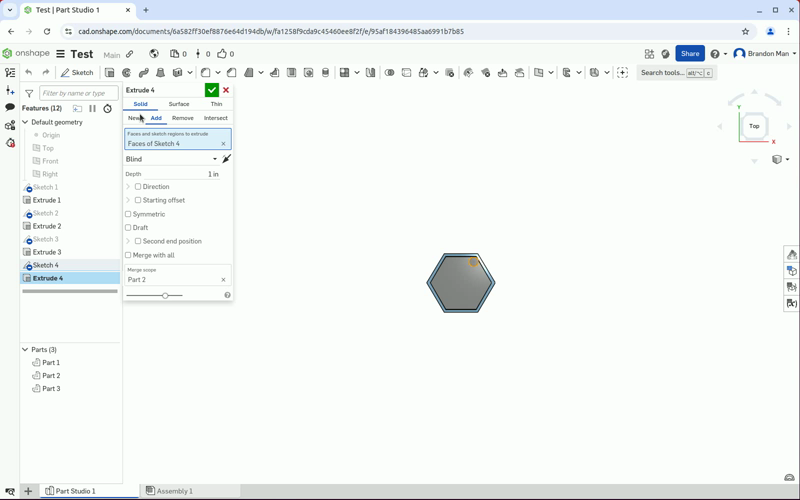
mouse_move(137, 120)
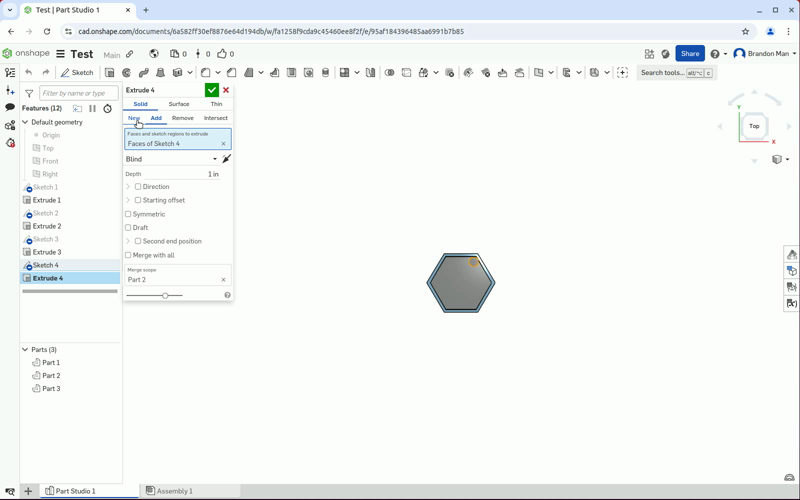
click(137, 120)
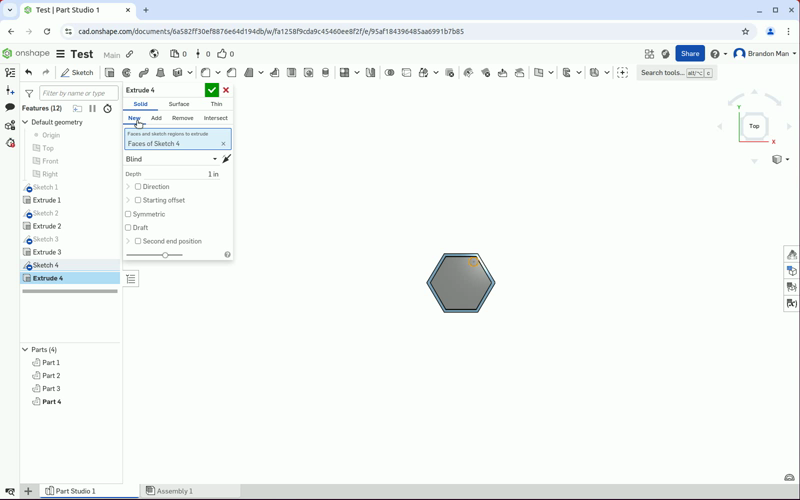
key(tab, 4)
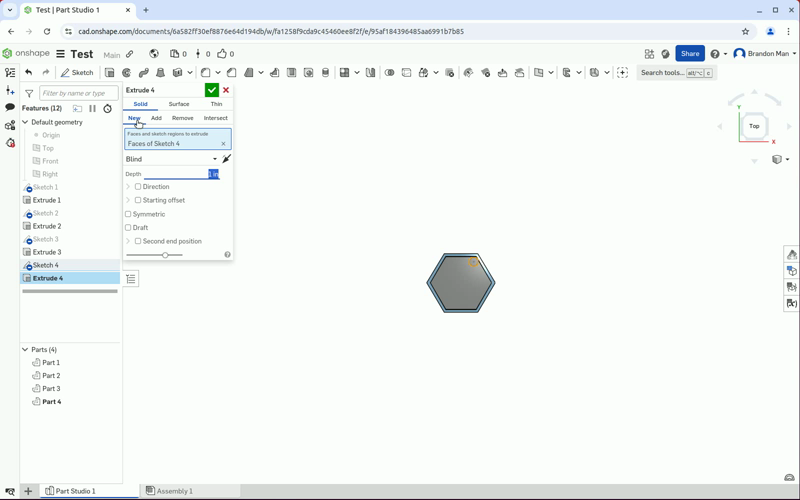
text(-23.108)
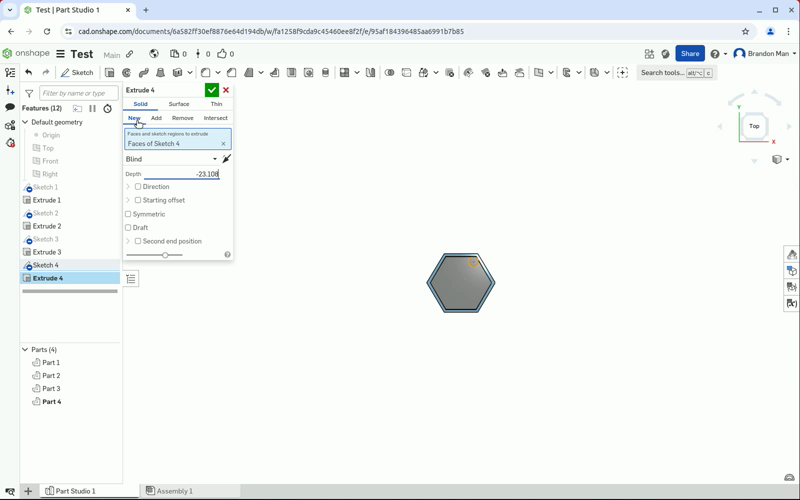
key(enter)
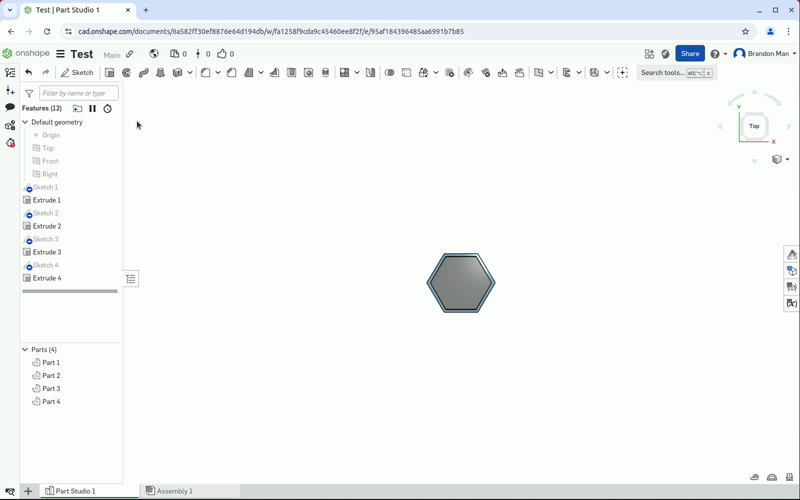
key(shift+h)
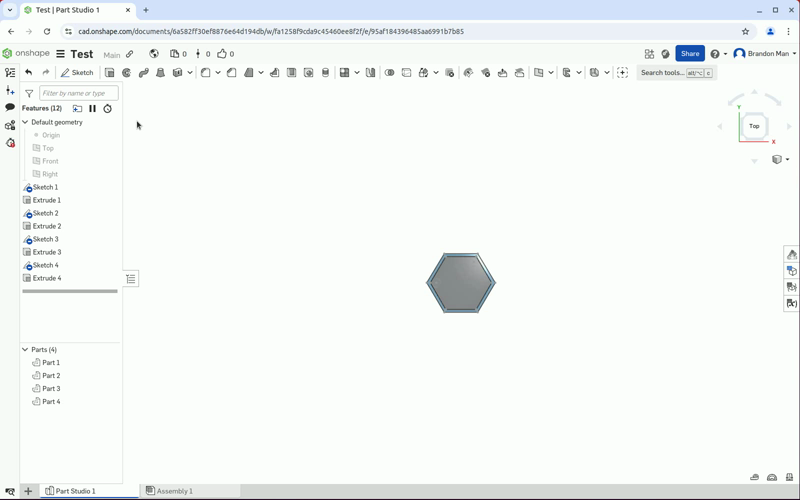
key(shift+h)
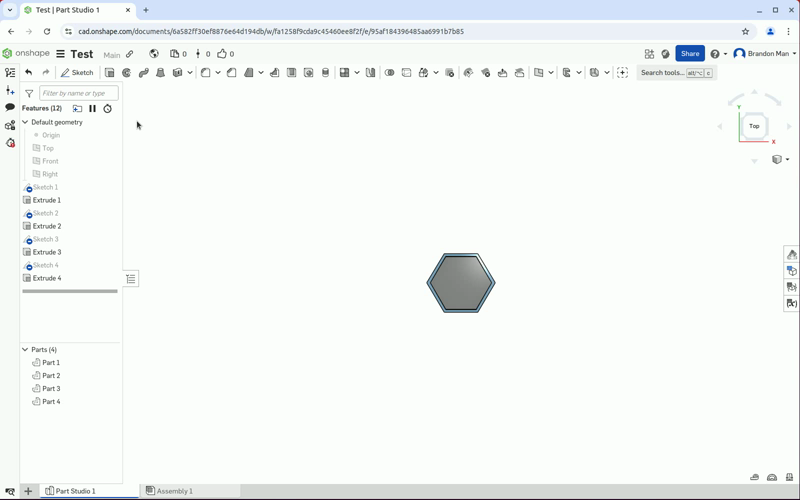
mouse_move(73, 189)
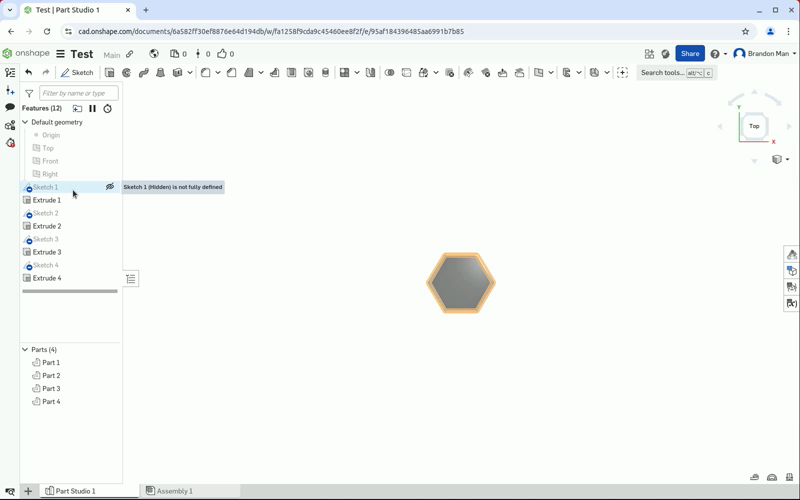
click(73, 189)
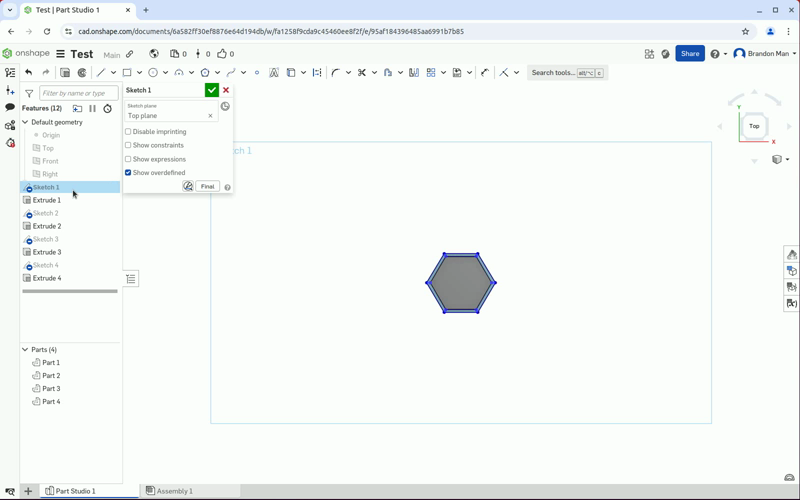
mouse_move(229, 92)
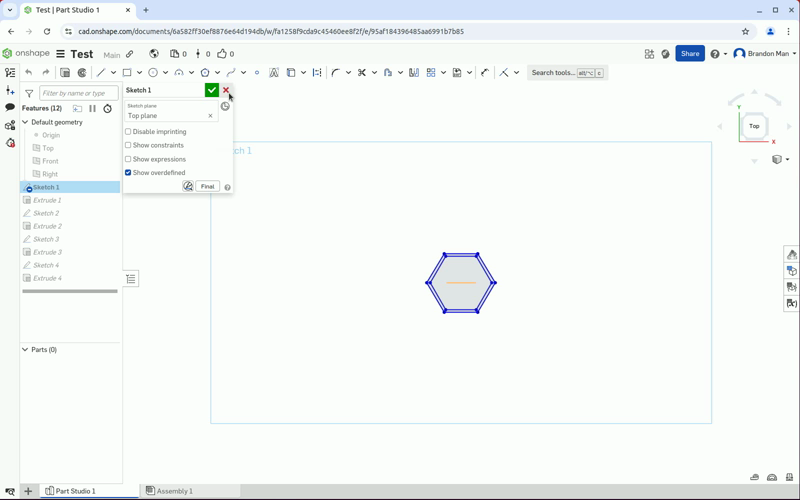
click(229, 92)
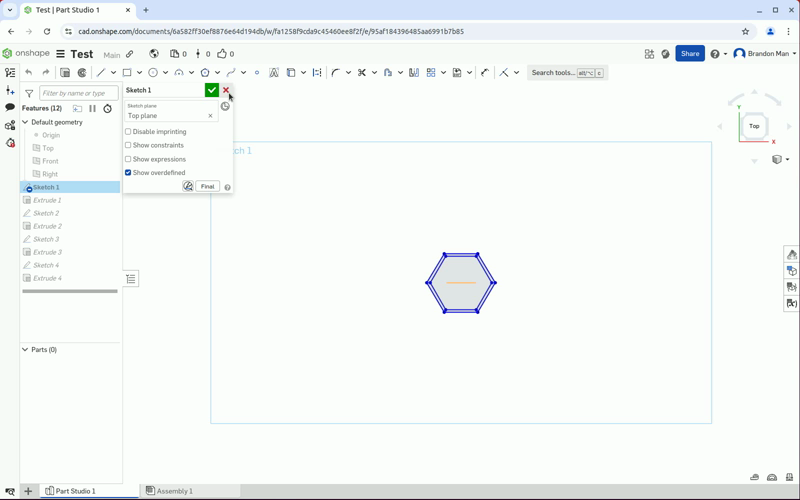
key(shift+s)
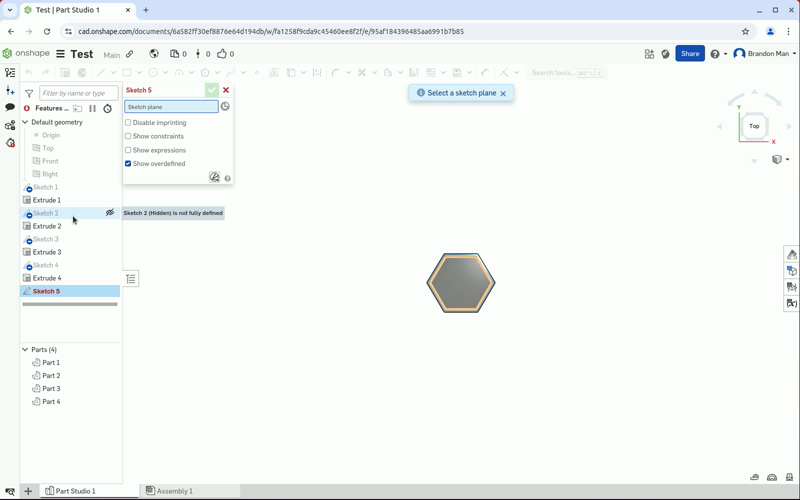
scroll(3)
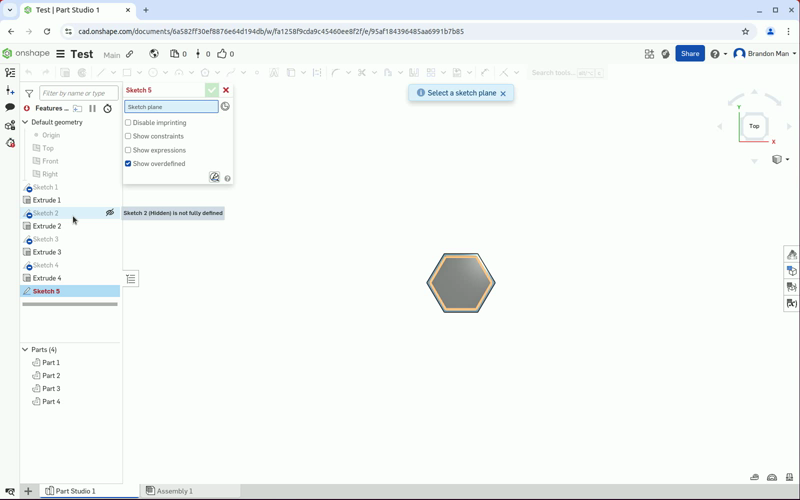
mouse_move(73, 150)
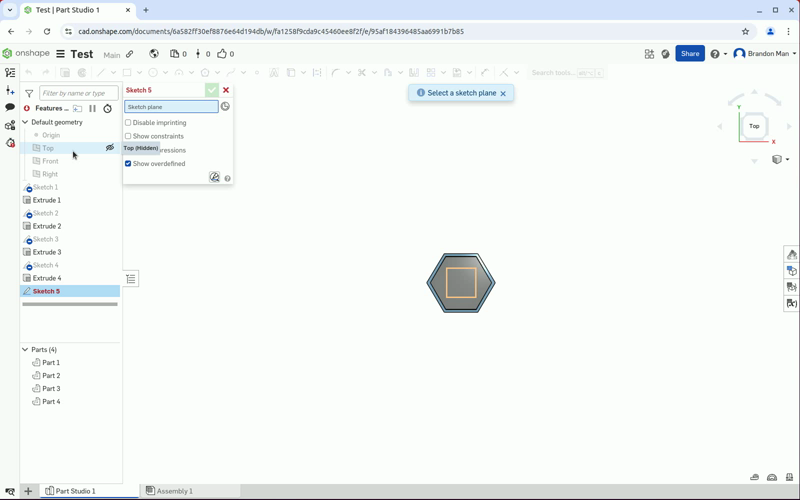
click(73, 150)
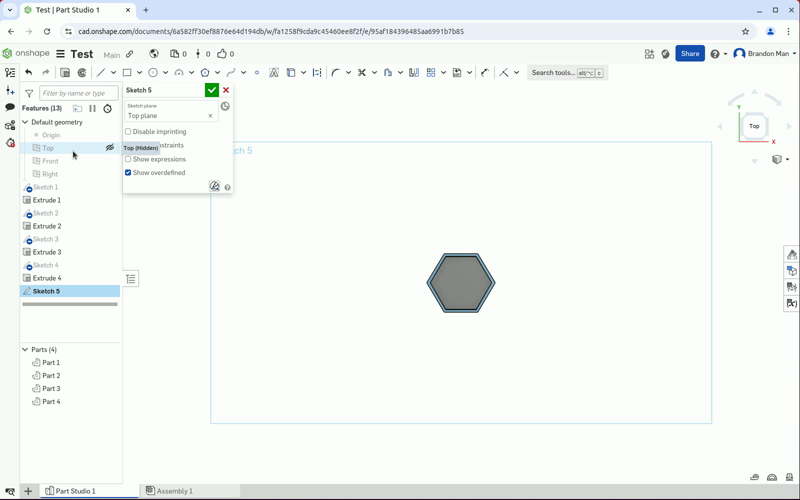
mouse_move(73, 352)
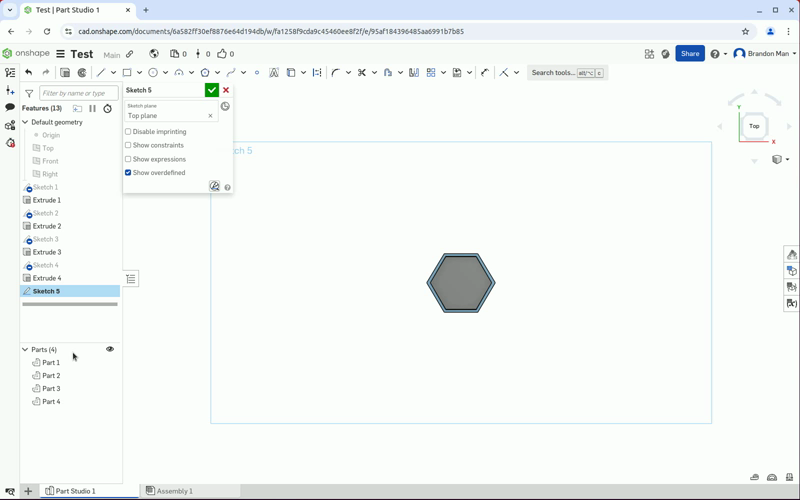
key(y)
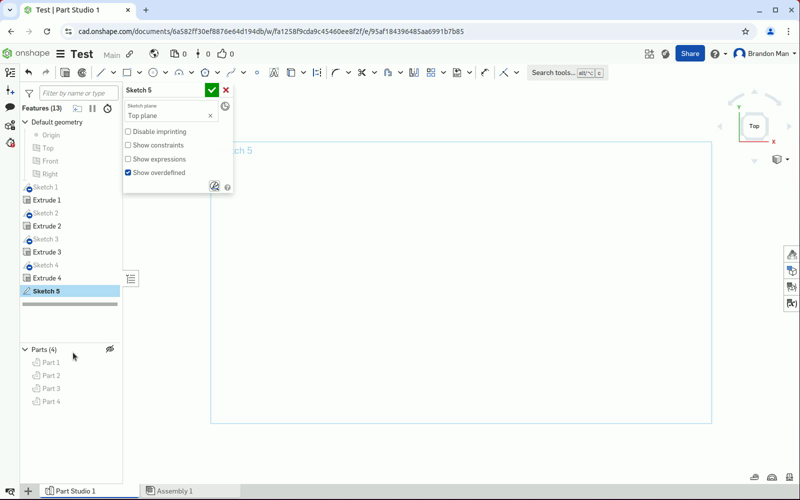
key(c)
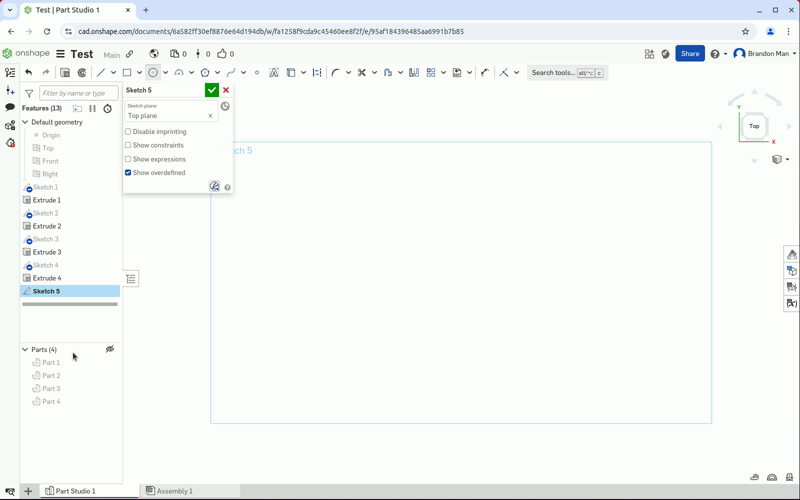
key_down(shift)
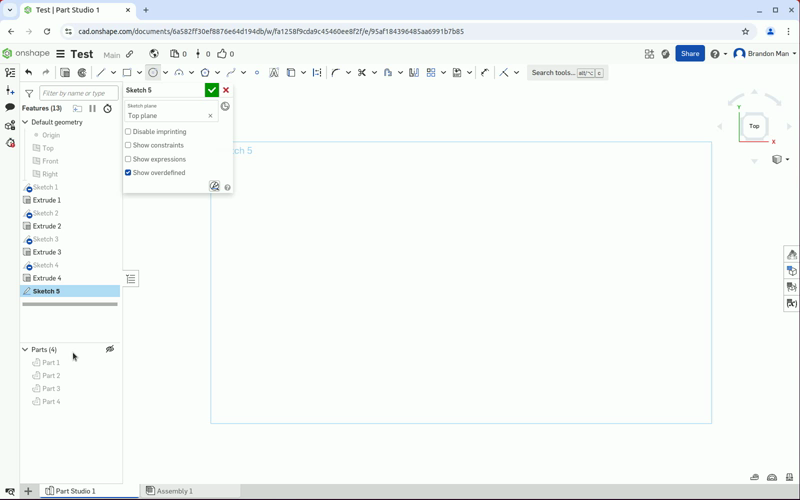
mouse_move(473, 304)
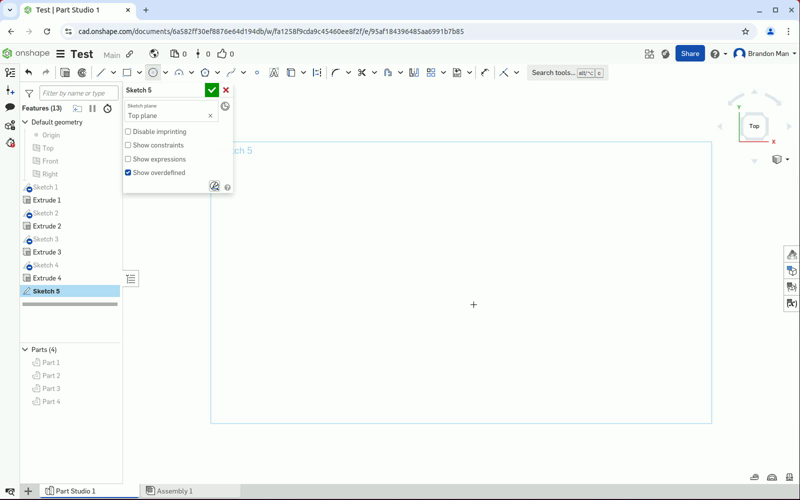
click(473, 304)
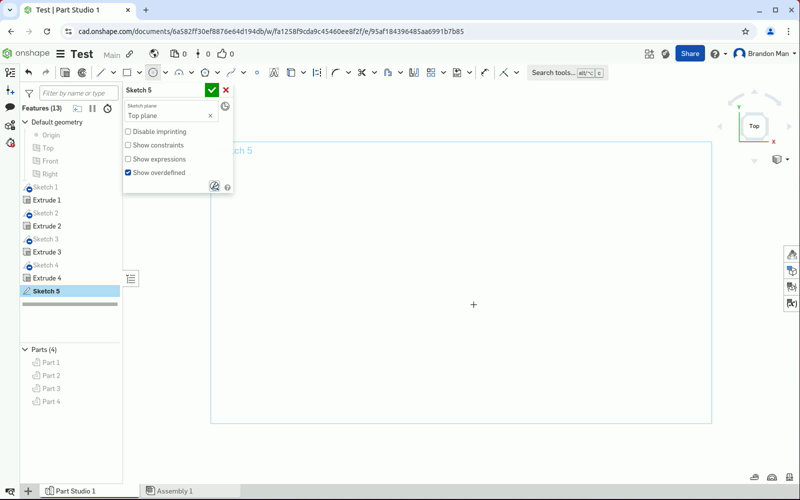
key_up(shift)
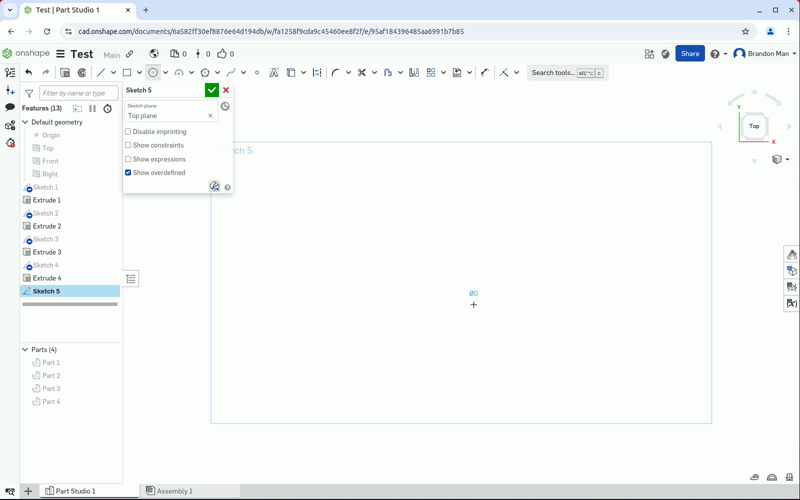
mouse_move(478, 304)
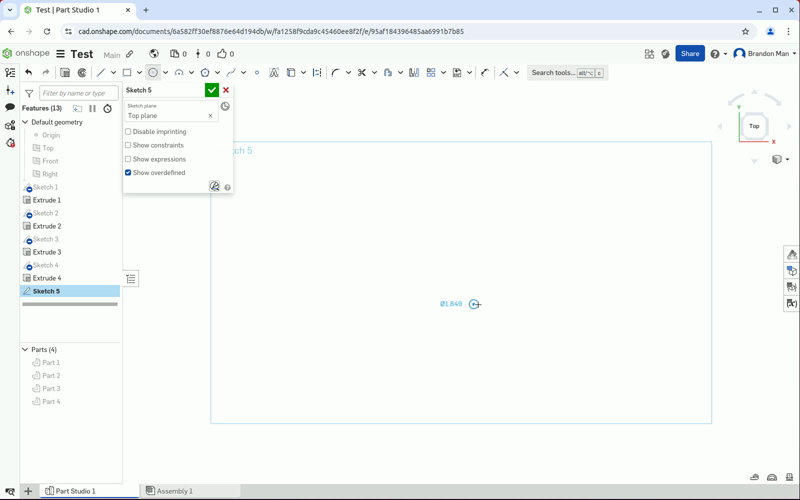
click(478, 304)
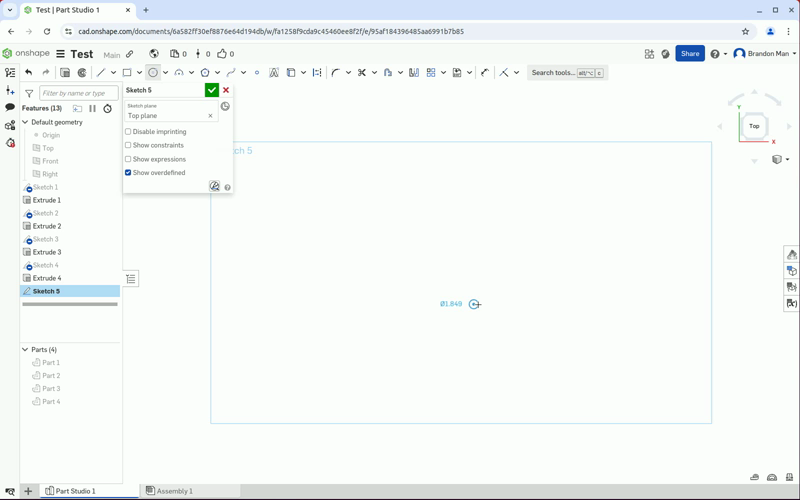
key(esc)
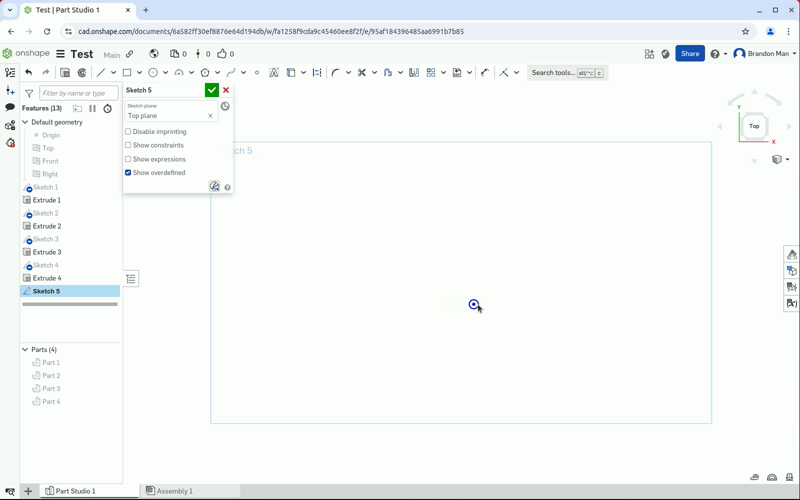
mouse_move(475, 302)
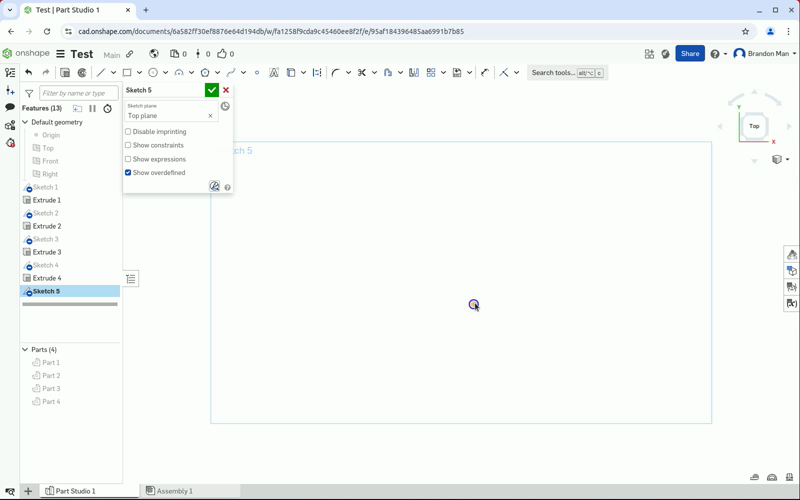
scroll(6)
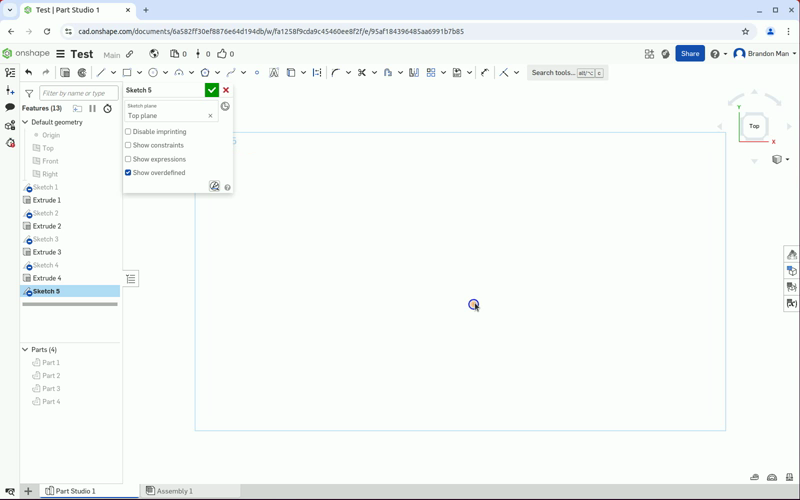
scroll(6)
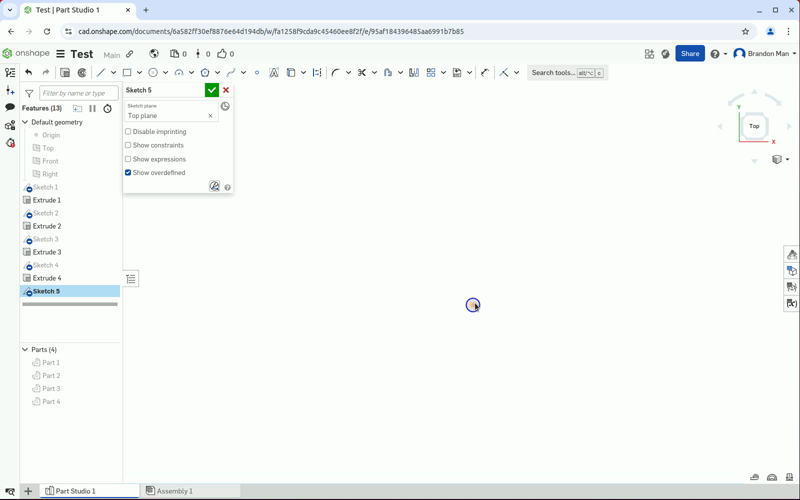
scroll(6)
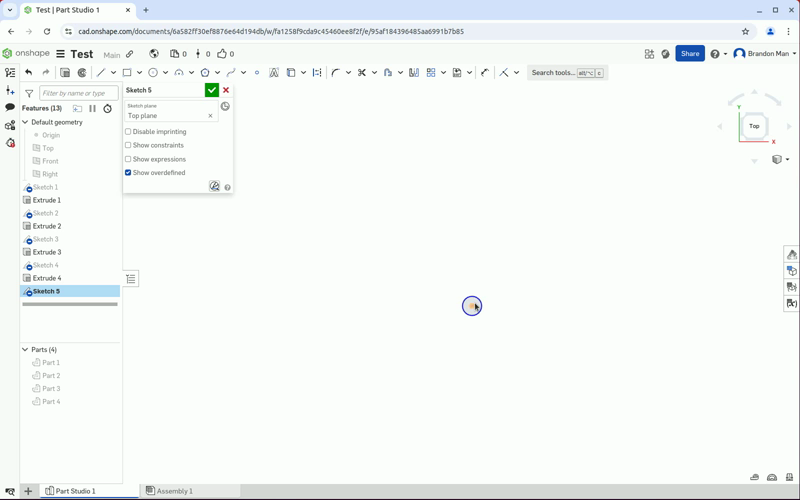
scroll(6)
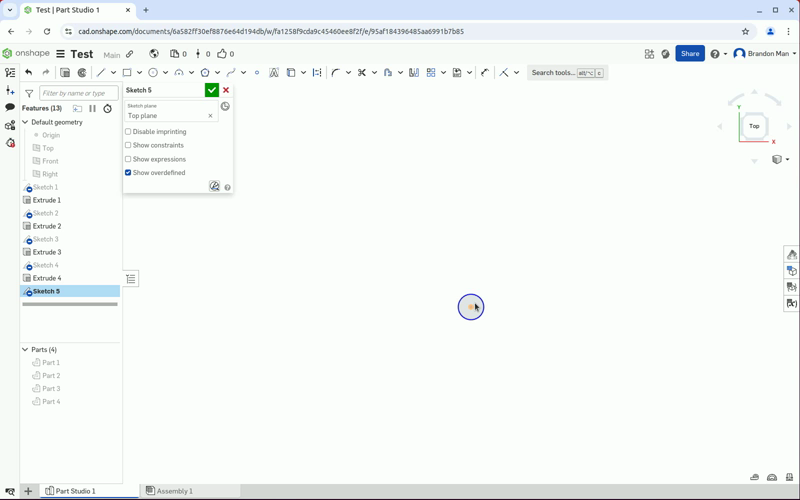
scroll(6)
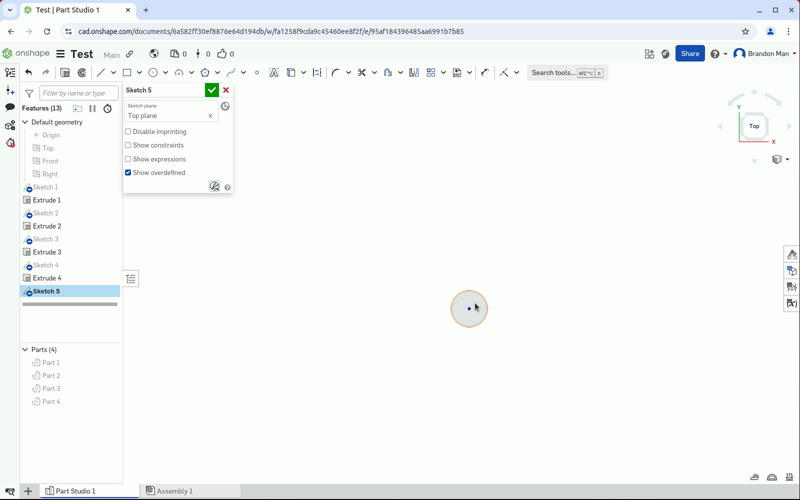
scroll(6)
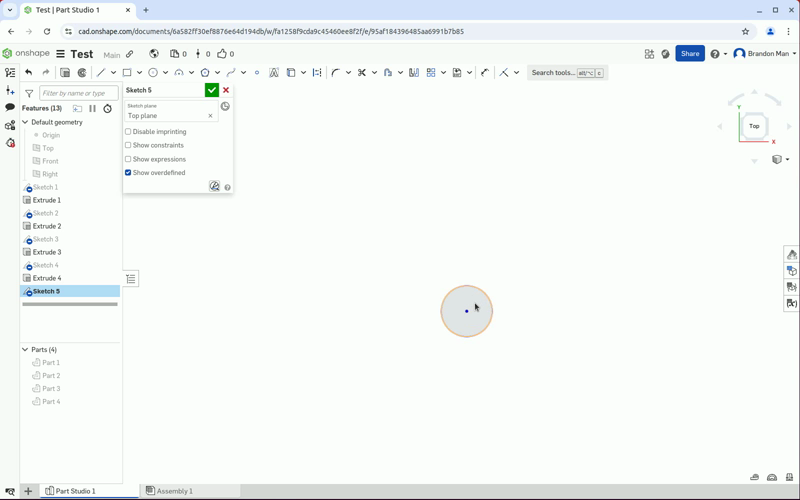
scroll(6)
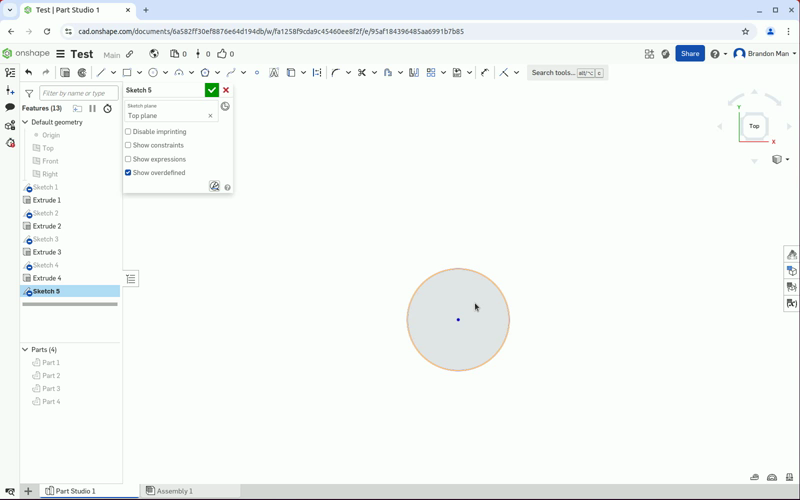
click(475, 302)
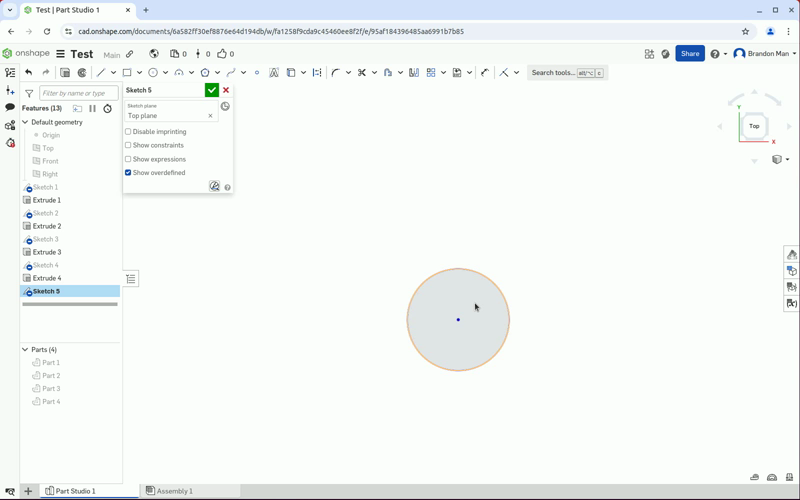
scroll(-6)
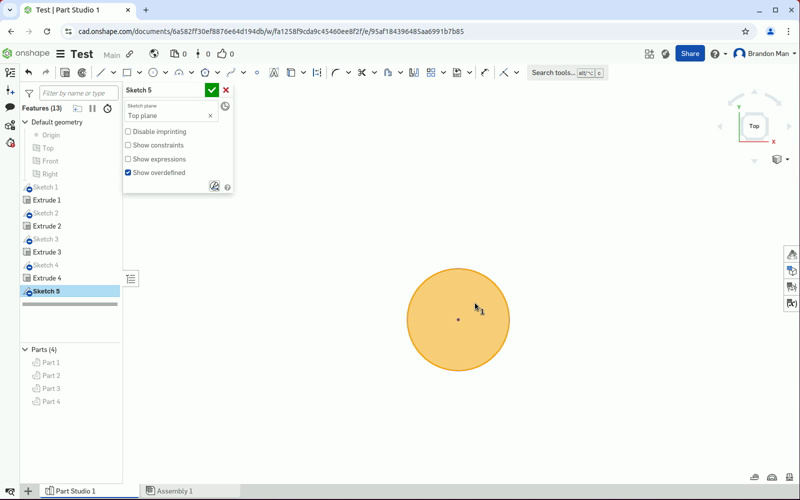
scroll(-6)
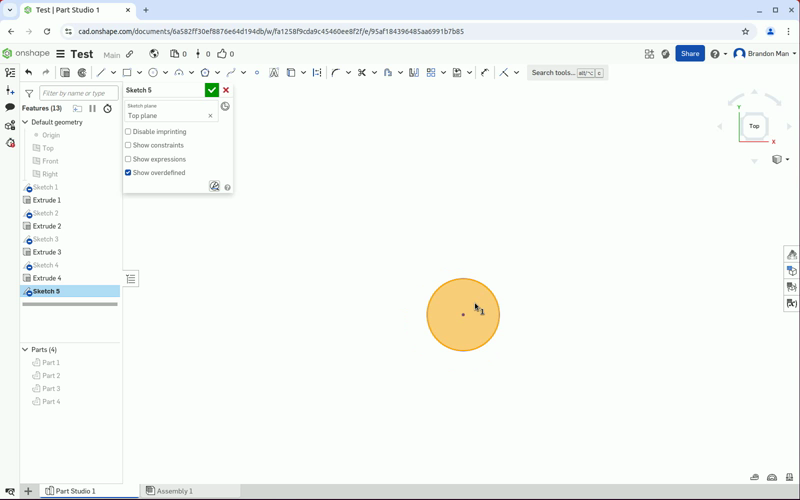
scroll(-6)
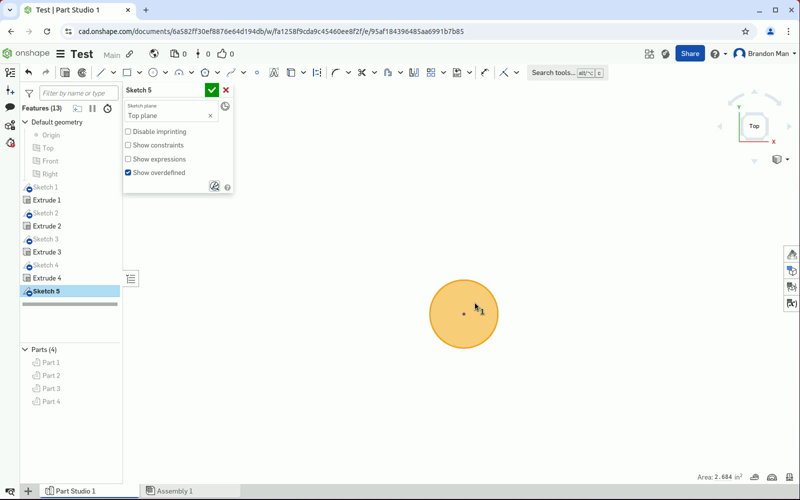
scroll(-6)
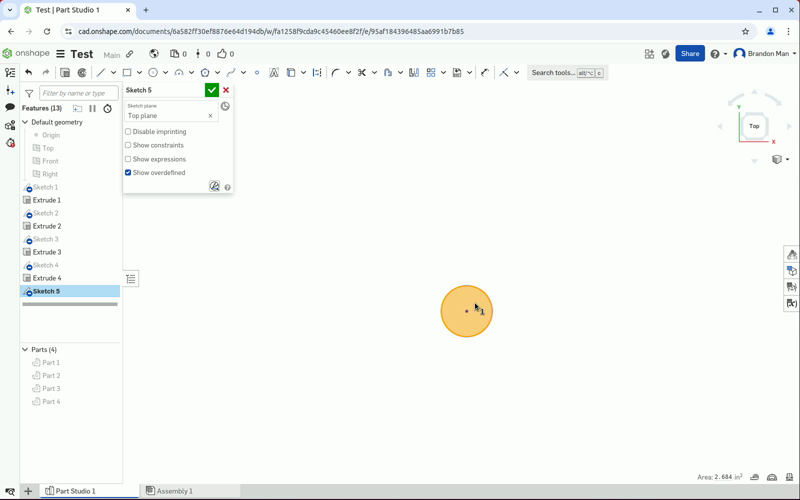
scroll(-6)
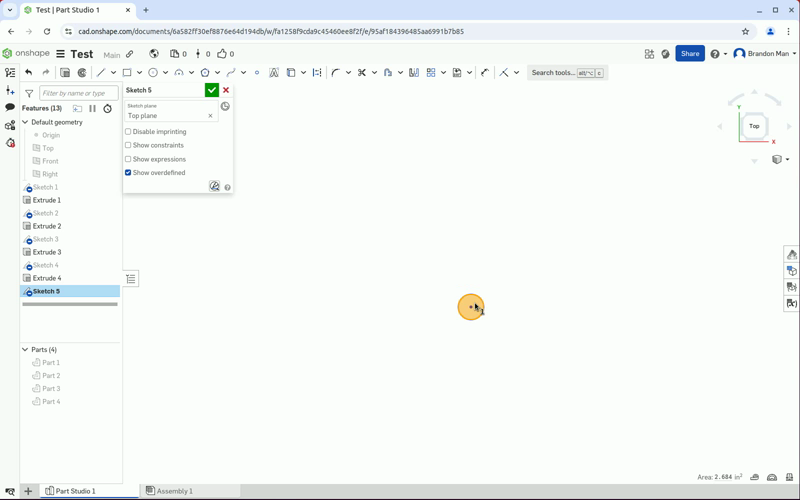
scroll(-6)
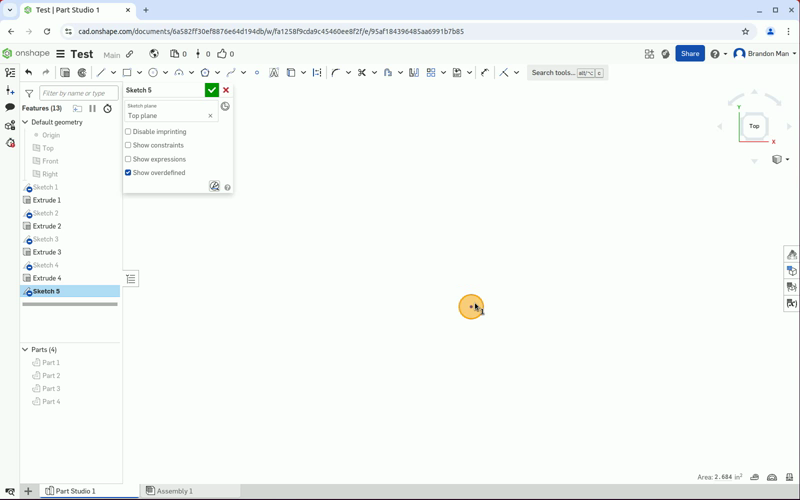
scroll(-6)
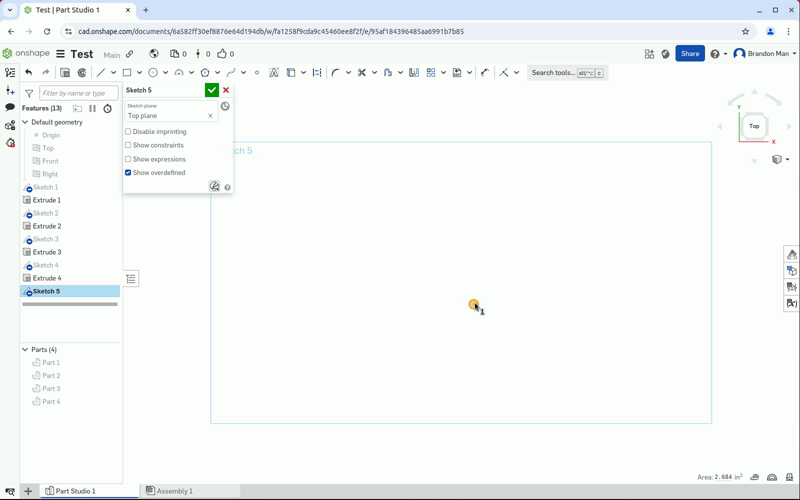
mouse_move(73, 352)
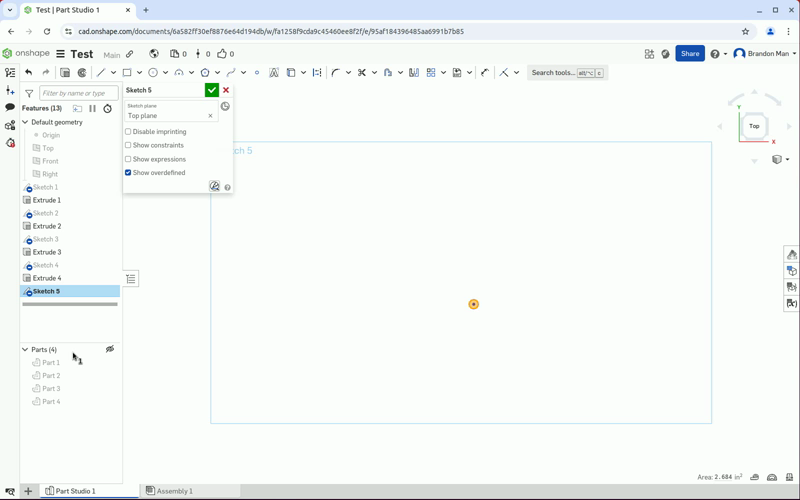
key(shift+y)
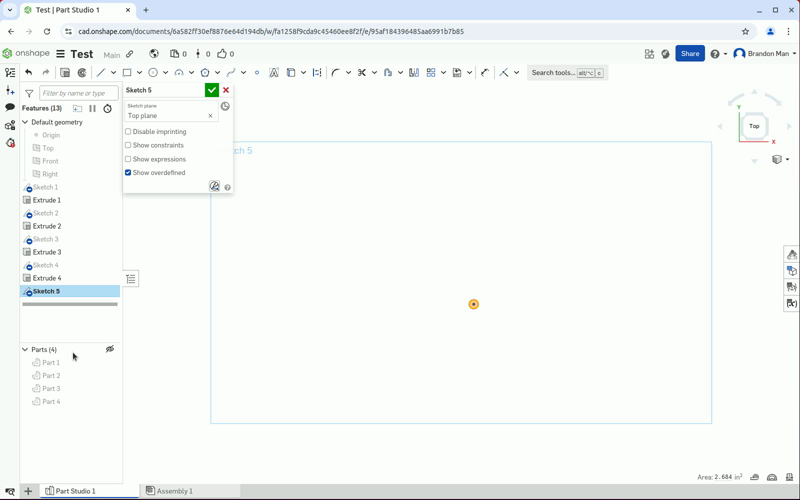
key(shift+e)
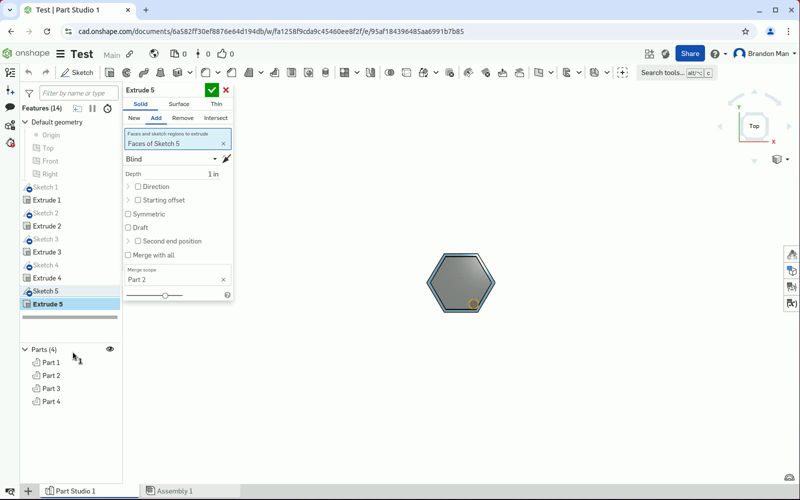
mouse_move(143, 106)
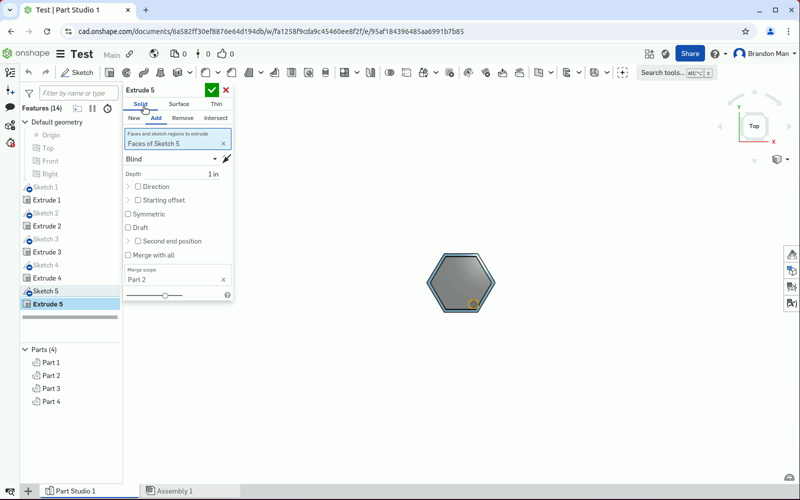
click(143, 106)
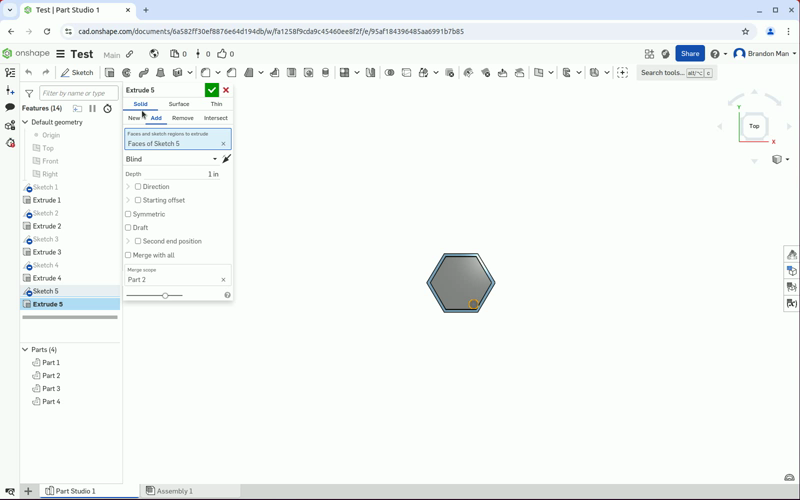
mouse_move(137, 120)
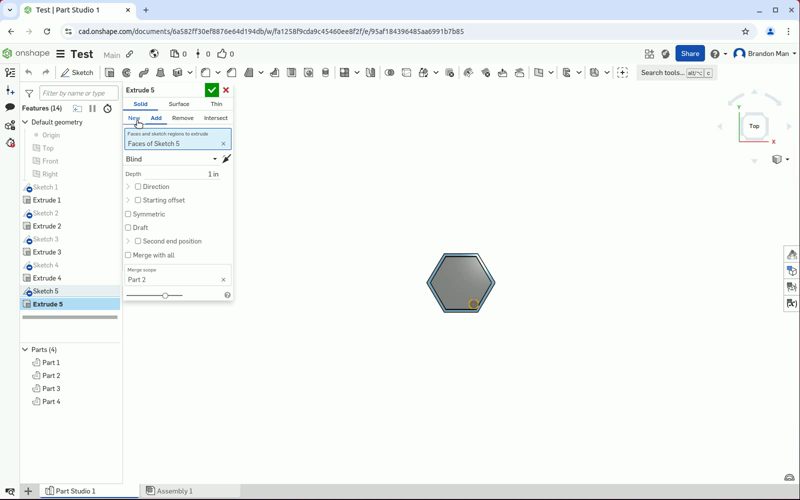
click(137, 120)
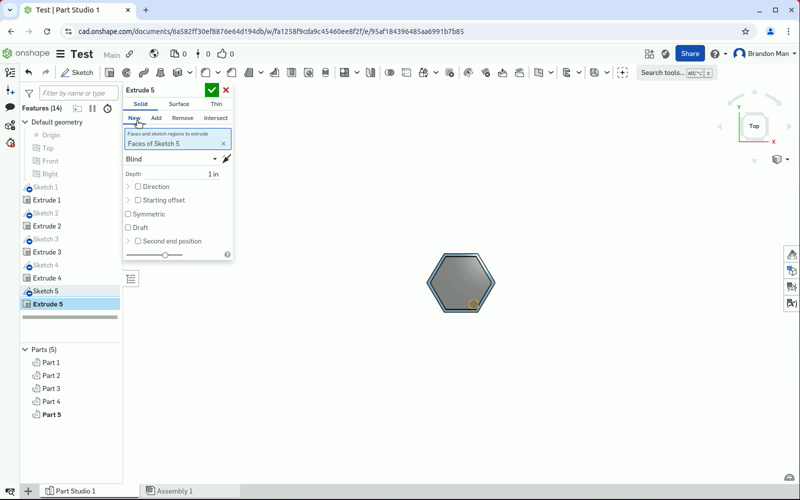
key(tab, 4)
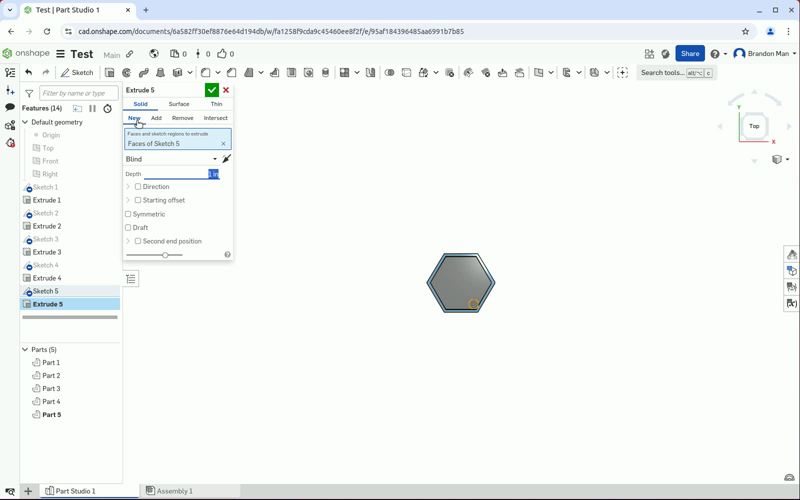
text(-23.108)
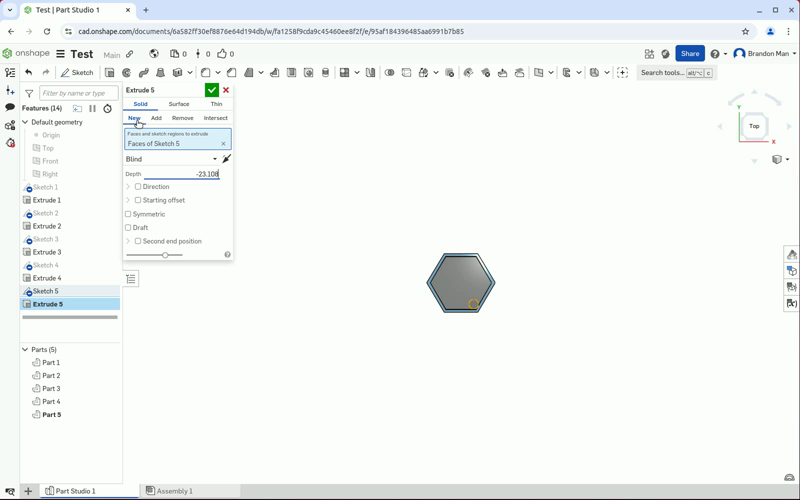
key(enter)
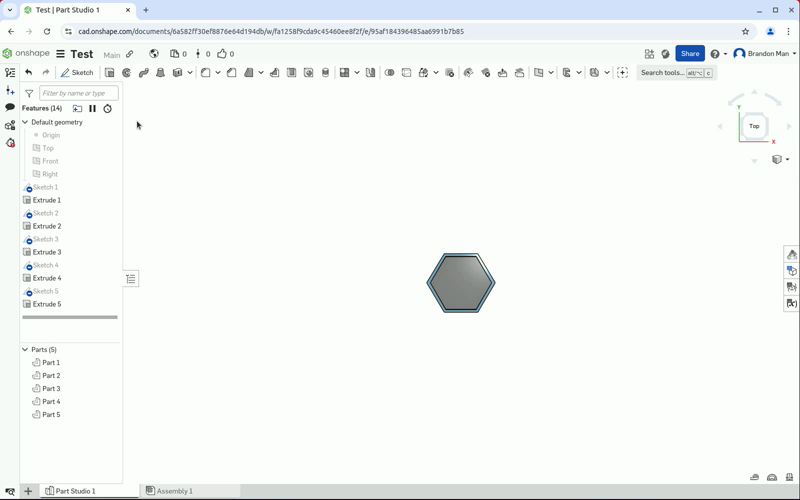
key(shift+h)
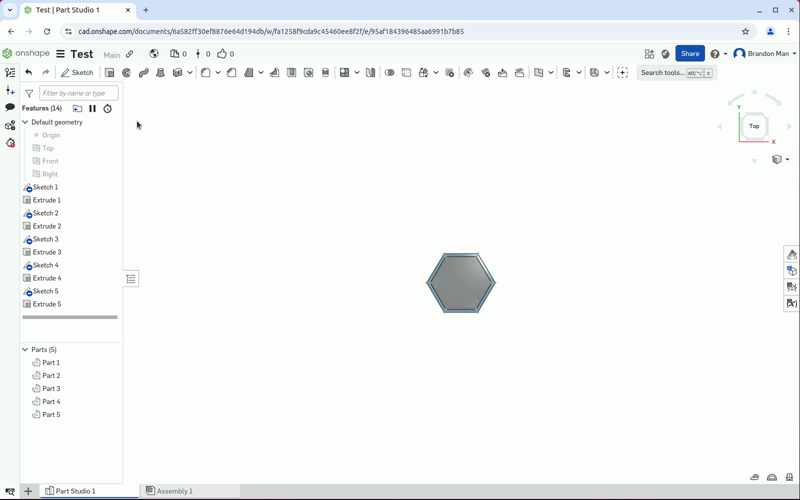
key(shift+h)
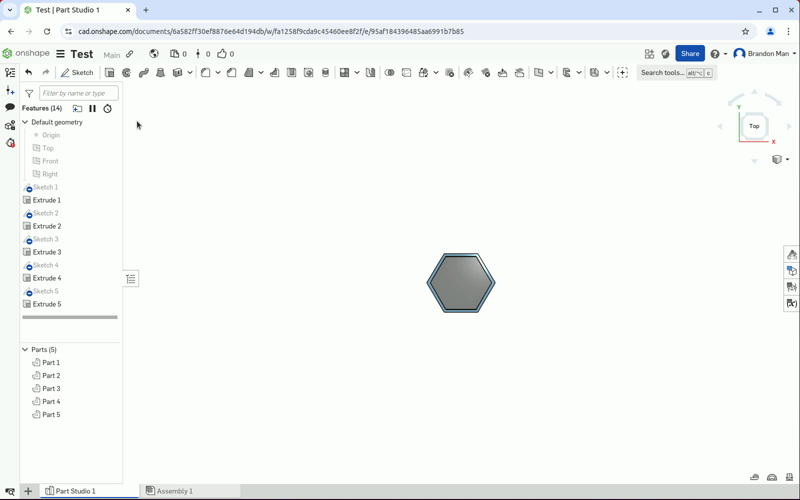
mouse_move(73, 189)
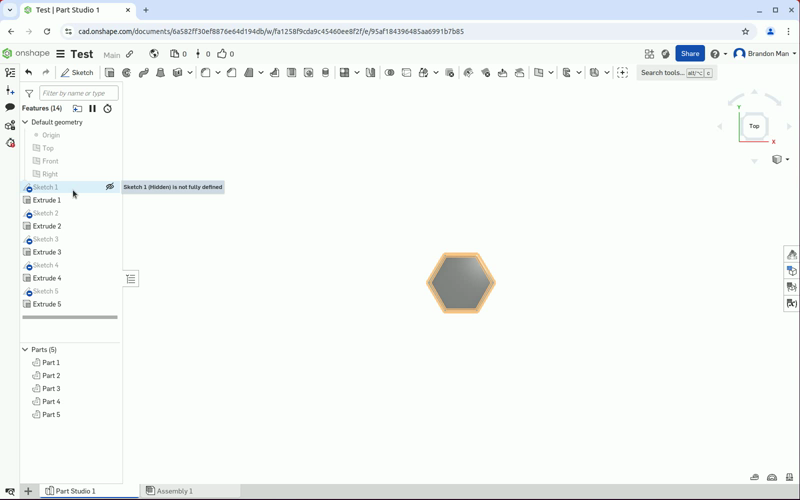
click(73, 189)
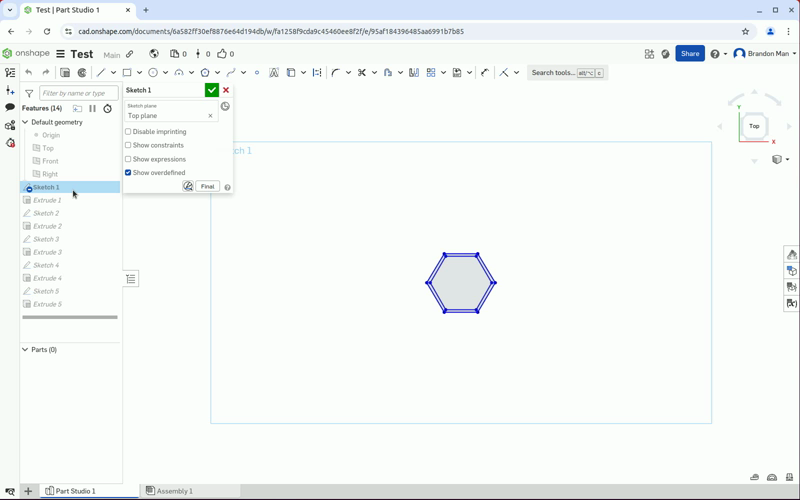
mouse_move(229, 92)
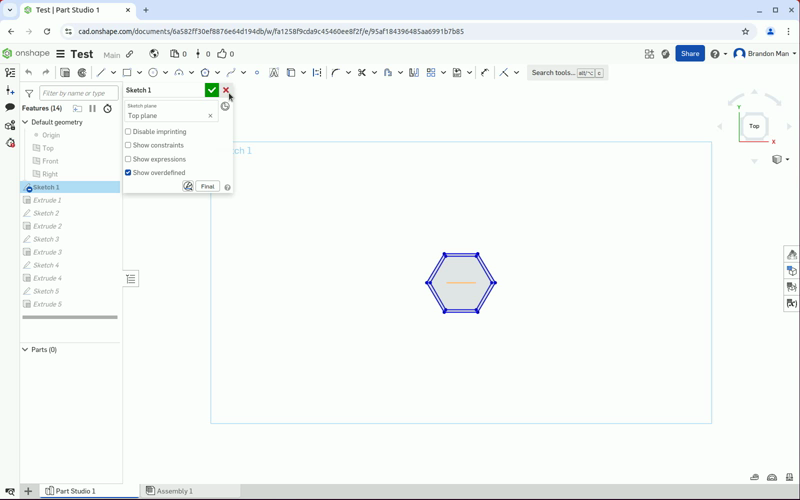
click(229, 92)
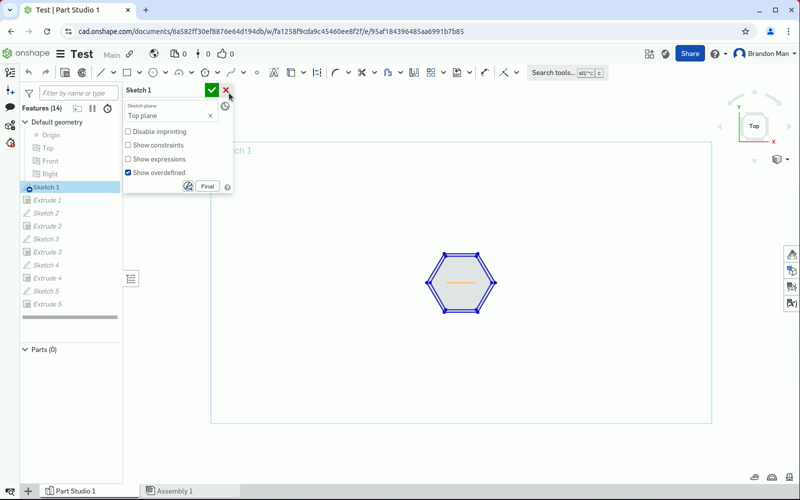
key(shift+s)
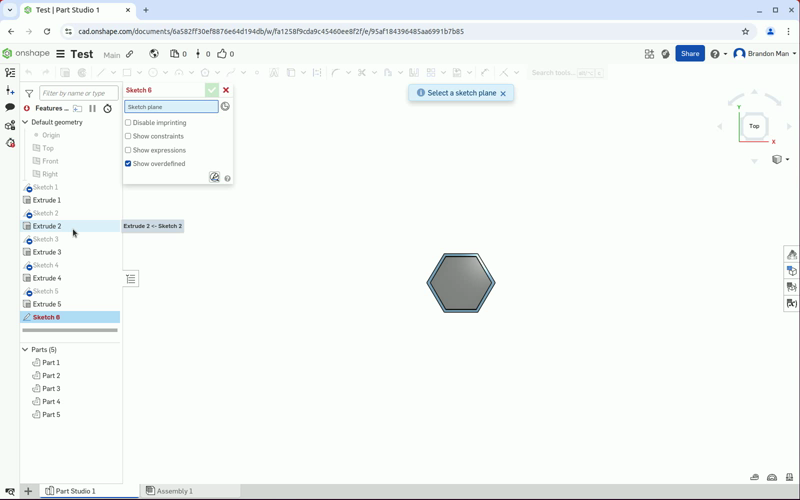
scroll(3)
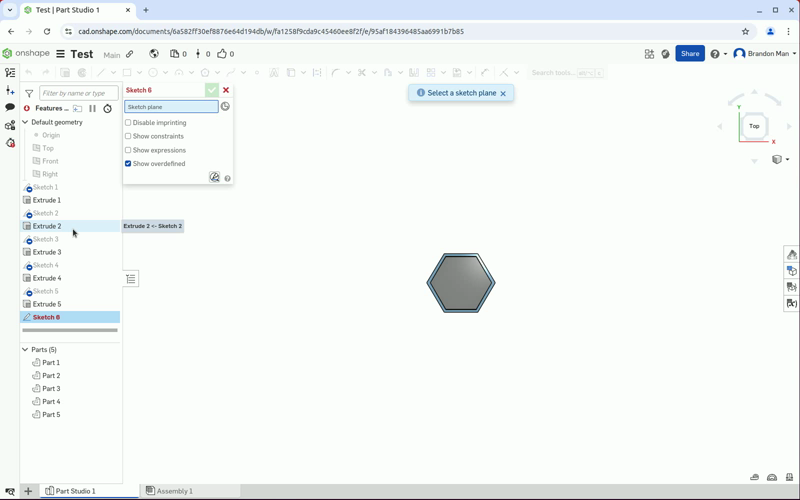
mouse_move(73, 150)
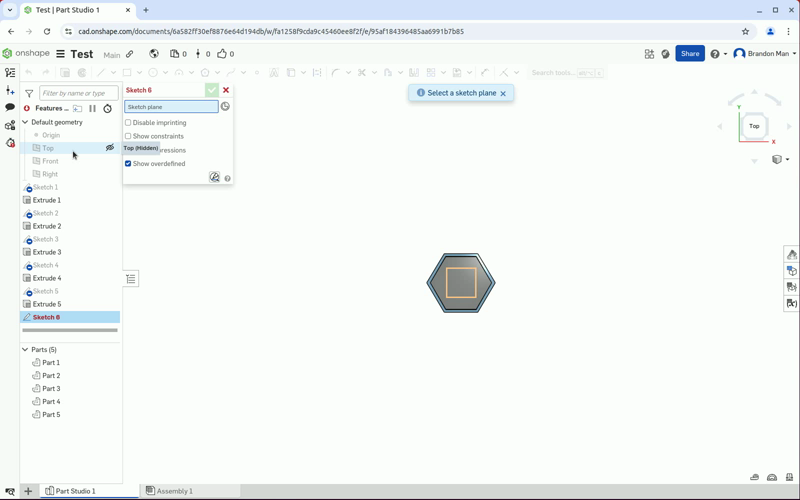
click(73, 150)
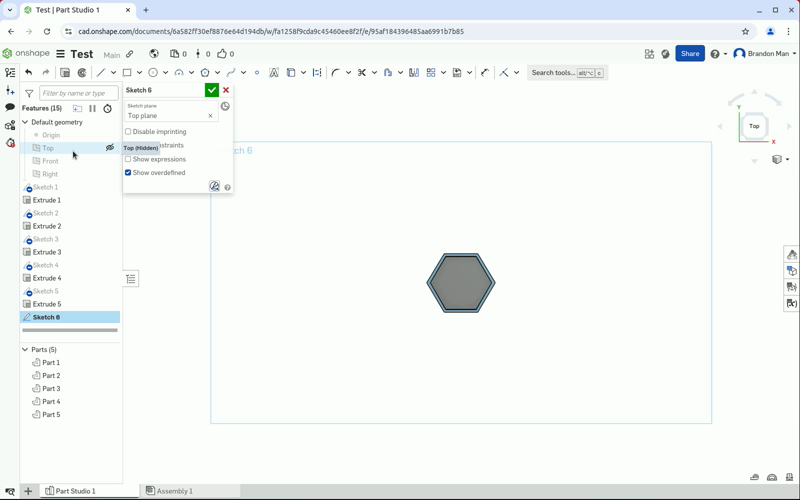
mouse_move(73, 352)
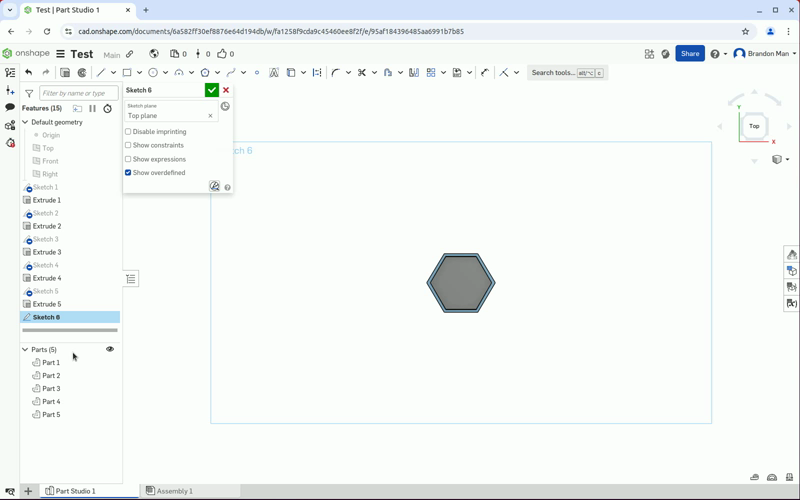
key(y)
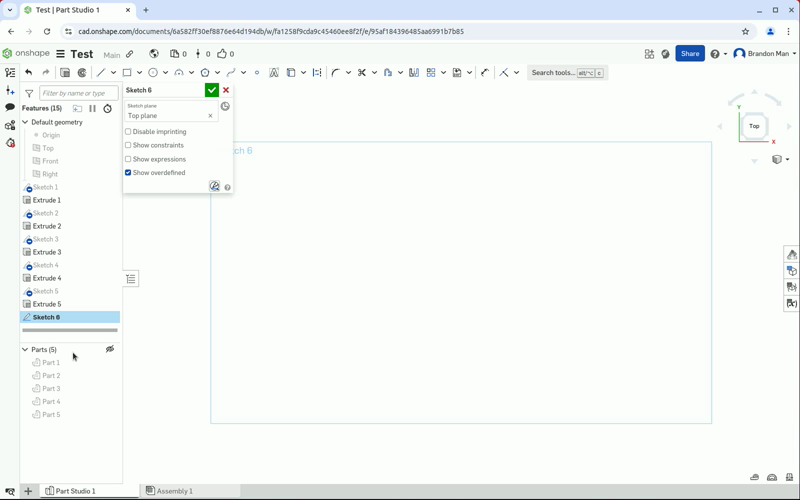
key(c)
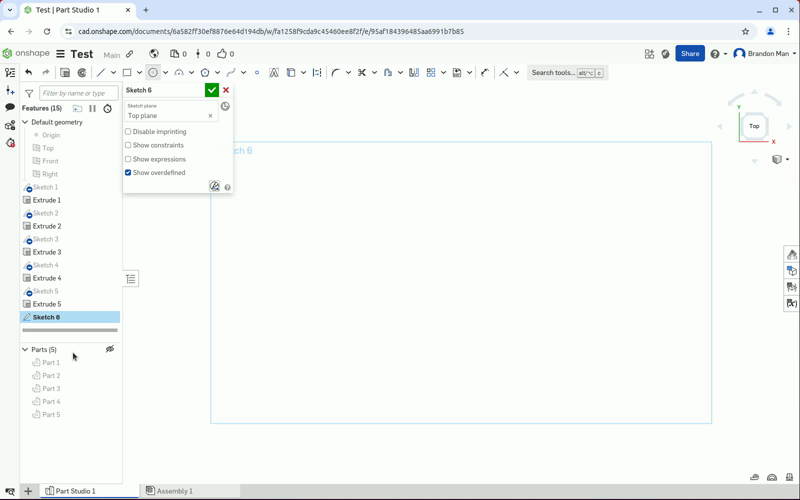
key_down(shift)
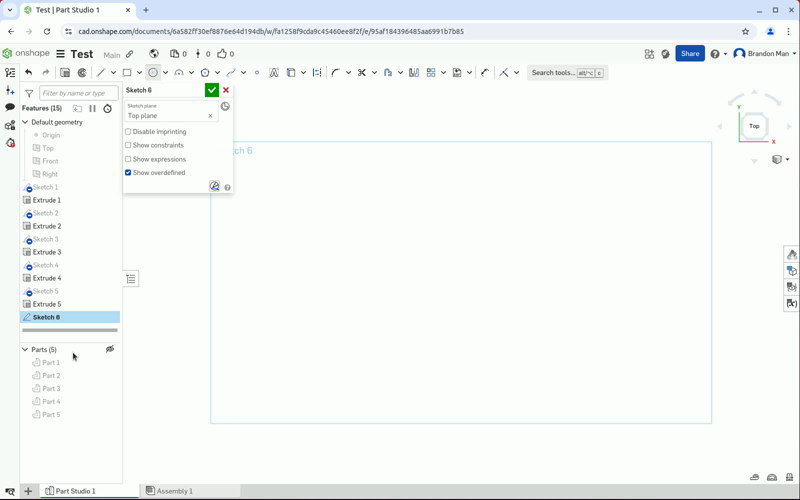
mouse_move(461, 282)
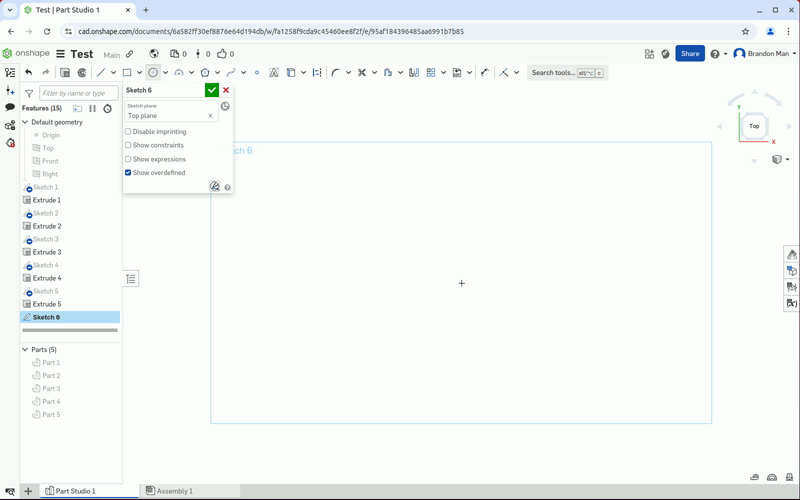
click(461, 282)
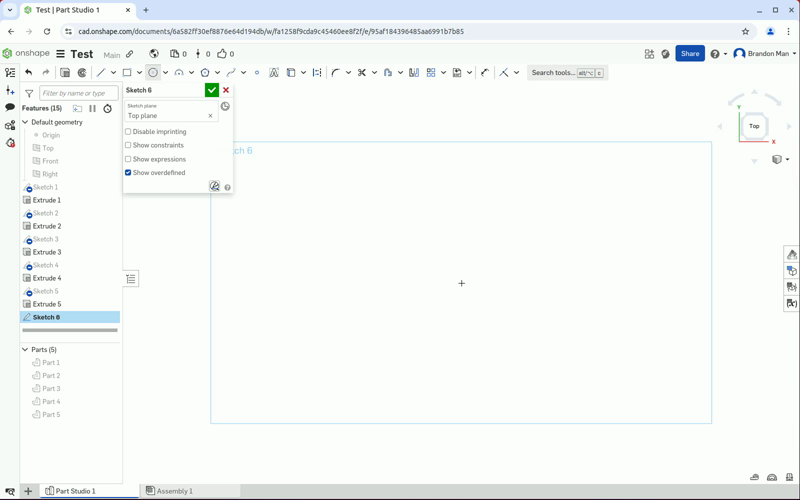
key_up(shift)
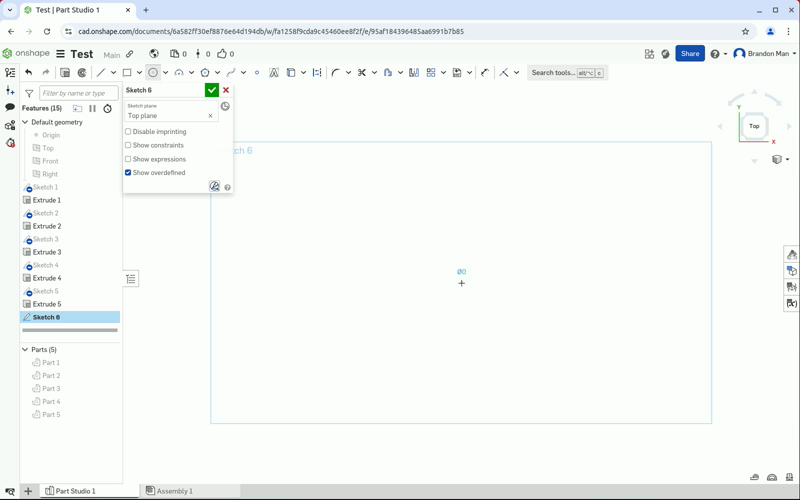
mouse_move(466, 282)
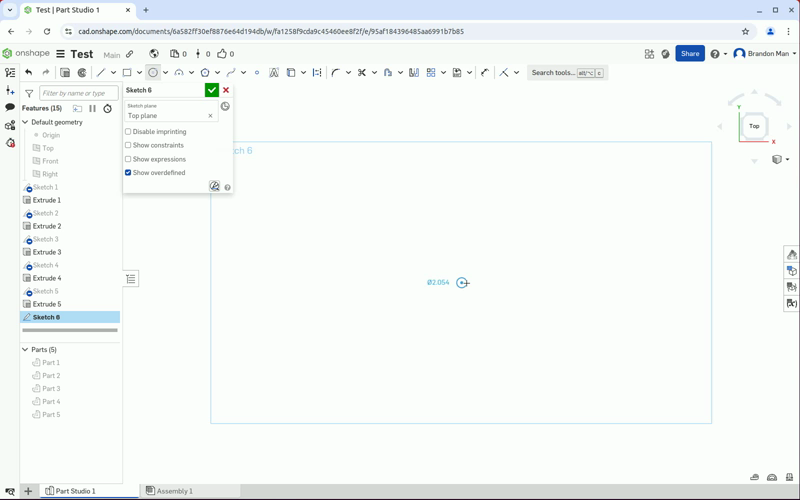
click(466, 282)
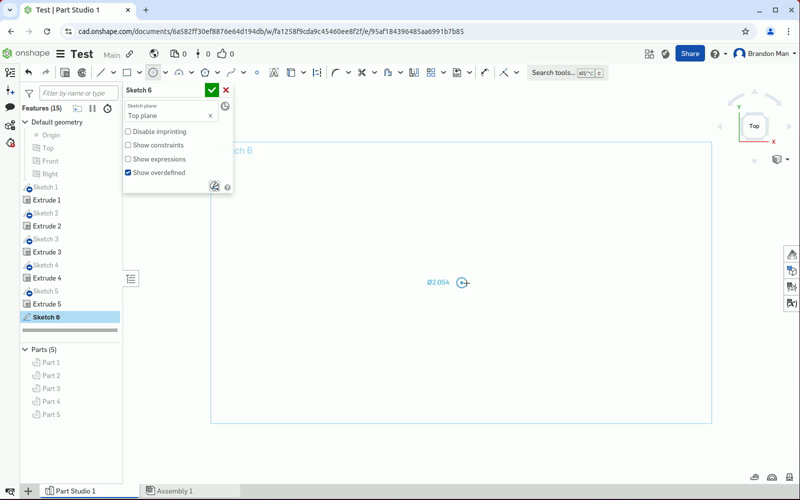
key(esc)
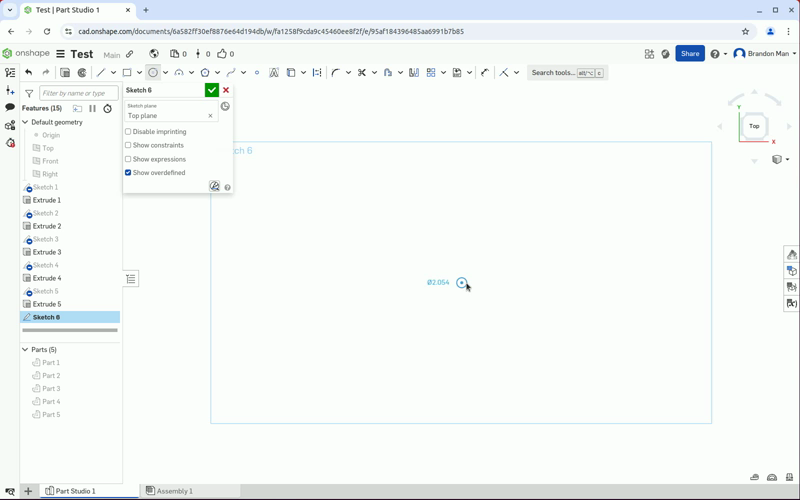
mouse_move(464, 282)
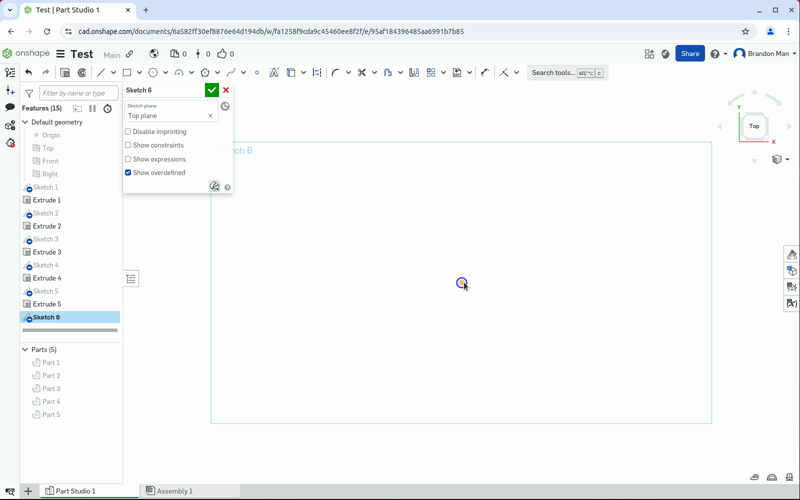
scroll(6)
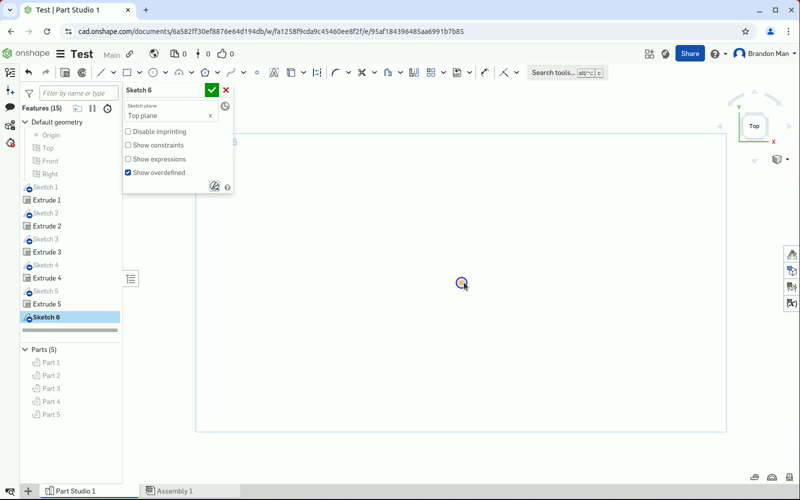
scroll(6)
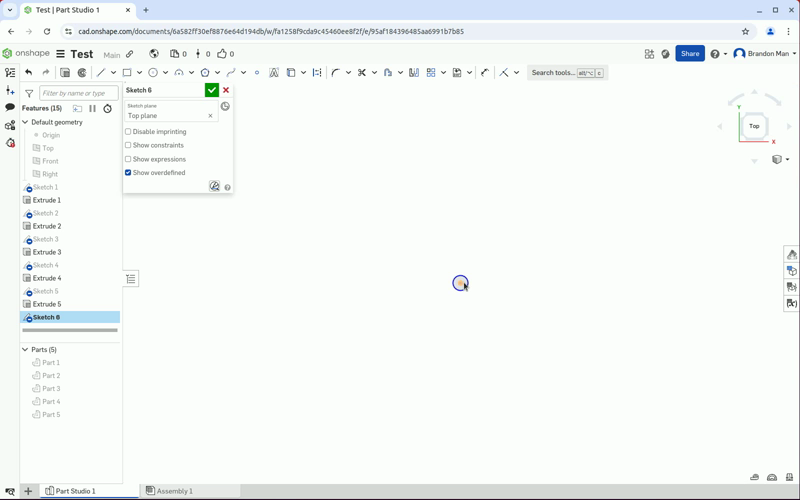
scroll(6)
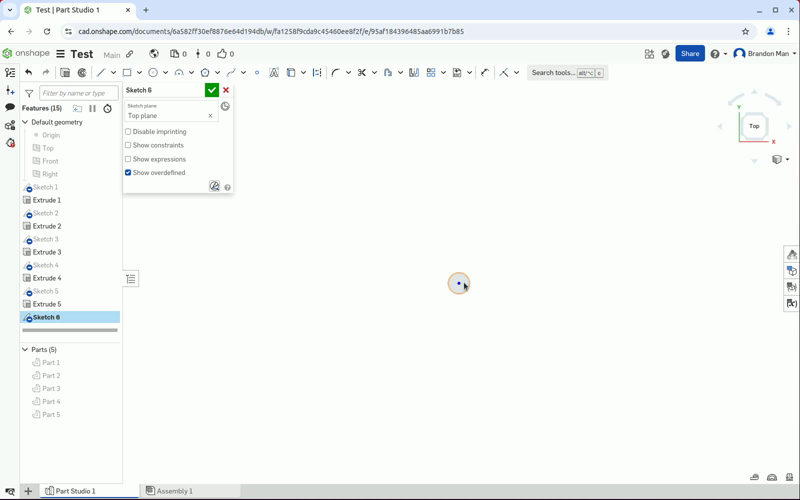
scroll(6)
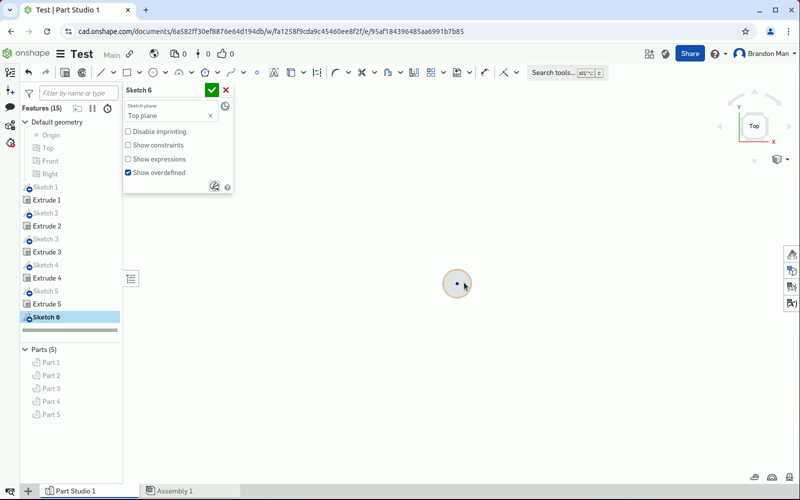
scroll(6)
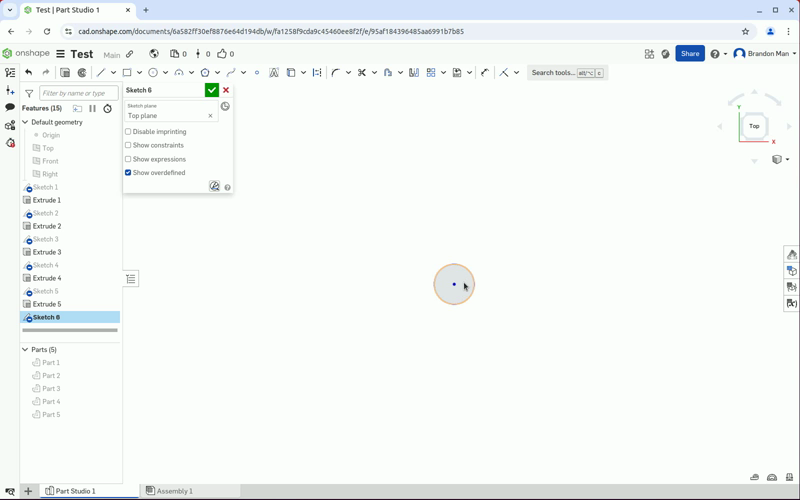
scroll(6)
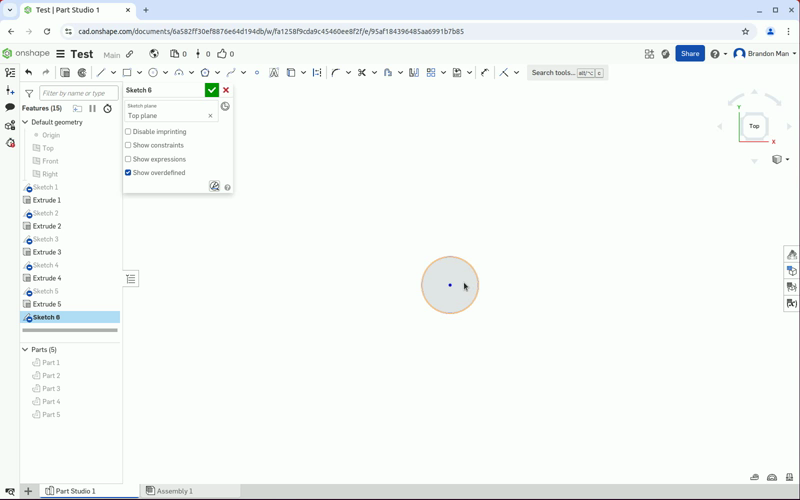
scroll(6)
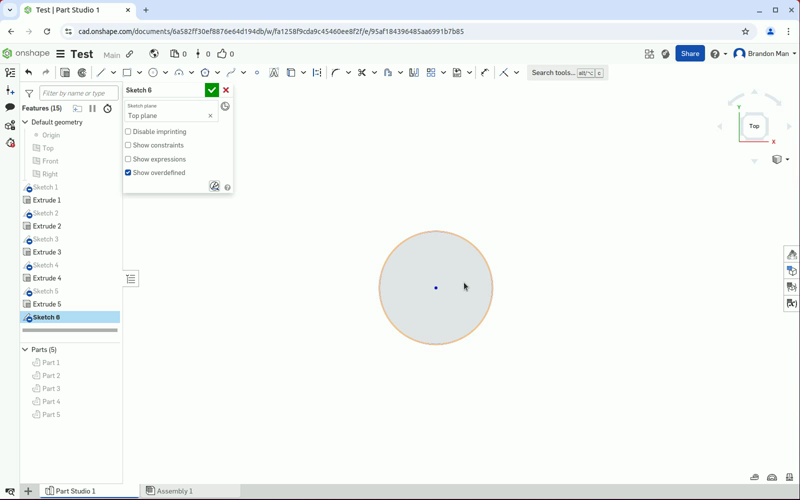
click(464, 282)
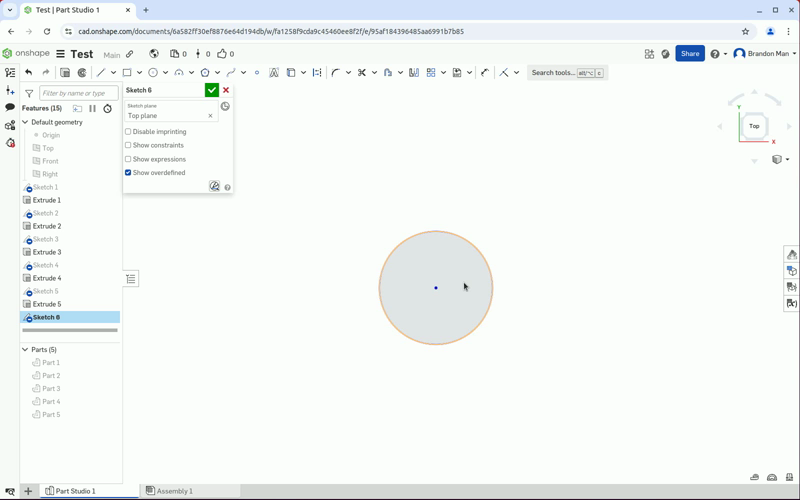
scroll(-6)
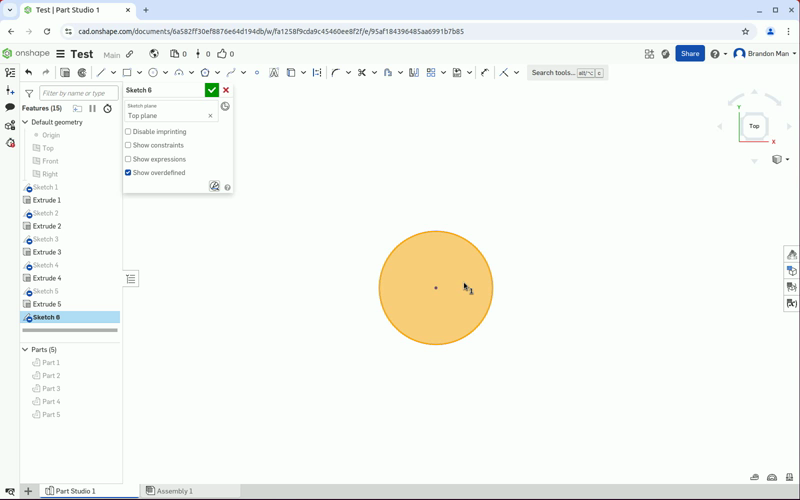
scroll(-6)
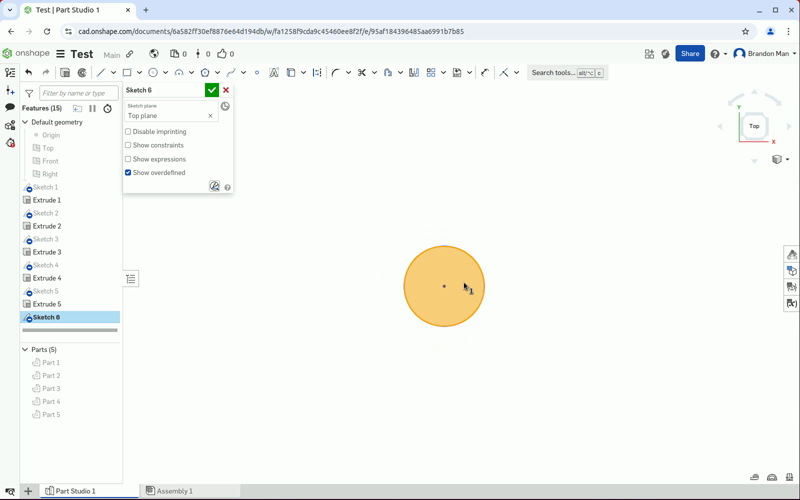
scroll(-6)
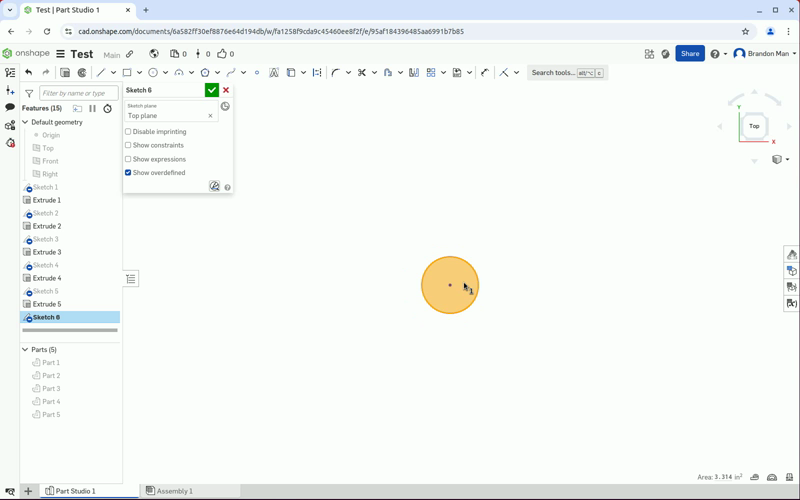
scroll(-6)
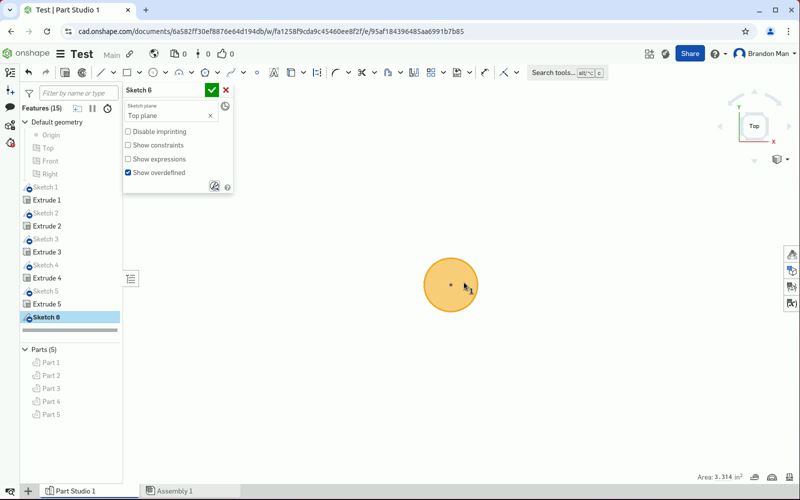
scroll(-6)
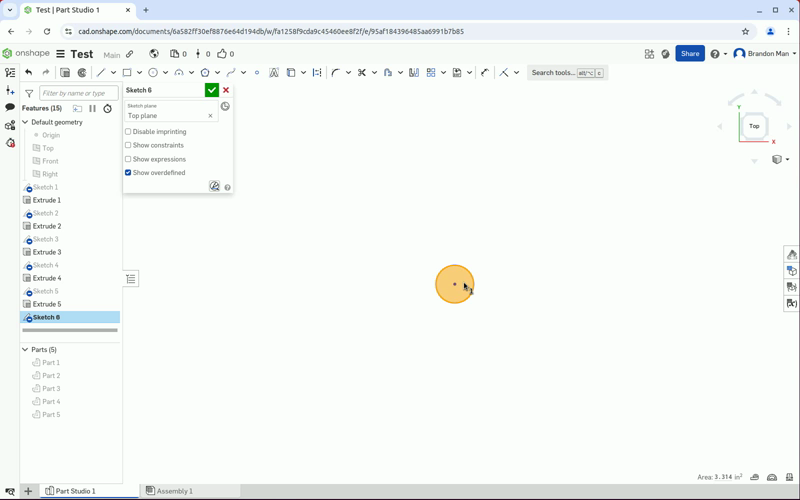
scroll(-6)
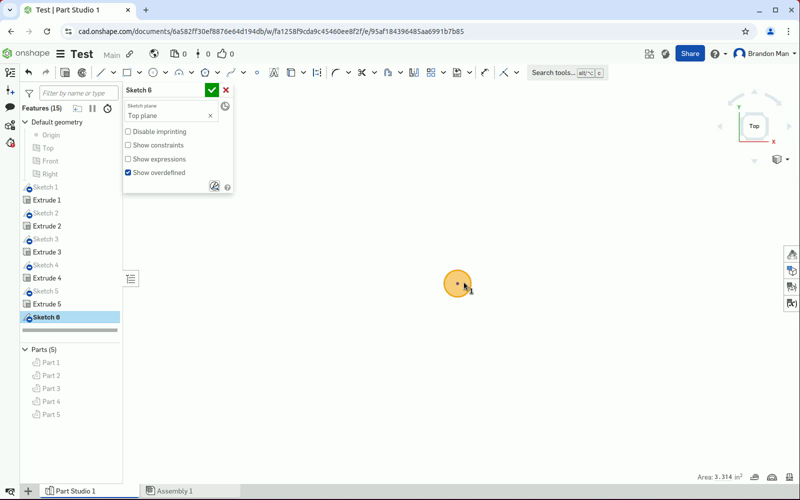
scroll(-6)
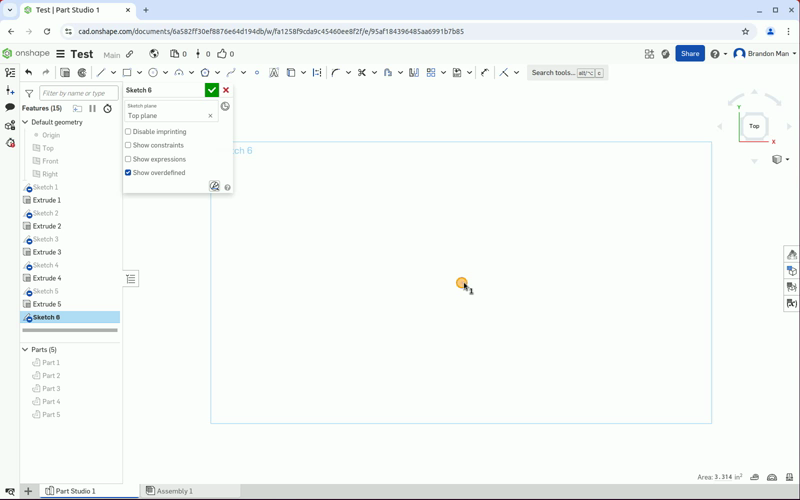
mouse_move(73, 352)
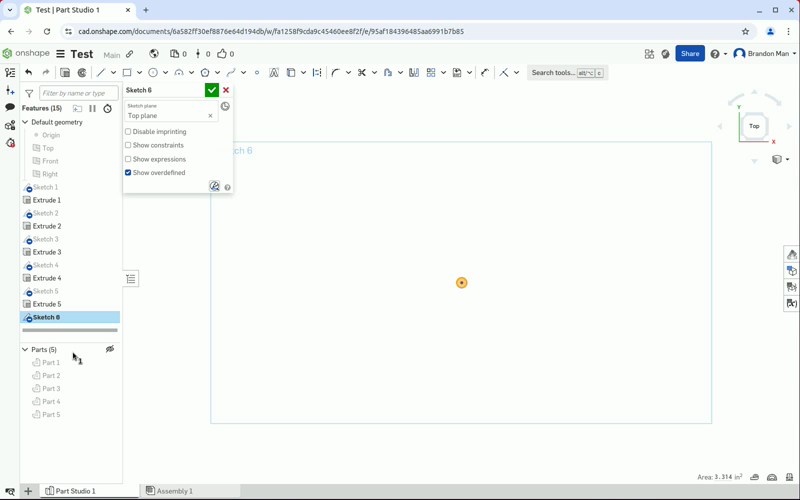
key(shift+y)
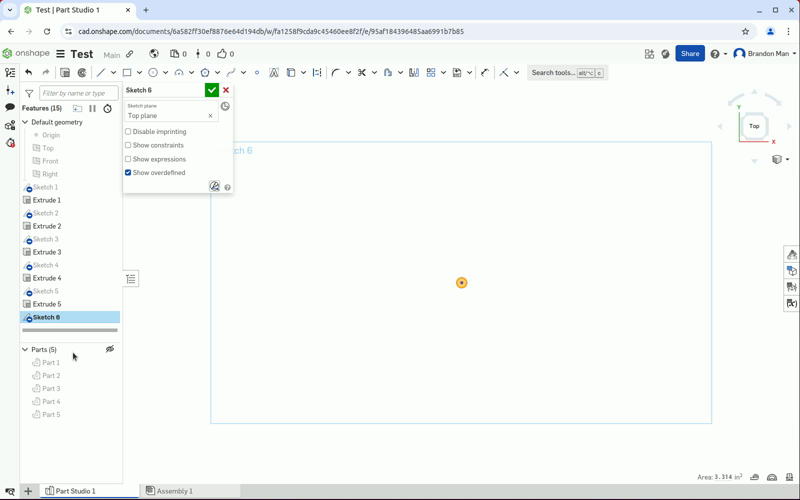
key(shift+e)
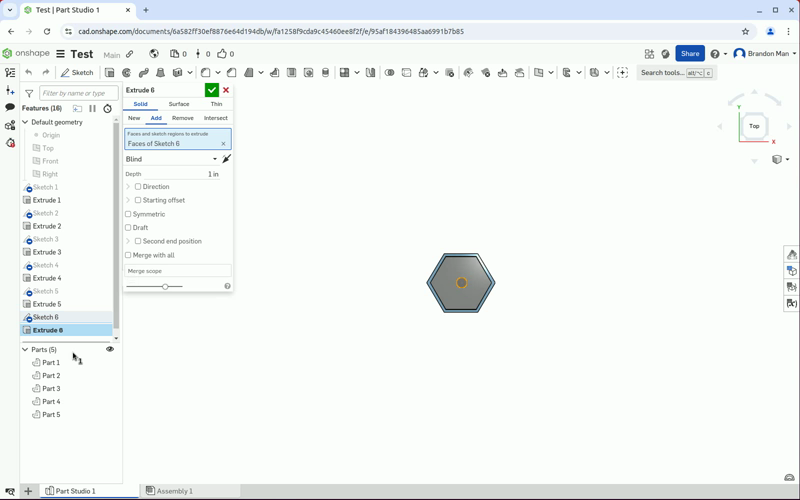
mouse_move(143, 106)
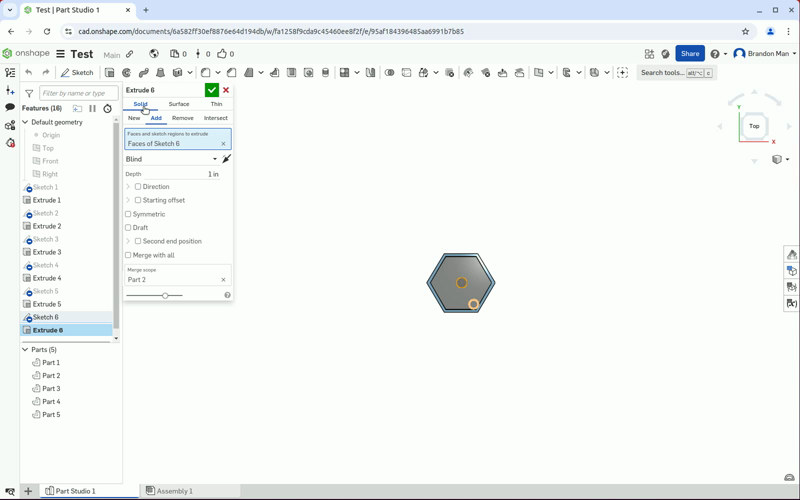
click(143, 106)
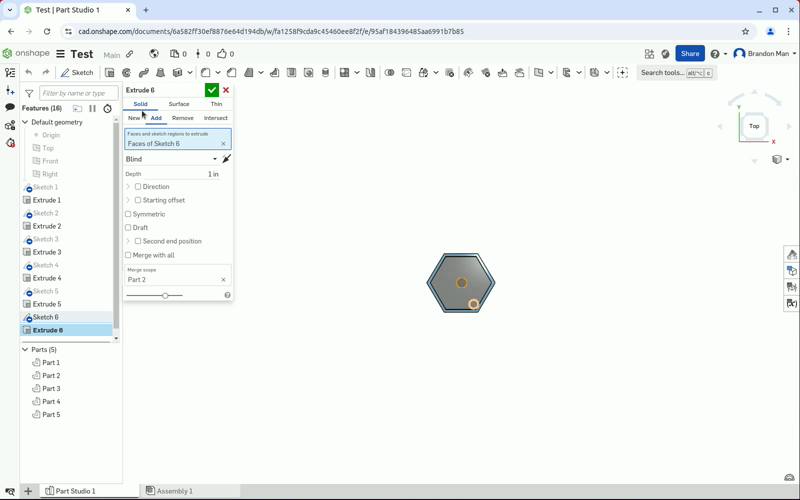
mouse_move(137, 120)
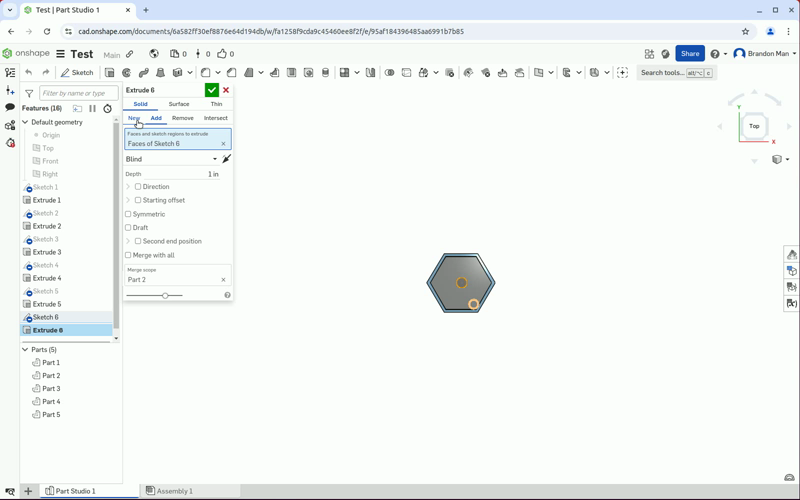
click(137, 120)
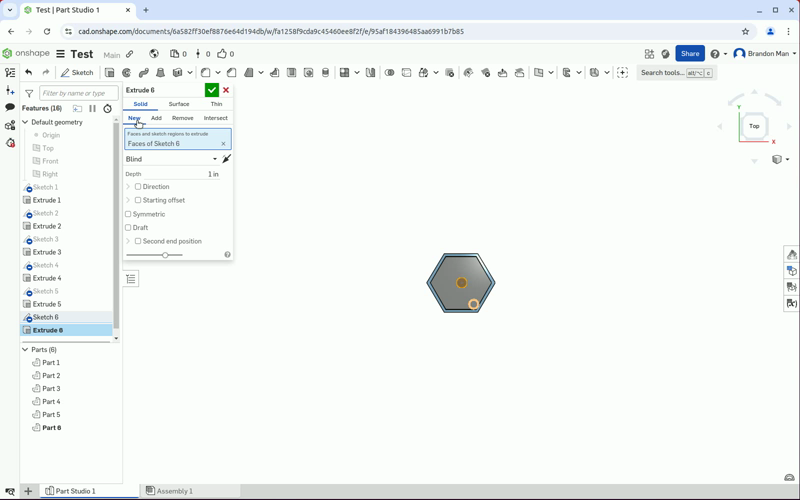
key(tab, 4)
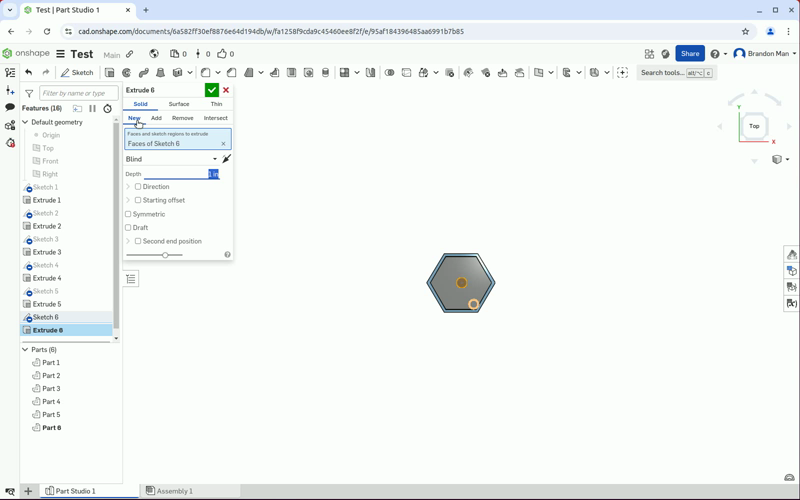
text(-23.108)
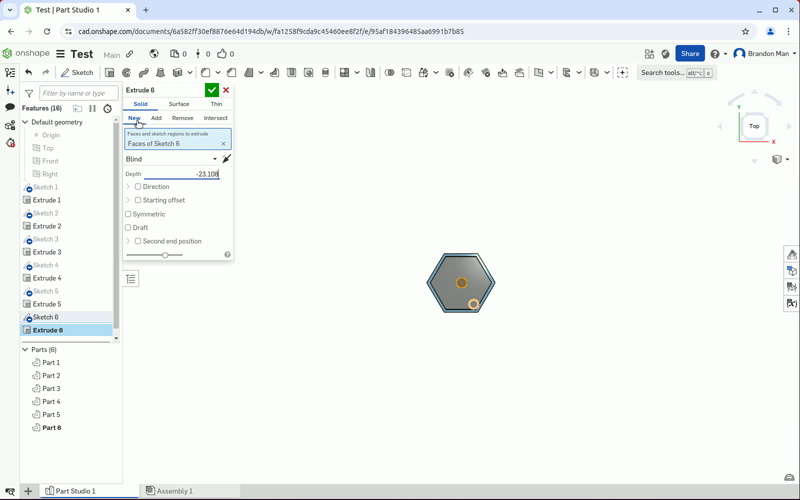
key(enter)
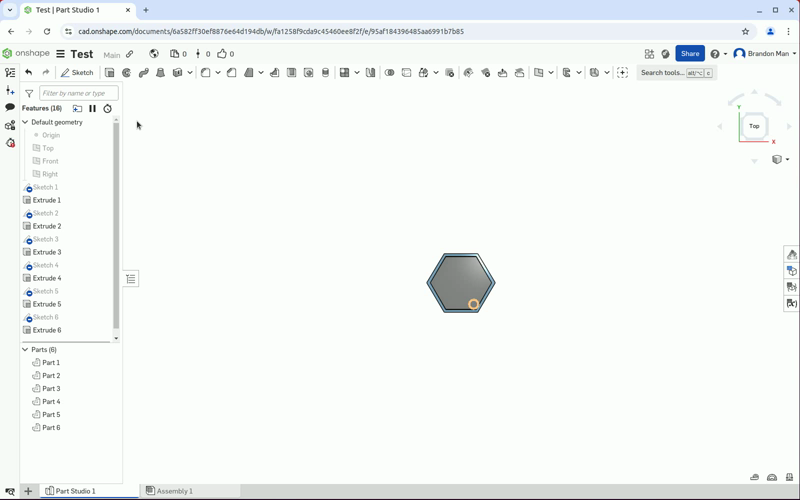
key(shift+h)
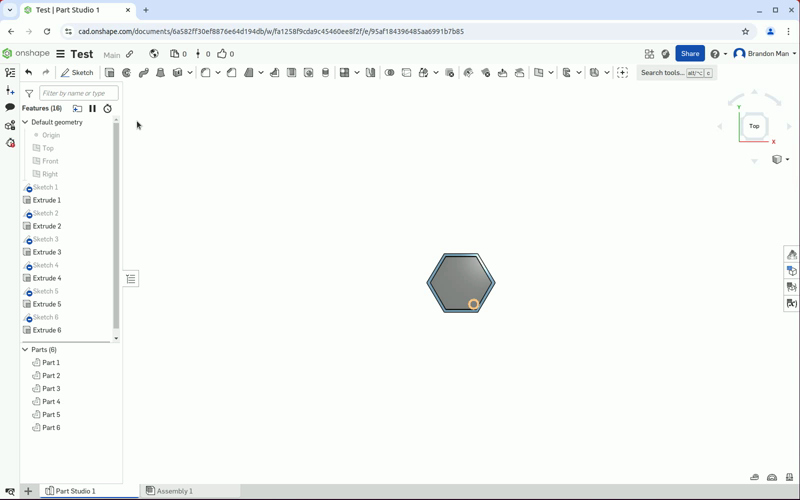
key(shift+h)
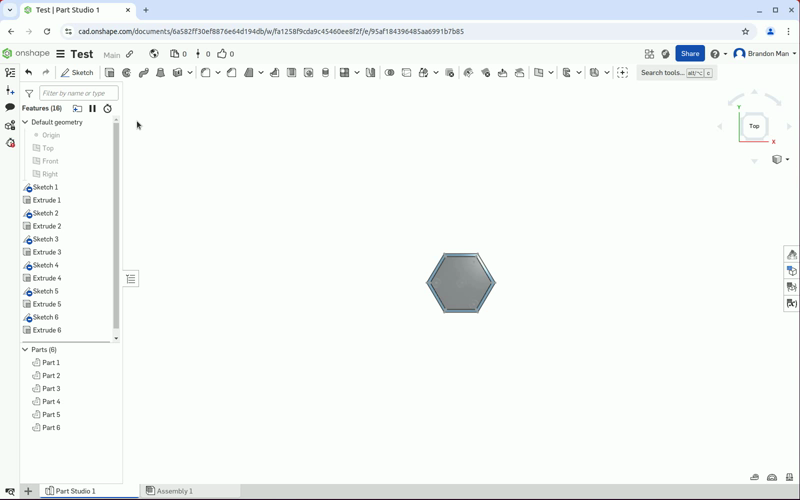
key(shift+7)
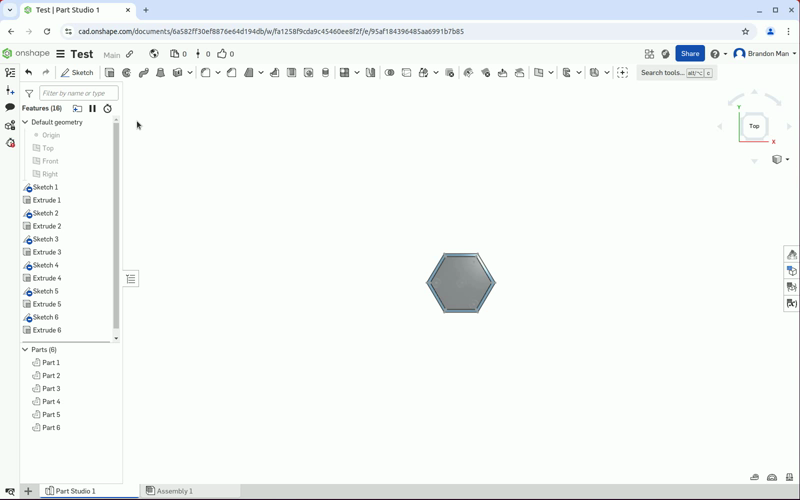
key(up, 3)
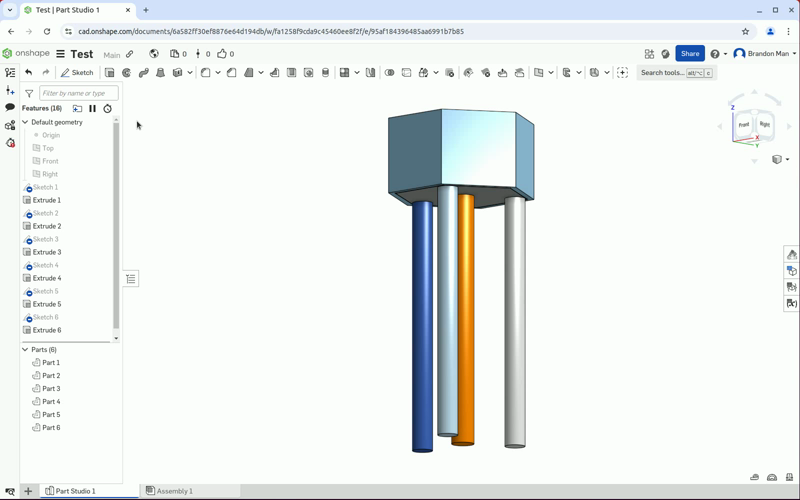
key(left, 3)
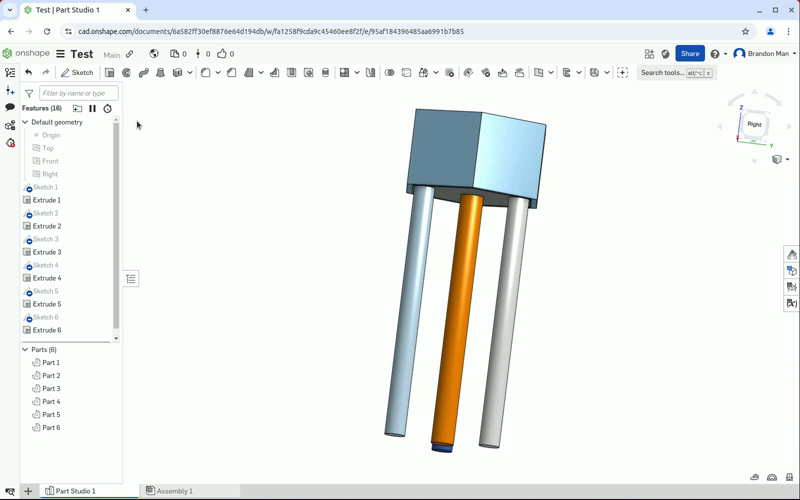
key(right, 3)
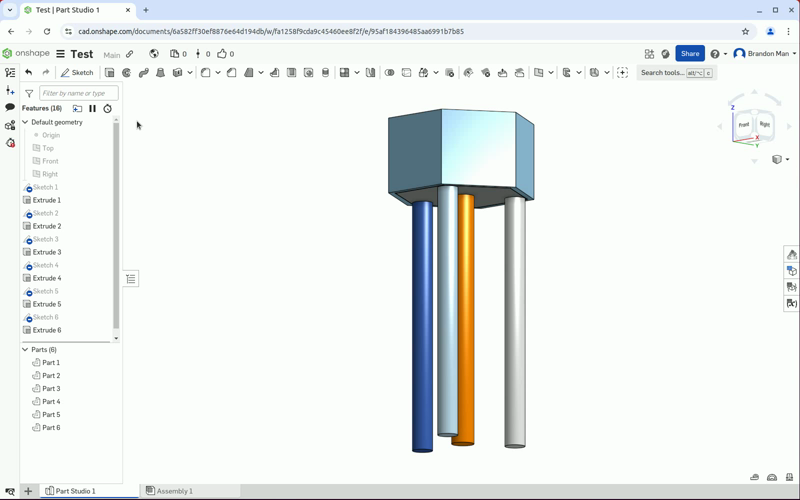
key(down, 3)
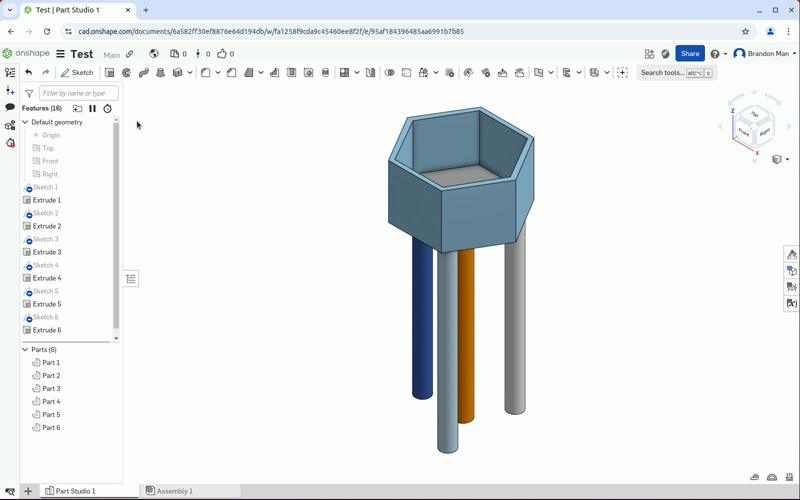
mouse_move(69, 189)
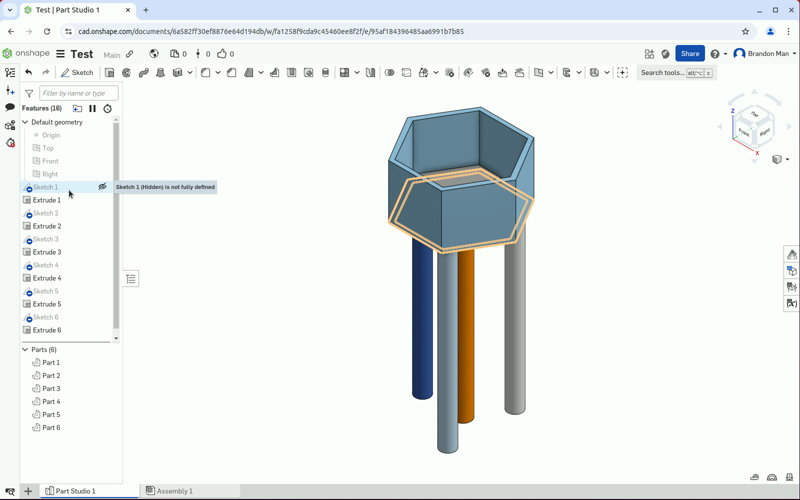
click(69, 189)